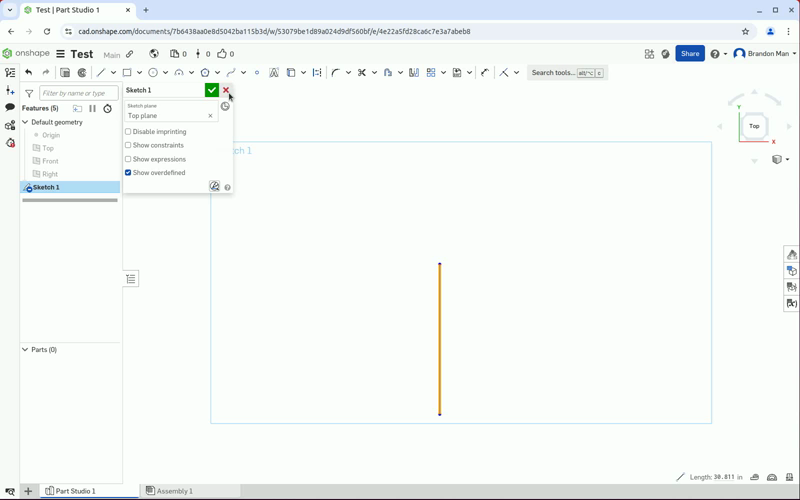
key(shift+h)
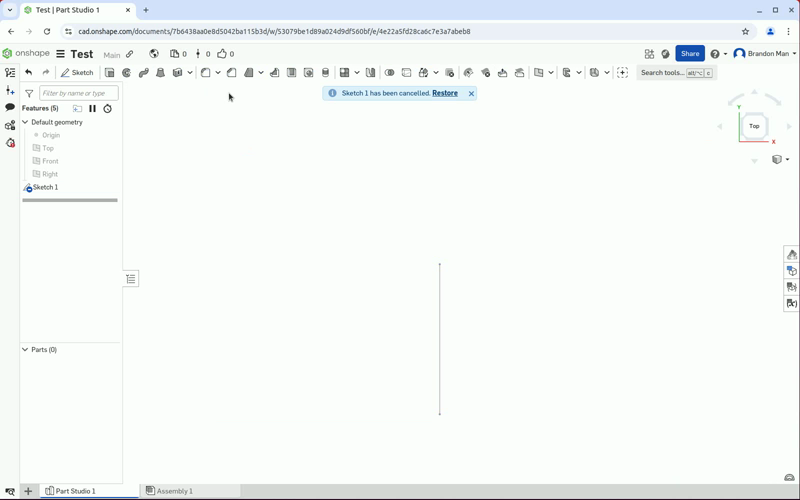
key(shift+s)
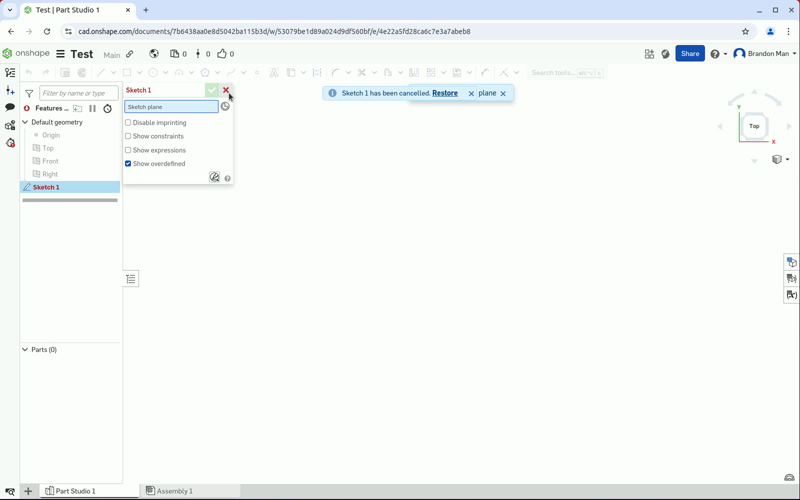
mouse_move(73, 150)
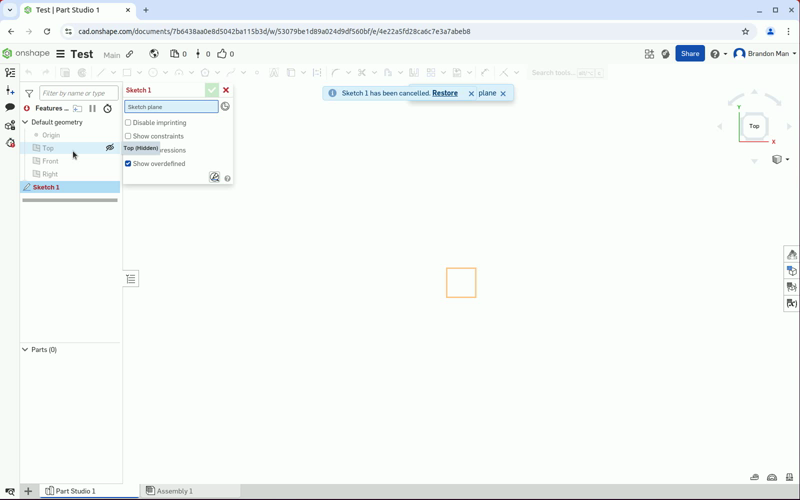
click(73, 150)
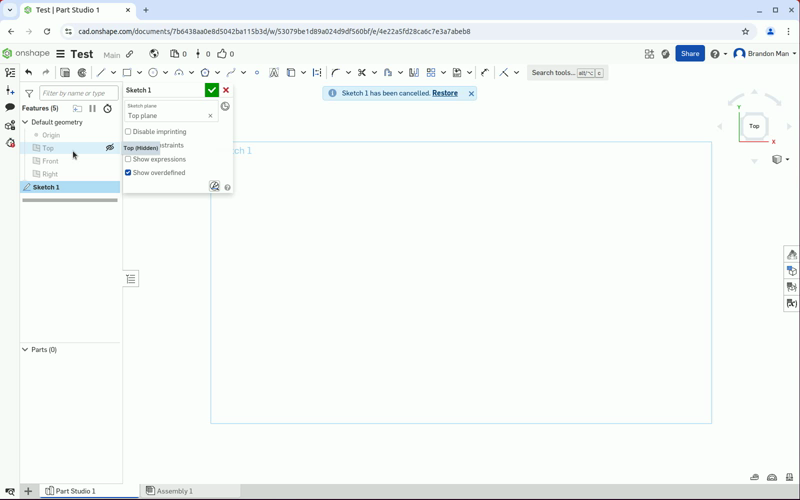
mouse_move(73, 352)
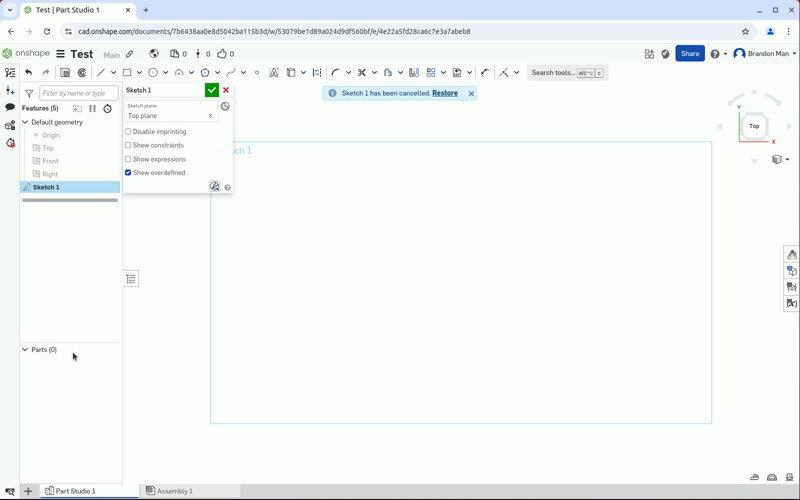
key(y)
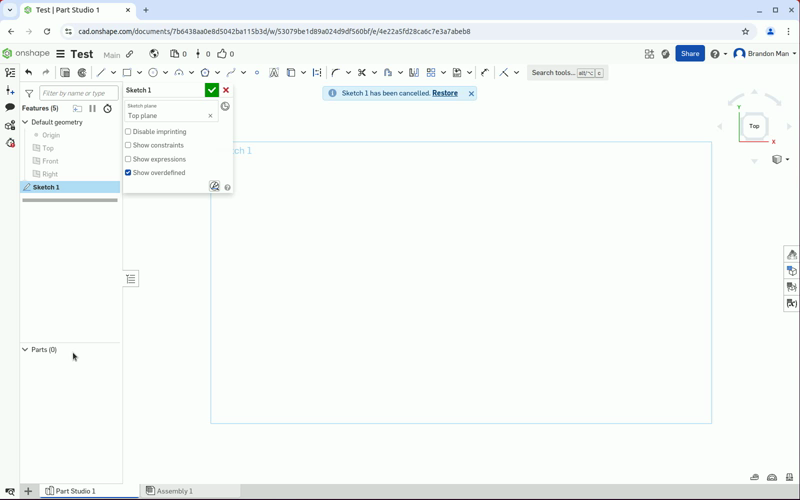
key(l)
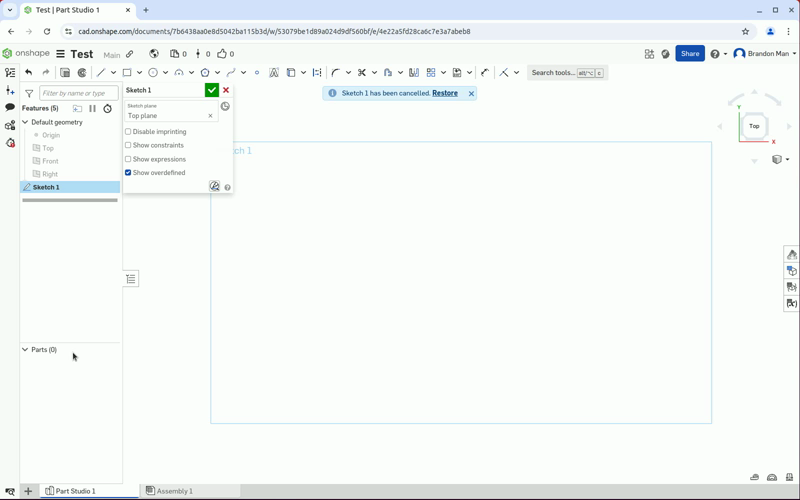
key_down(shift)
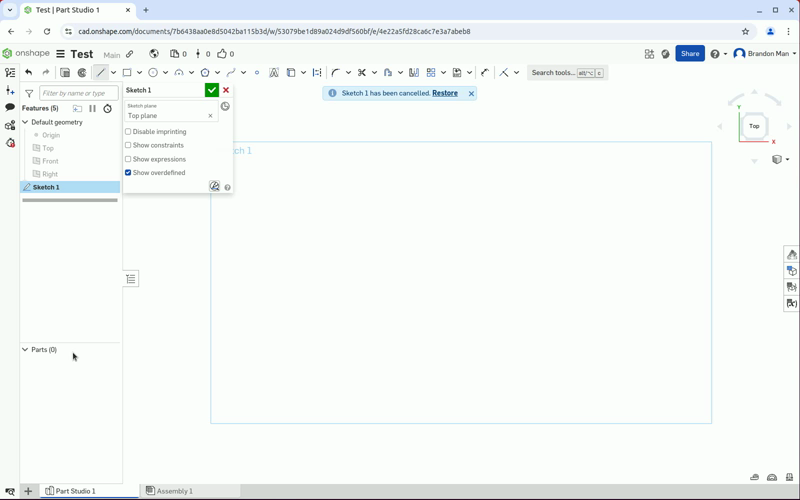
mouse_move(460, 282)
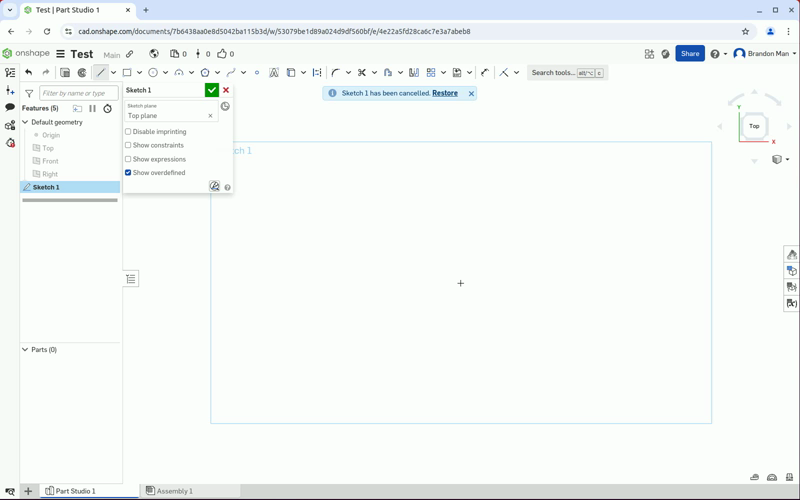
click(460, 282)
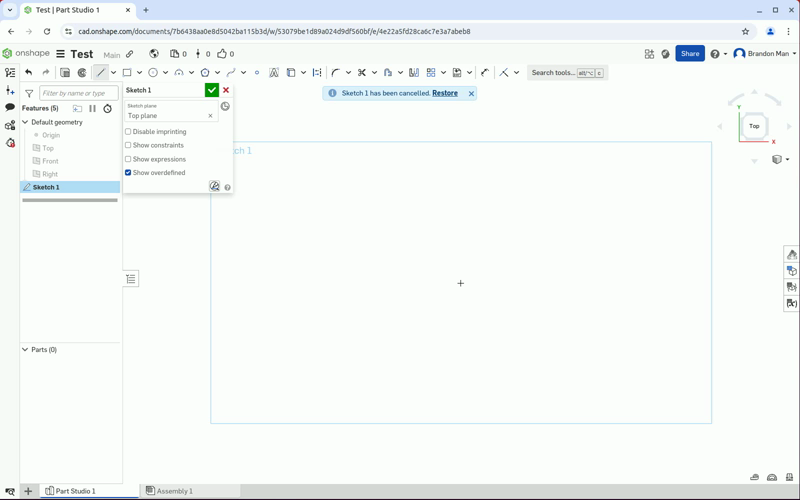
key_up(shift)
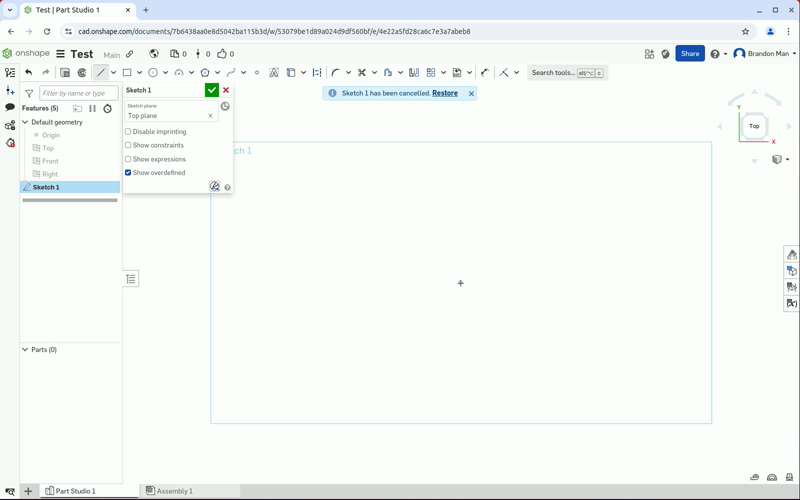
key_down(shift)
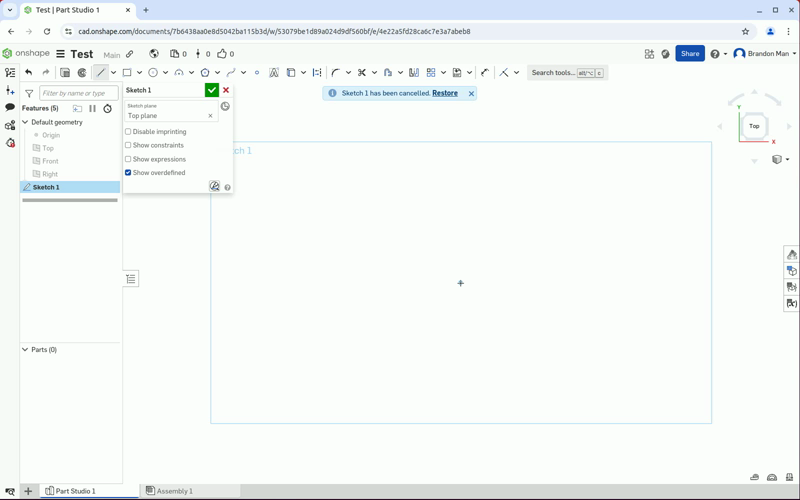
mouse_move(573, 282)
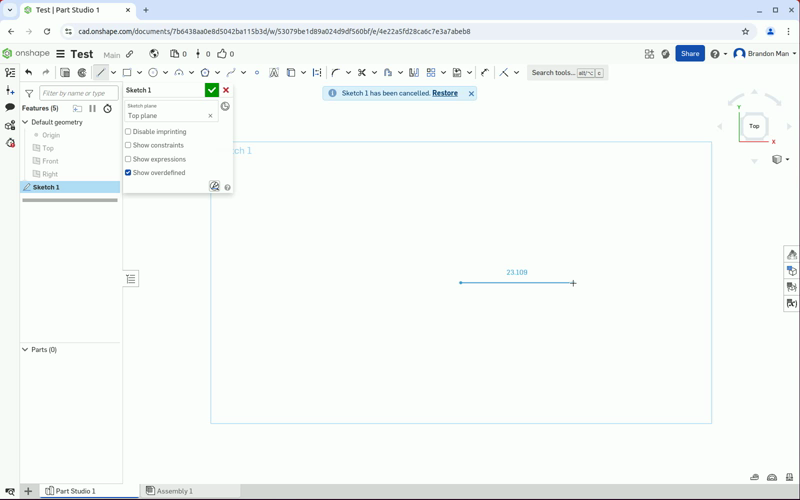
click(573, 282)
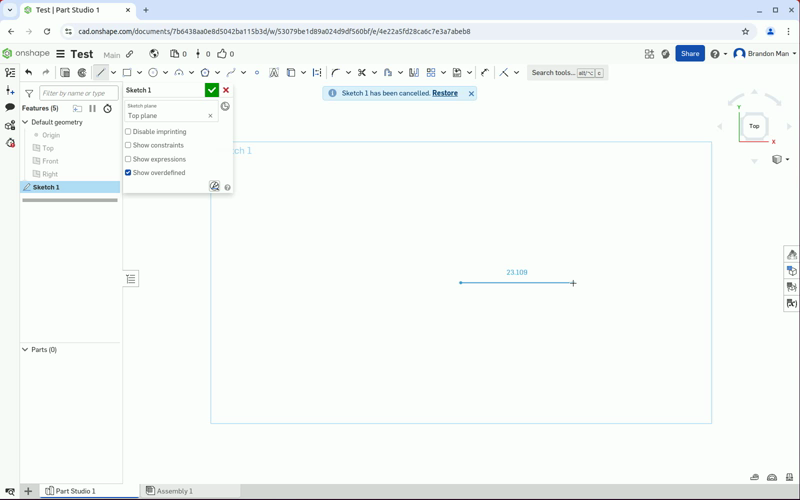
key_up(shift)
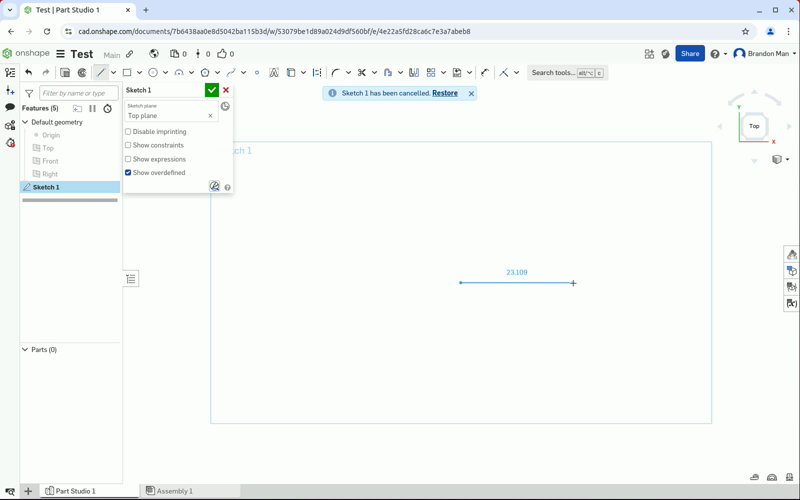
key_down(shift)
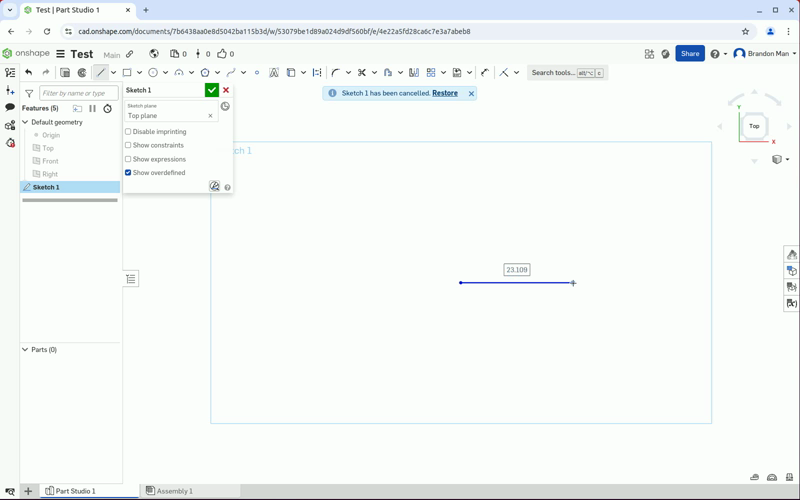
mouse_move(573, 208)
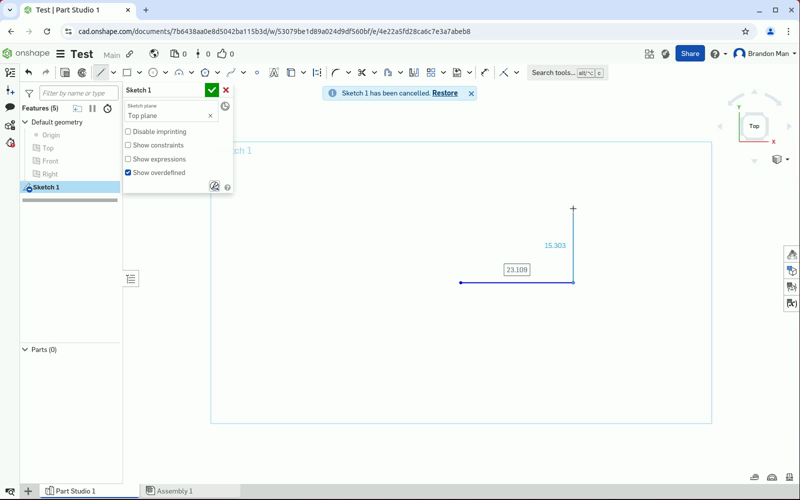
click(573, 208)
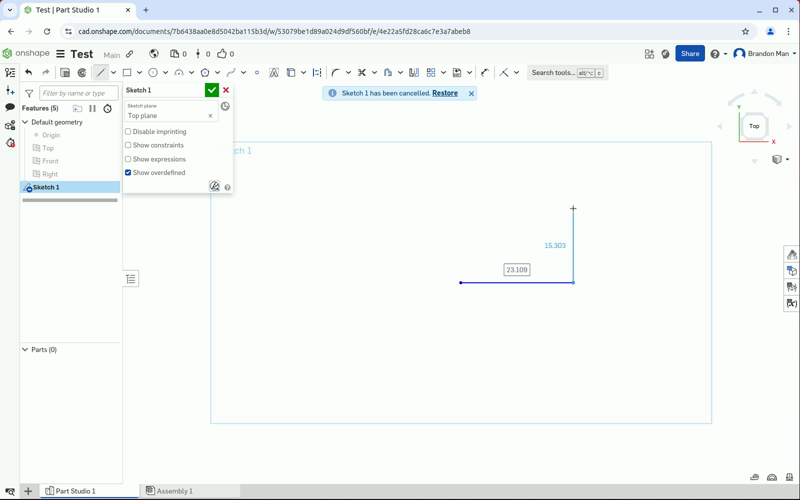
key_up(shift)
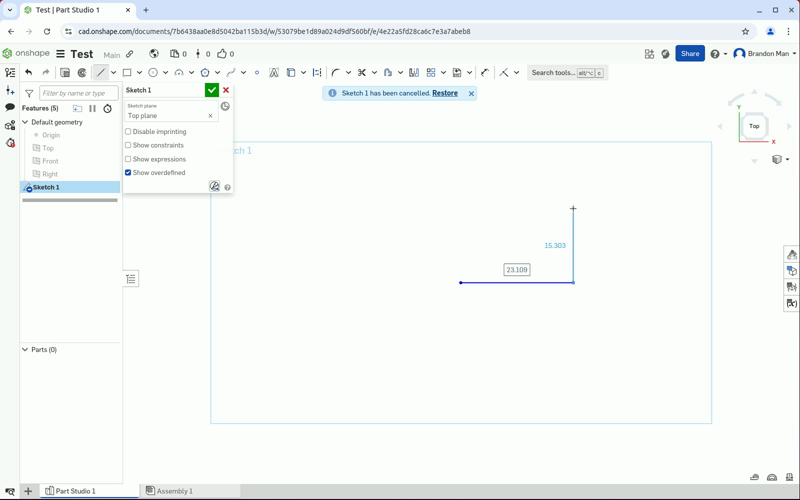
key_down(shift)
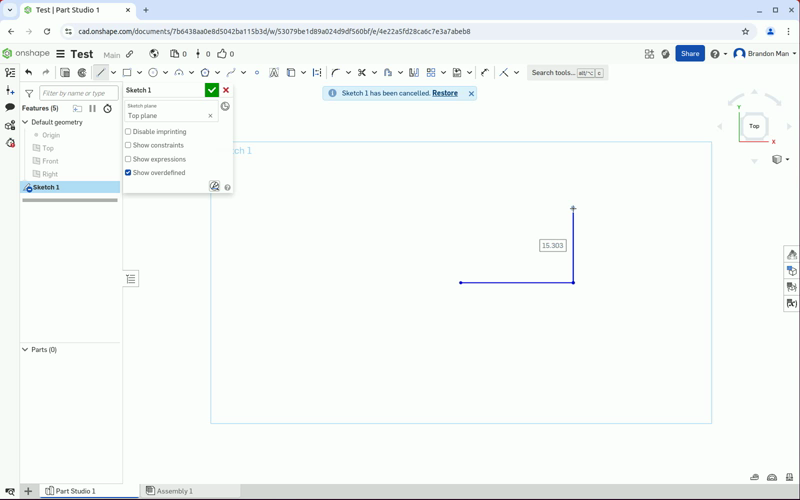
mouse_move(460, 208)
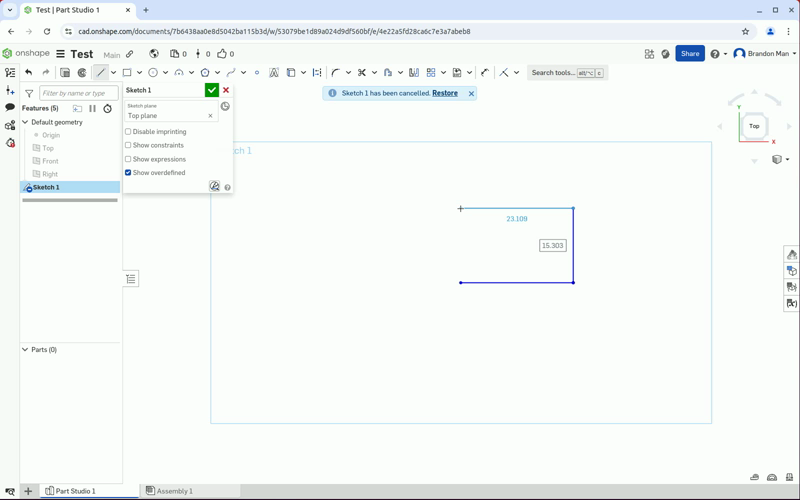
click(460, 208)
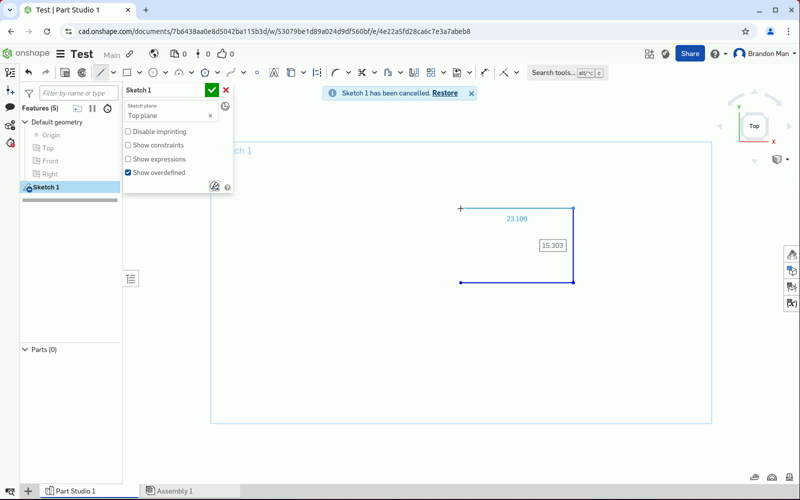
key_up(shift)
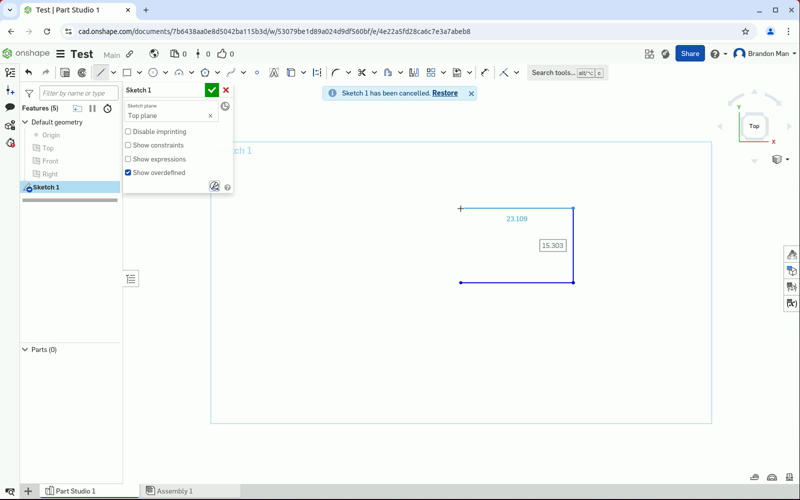
key_down(shift)
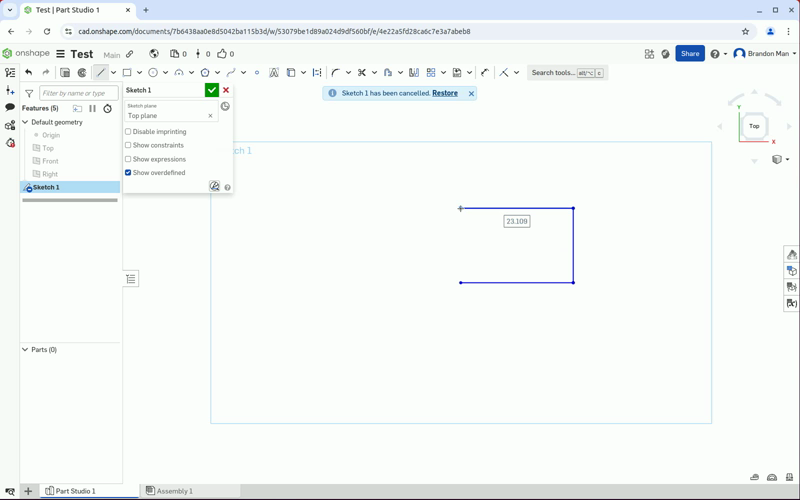
mouse_move(460, 282)
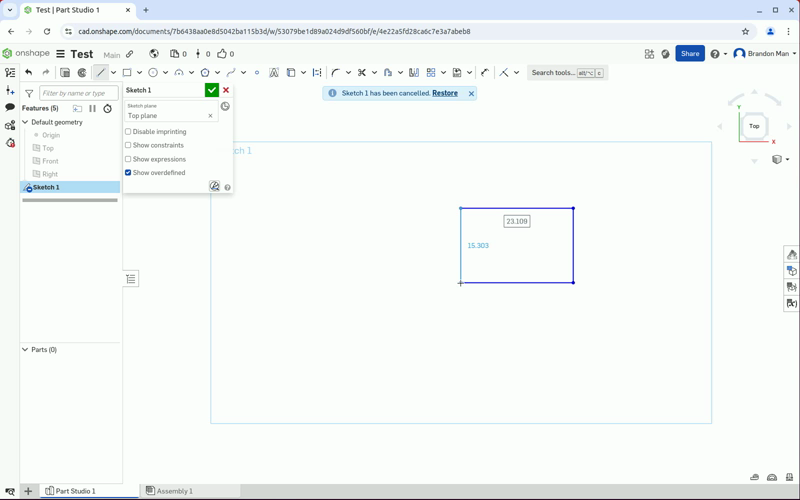
key_up(shift)
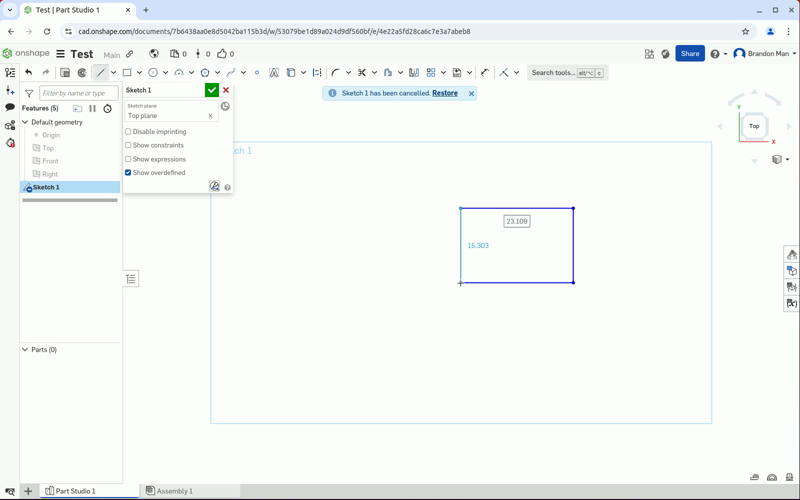
click(460, 282)
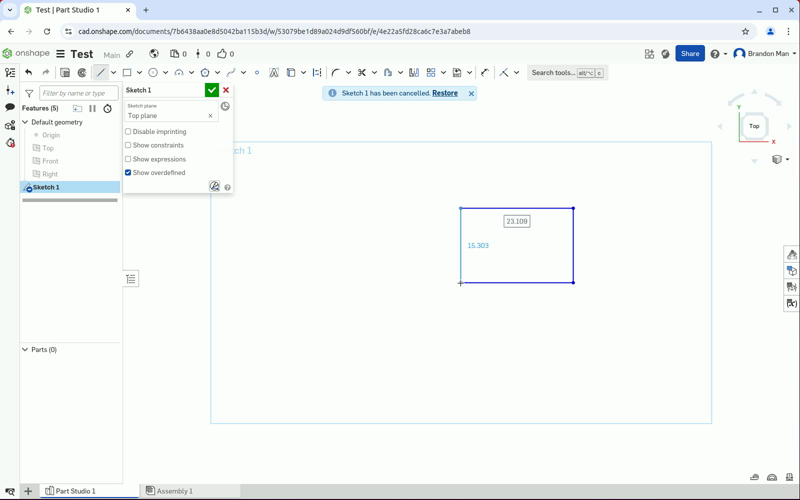
key(esc)
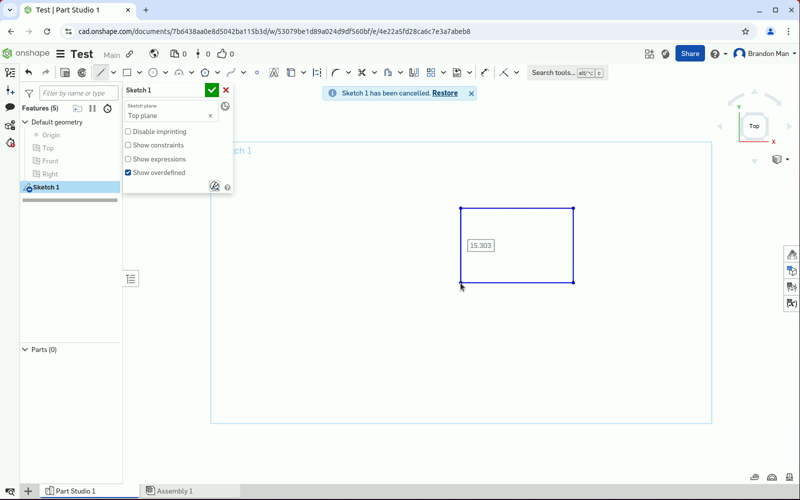
key(l)
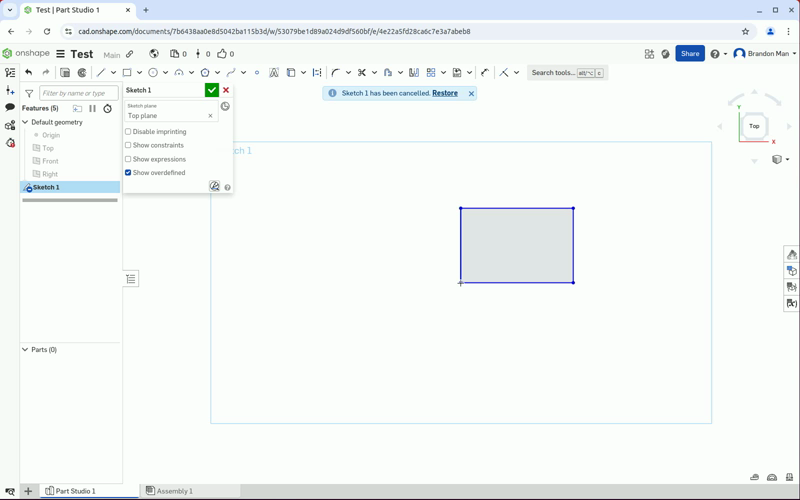
key_down(shift)
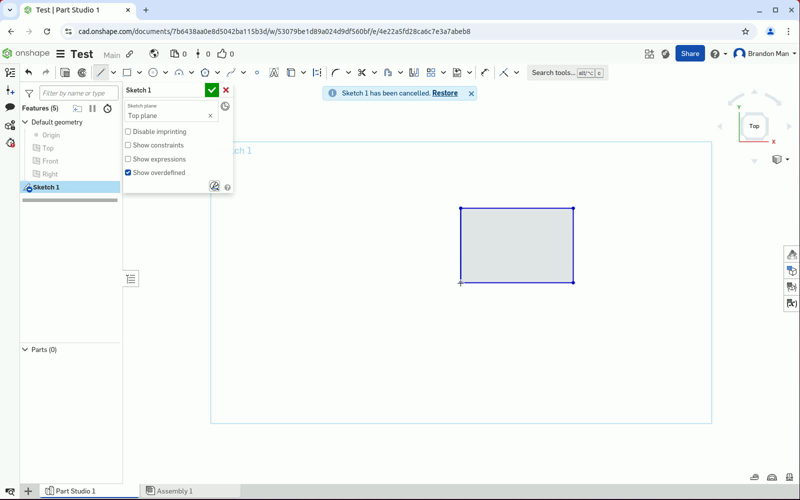
mouse_move(470, 240)
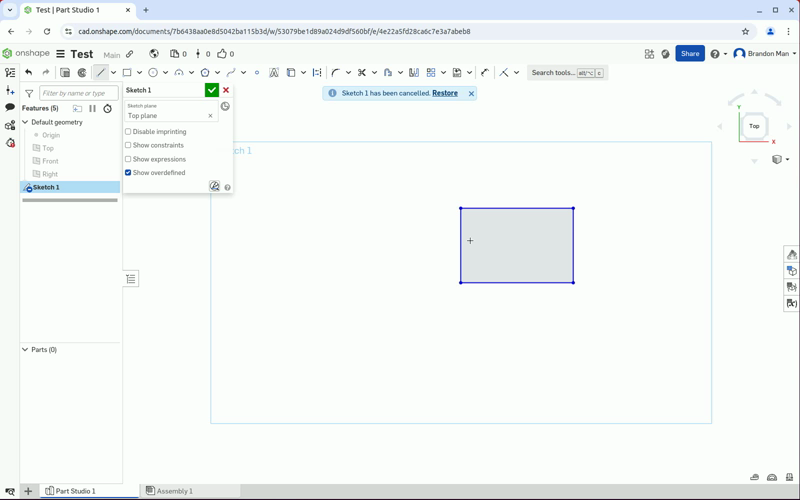
click(470, 240)
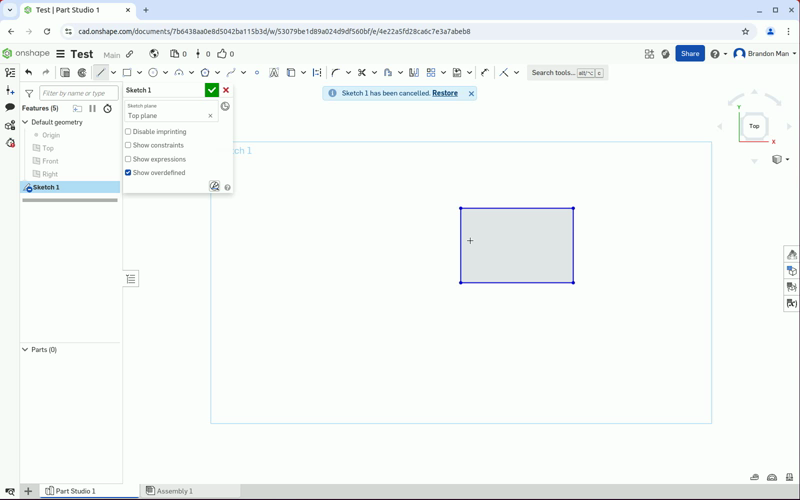
key_up(shift)
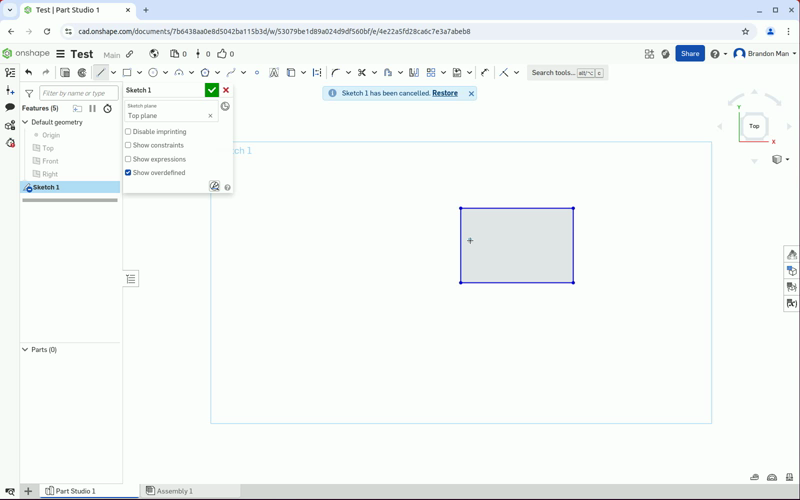
key_down(shift)
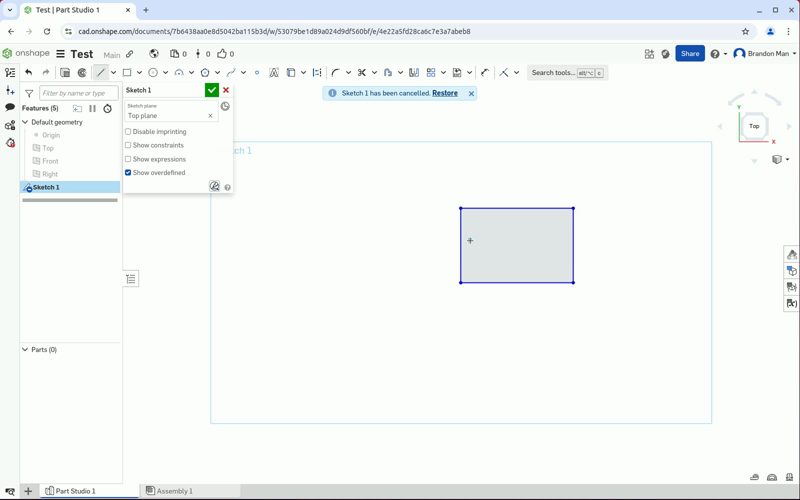
mouse_move(500, 240)
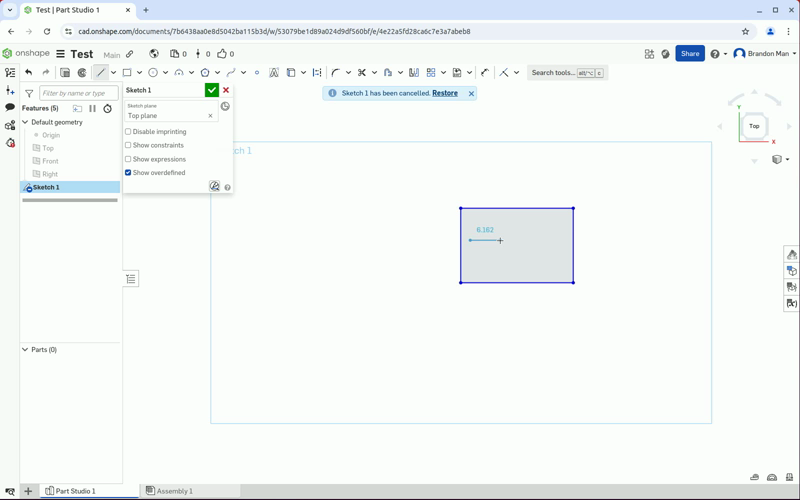
mouse_move(480, 240)
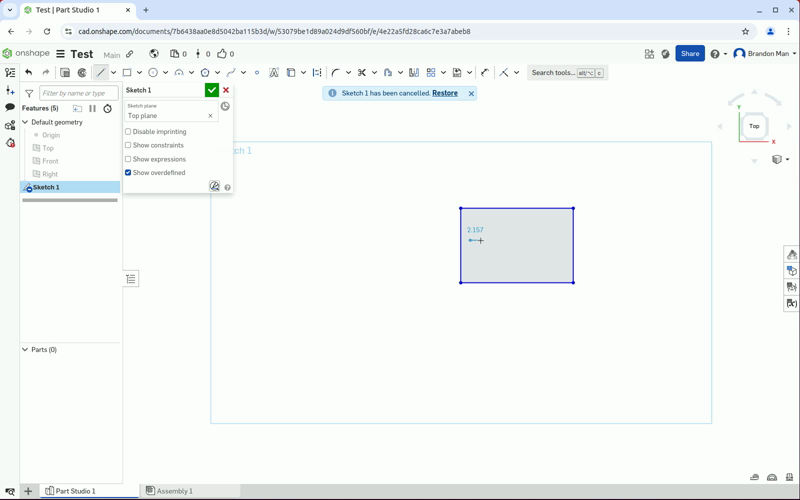
click(480, 240)
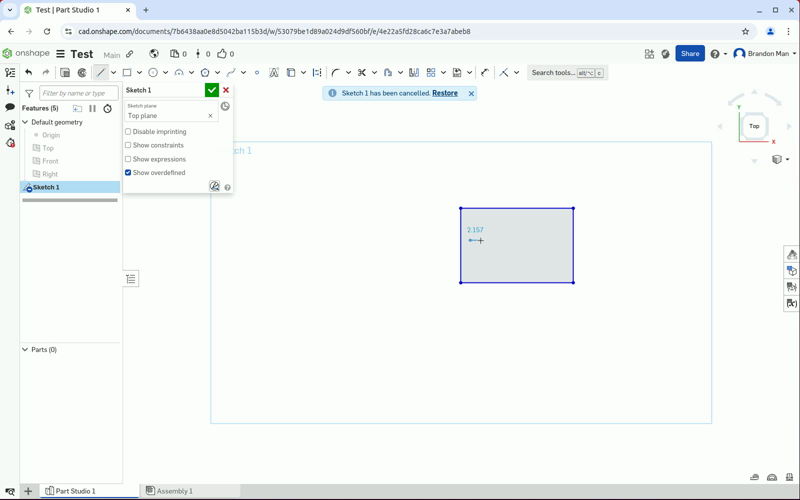
key_up(shift)
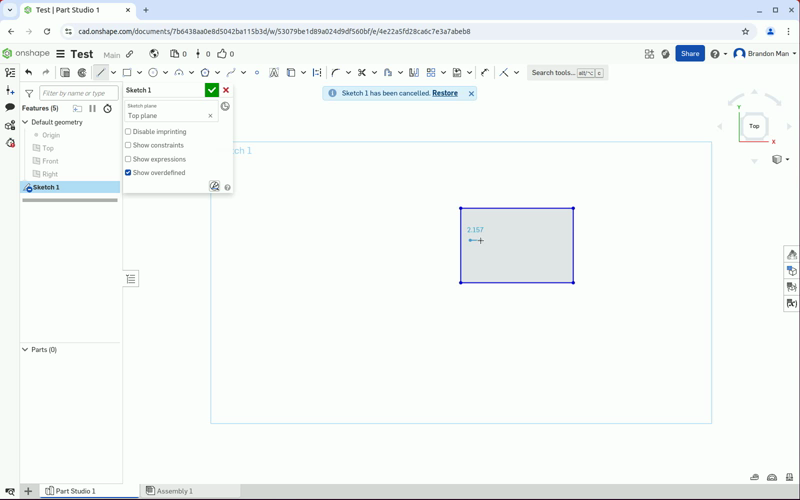
key(esc)
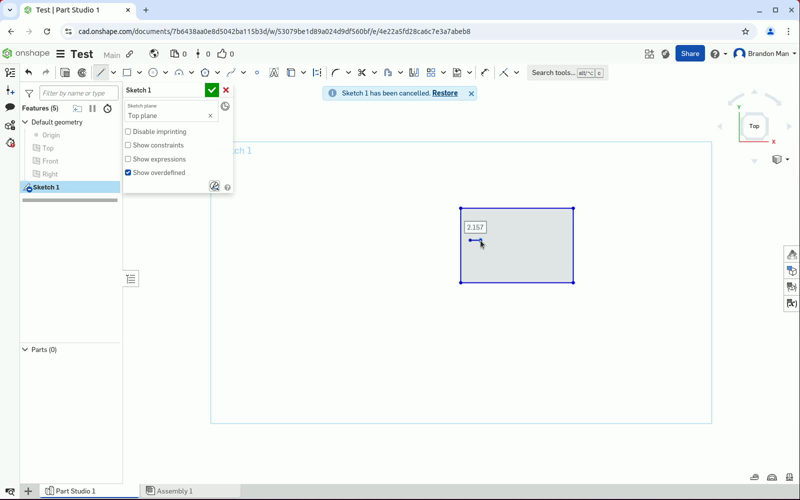
key(a)
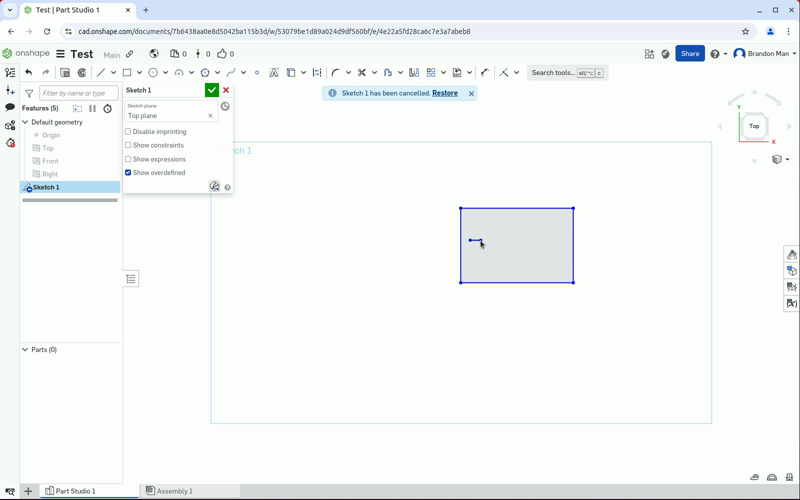
mouse_move(480, 240)
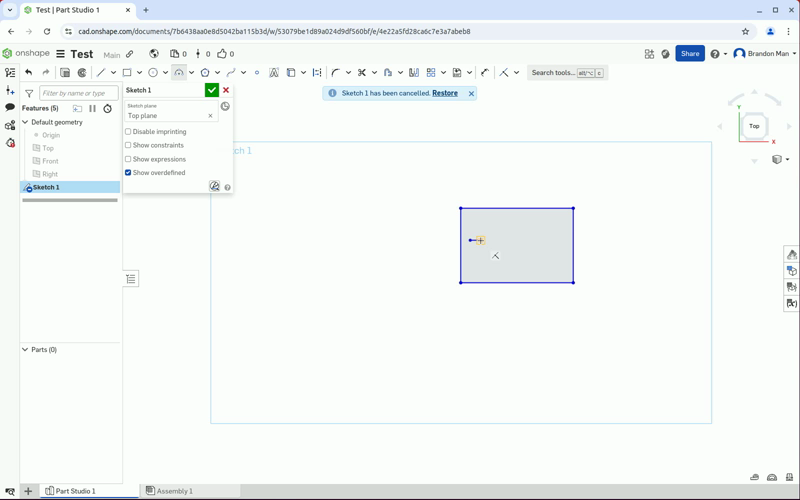
click(480, 240)
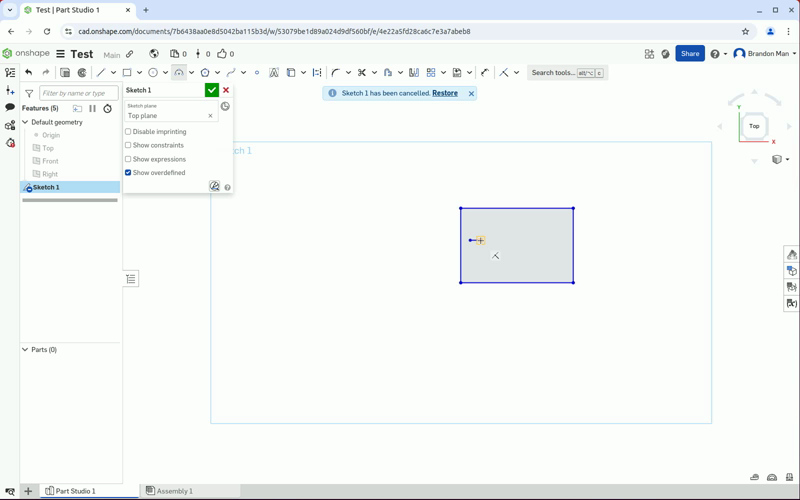
key_down(shift)
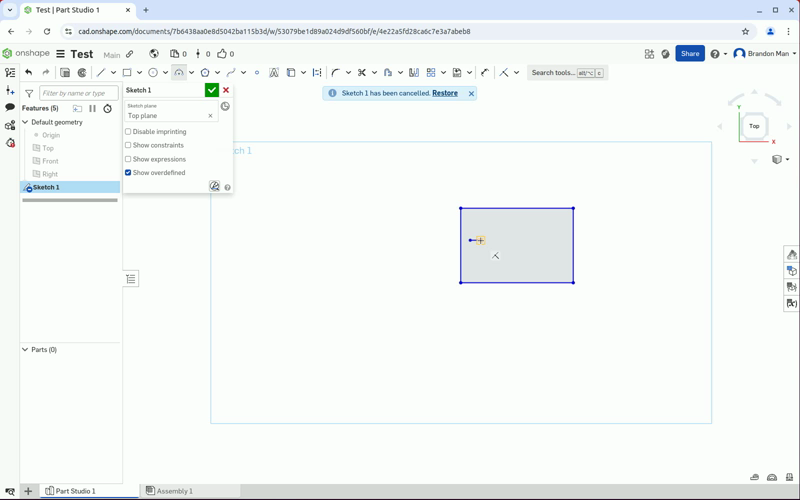
mouse_move(480, 231)
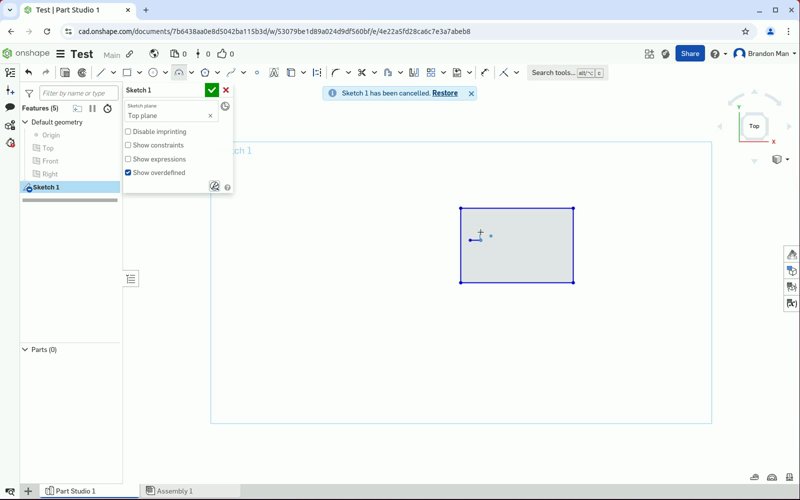
click(480, 231)
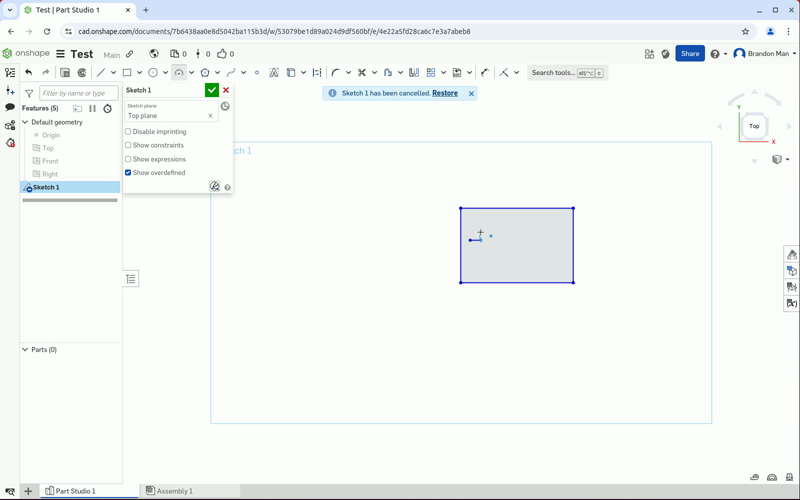
mouse_move(485, 236)
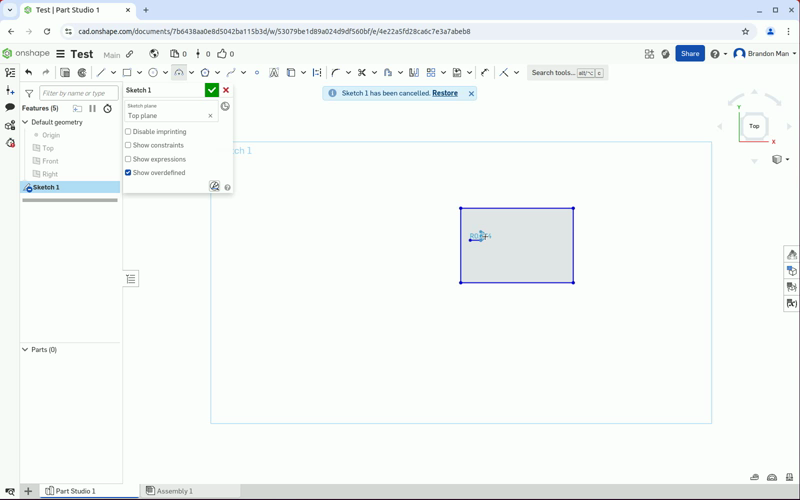
click(485, 236)
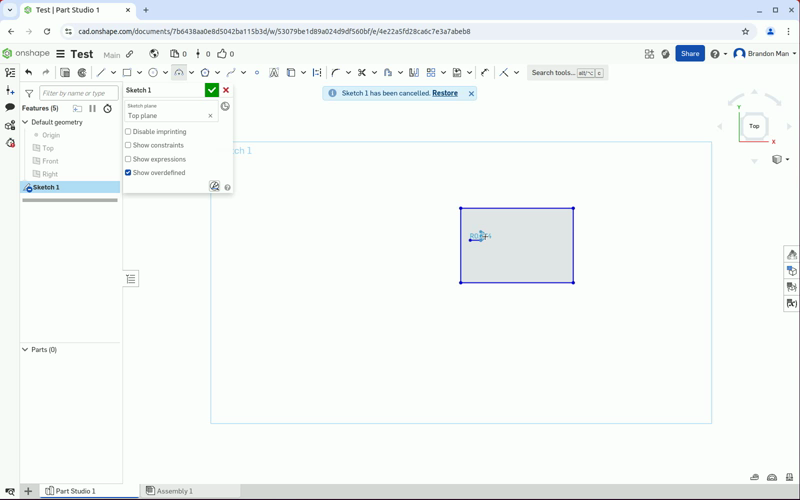
key_up(shift)
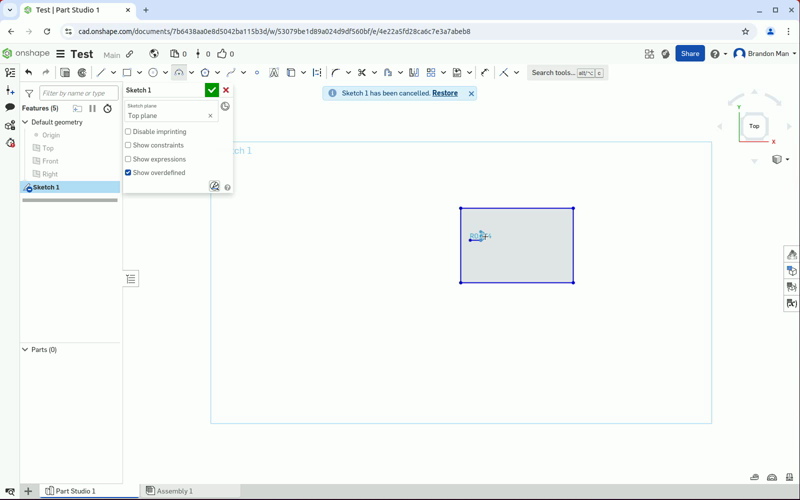
key(esc)
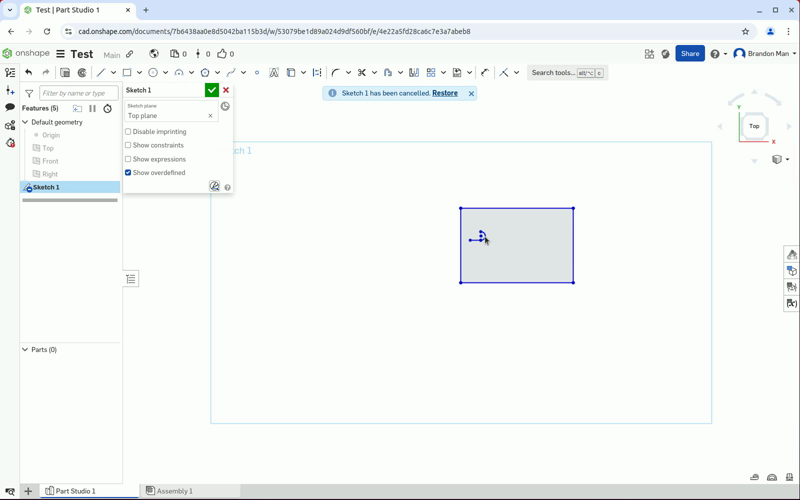
key(l)
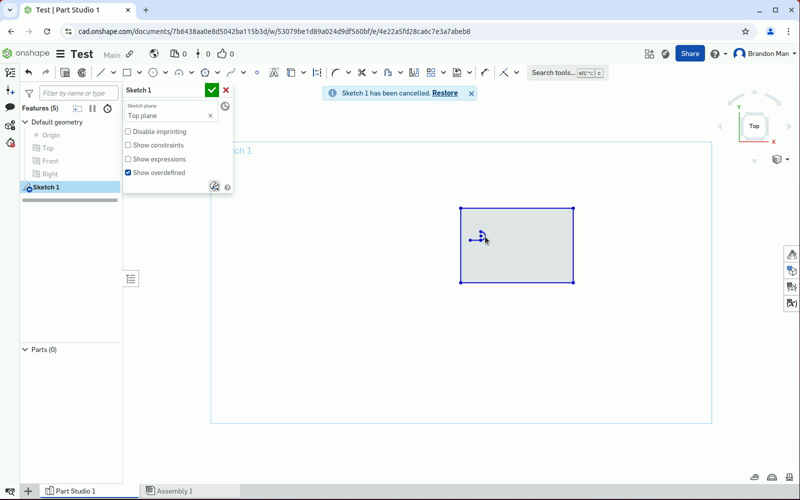
mouse_move(480, 231)
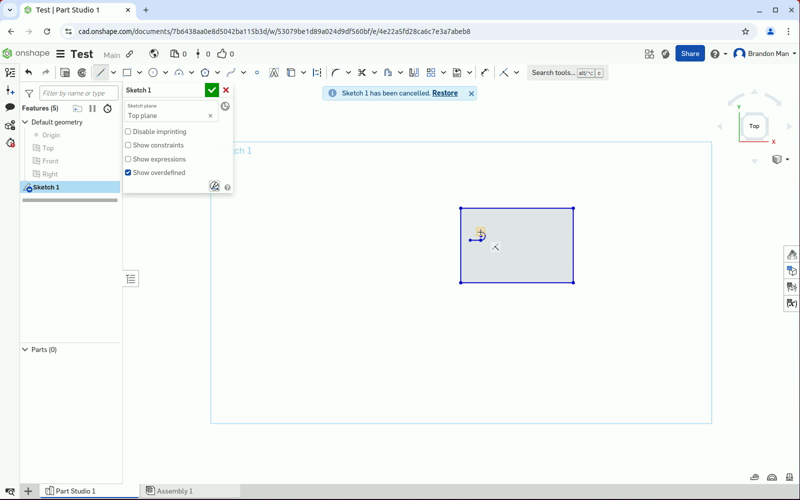
scroll(6)
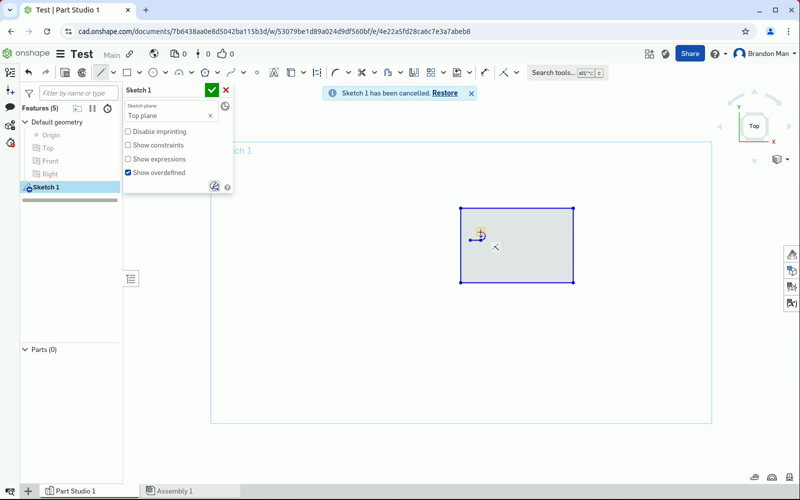
scroll(6)
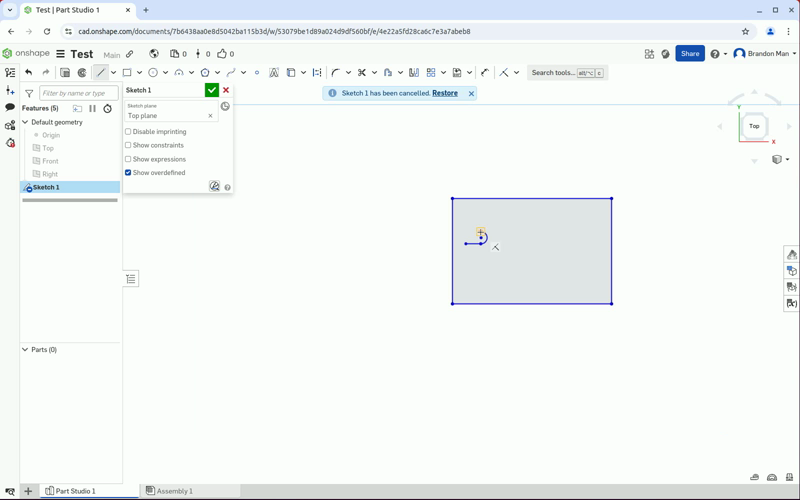
scroll(6)
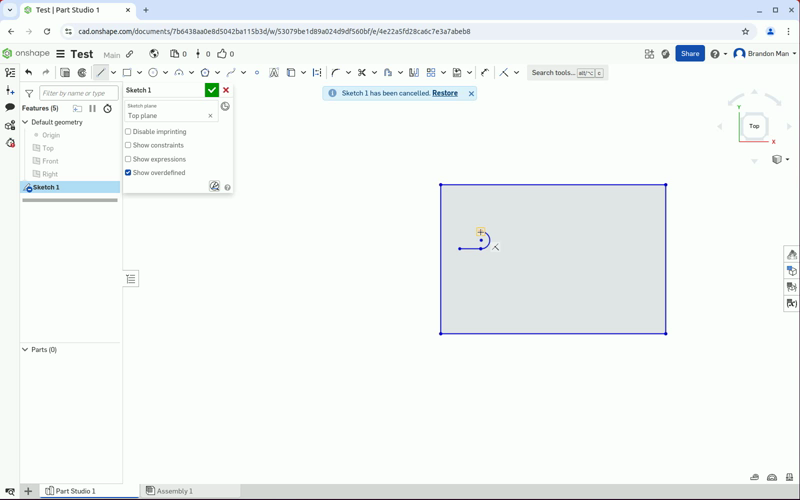
scroll(6)
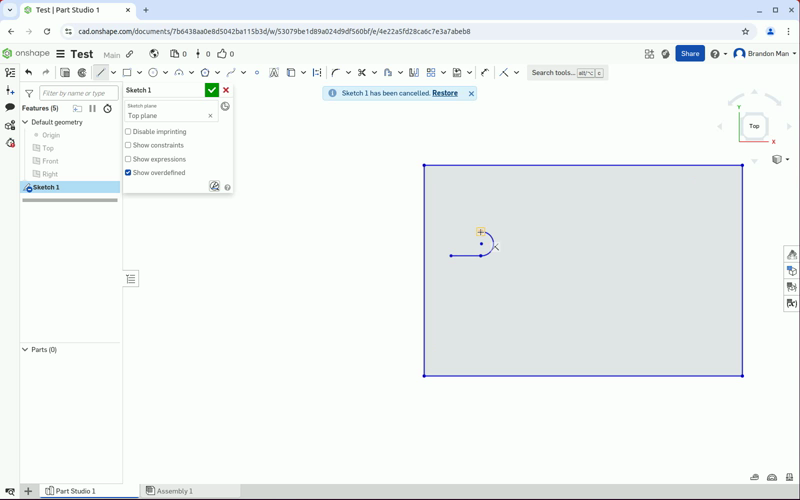
scroll(6)
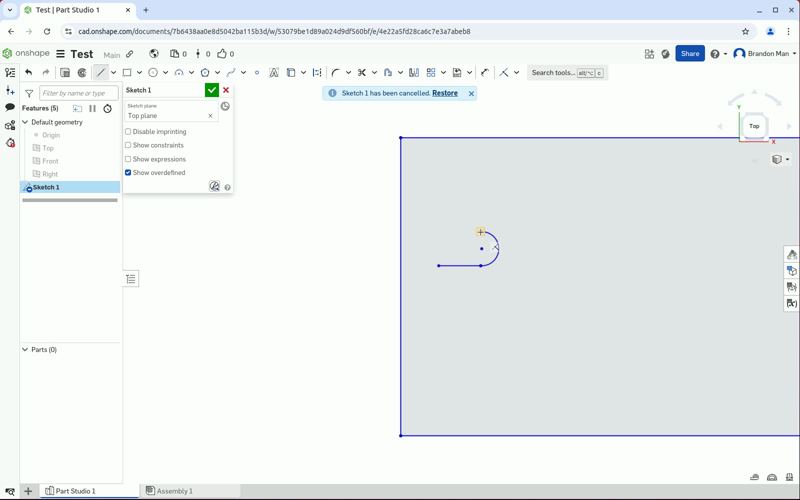
scroll(6)
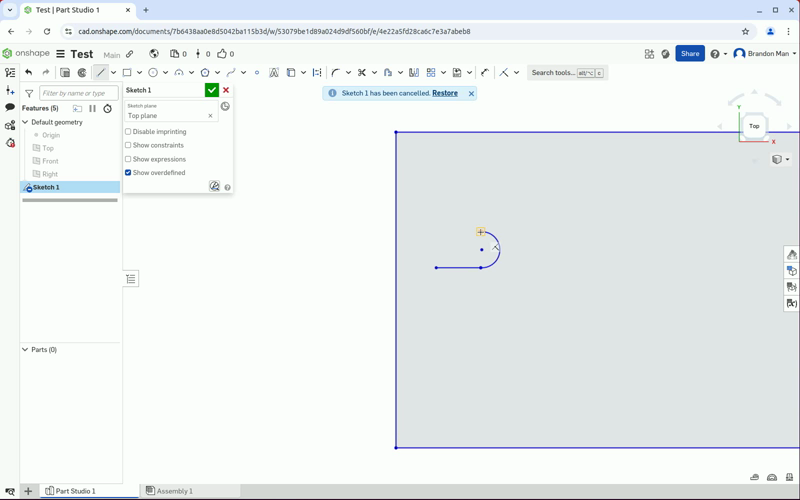
scroll(6)
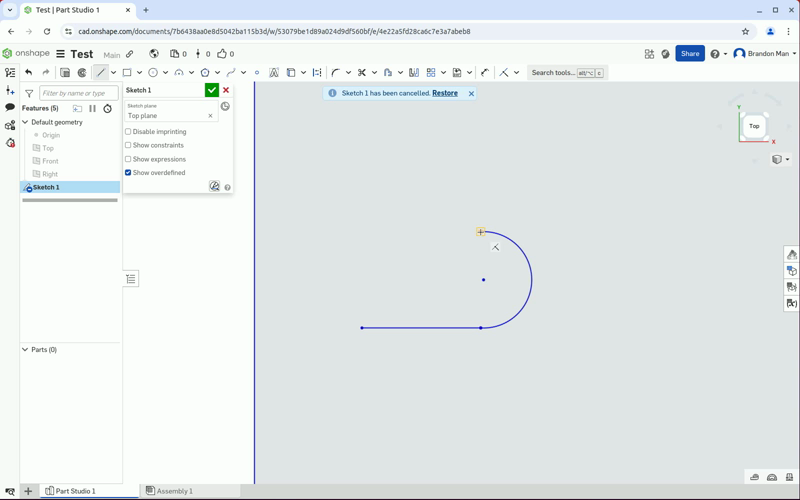
click(480, 231)
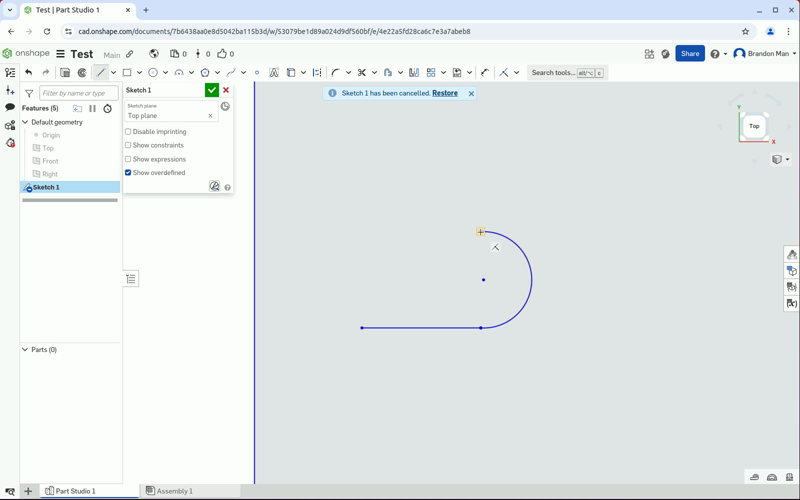
scroll(-6)
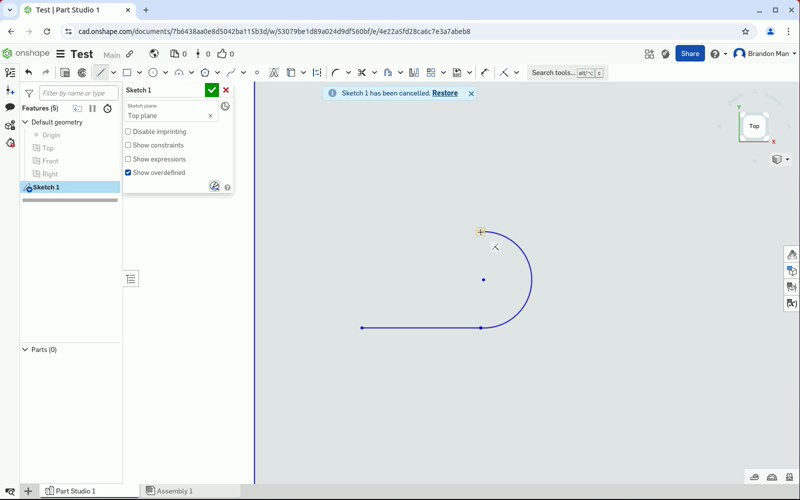
scroll(-6)
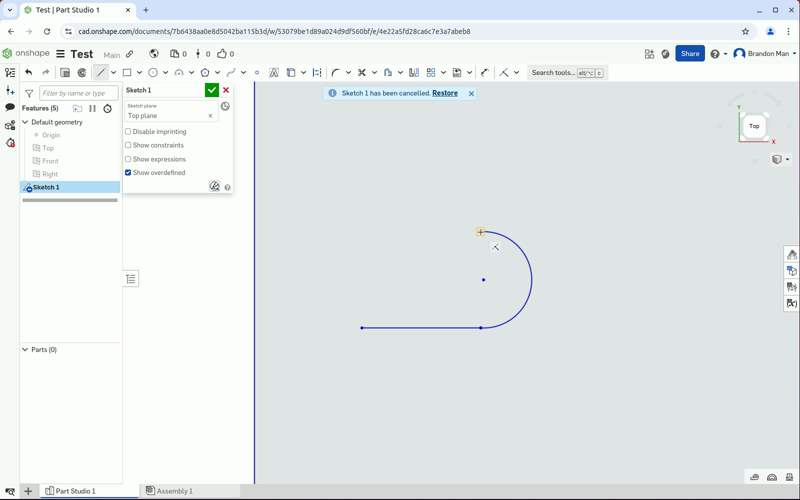
scroll(-6)
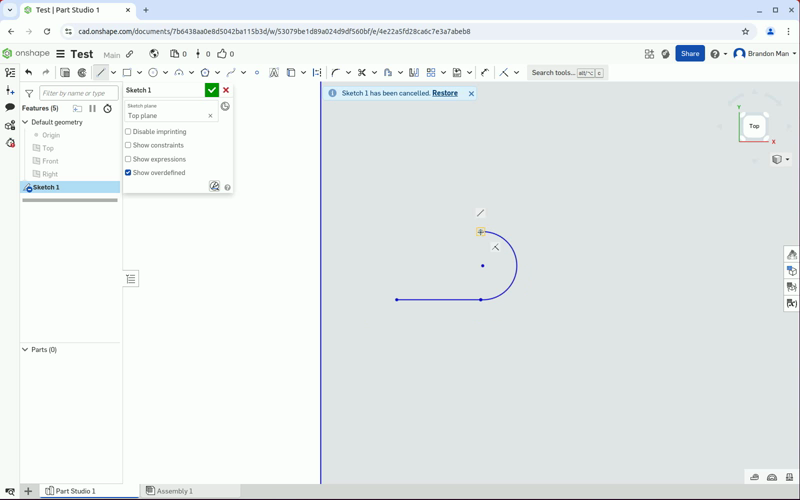
scroll(-6)
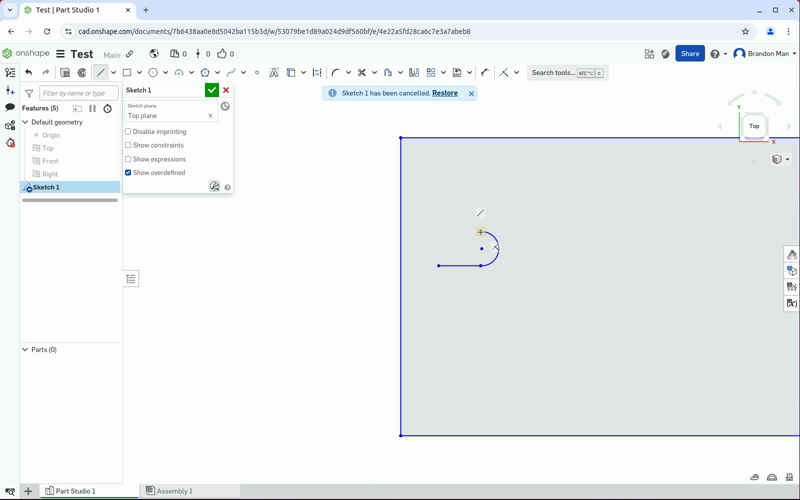
scroll(-6)
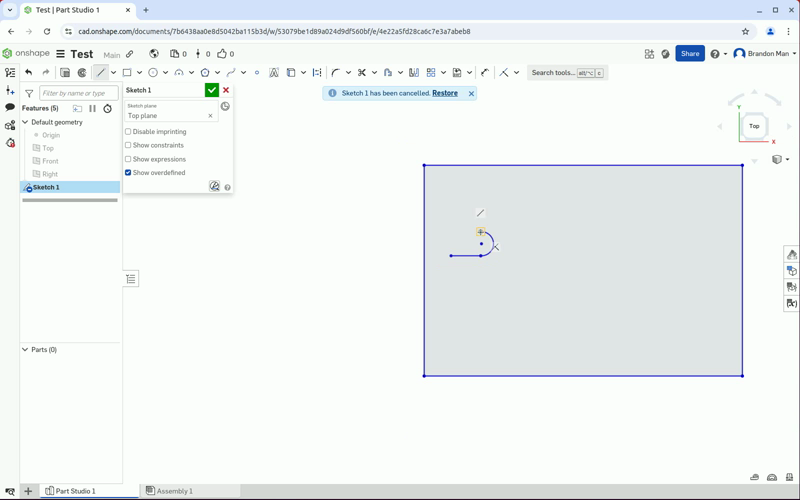
scroll(-6)
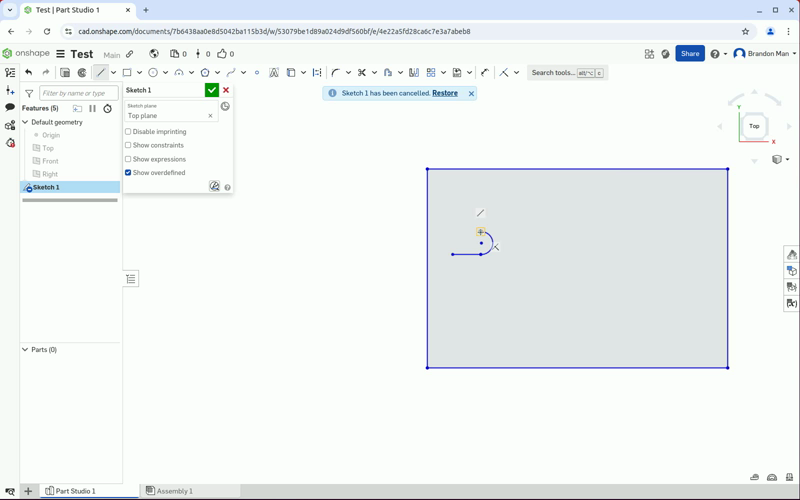
scroll(-6)
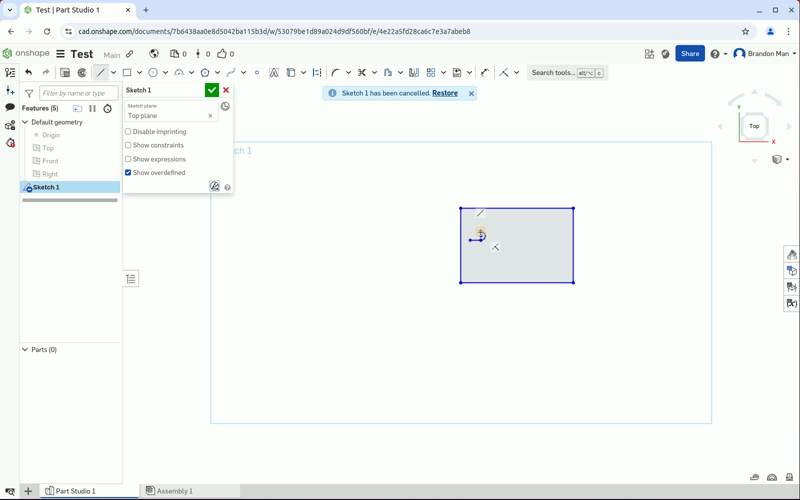
key_down(shift)
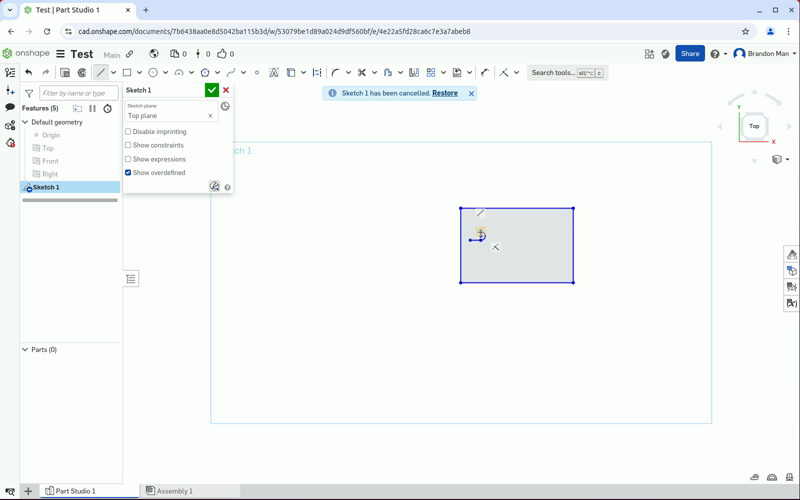
mouse_move(510, 231)
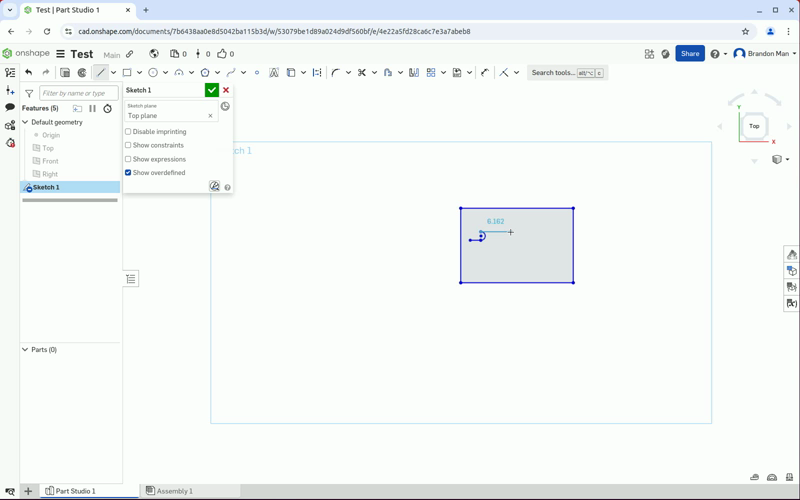
mouse_move(470, 231)
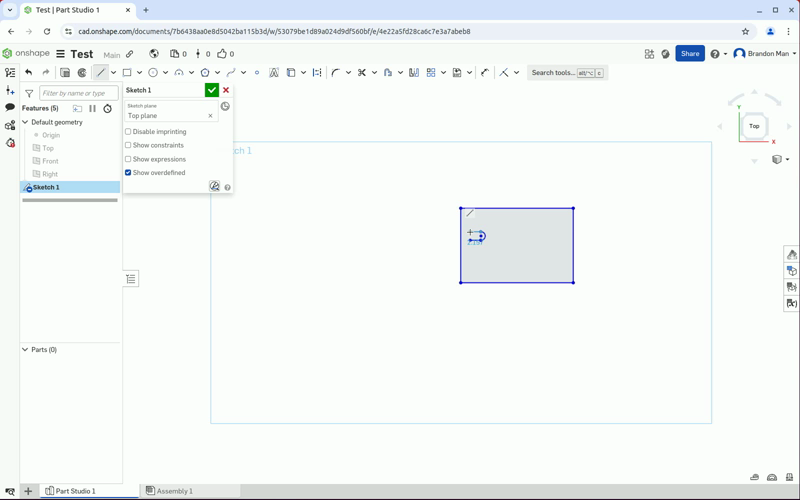
click(470, 231)
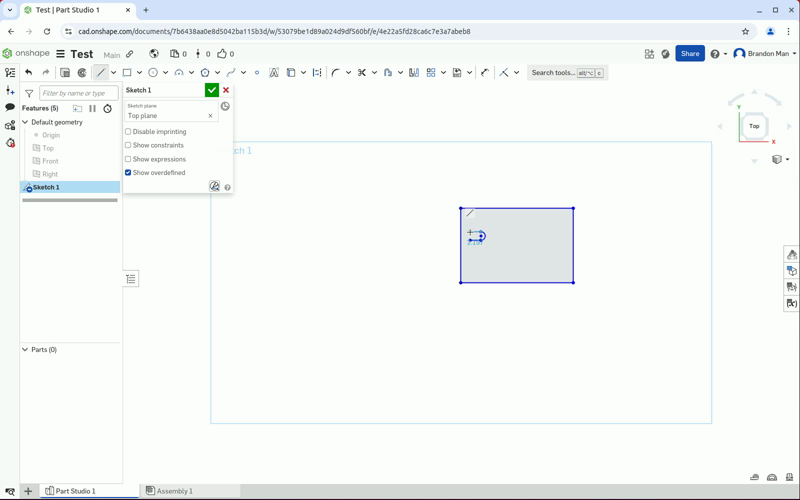
key_up(shift)
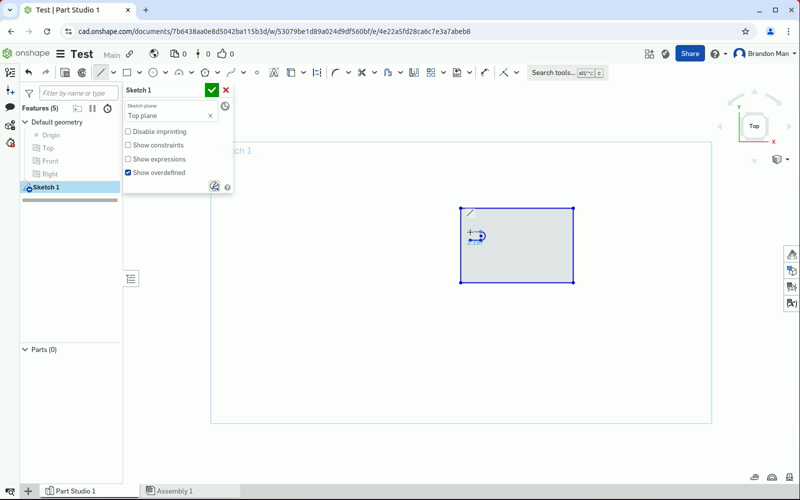
key(esc)
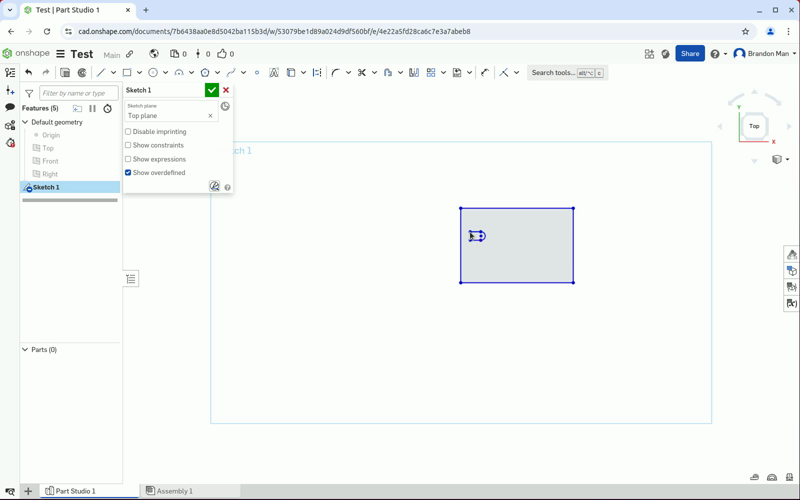
key(a)
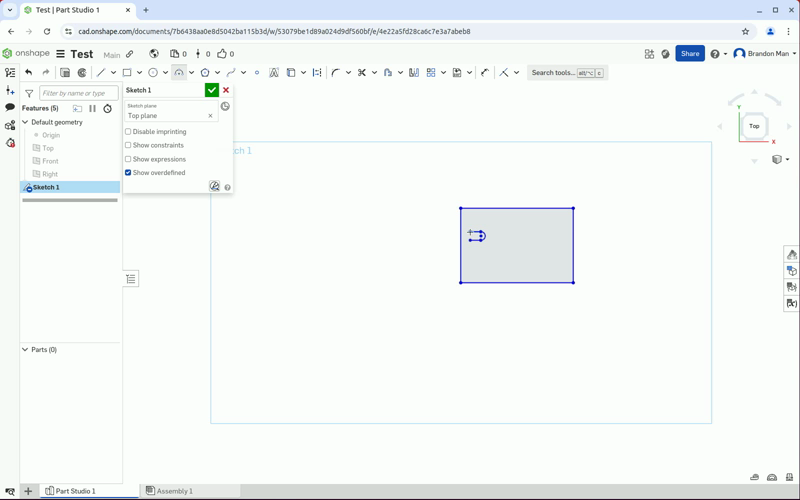
mouse_move(470, 231)
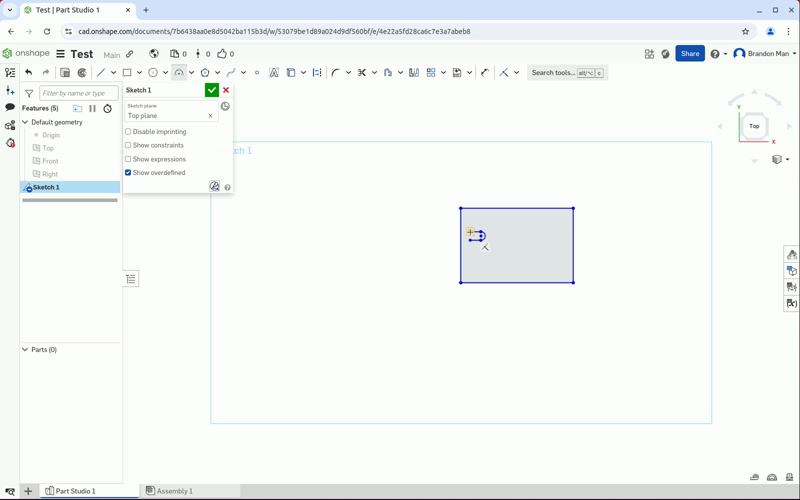
click(470, 231)
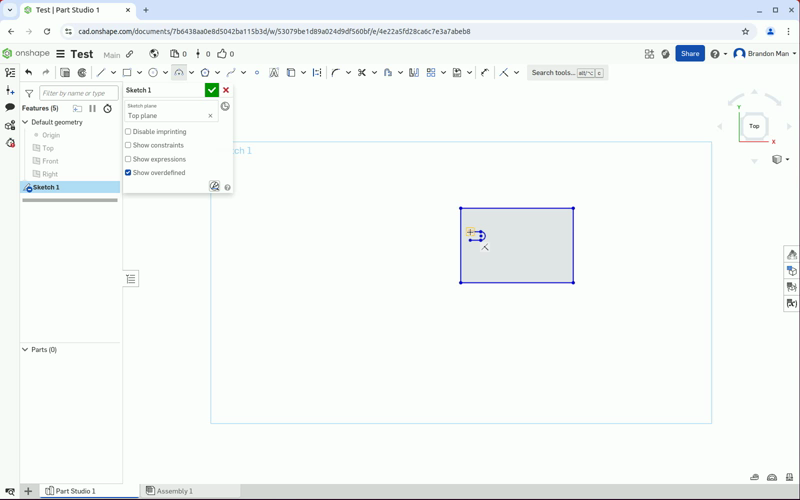
mouse_move(470, 240)
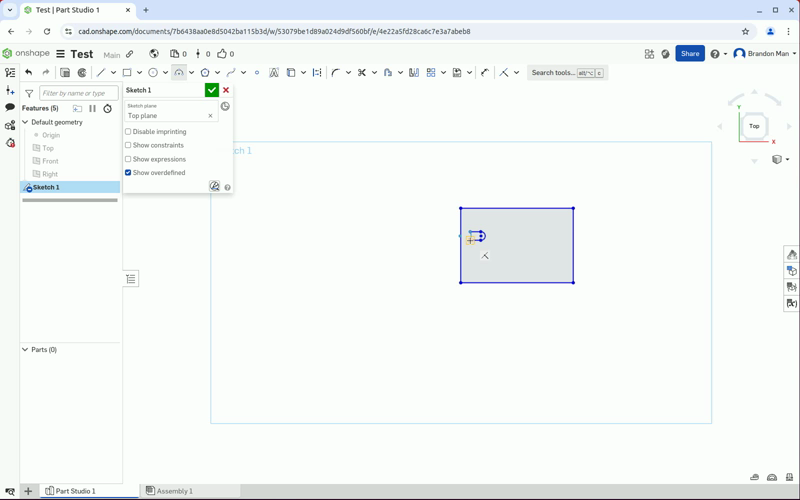
click(470, 240)
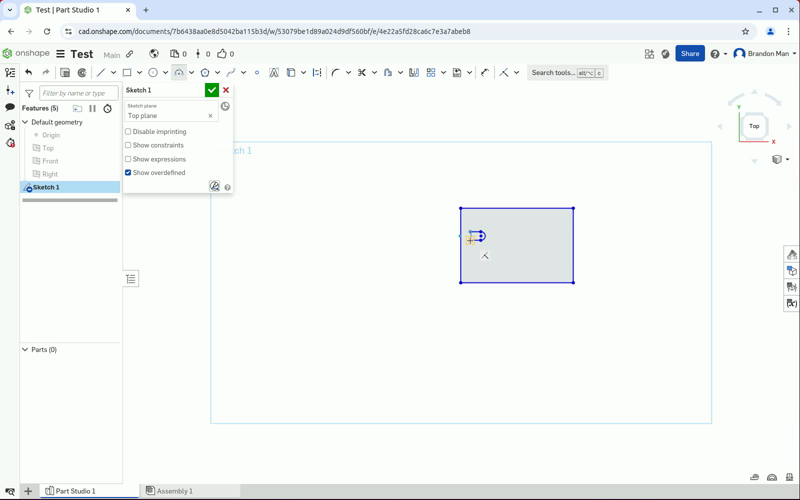
key_down(shift)
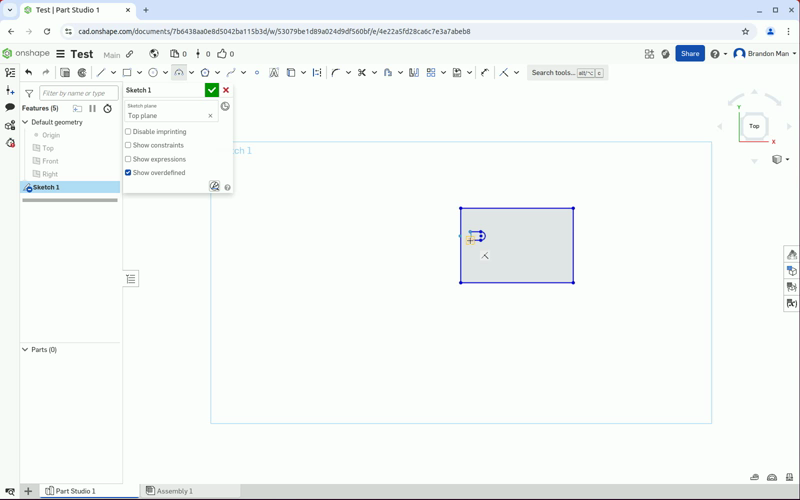
mouse_move(466, 236)
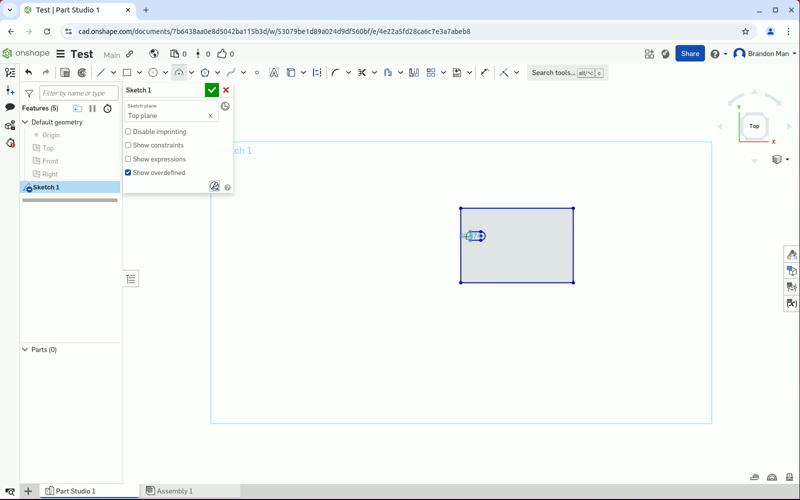
click(466, 236)
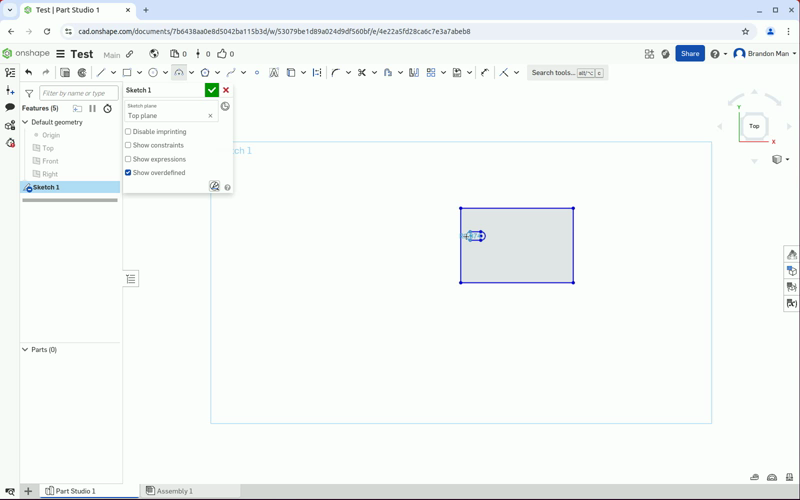
key_up(shift)
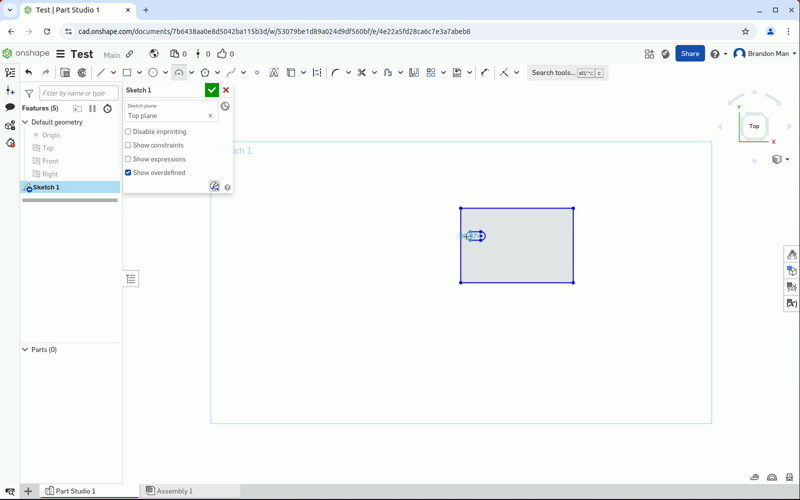
key(esc)
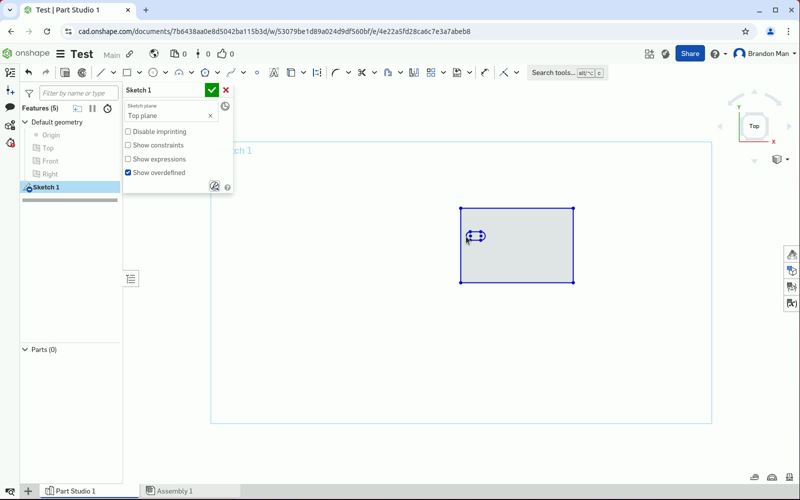
key(l)
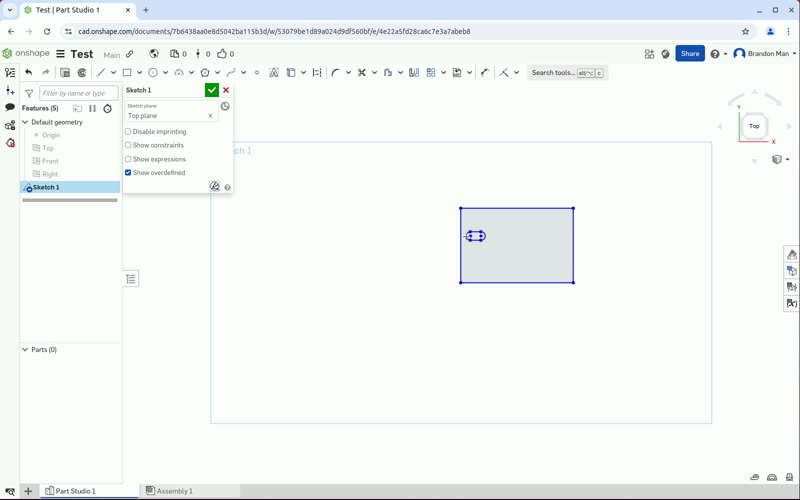
key_down(shift)
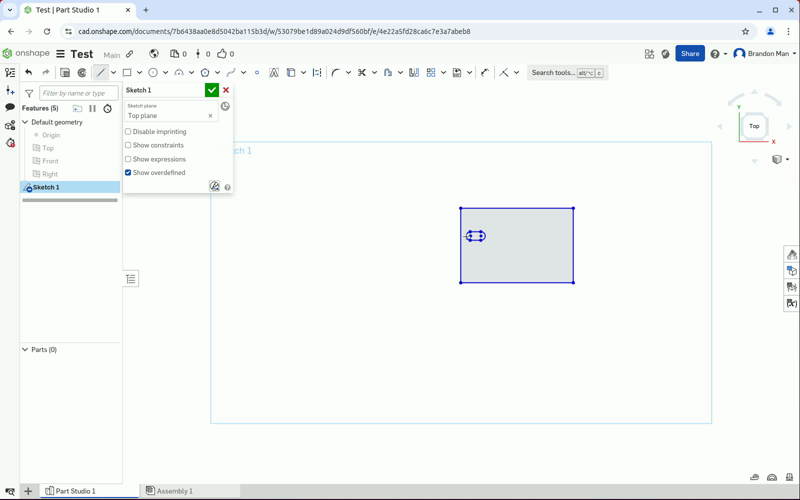
mouse_move(470, 270)
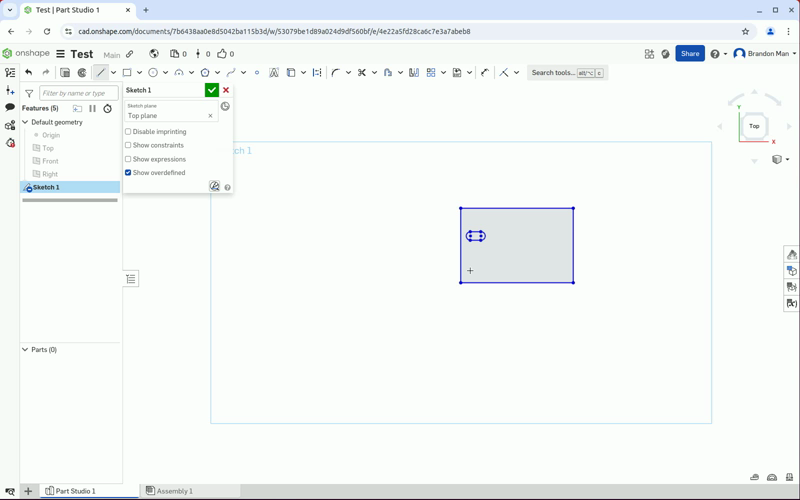
click(470, 270)
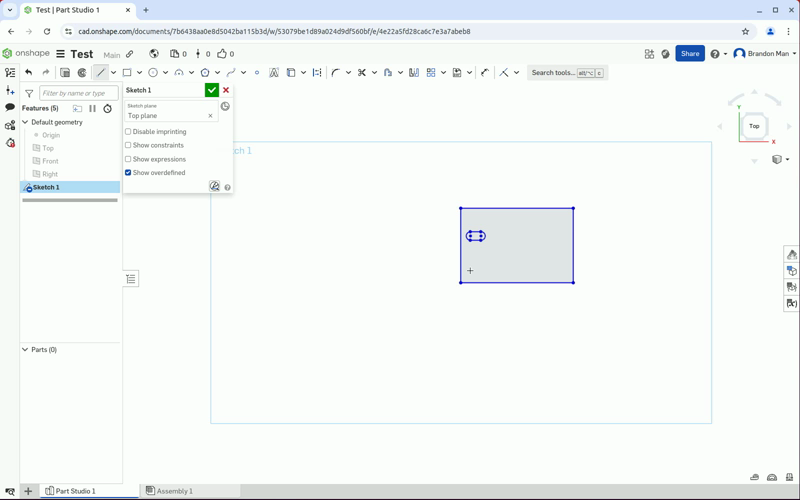
key_up(shift)
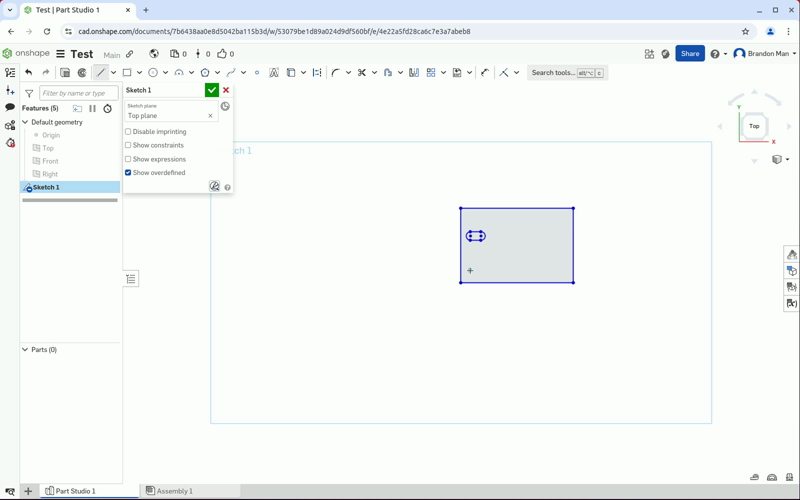
key_down(shift)
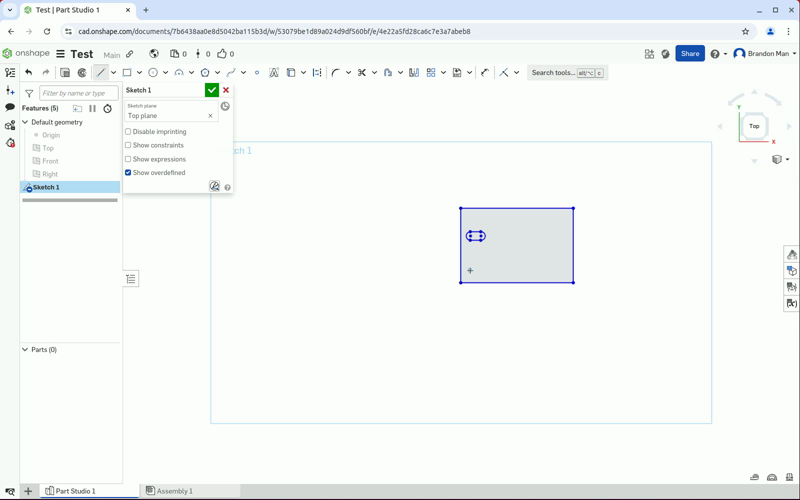
mouse_move(500, 270)
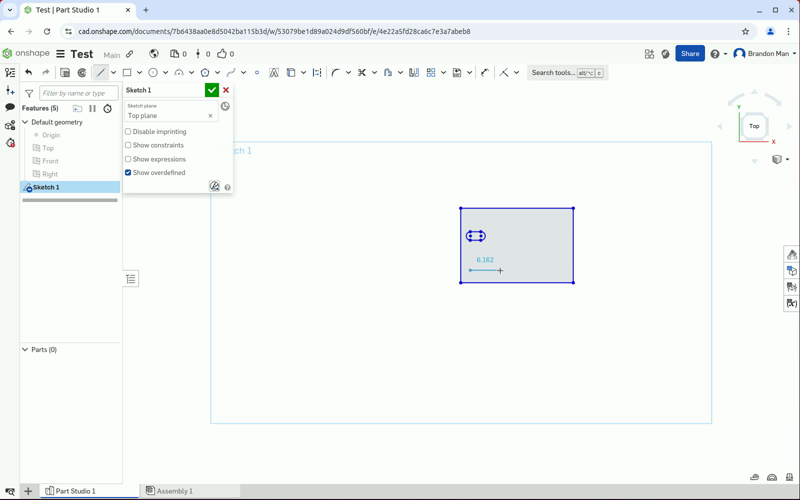
mouse_move(480, 270)
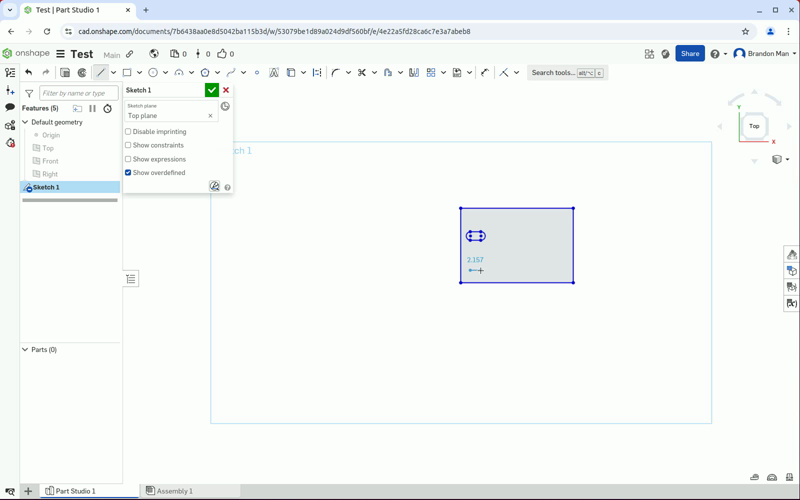
click(480, 270)
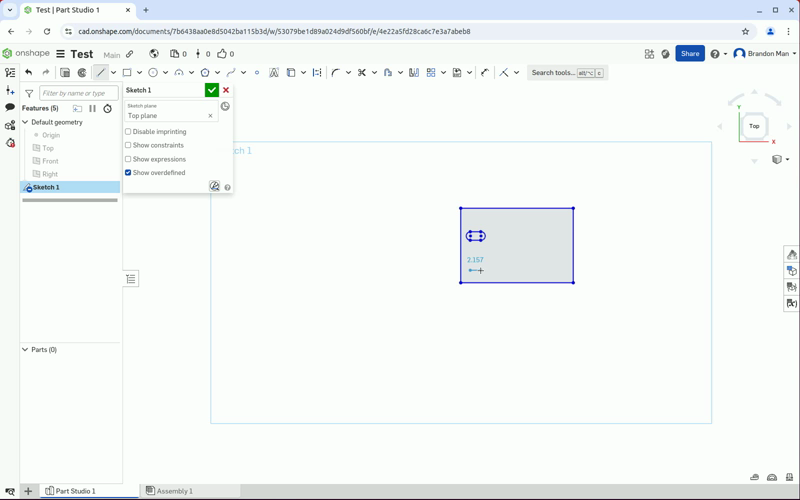
key_up(shift)
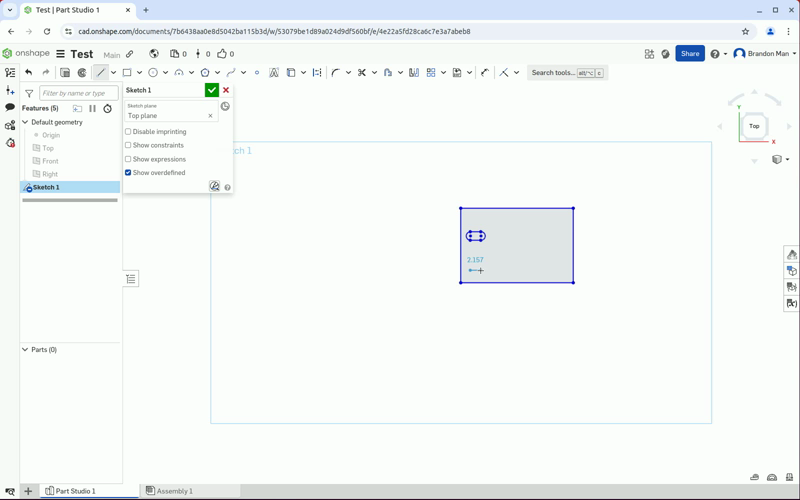
key(esc)
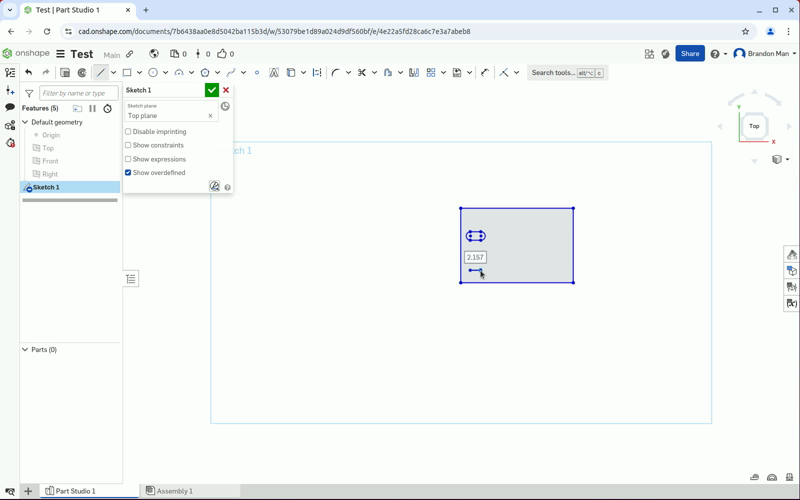
key(a)
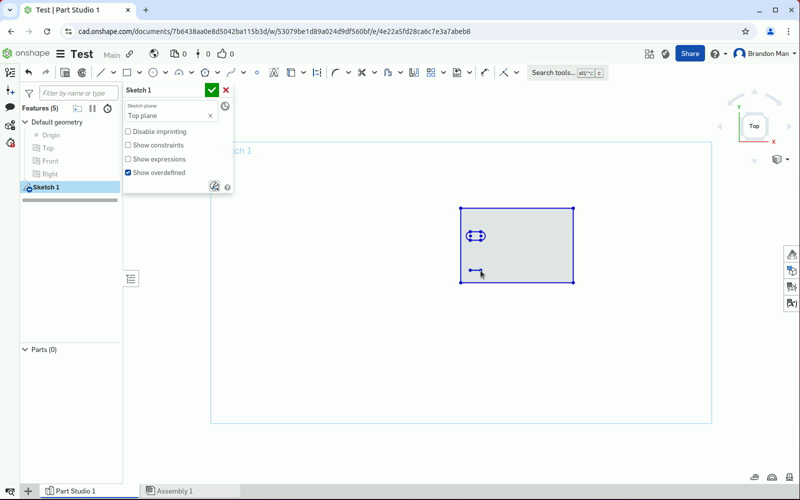
mouse_move(480, 270)
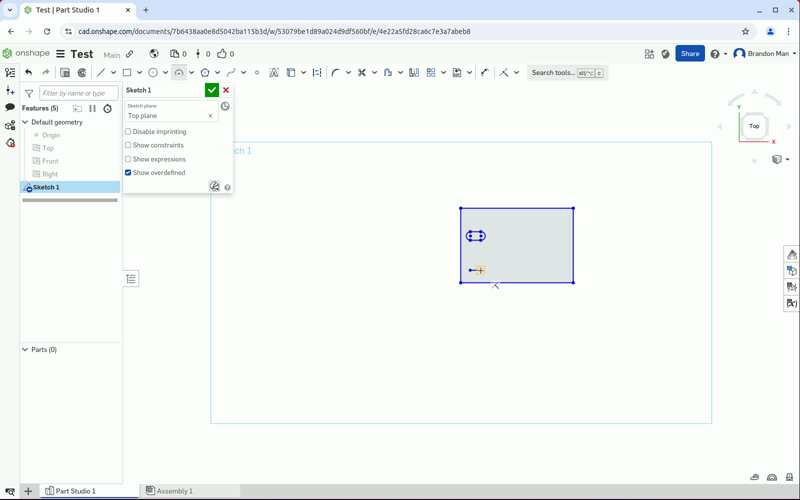
click(480, 270)
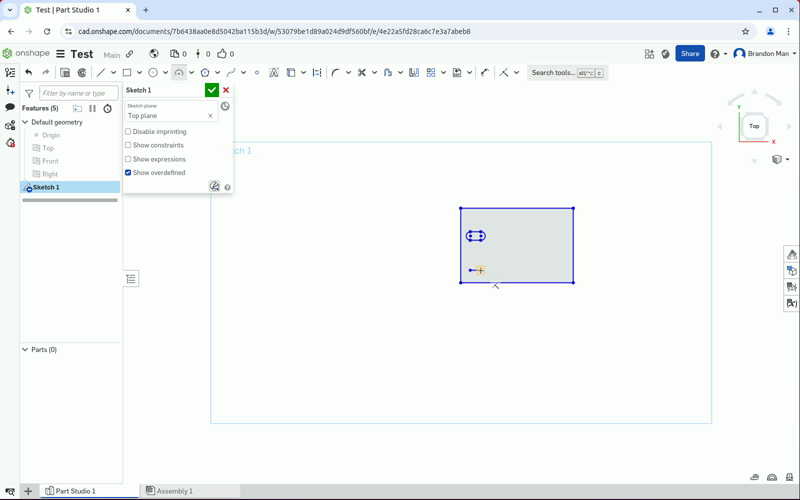
key_down(shift)
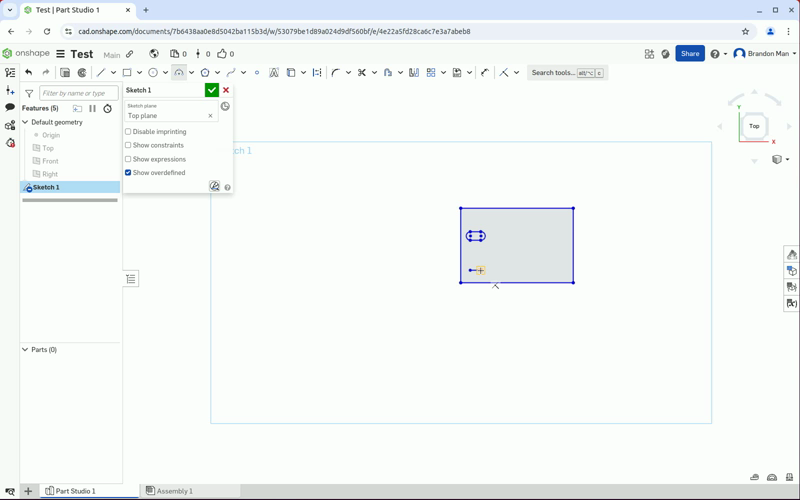
mouse_move(480, 262)
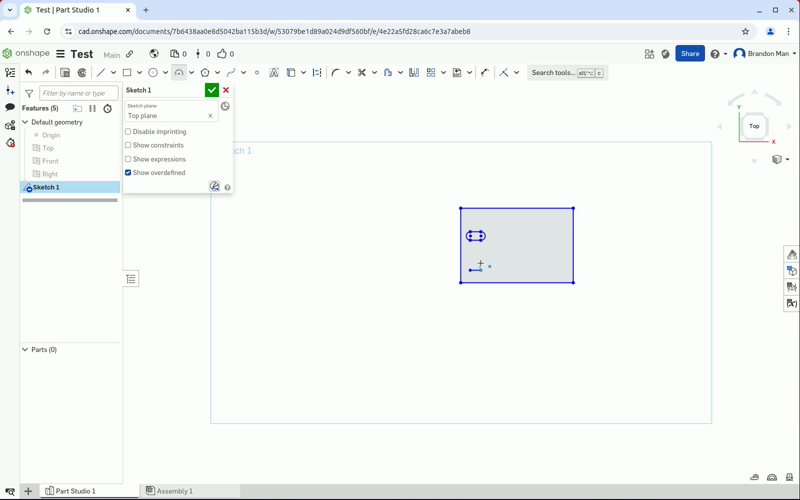
scroll(6)
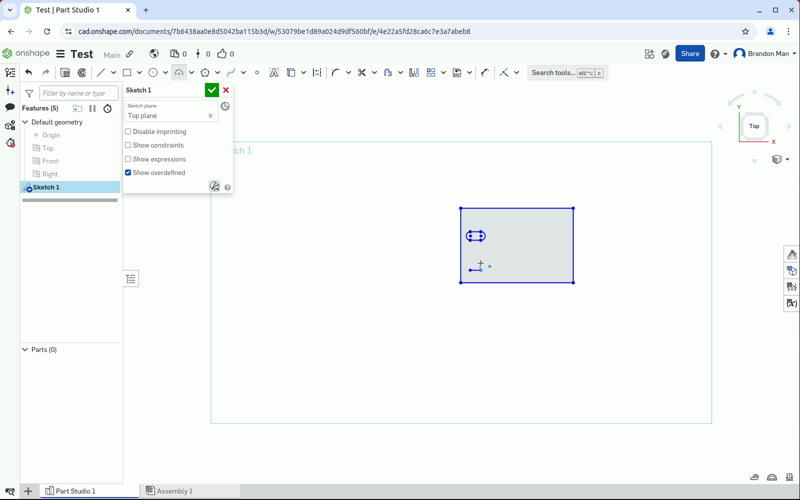
scroll(6)
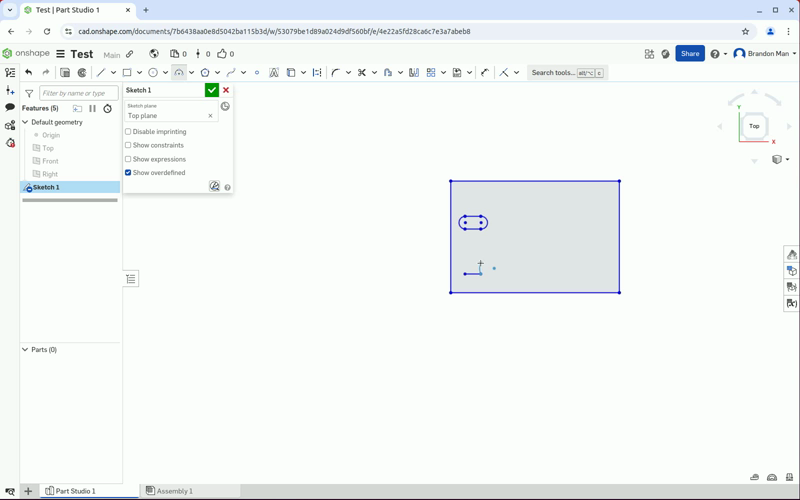
scroll(6)
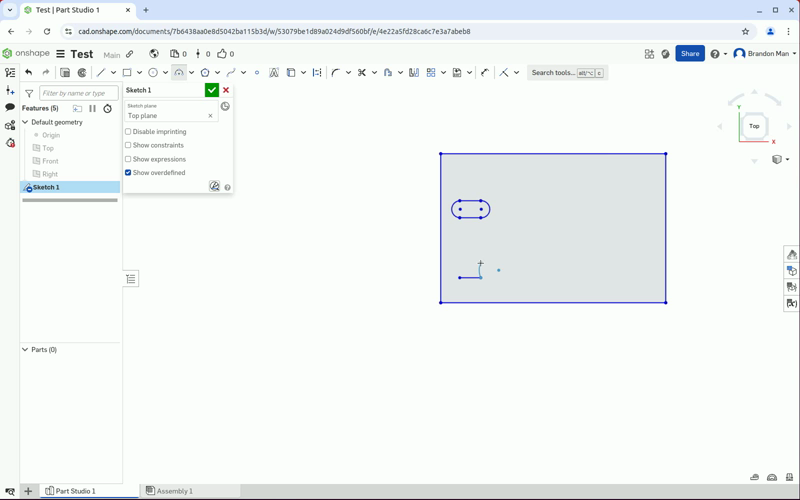
scroll(6)
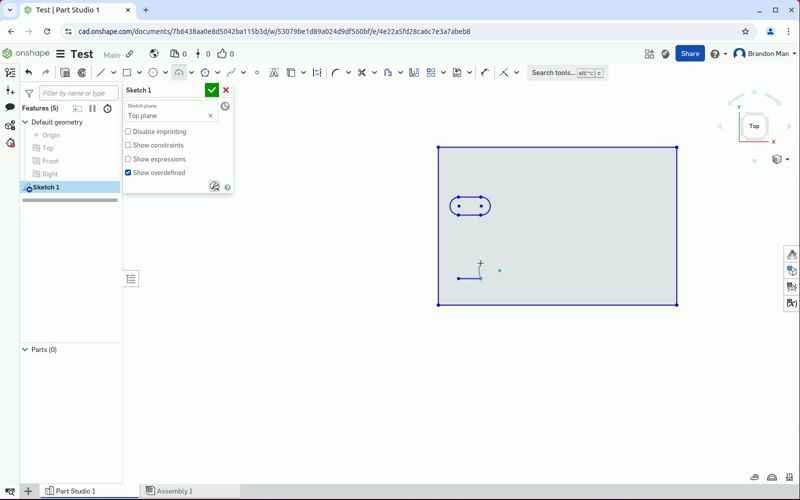
scroll(6)
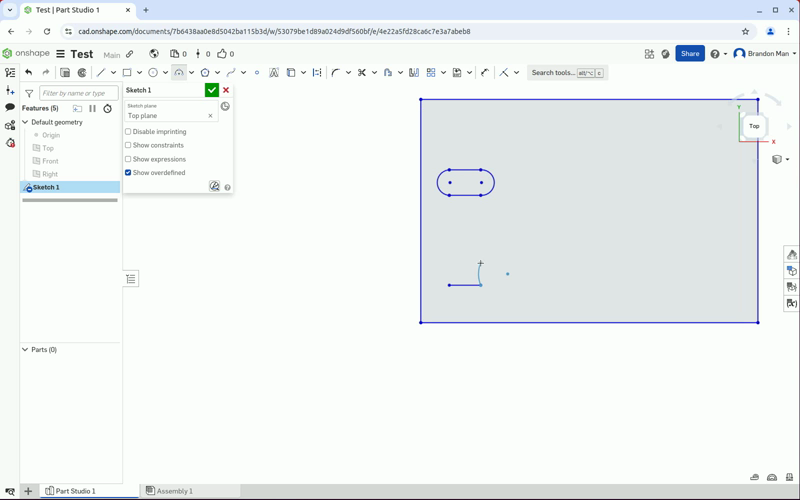
scroll(6)
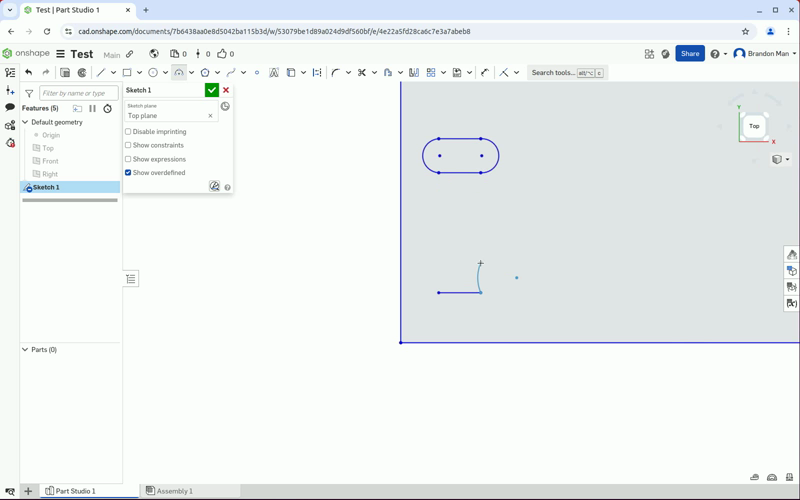
scroll(6)
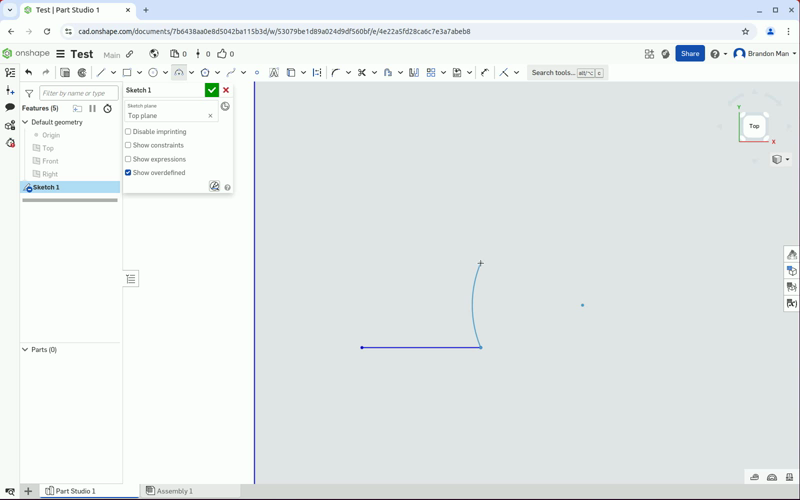
click(480, 262)
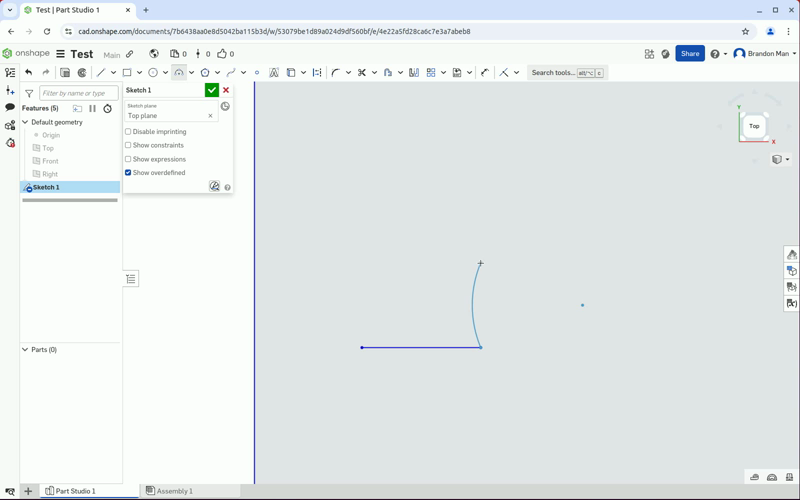
scroll(-6)
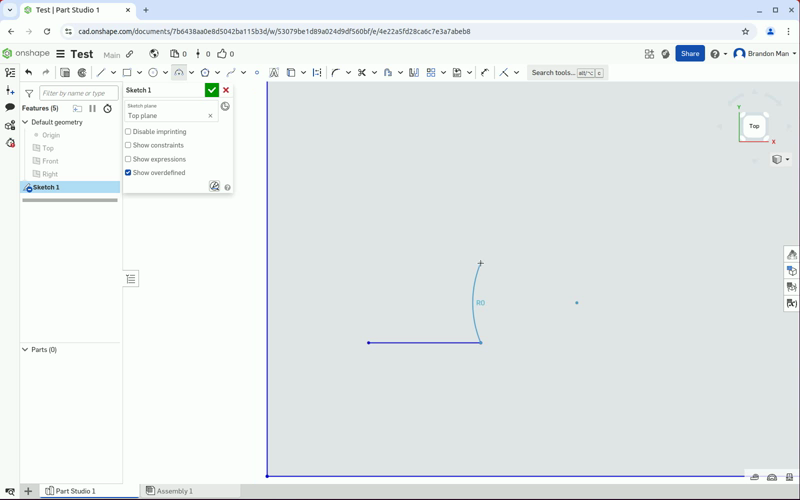
scroll(-6)
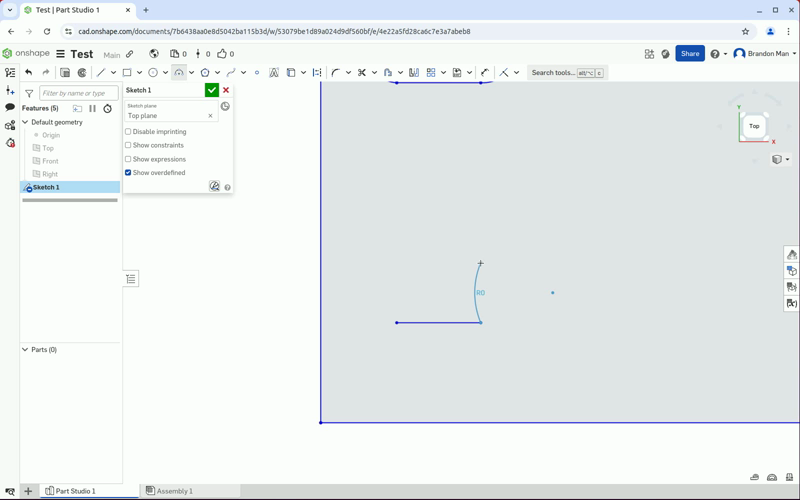
scroll(-6)
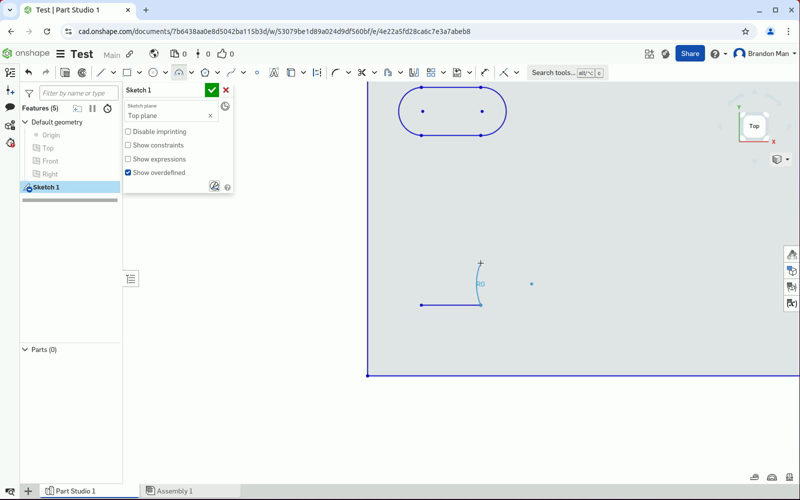
scroll(-6)
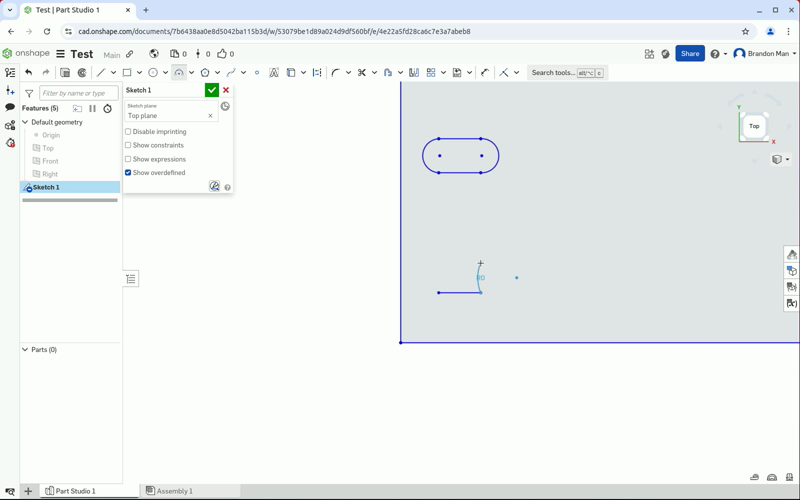
scroll(-6)
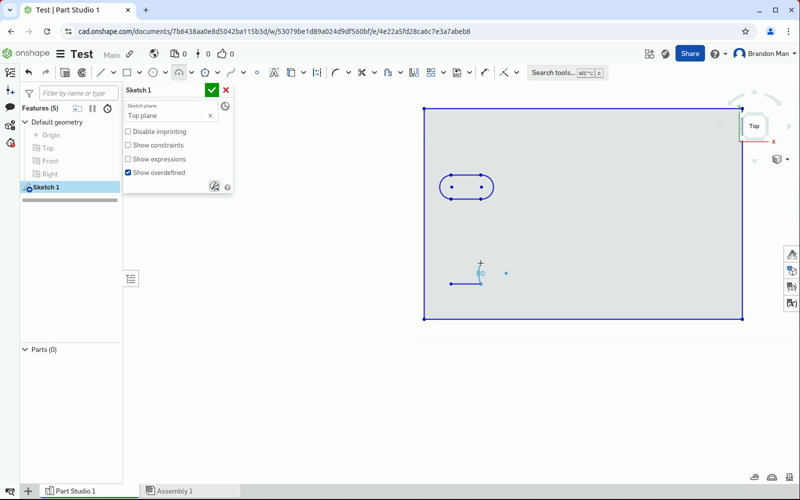
scroll(-6)
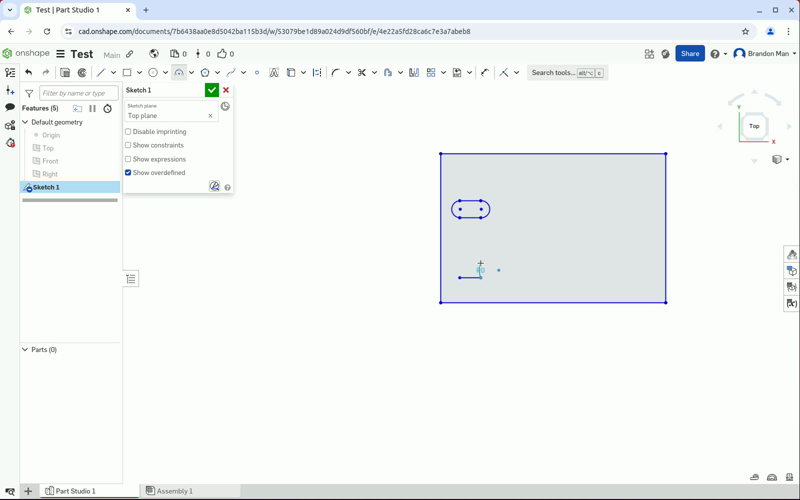
scroll(-6)
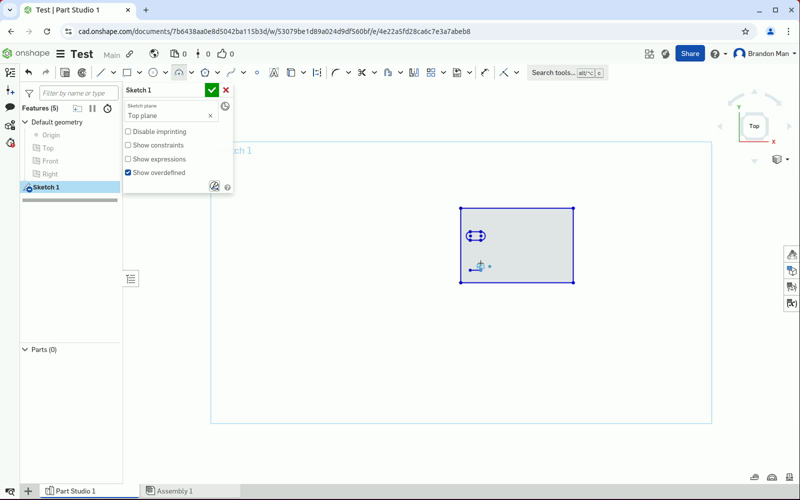
mouse_move(484, 266)
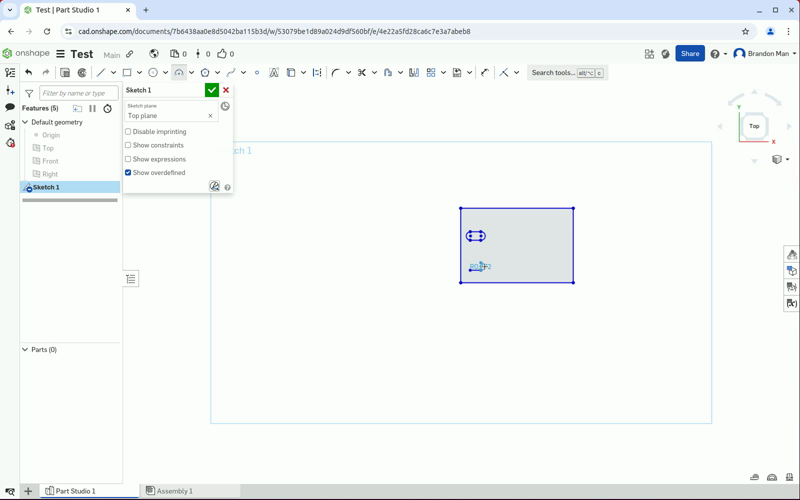
scroll(6)
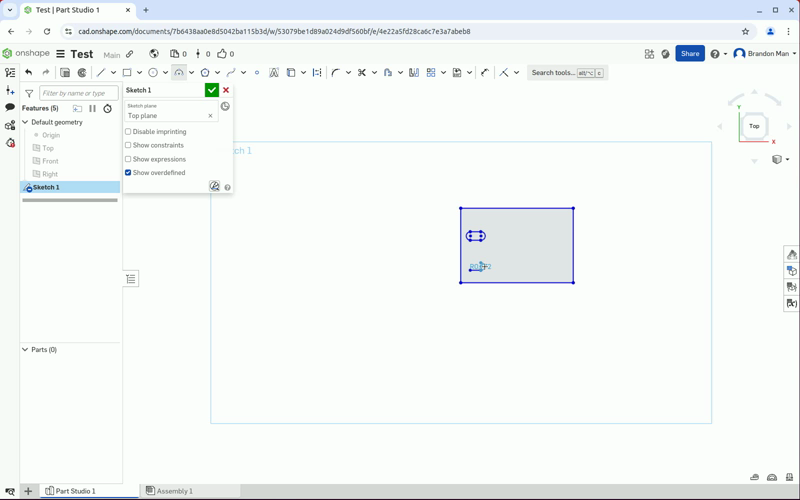
scroll(6)
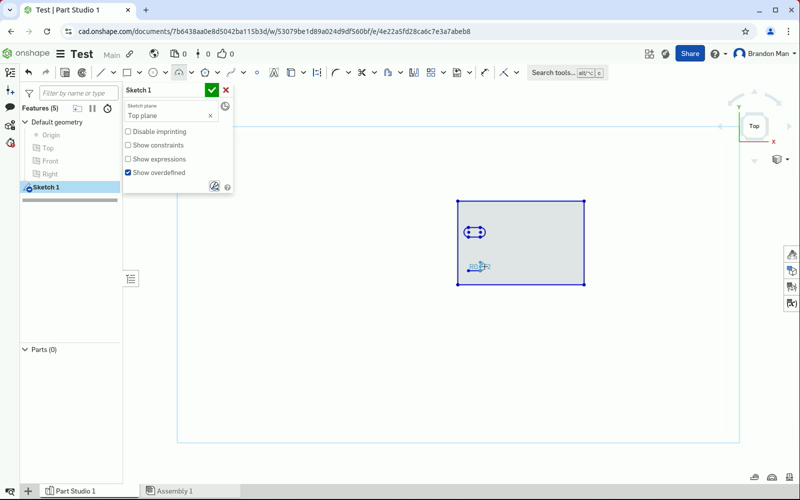
scroll(6)
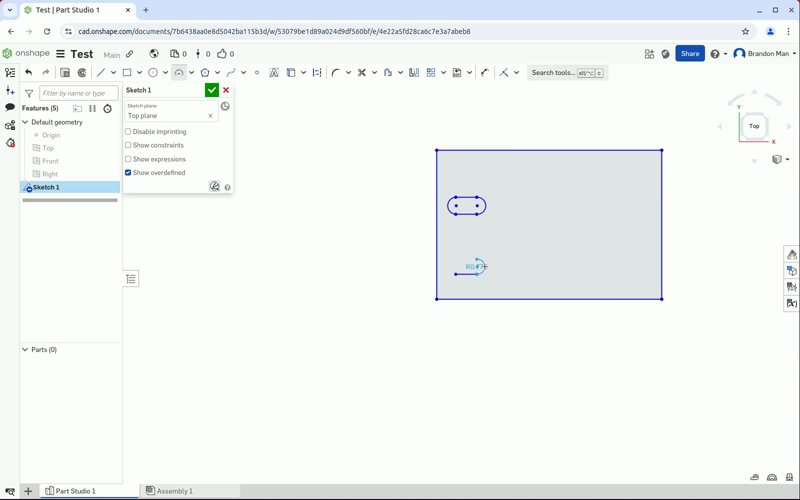
scroll(6)
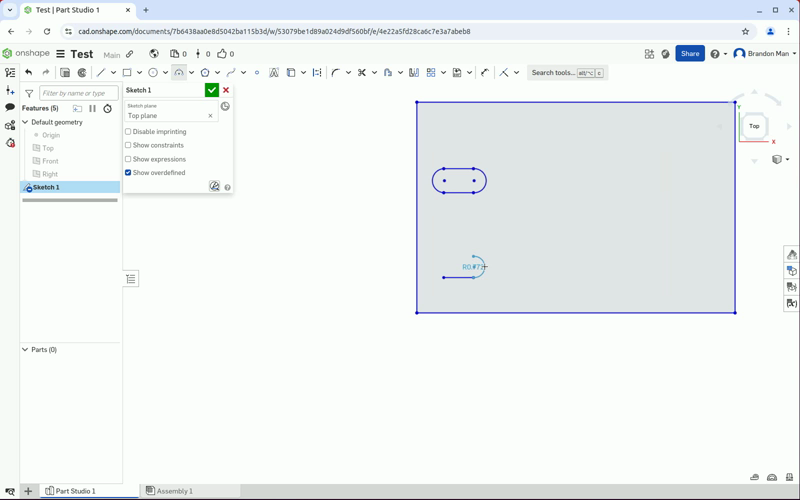
scroll(6)
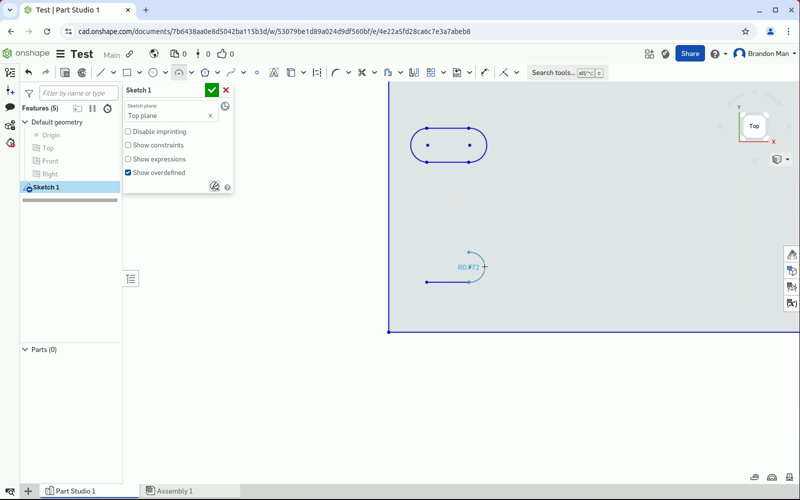
scroll(6)
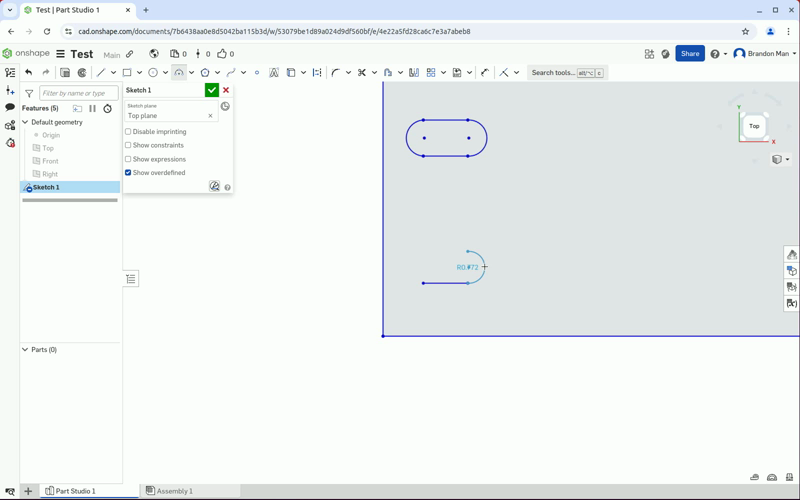
scroll(6)
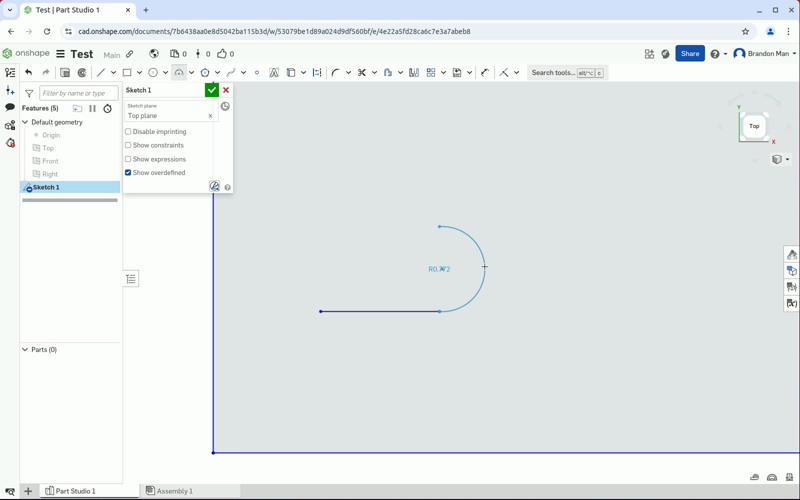
click(484, 266)
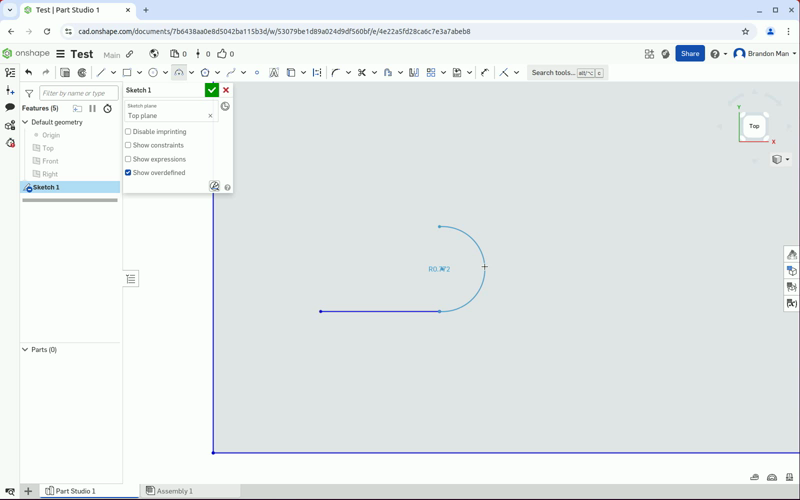
scroll(-6)
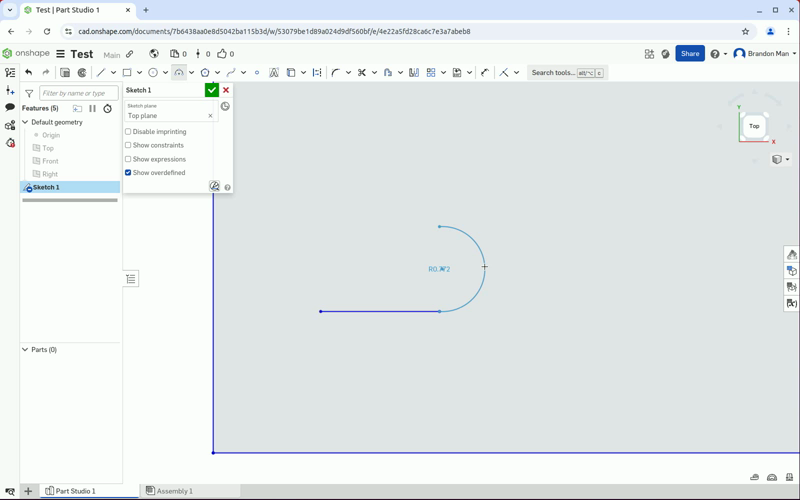
scroll(-6)
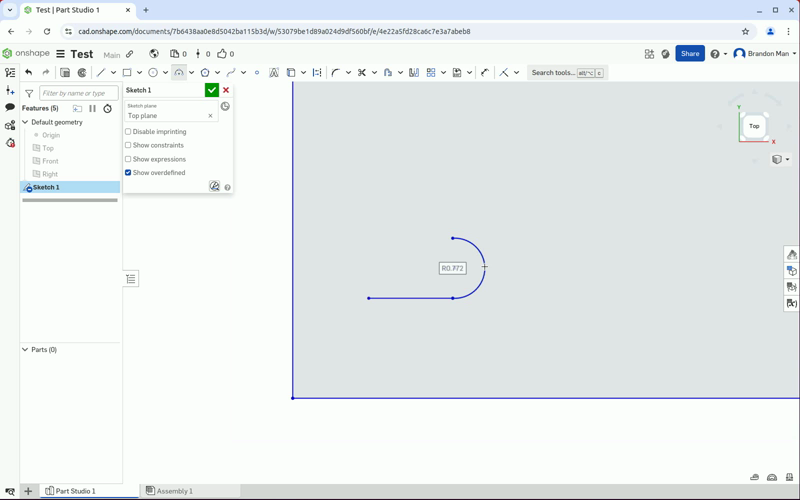
scroll(-6)
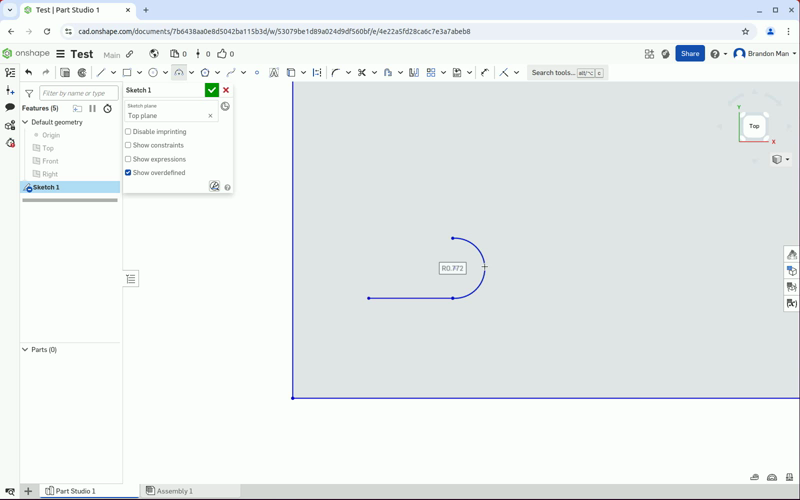
scroll(-6)
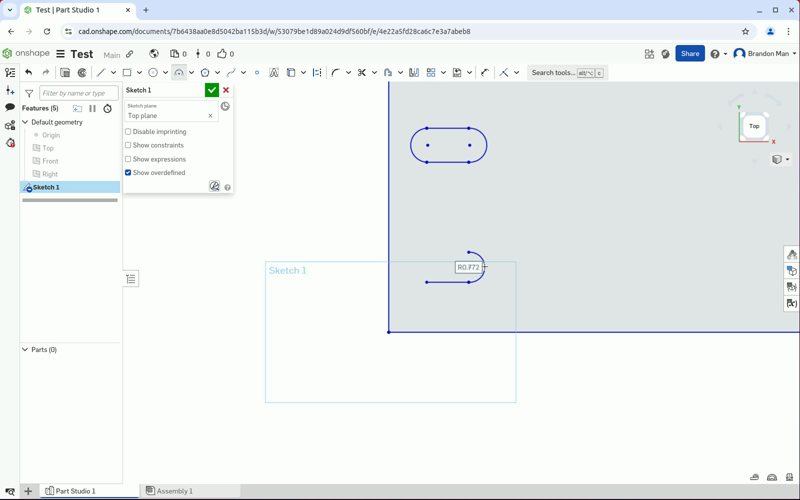
scroll(-6)
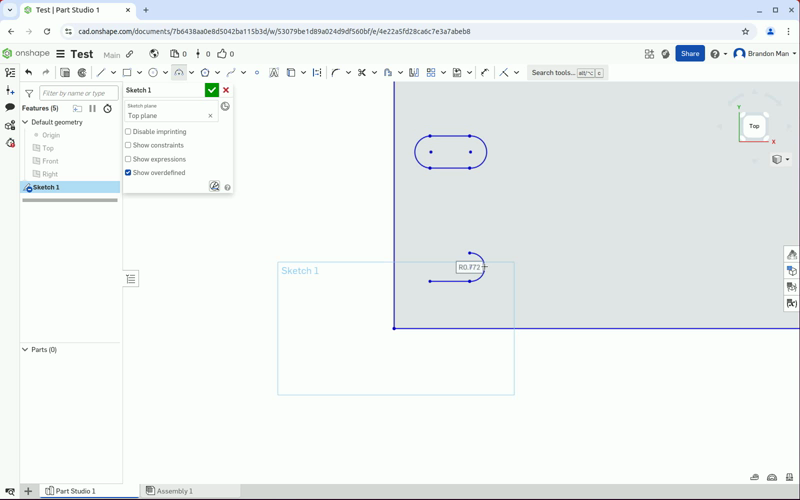
scroll(-6)
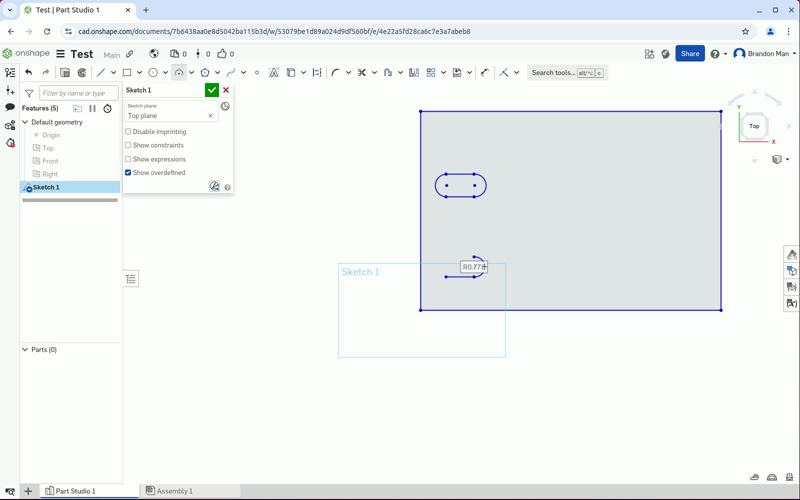
scroll(-6)
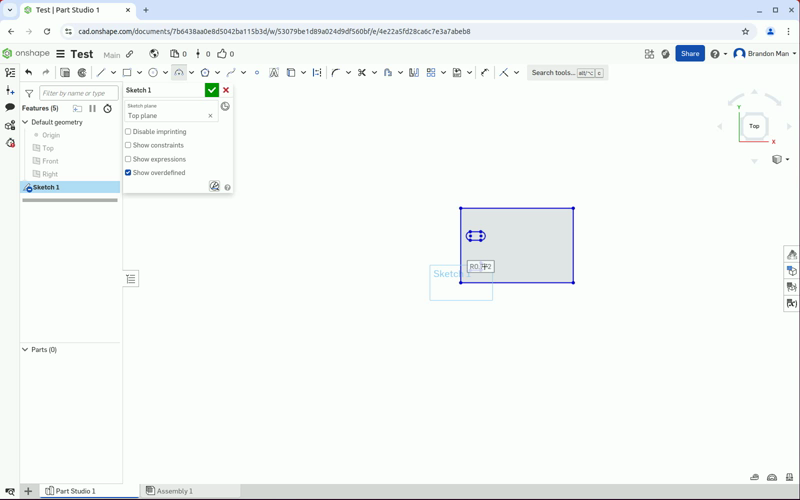
key_up(shift)
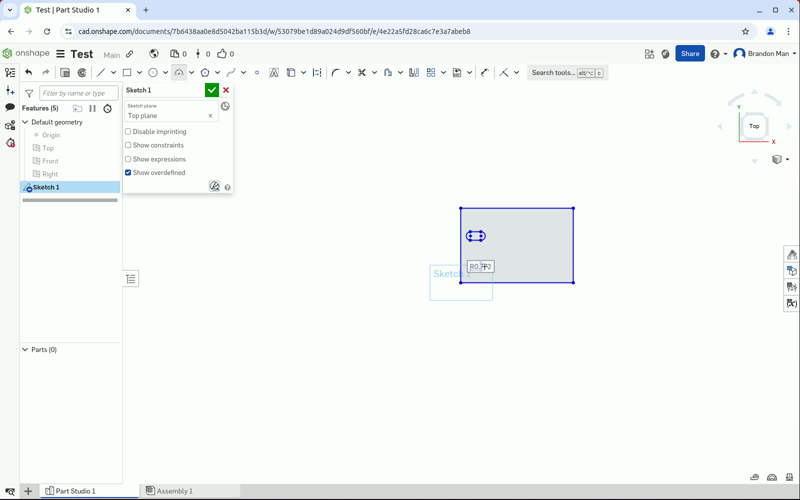
key(esc)
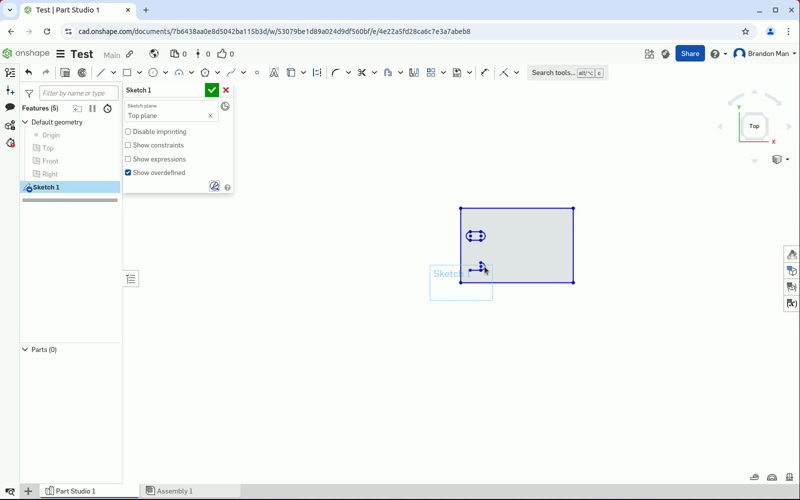
key(l)
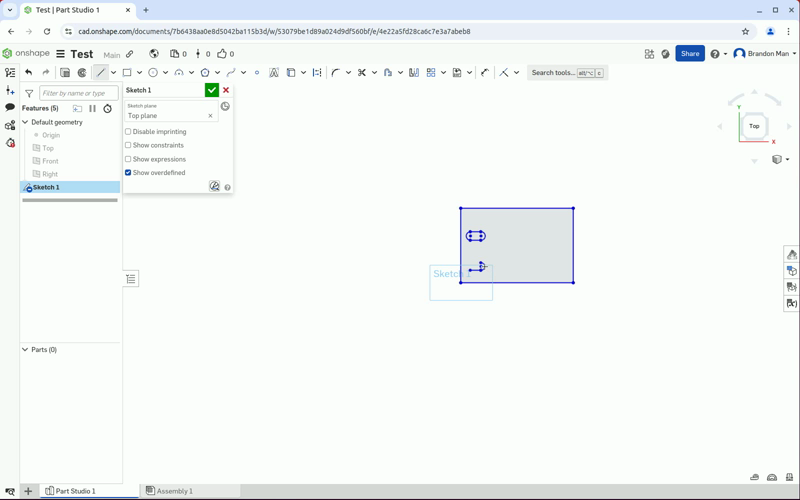
mouse_move(480, 262)
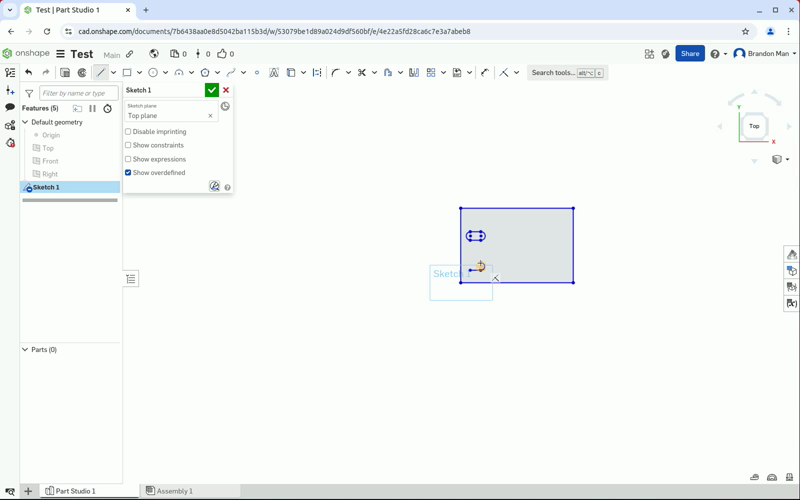
scroll(6)
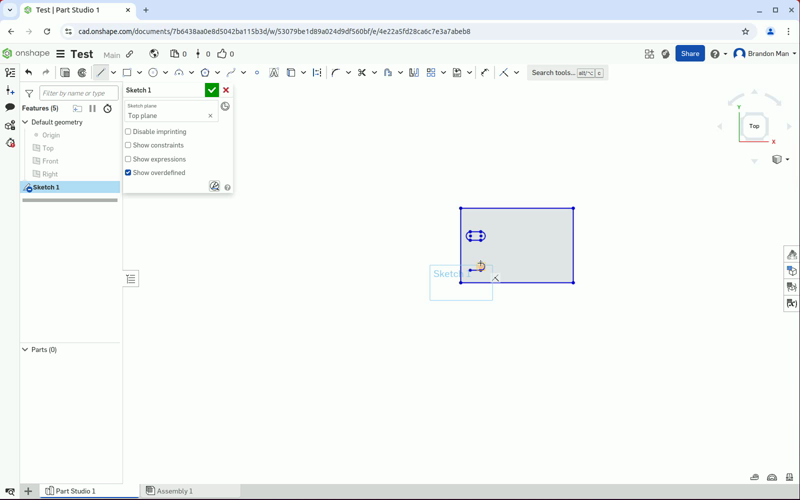
scroll(6)
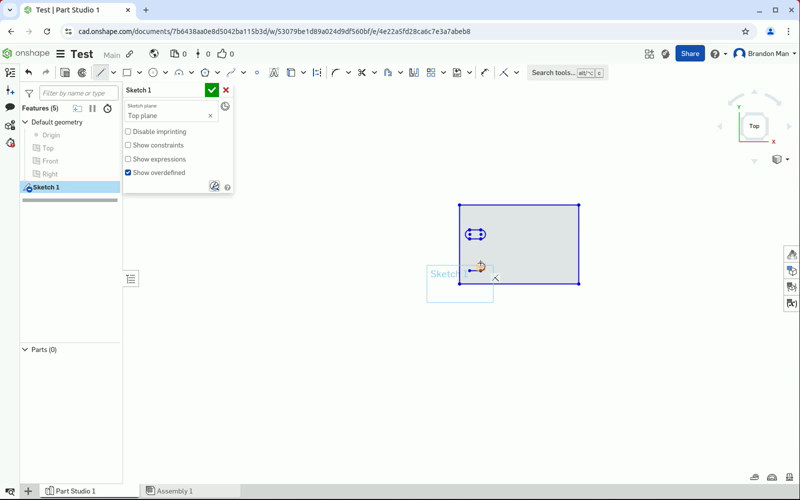
scroll(6)
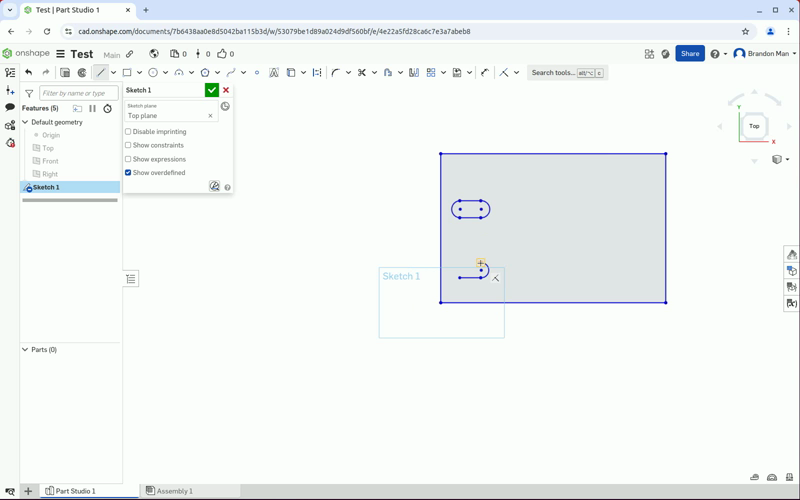
scroll(6)
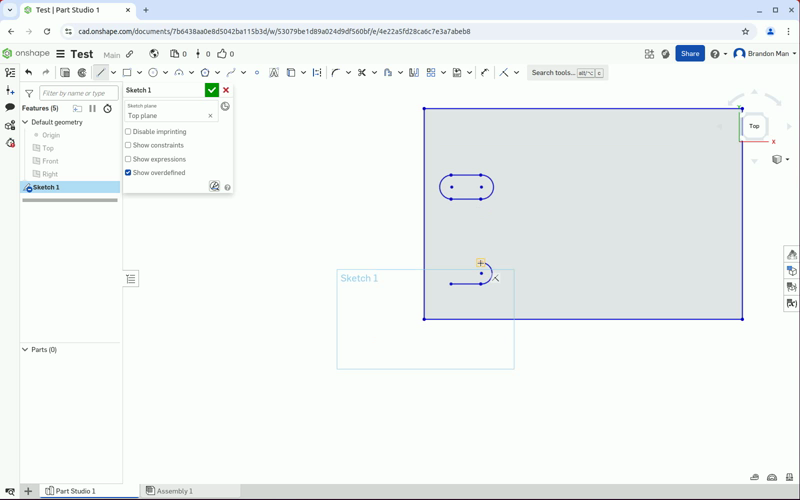
scroll(6)
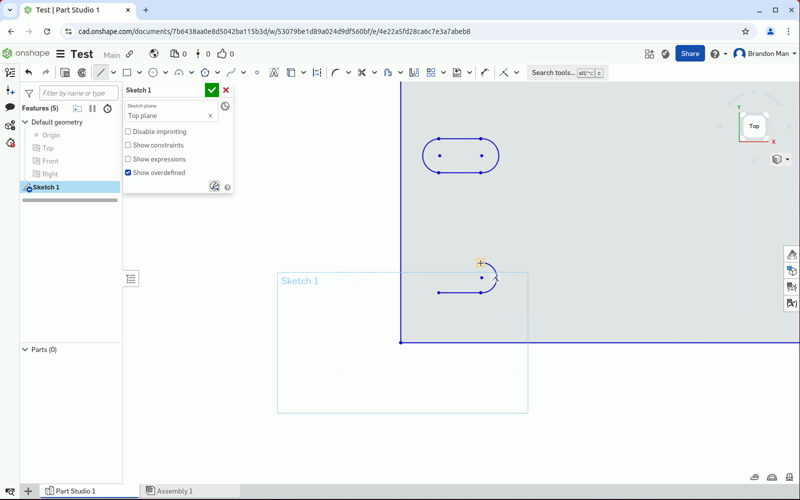
scroll(6)
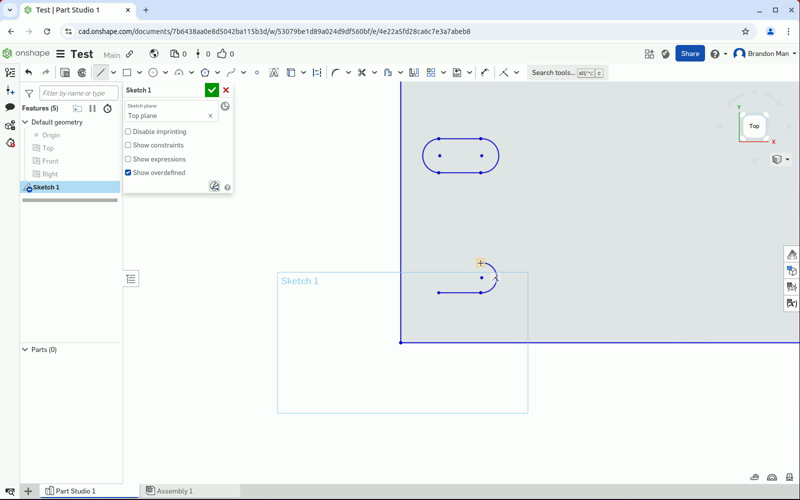
scroll(6)
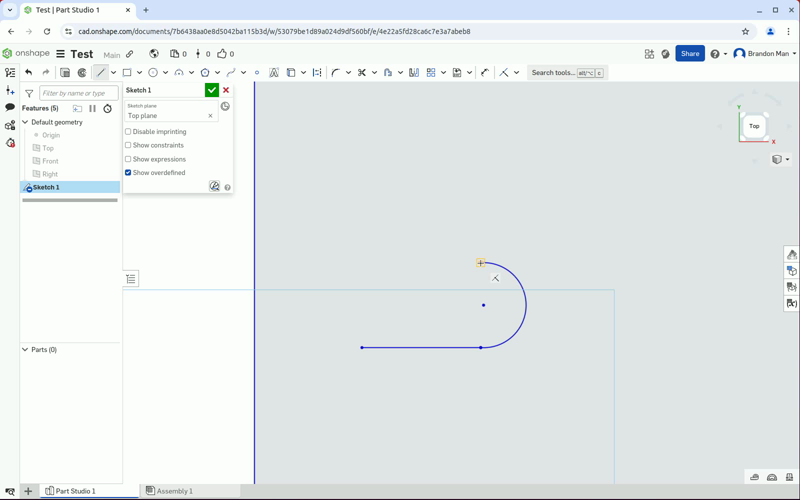
click(480, 262)
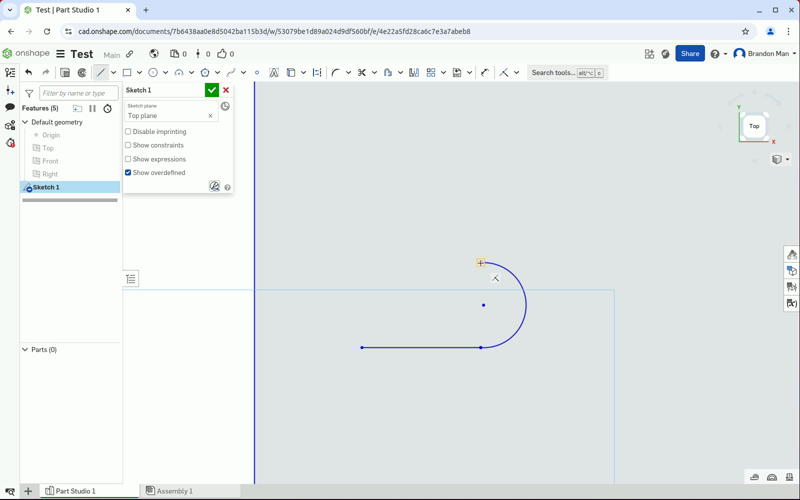
scroll(-6)
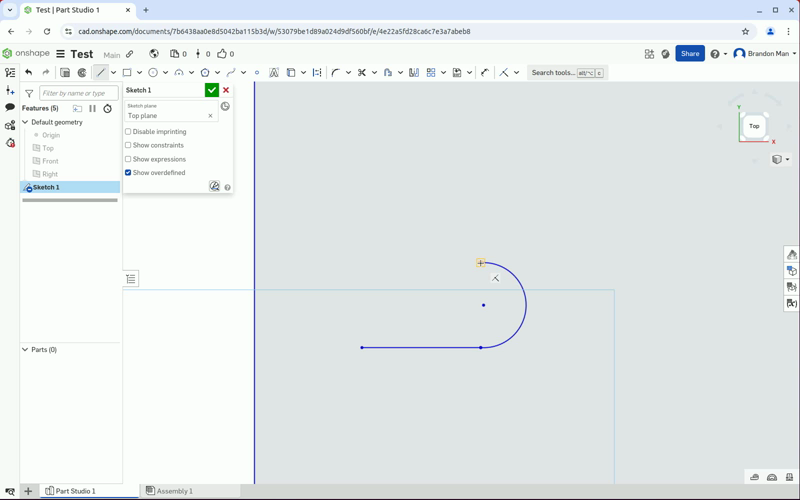
scroll(-6)
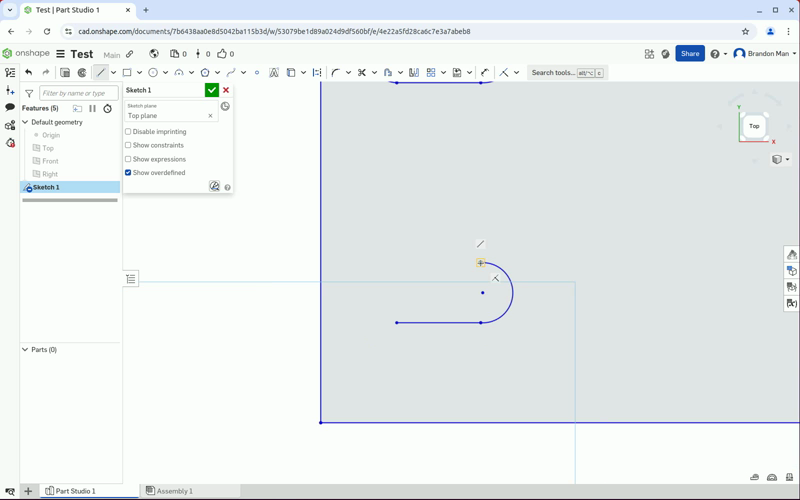
scroll(-6)
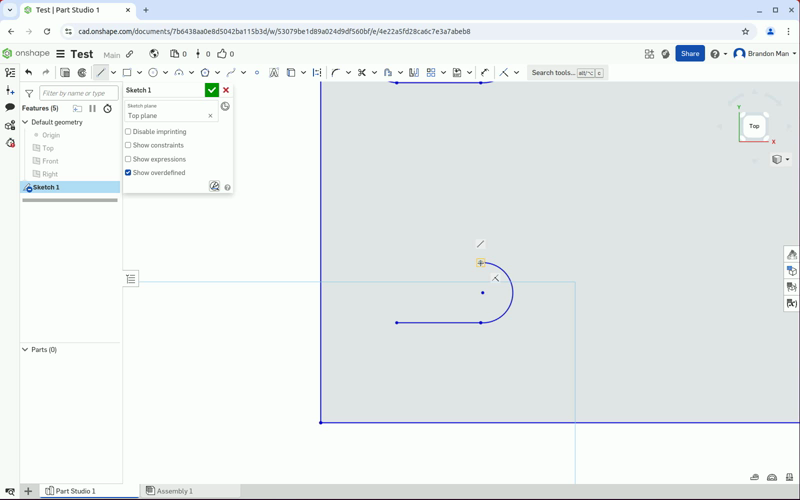
scroll(-6)
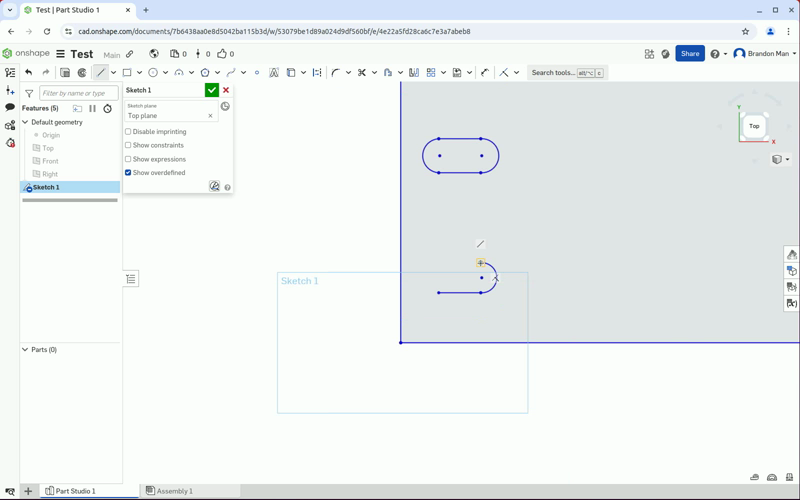
scroll(-6)
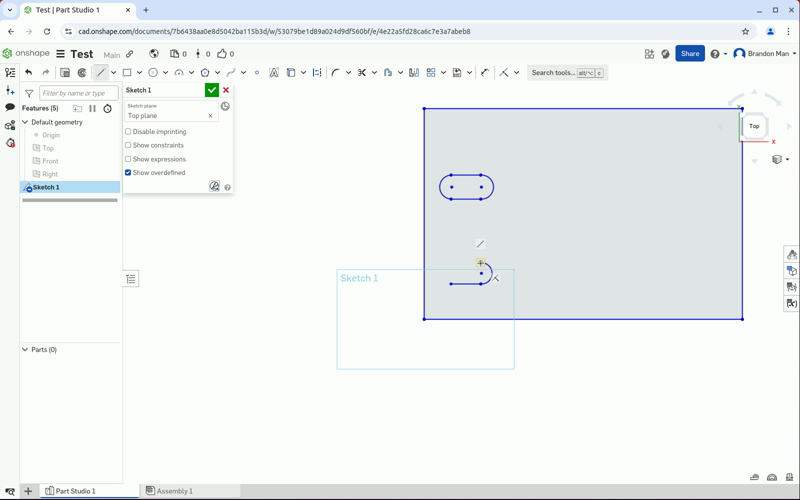
scroll(-6)
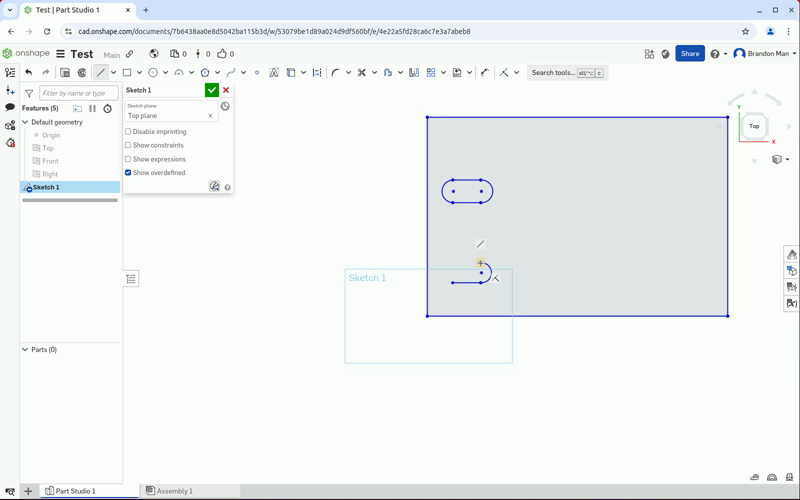
scroll(-6)
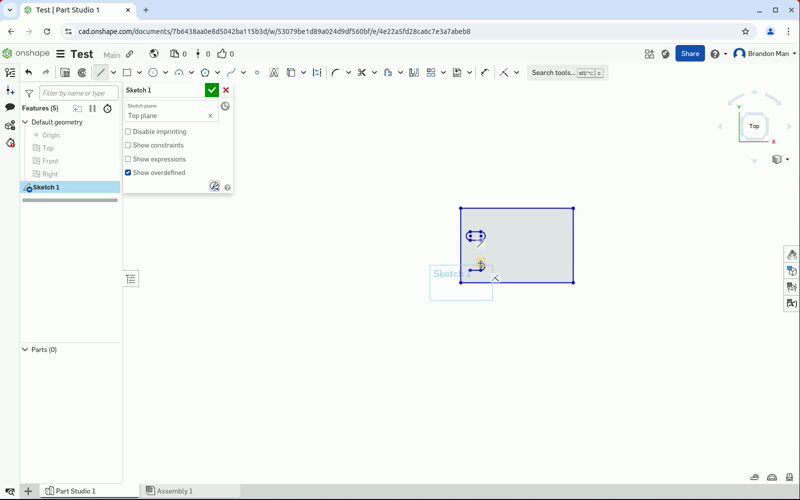
key_down(shift)
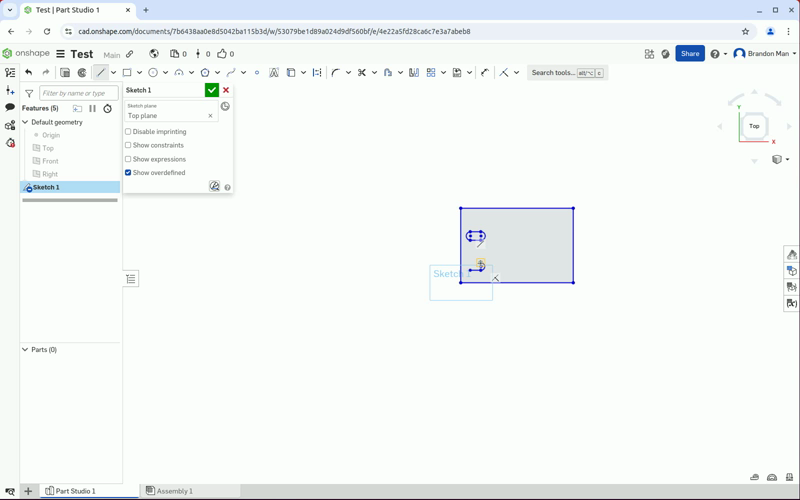
mouse_move(510, 262)
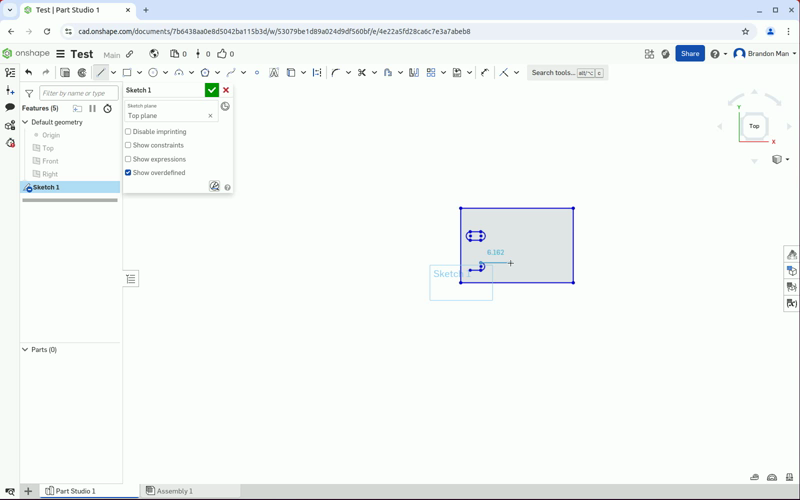
mouse_move(470, 262)
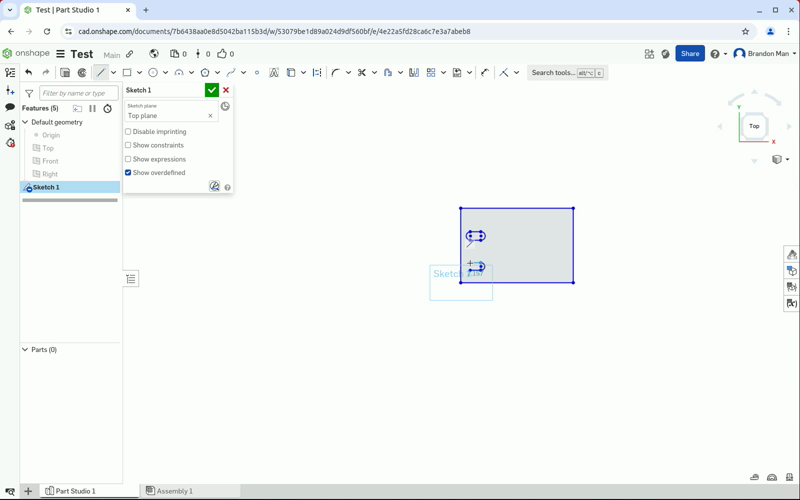
click(470, 262)
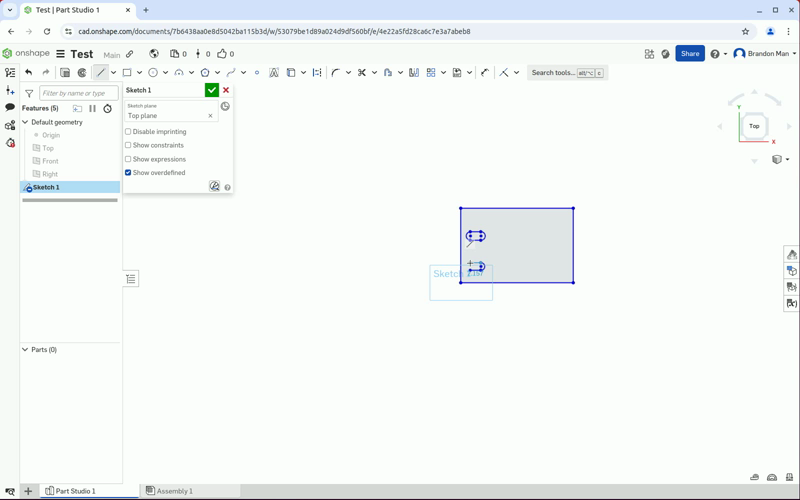
key_up(shift)
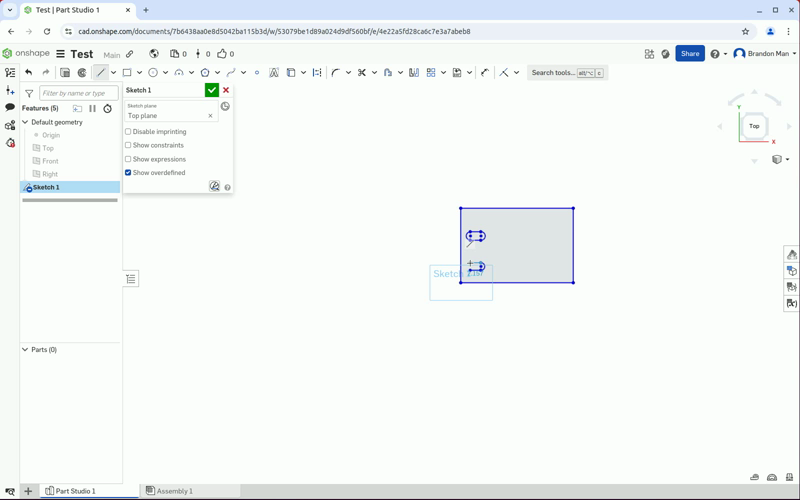
key(esc)
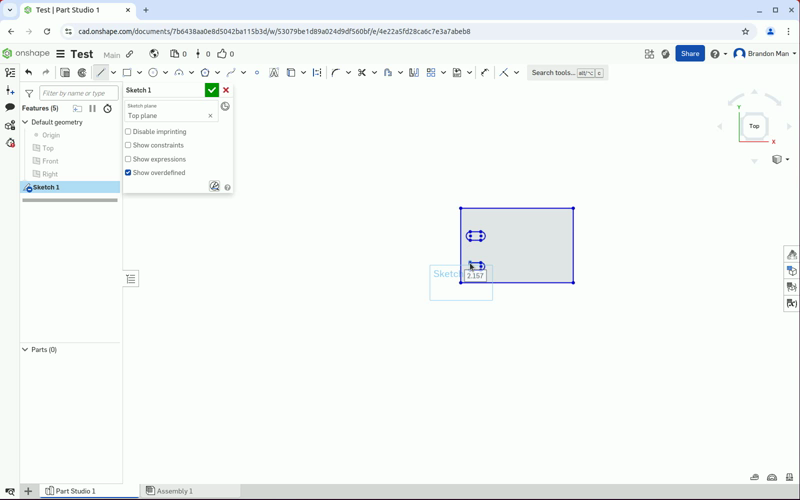
key(a)
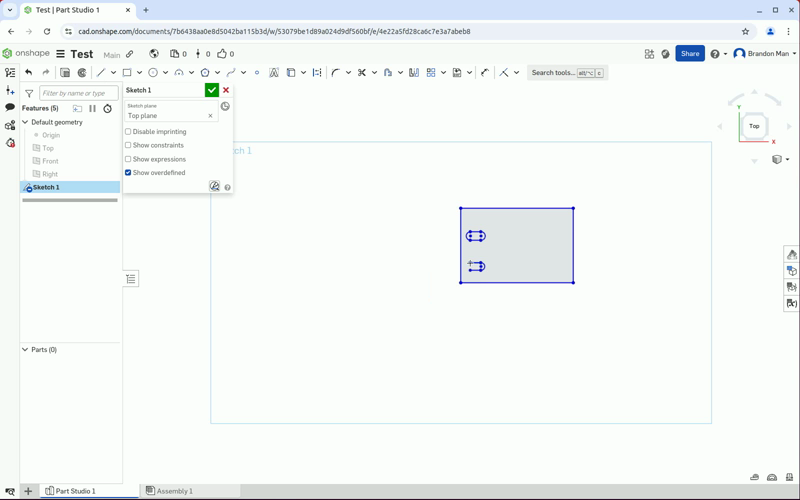
mouse_move(470, 262)
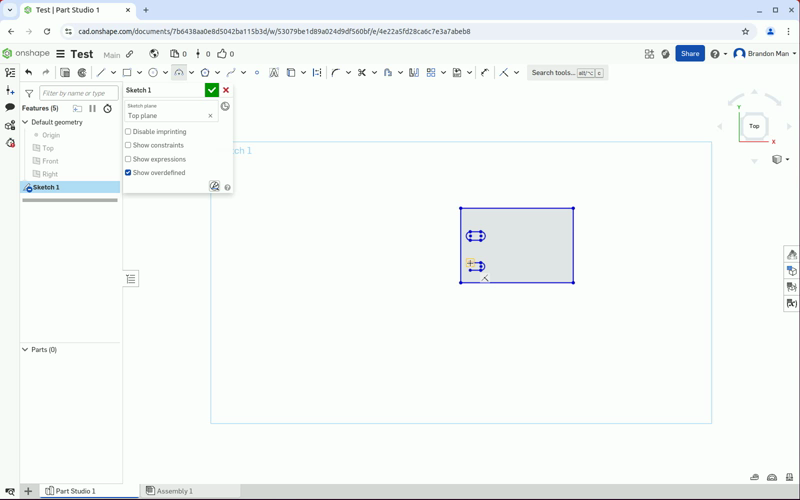
click(470, 262)
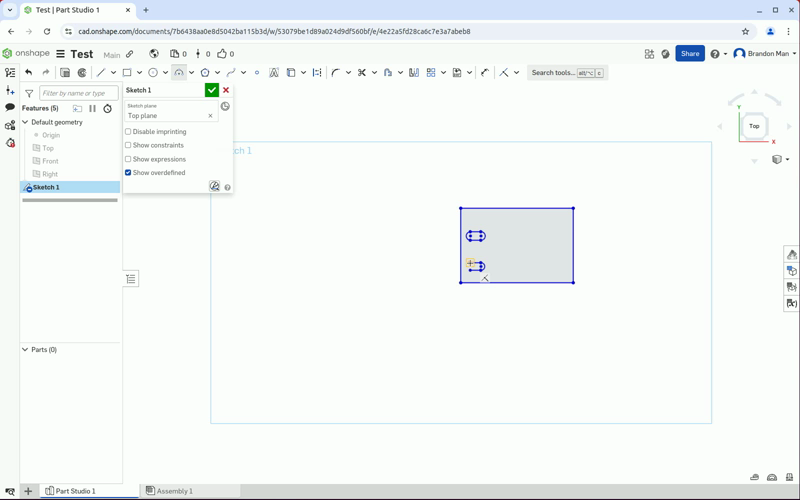
mouse_move(470, 270)
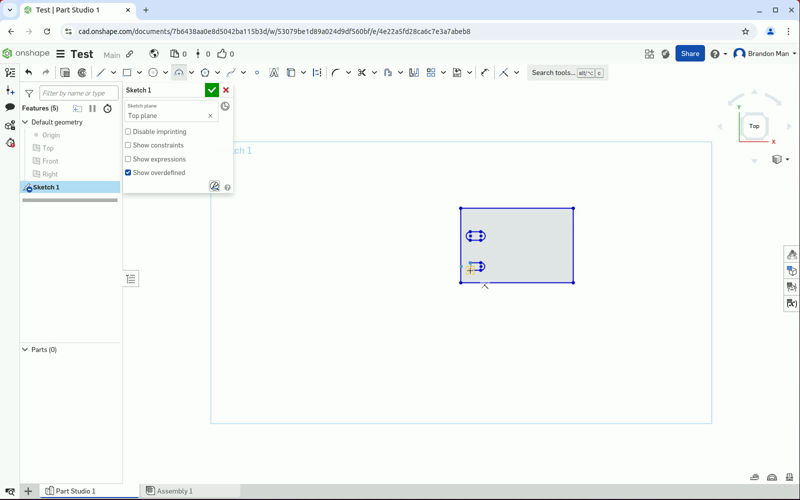
scroll(6)
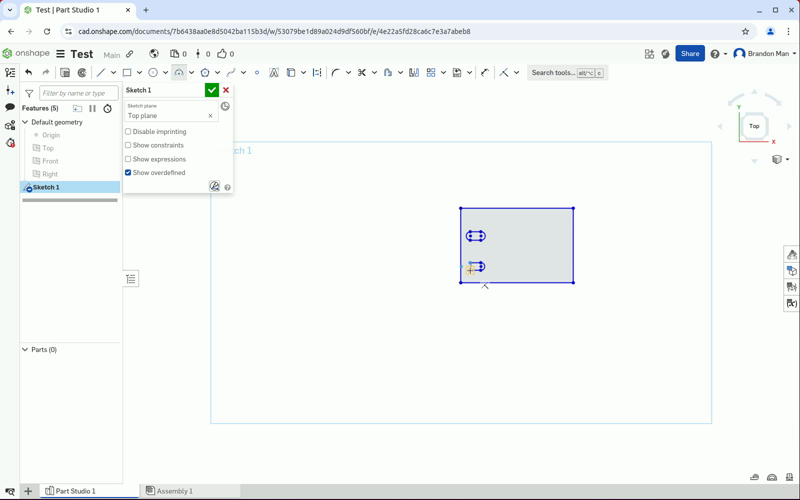
scroll(6)
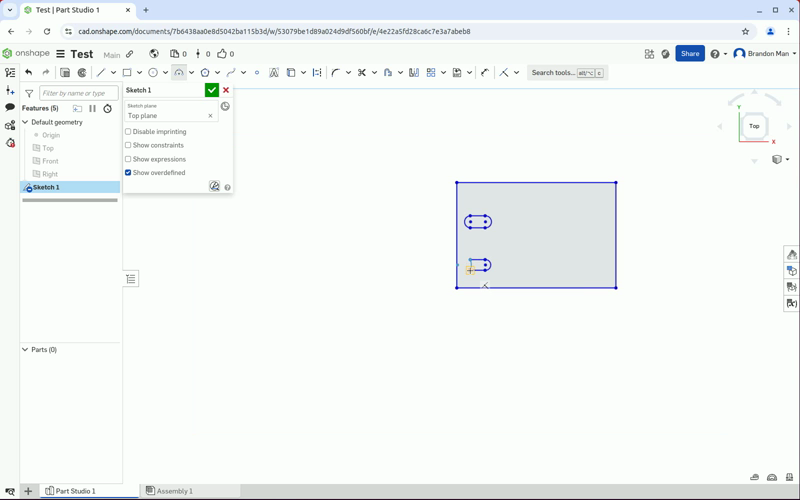
scroll(6)
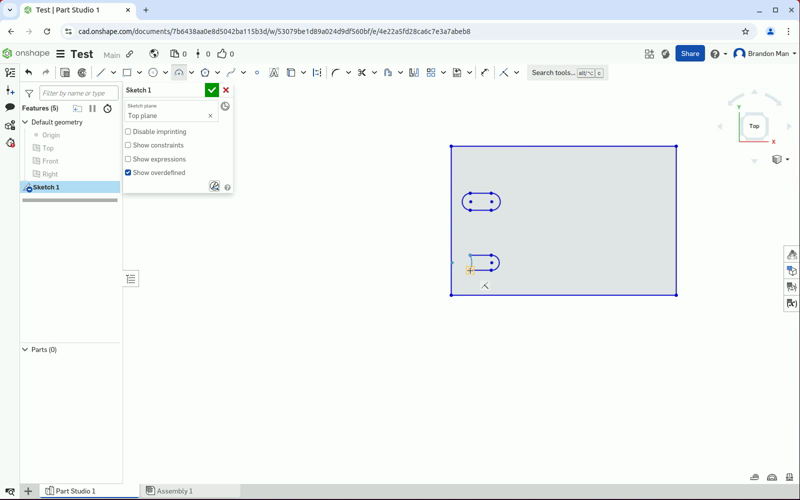
scroll(6)
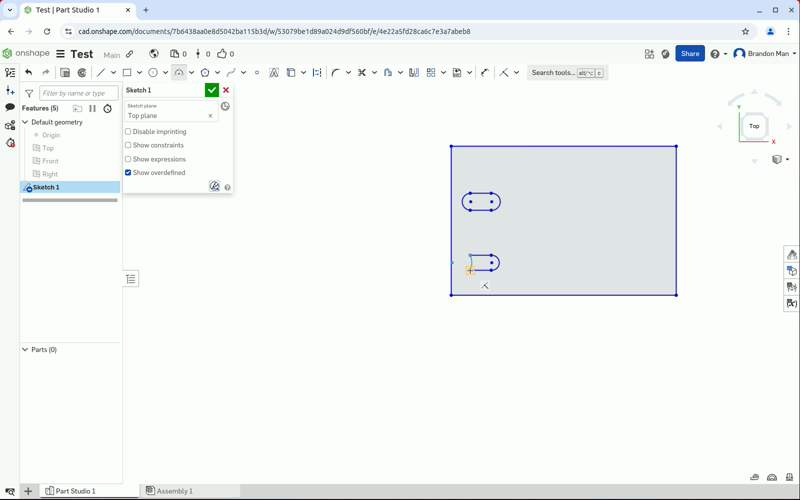
scroll(6)
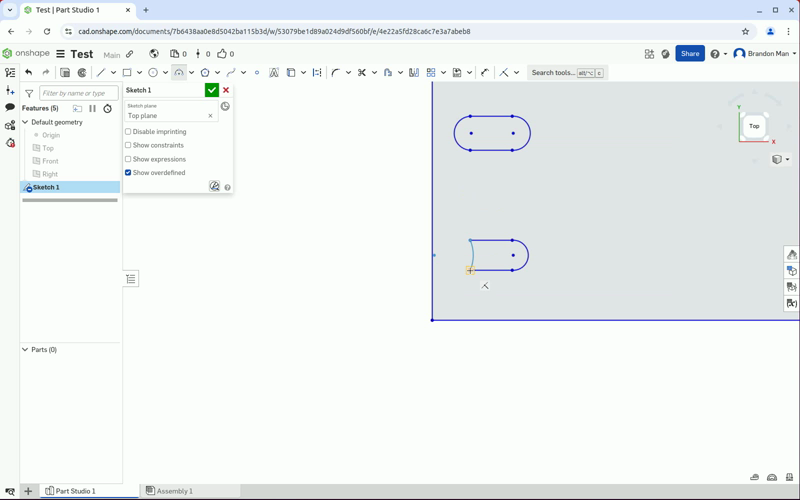
scroll(6)
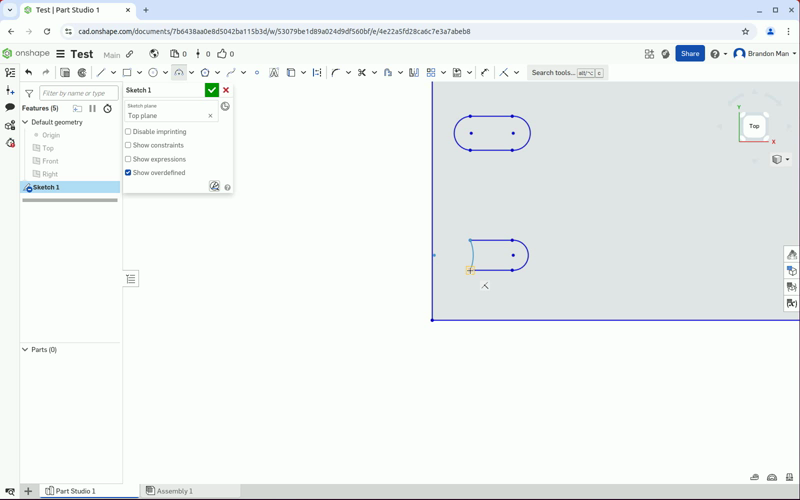
scroll(6)
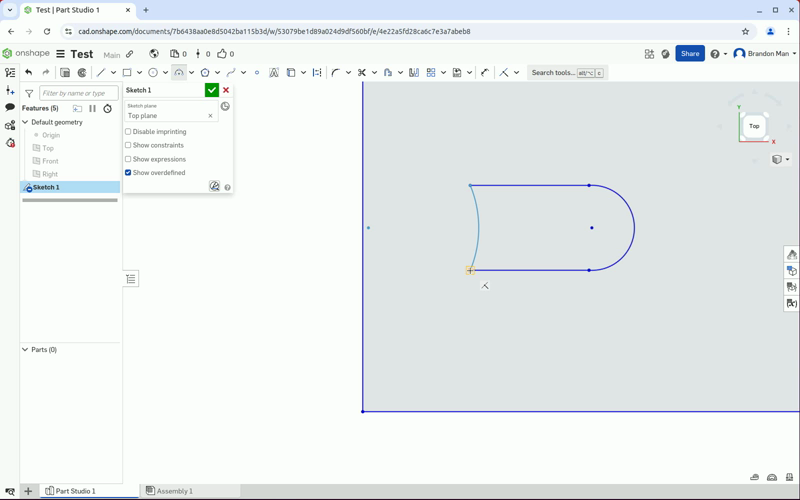
click(470, 270)
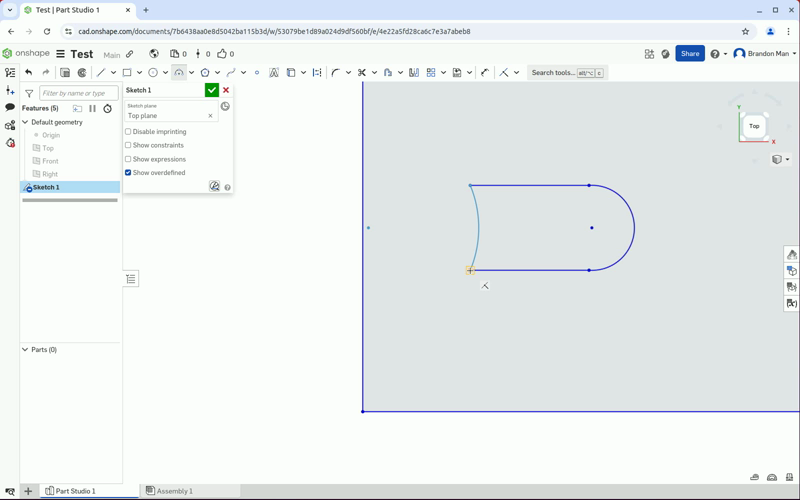
scroll(-6)
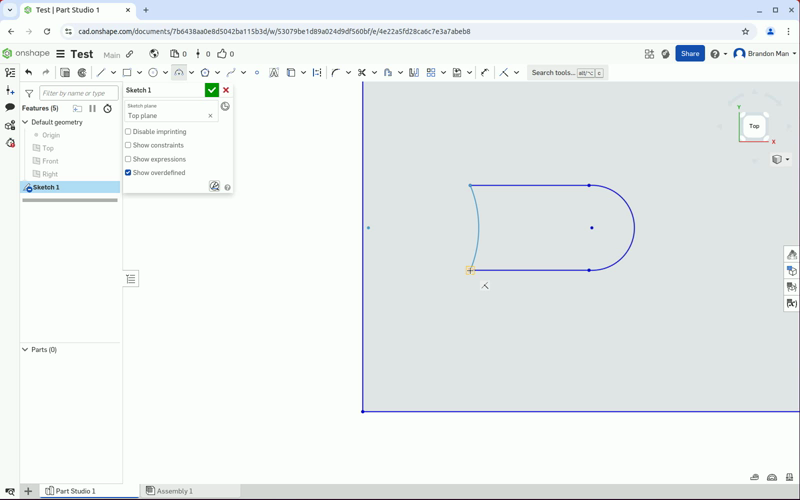
scroll(-6)
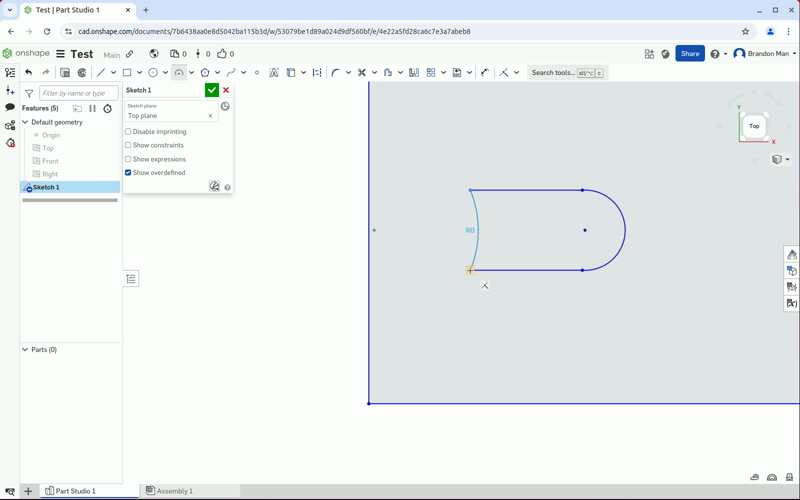
scroll(-6)
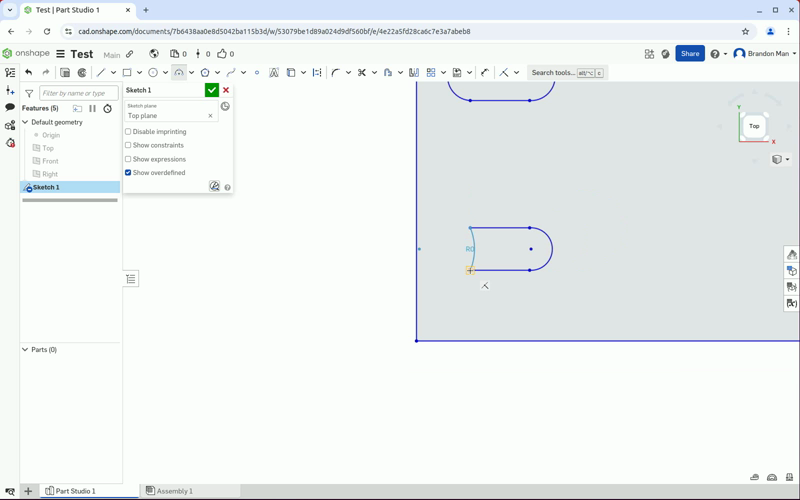
scroll(-6)
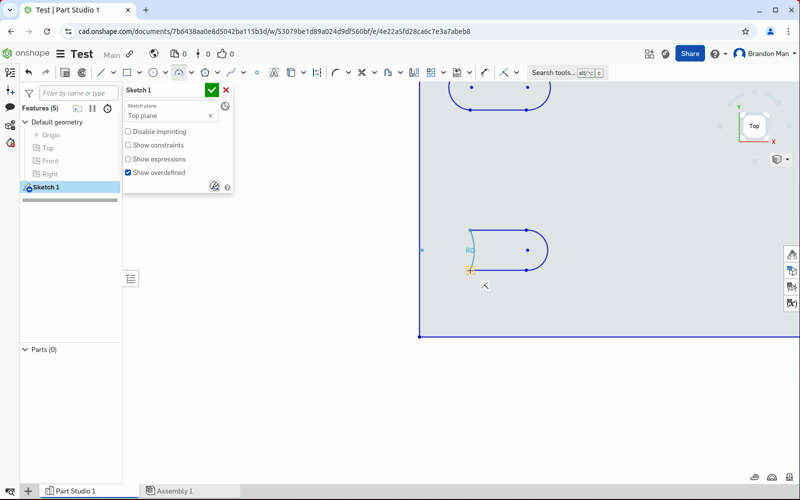
scroll(-6)
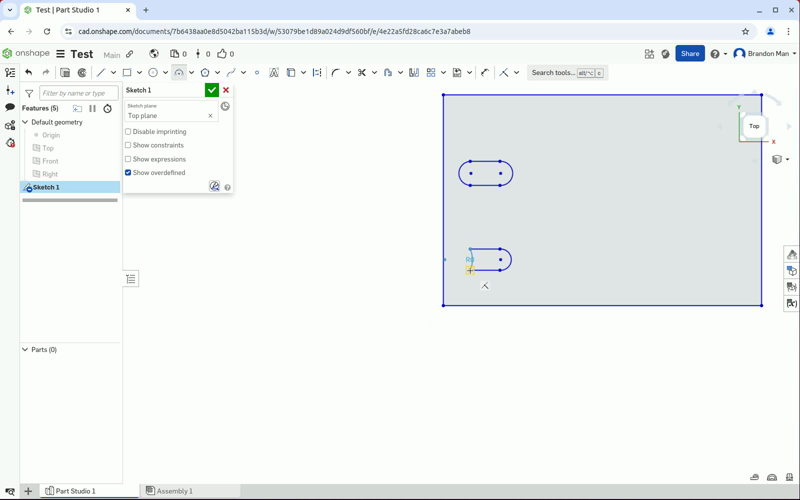
scroll(-6)
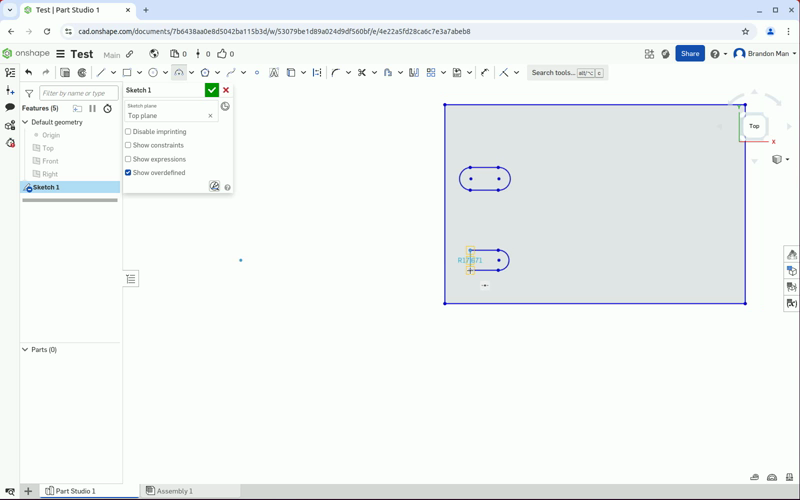
scroll(-6)
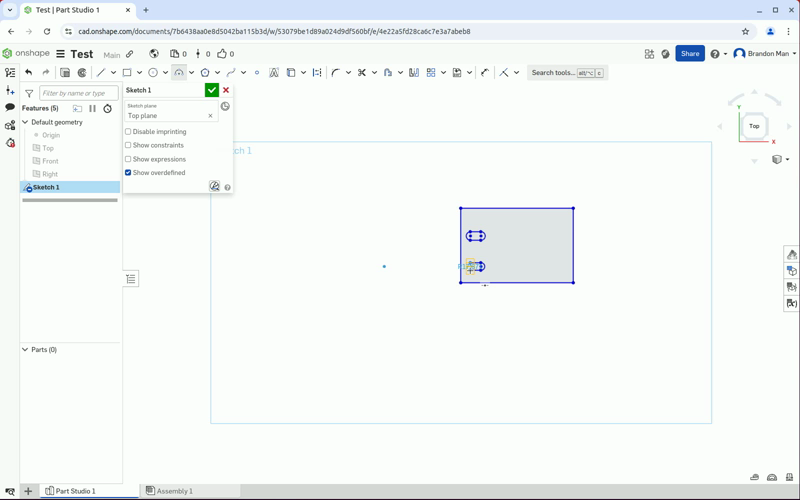
key_down(shift)
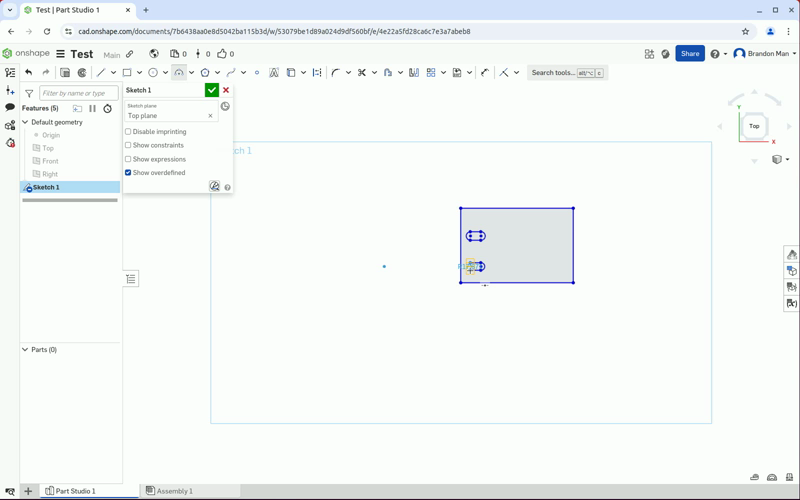
mouse_move(473, 266)
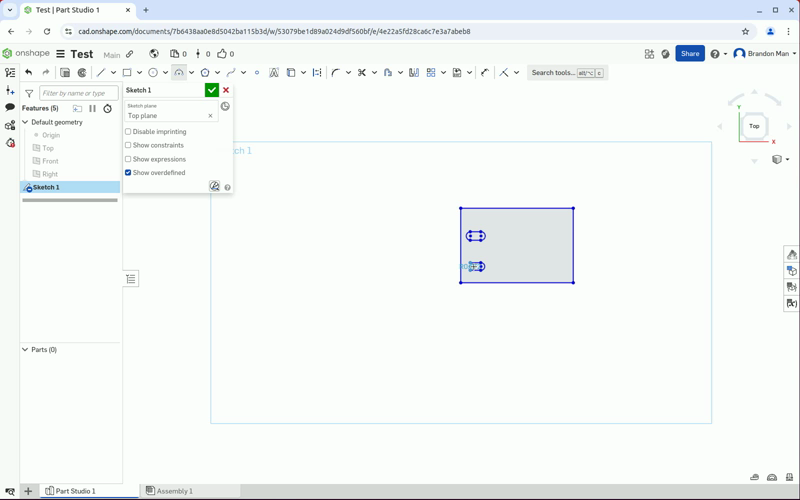
scroll(6)
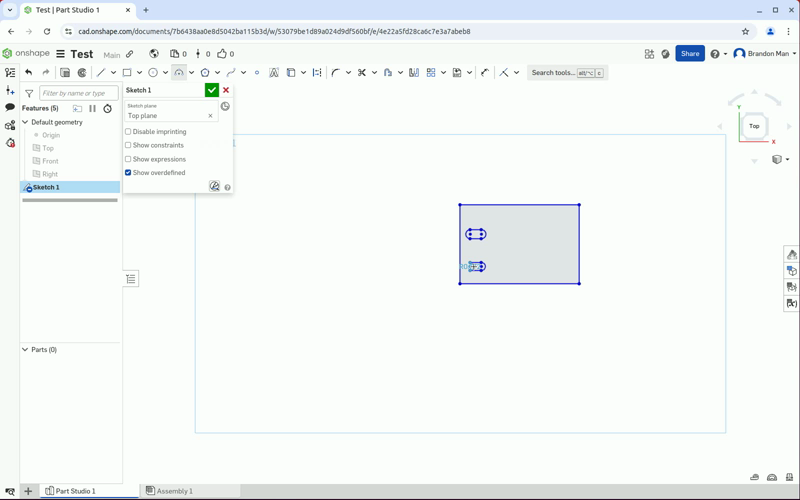
scroll(6)
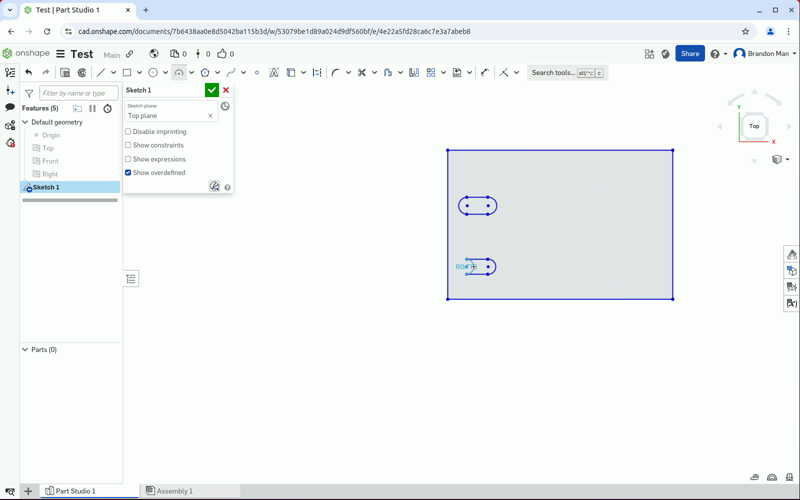
scroll(6)
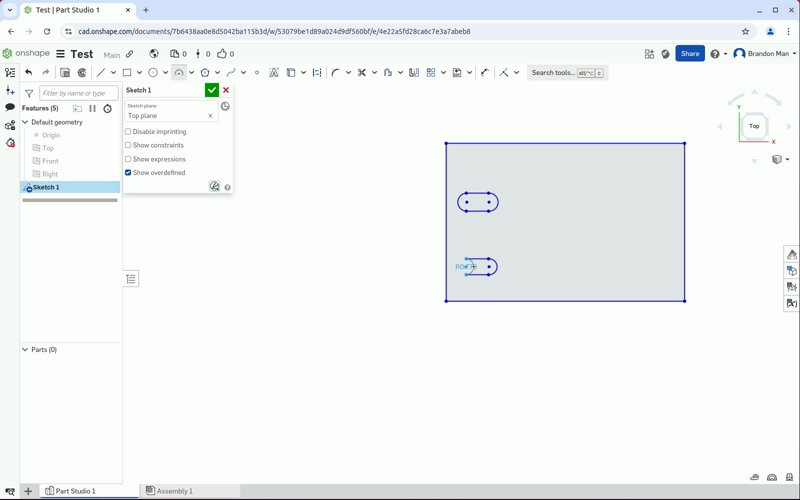
scroll(6)
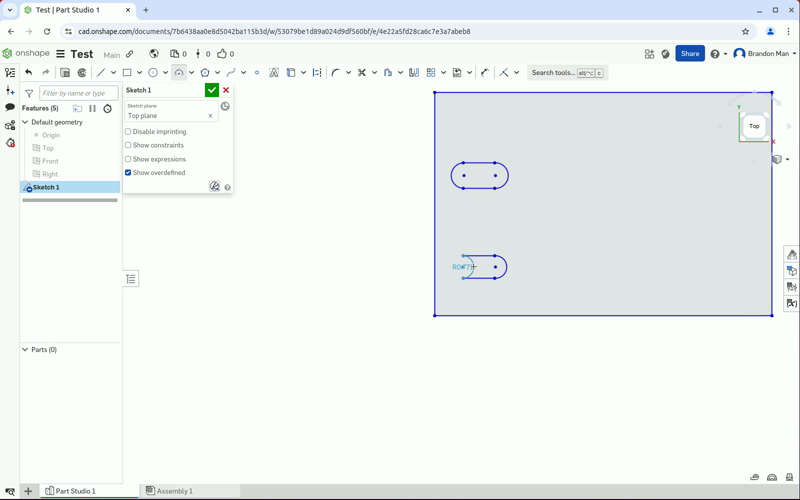
scroll(6)
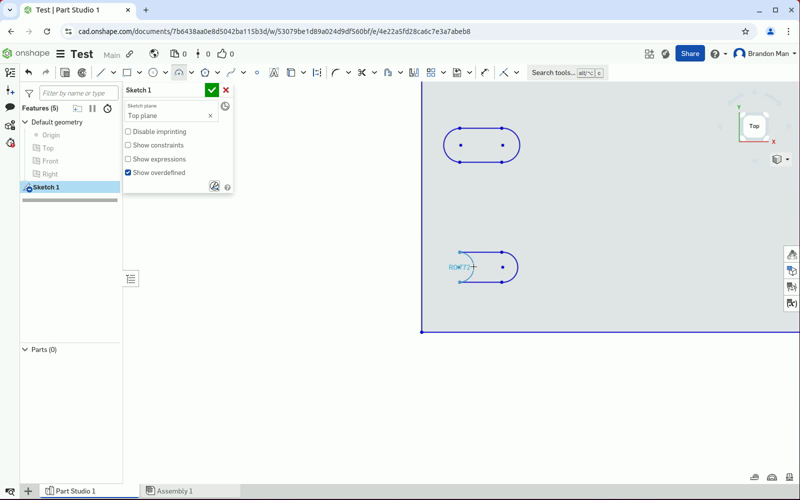
scroll(6)
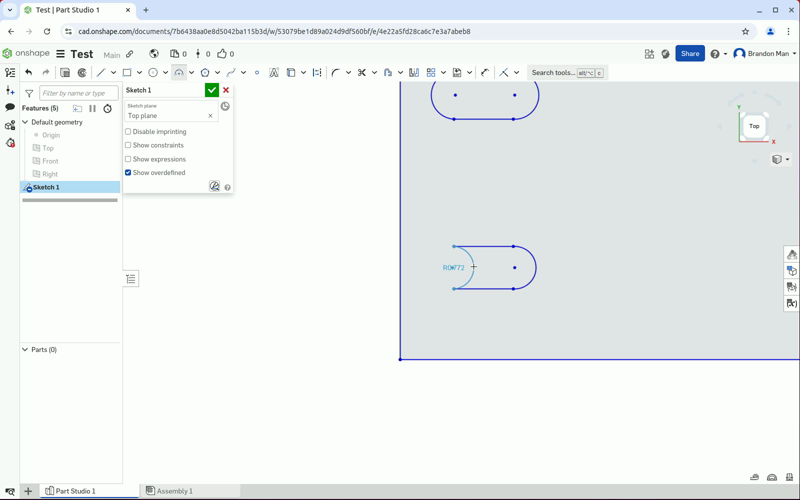
scroll(6)
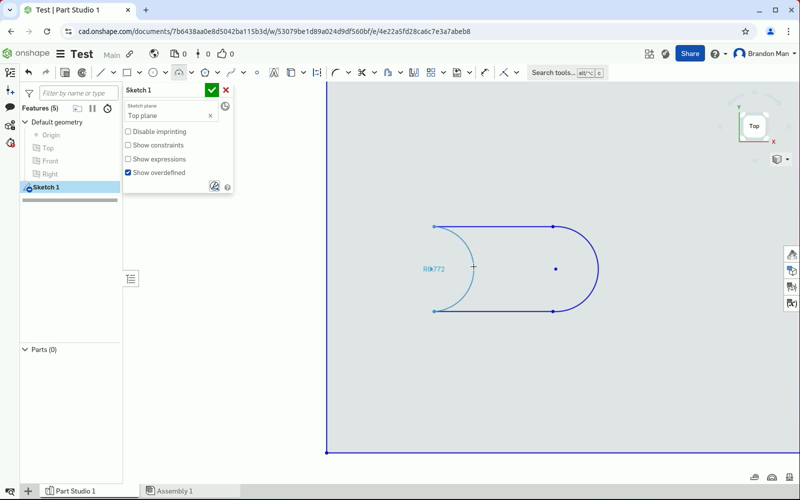
click(473, 266)
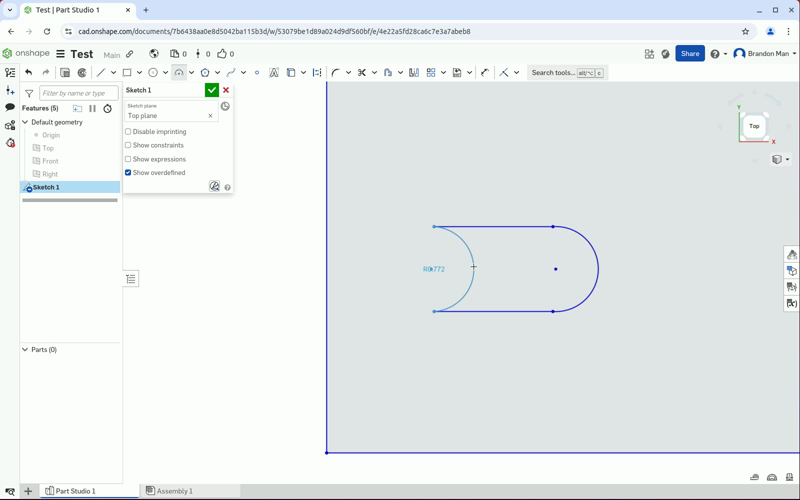
scroll(-6)
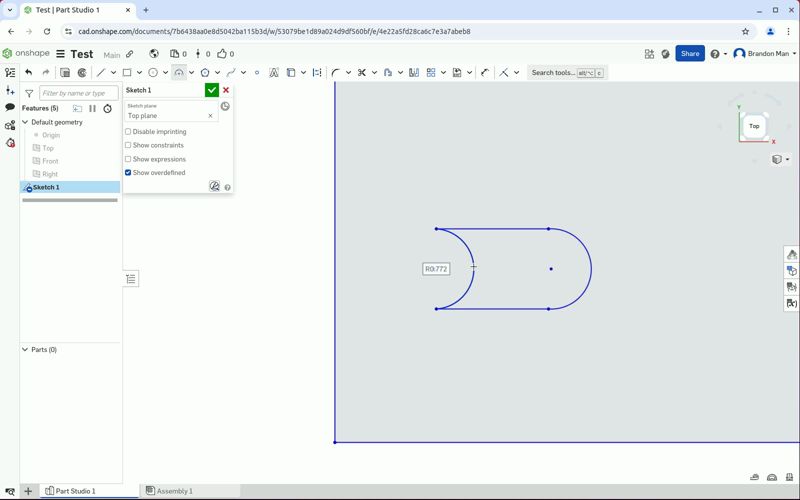
scroll(-6)
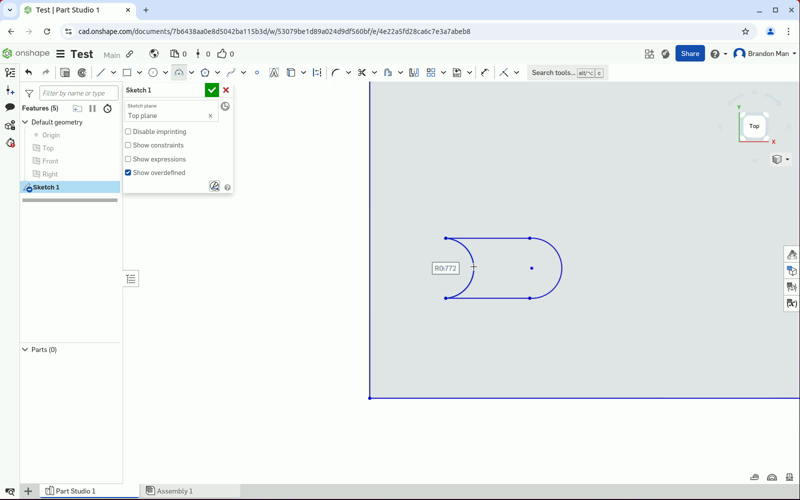
scroll(-6)
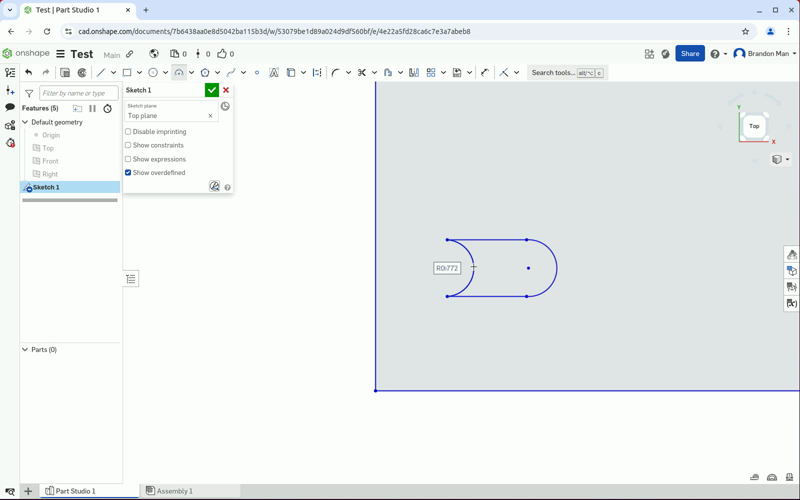
scroll(-6)
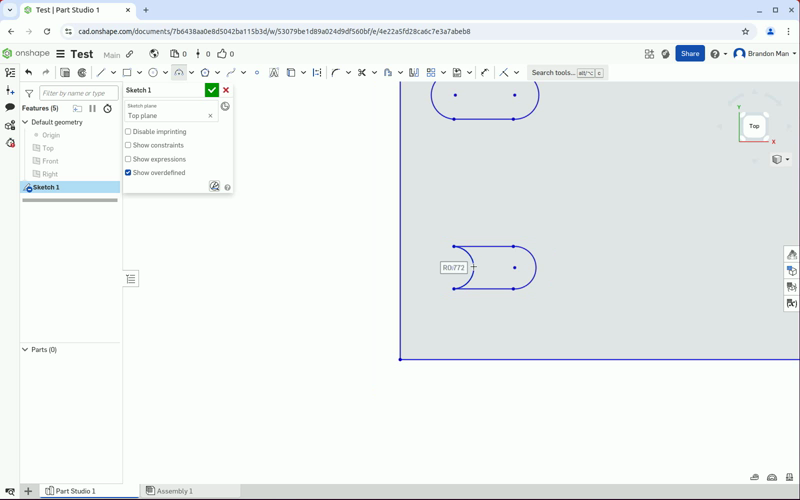
scroll(-6)
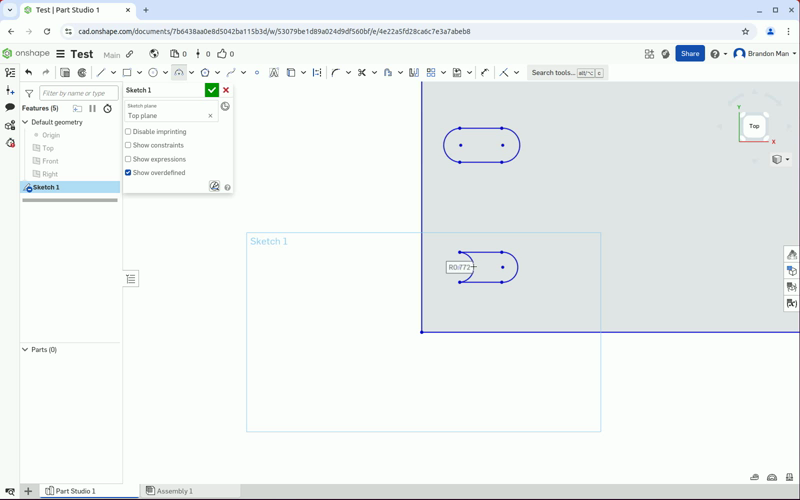
scroll(-6)
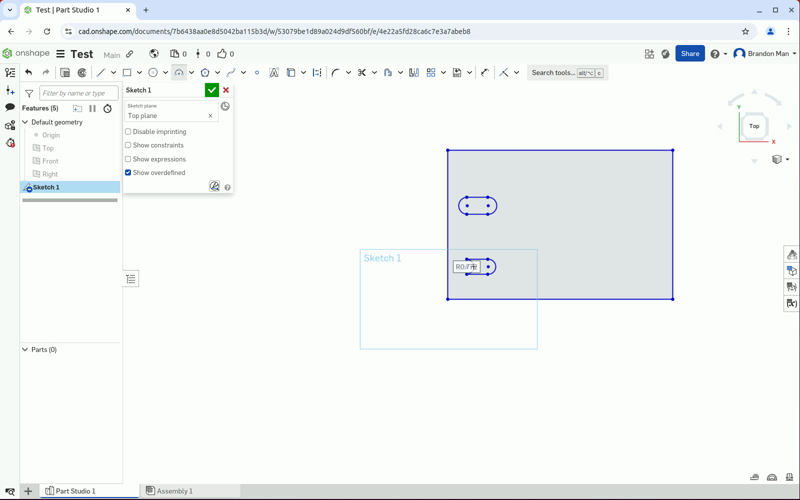
scroll(-6)
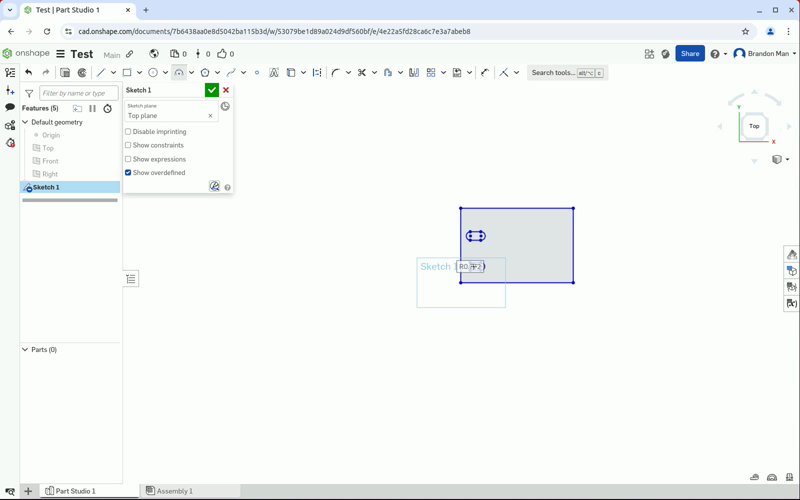
key_up(shift)
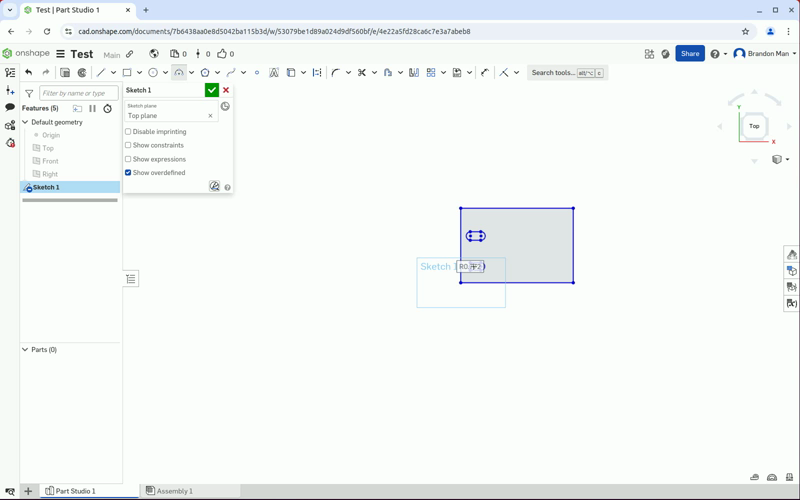
key(esc)
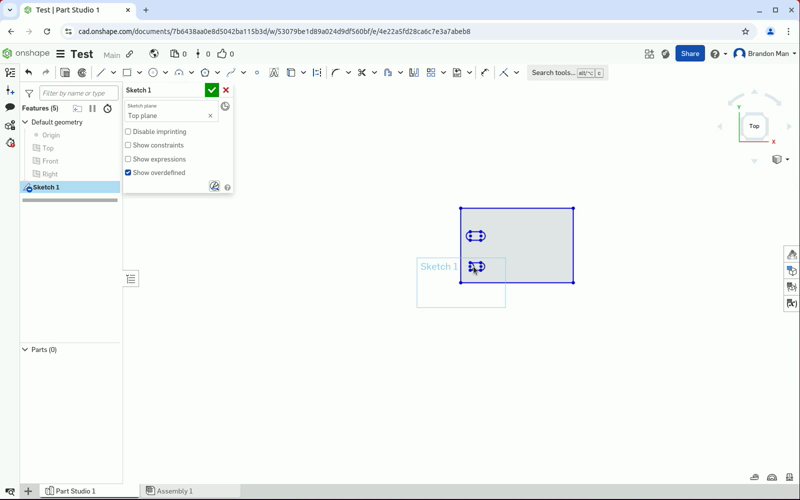
key(l)
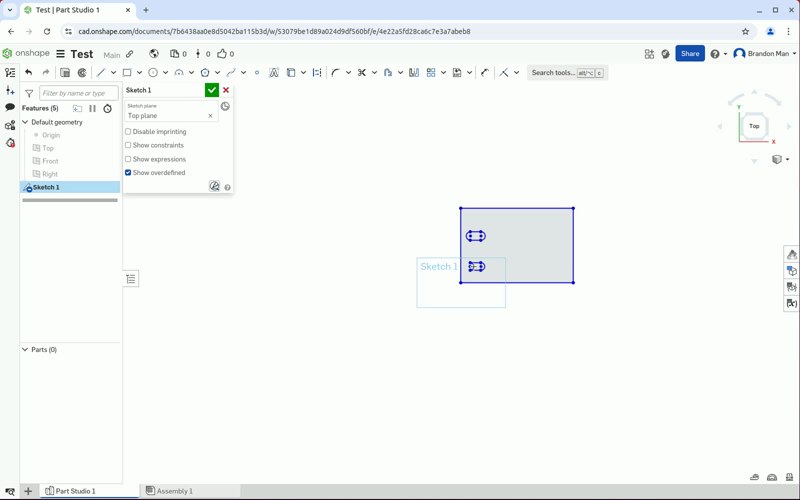
key_down(shift)
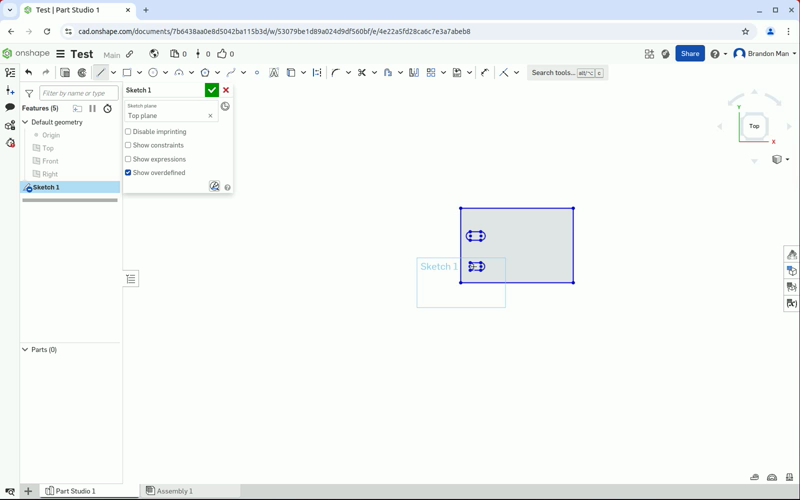
mouse_move(555, 270)
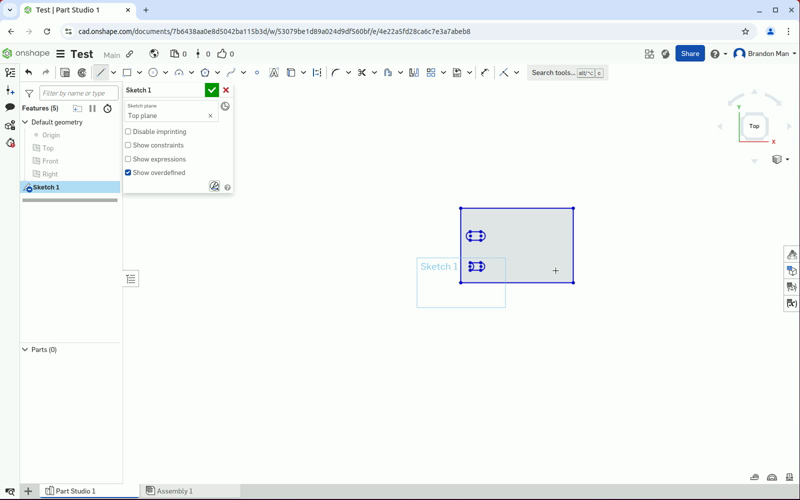
click(555, 270)
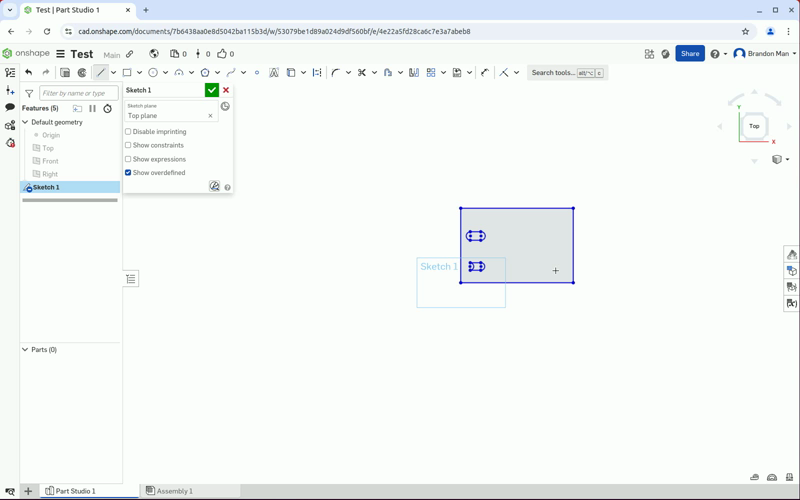
key_up(shift)
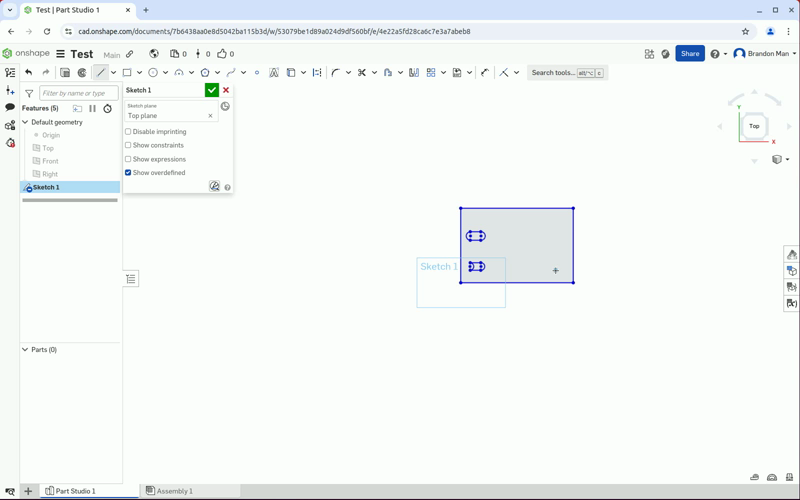
key_down(shift)
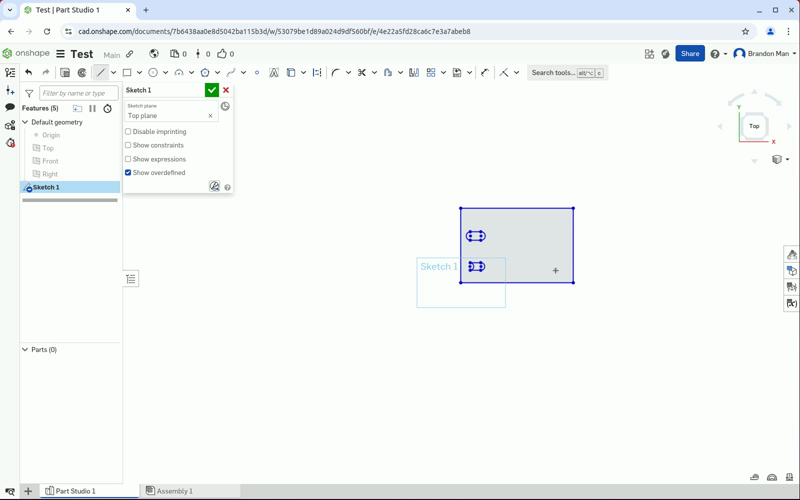
mouse_move(585, 270)
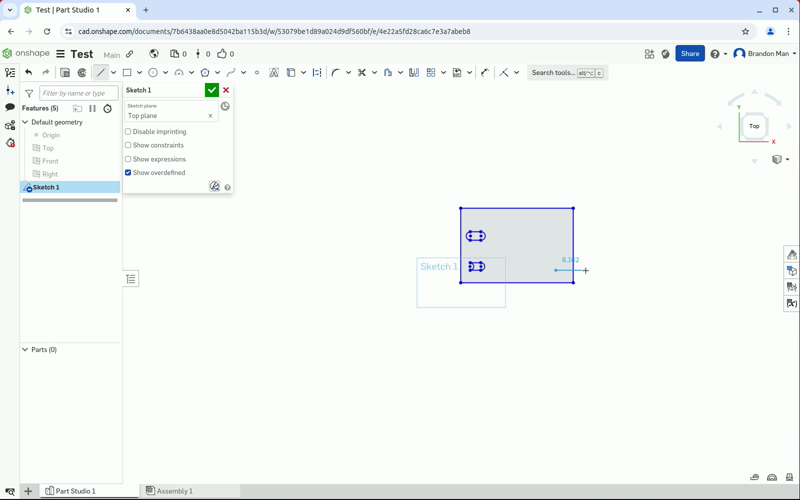
mouse_move(566, 270)
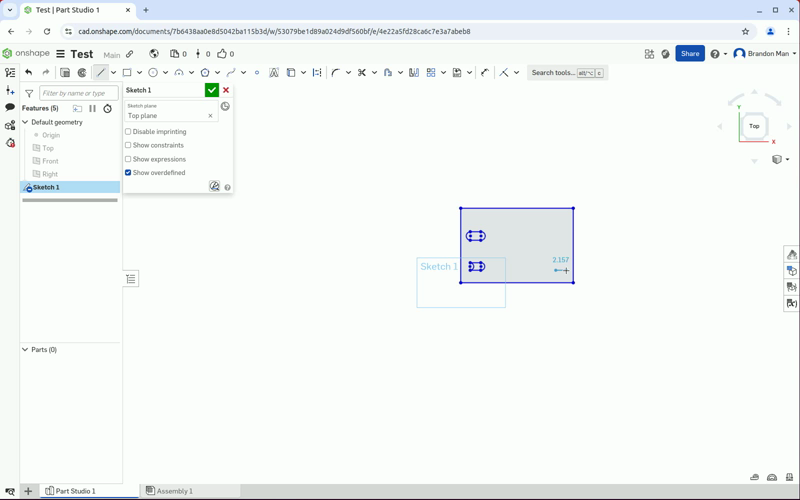
click(566, 270)
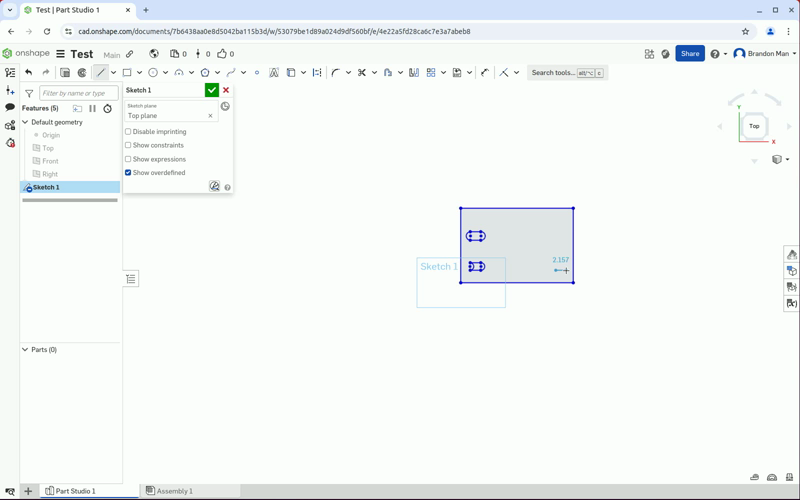
key_up(shift)
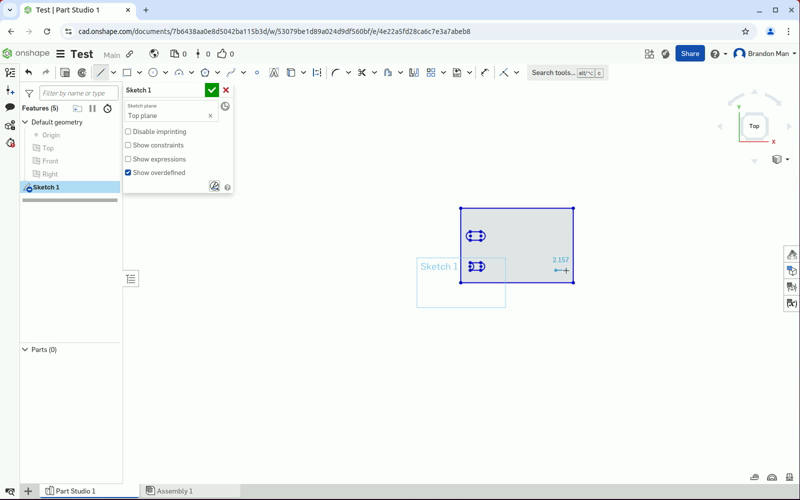
key(esc)
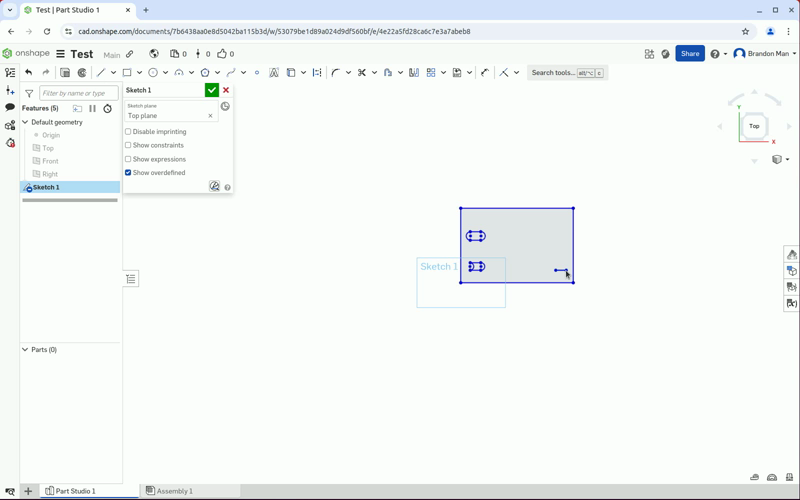
key(a)
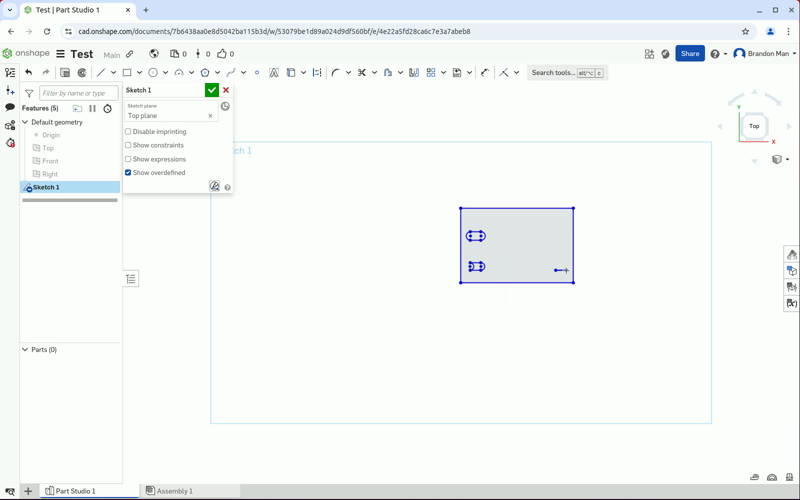
mouse_move(566, 270)
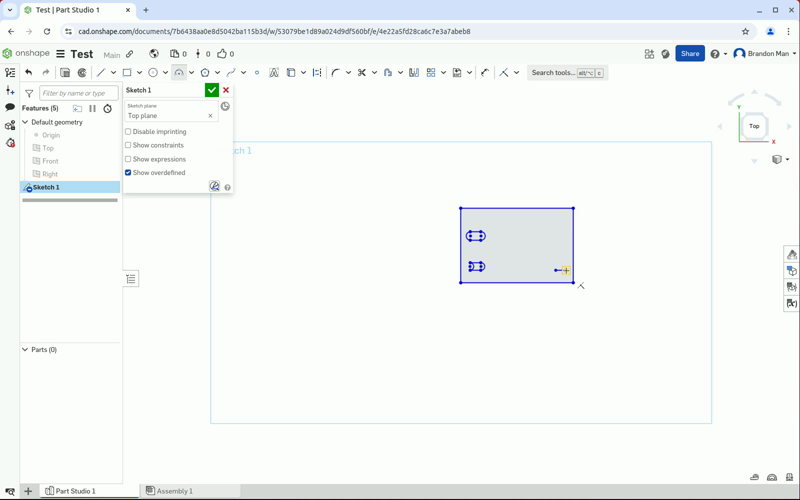
click(566, 270)
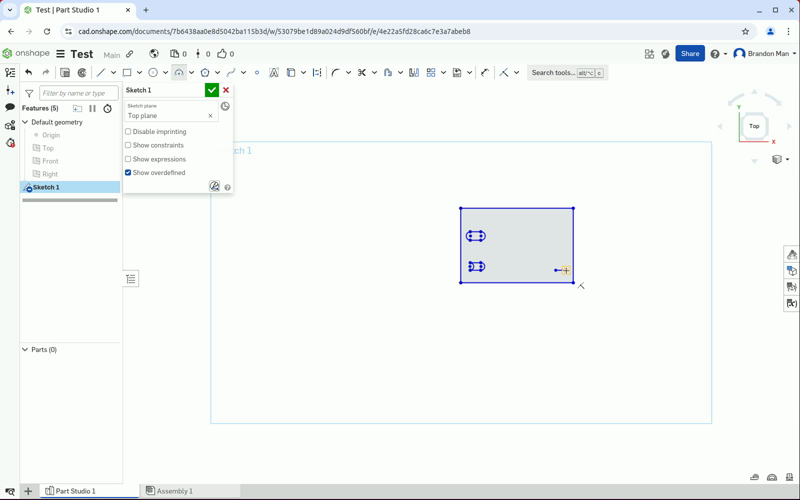
key_down(shift)
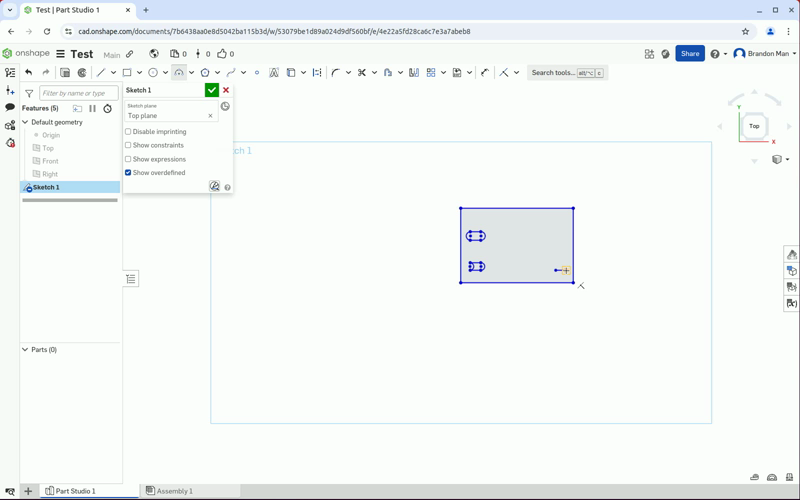
mouse_move(566, 262)
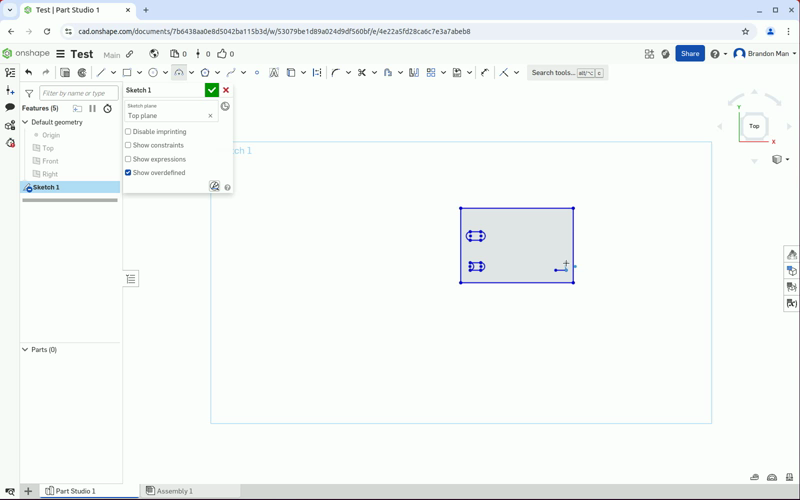
scroll(6)
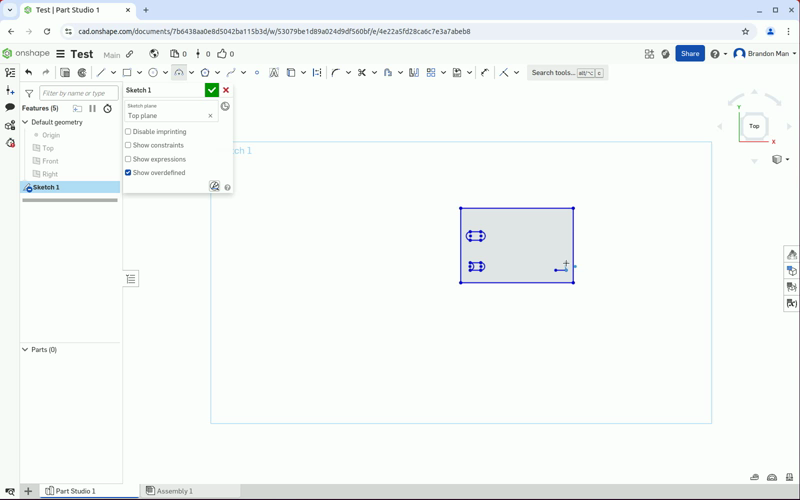
scroll(6)
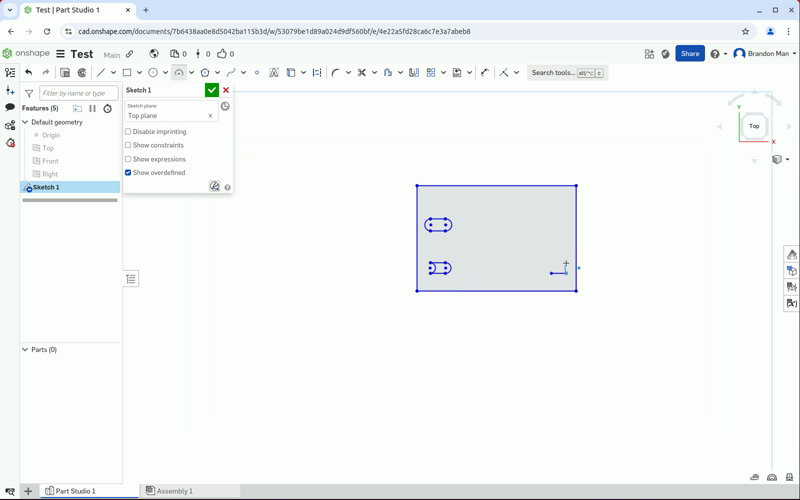
scroll(6)
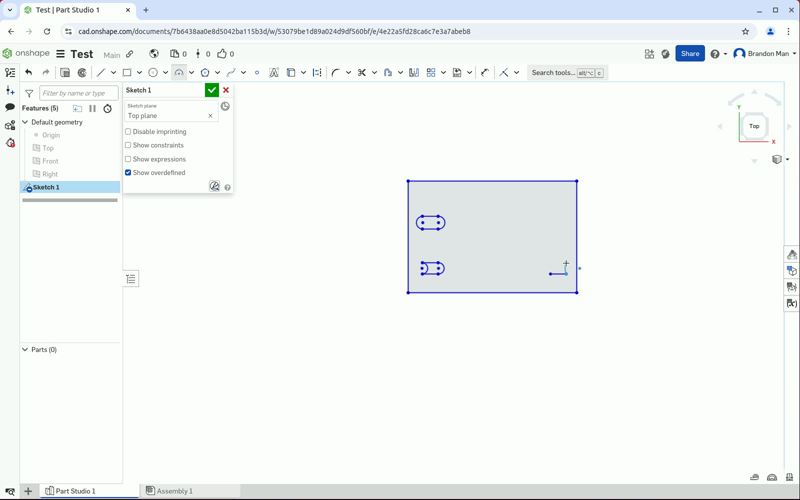
scroll(6)
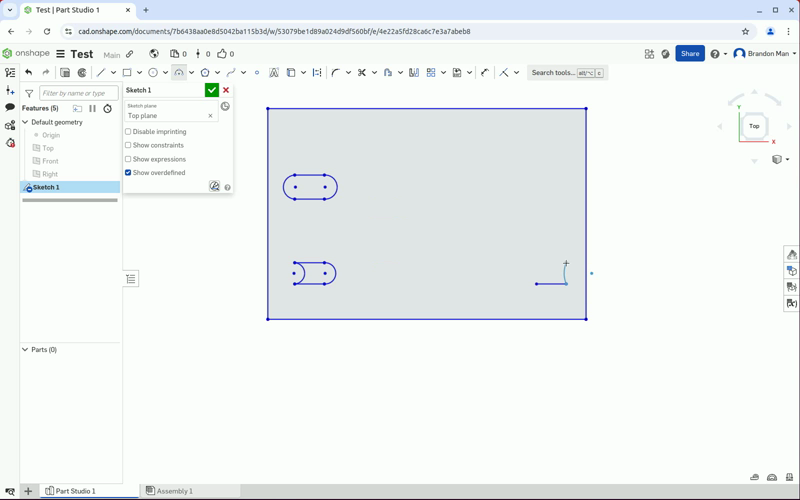
scroll(6)
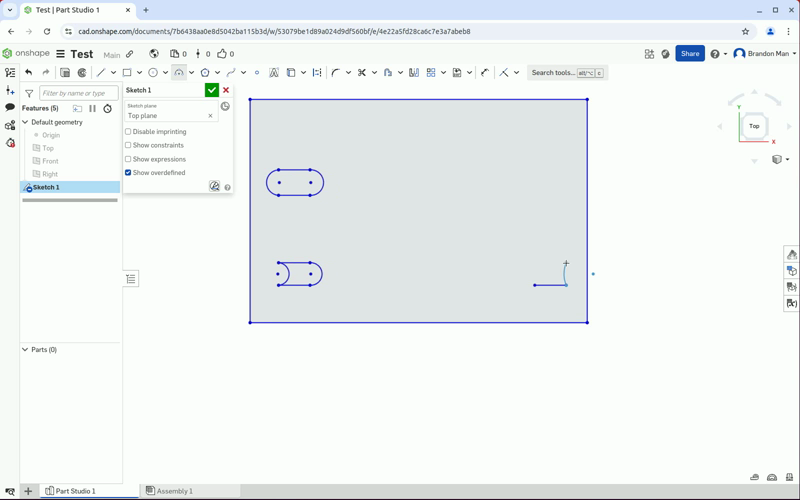
scroll(6)
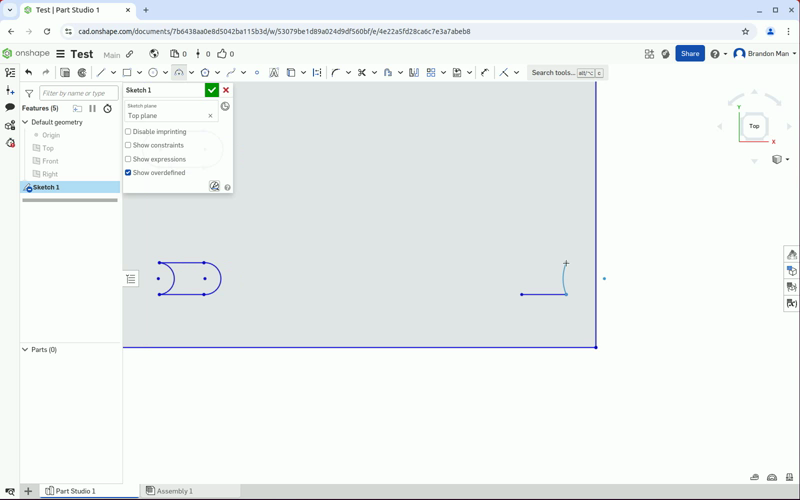
scroll(6)
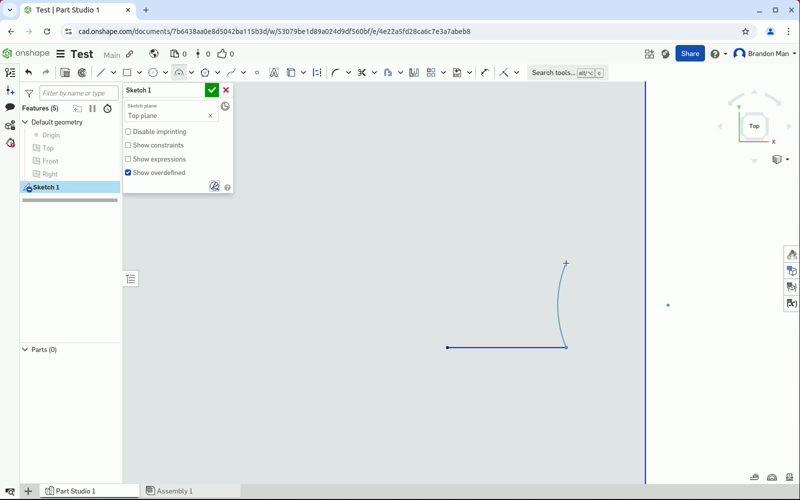
click(566, 262)
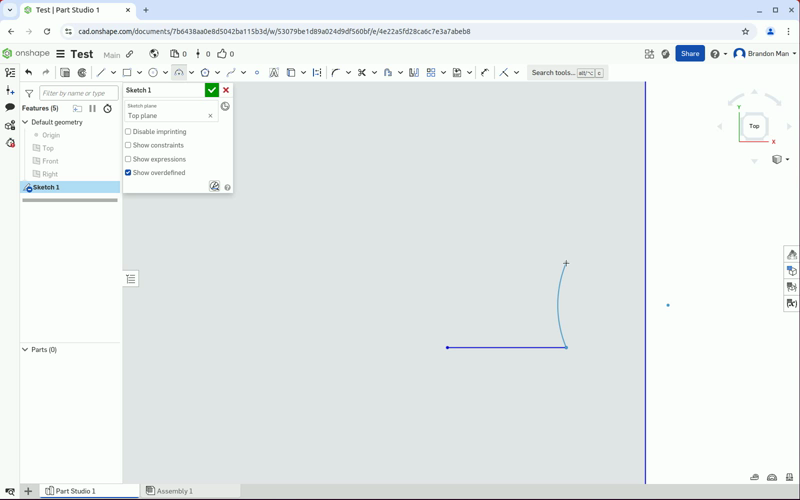
scroll(-6)
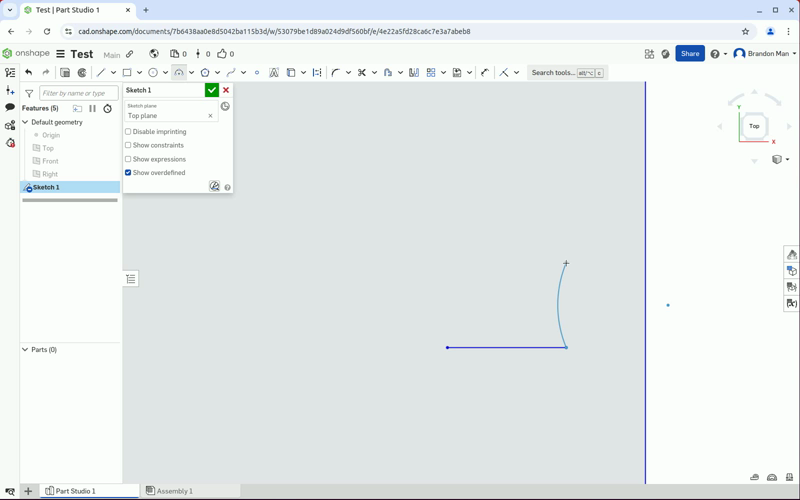
scroll(-6)
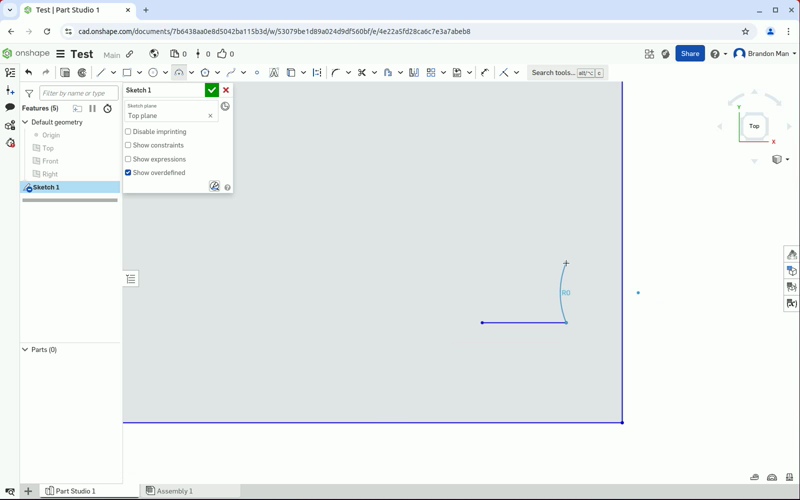
scroll(-6)
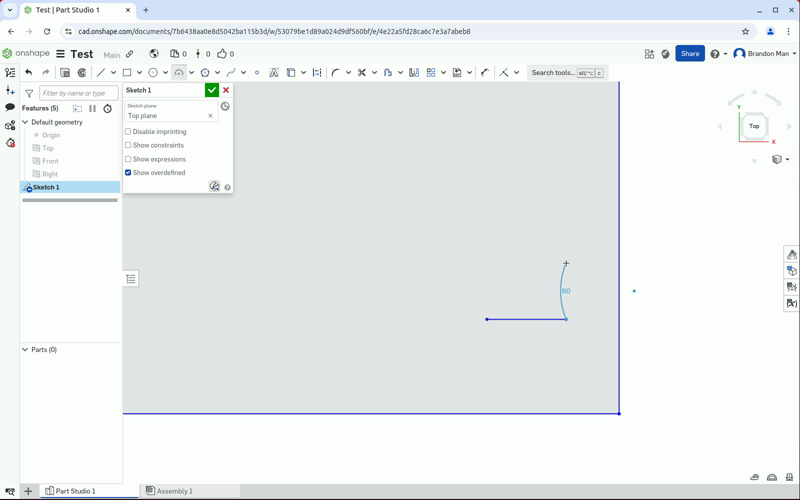
scroll(-6)
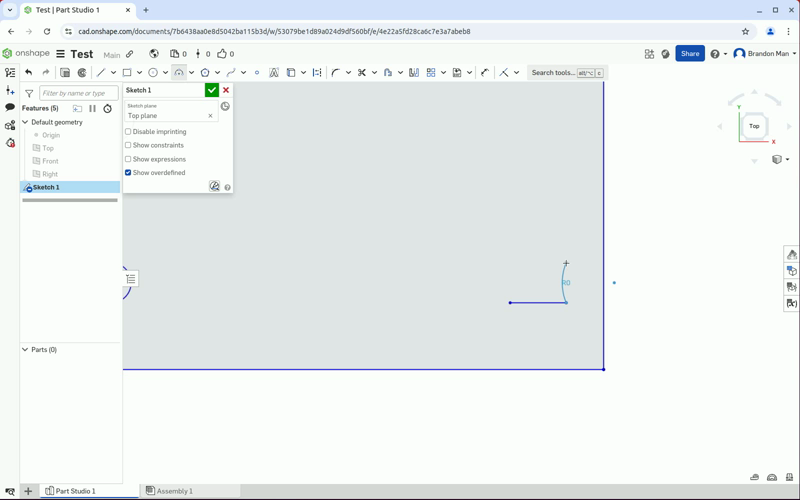
scroll(-6)
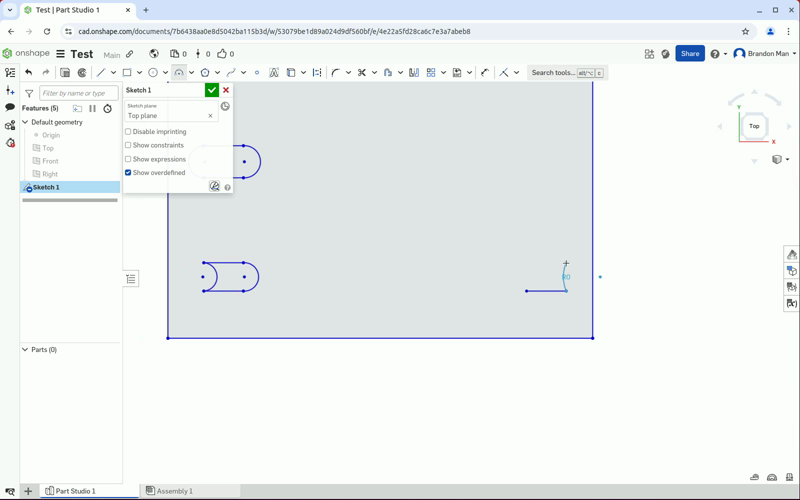
scroll(-6)
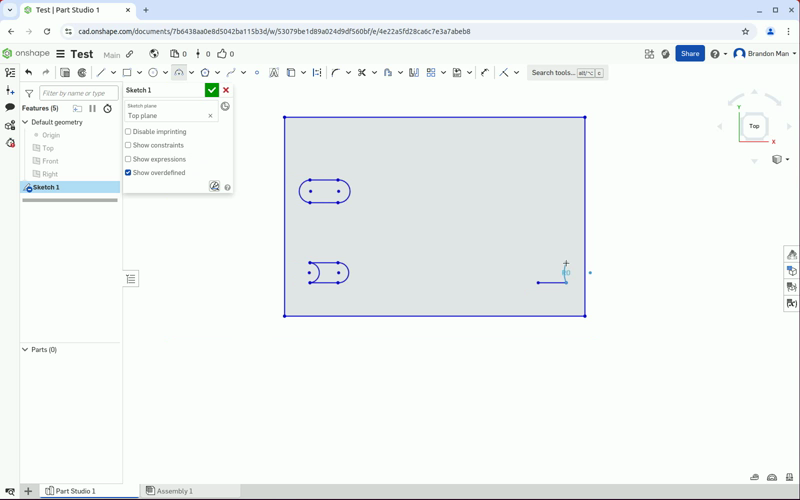
scroll(-6)
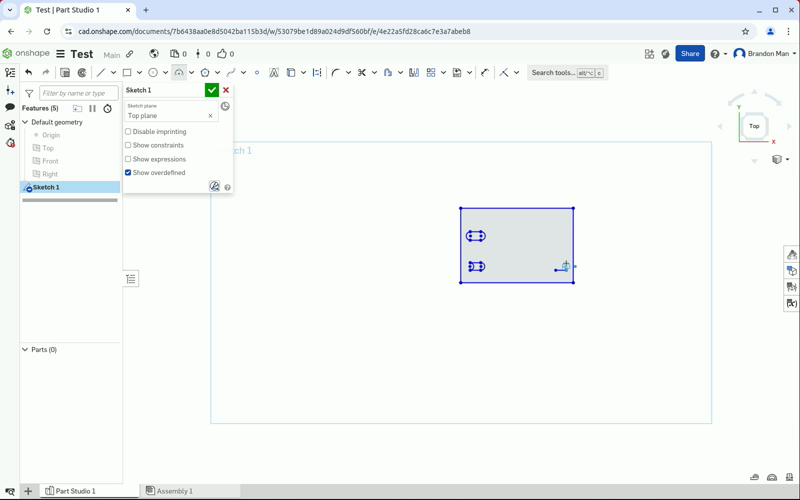
mouse_move(569, 266)
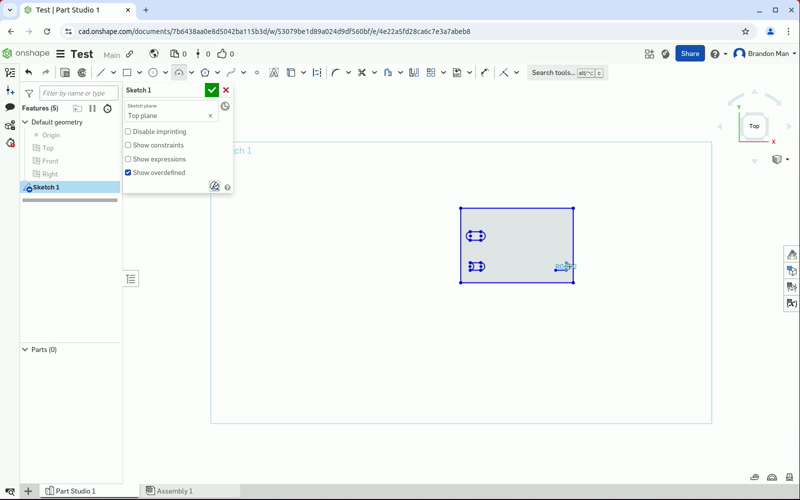
scroll(6)
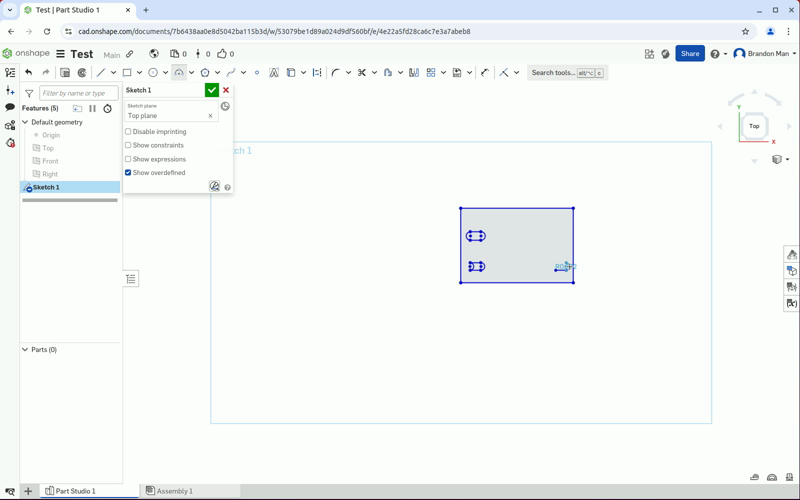
scroll(6)
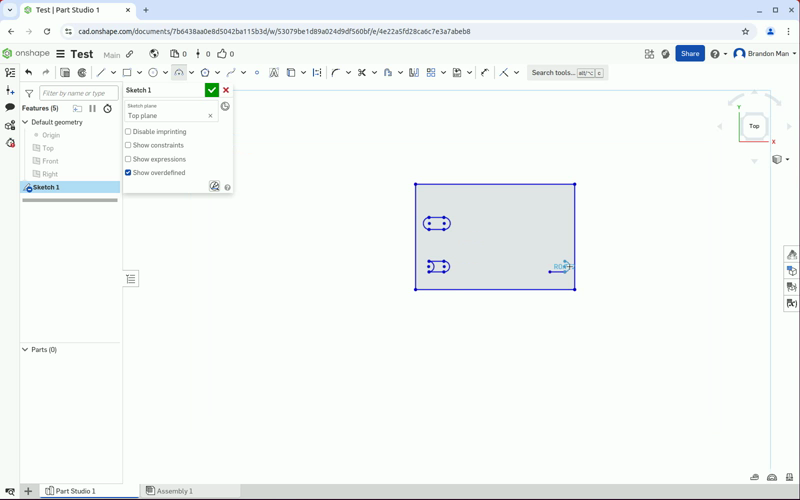
scroll(6)
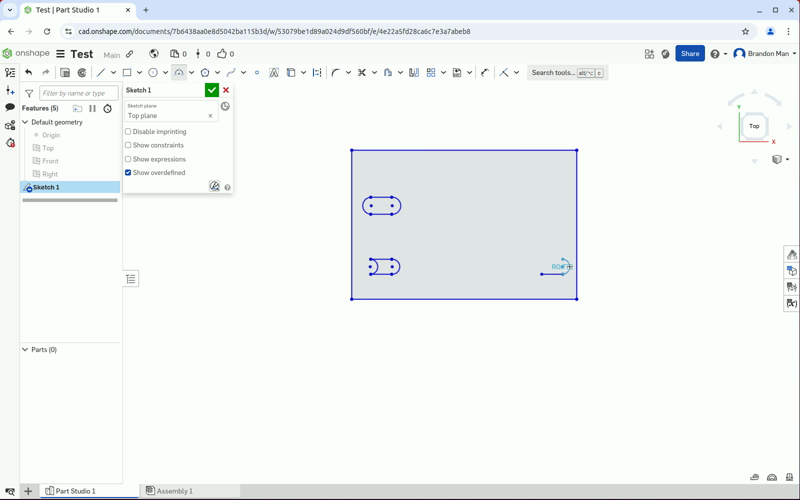
scroll(6)
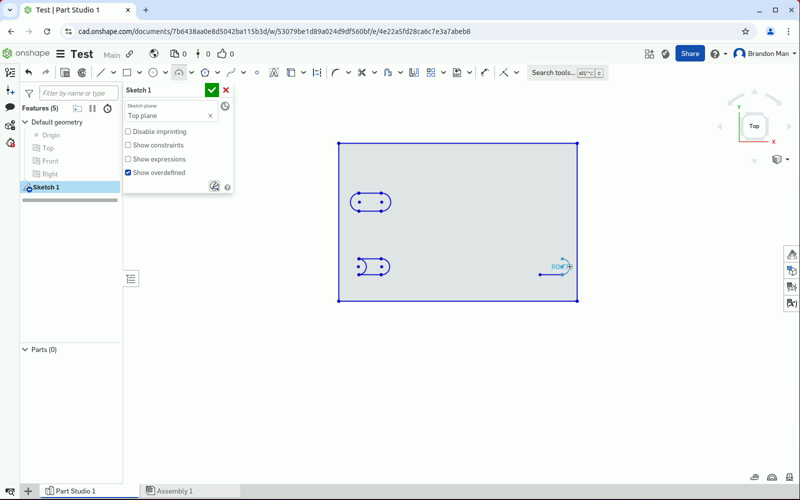
scroll(6)
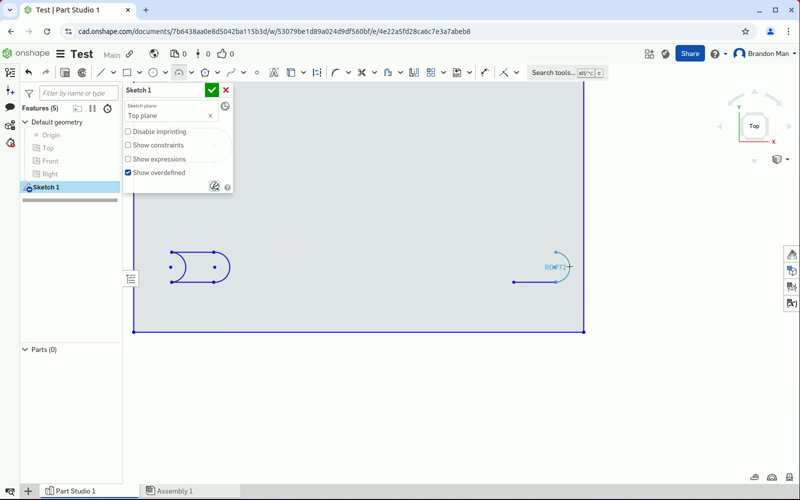
scroll(6)
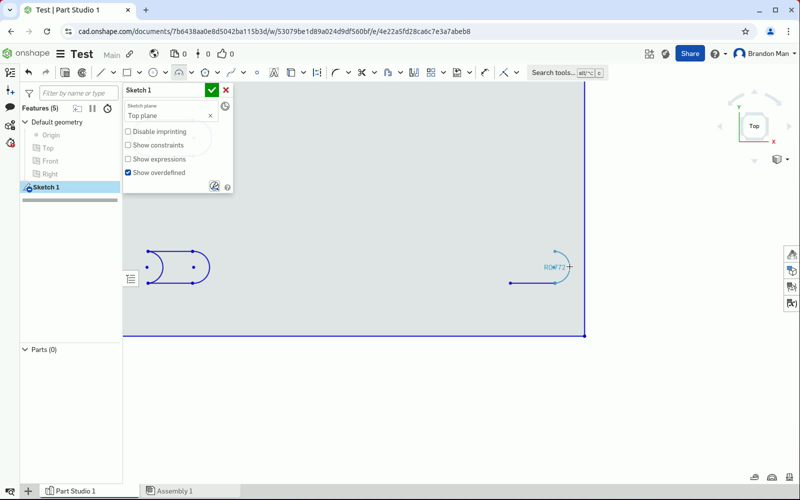
scroll(6)
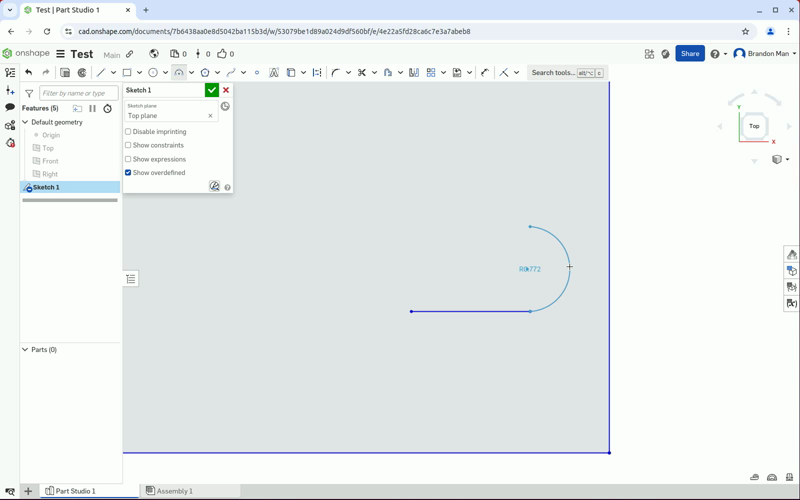
click(569, 266)
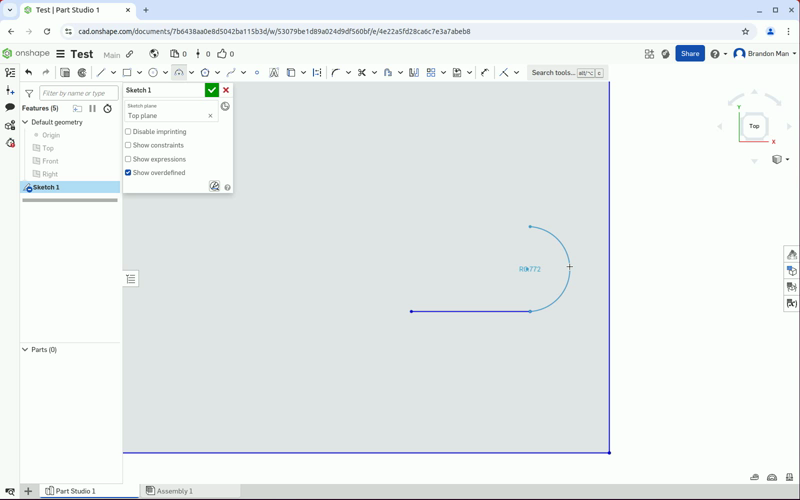
scroll(-6)
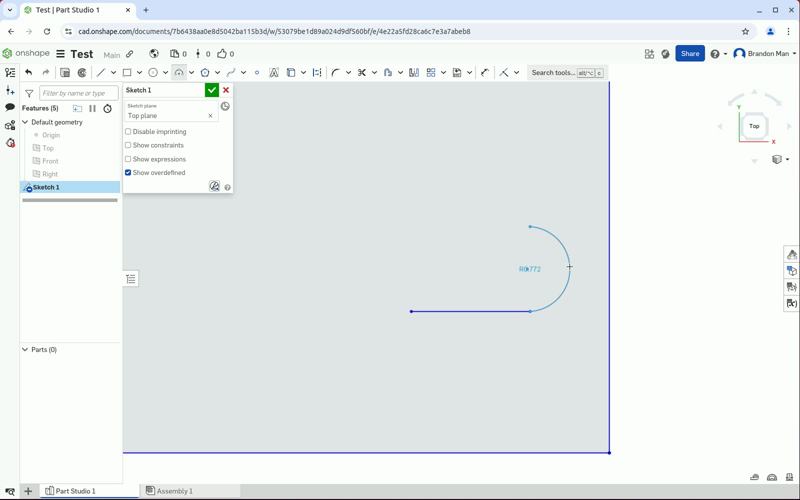
scroll(-6)
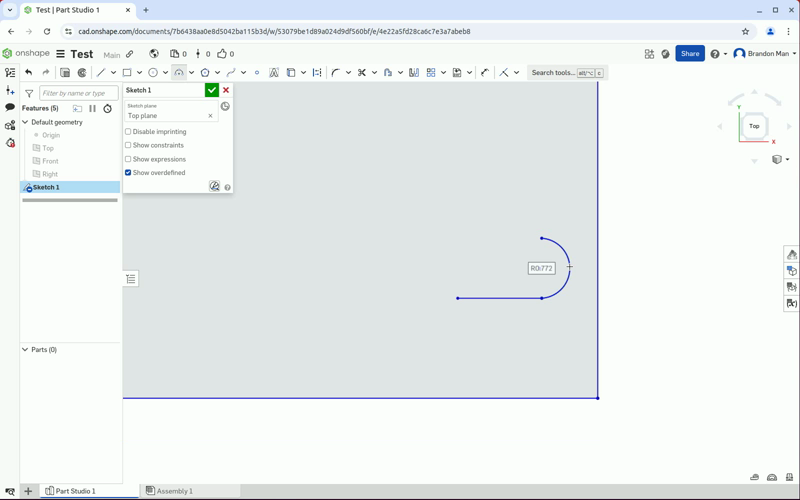
scroll(-6)
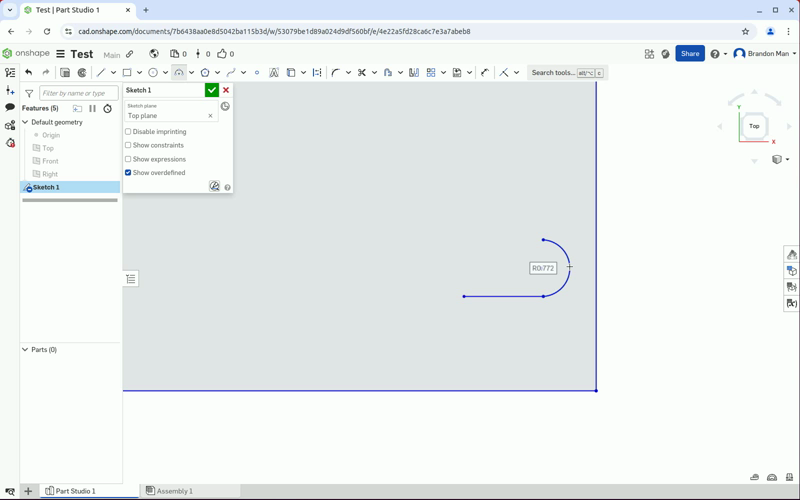
scroll(-6)
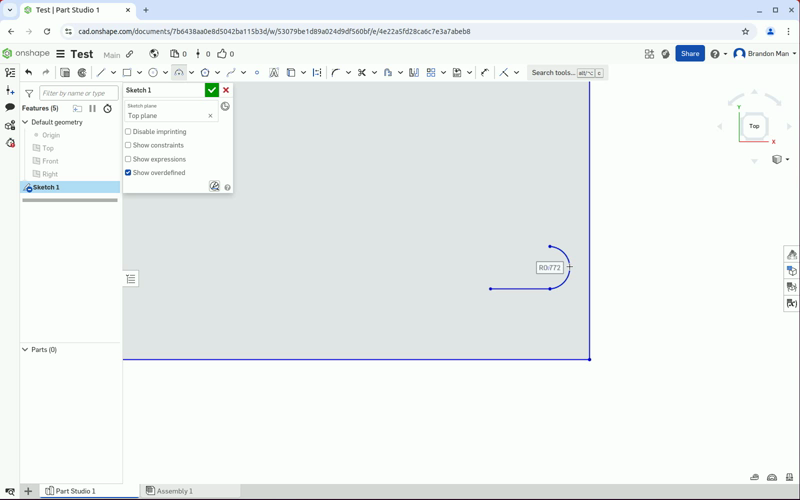
scroll(-6)
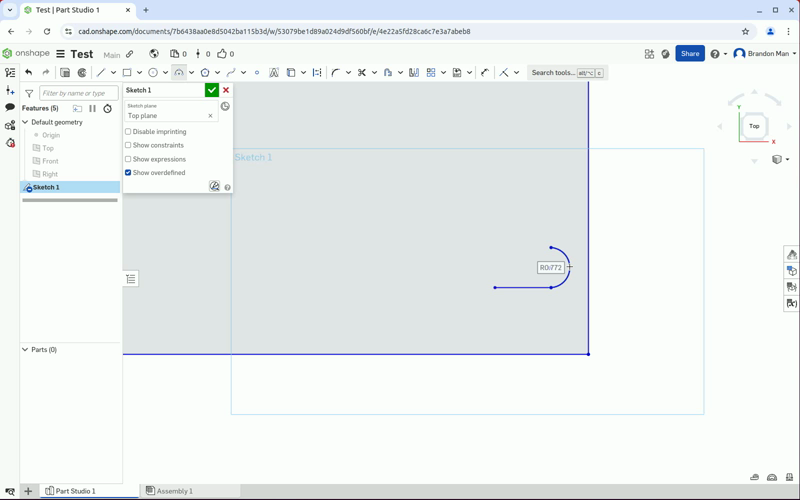
scroll(-6)
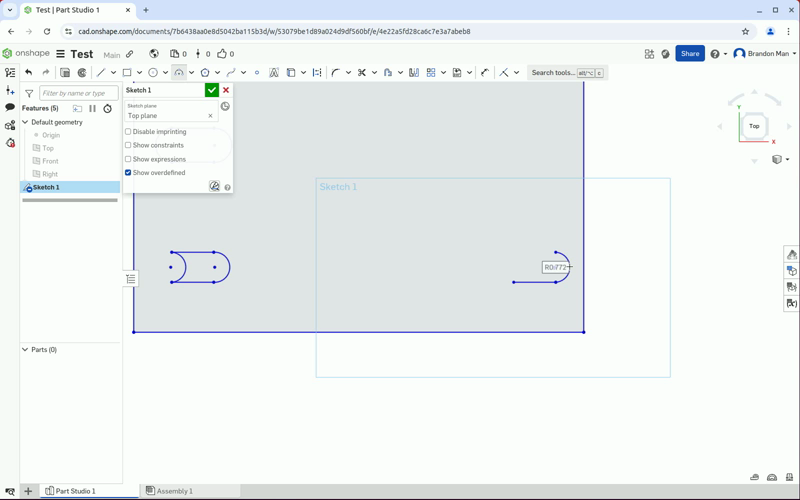
scroll(-6)
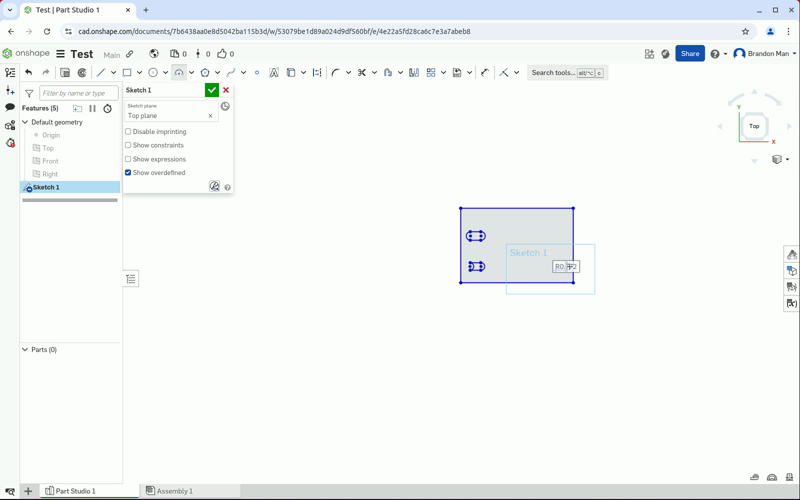
key_up(shift)
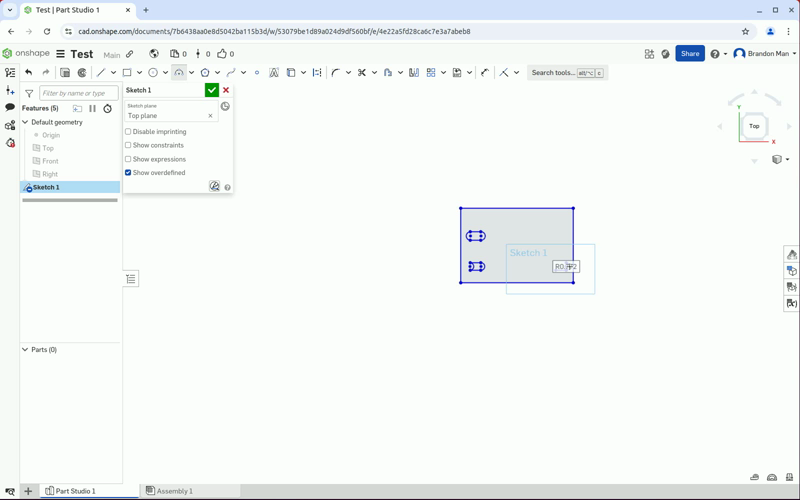
key(esc)
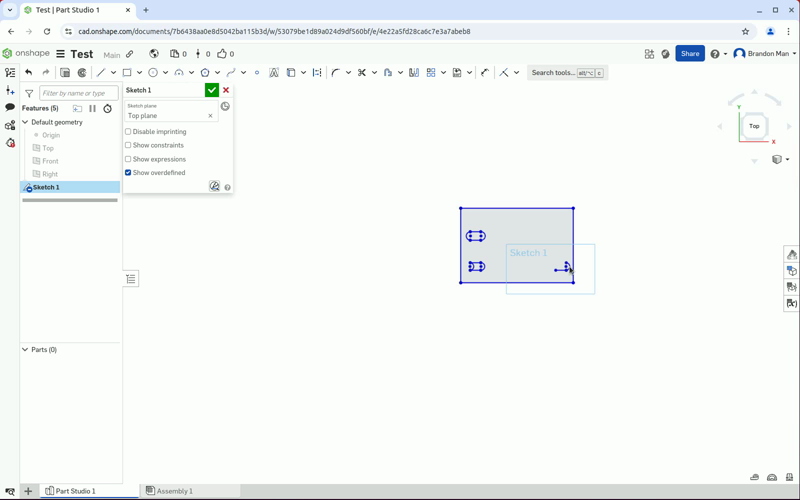
key(l)
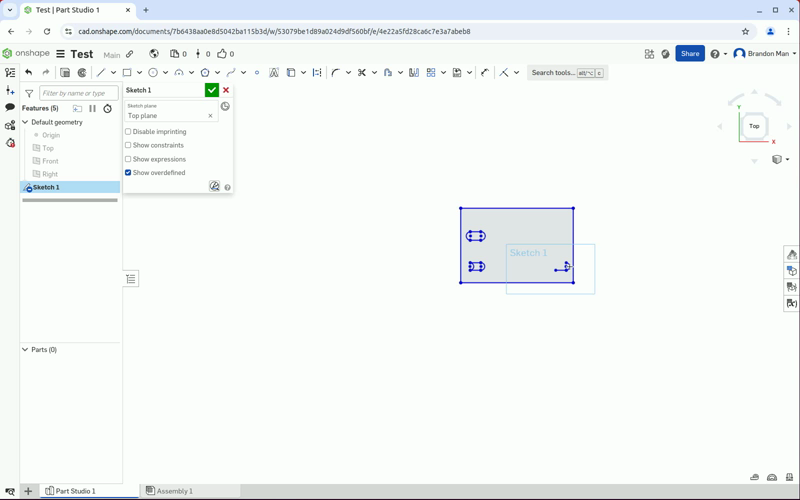
mouse_move(566, 262)
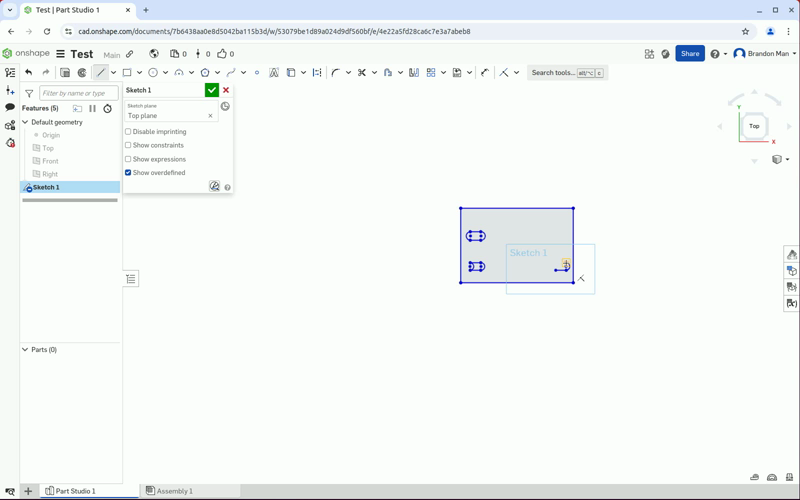
scroll(6)
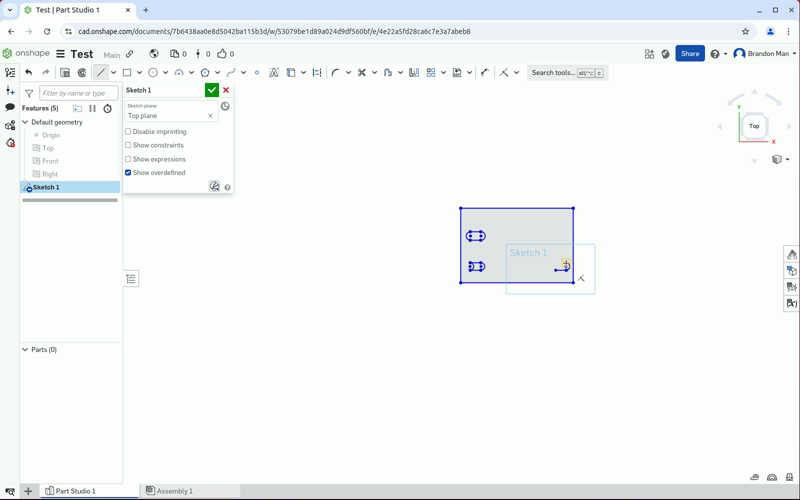
scroll(6)
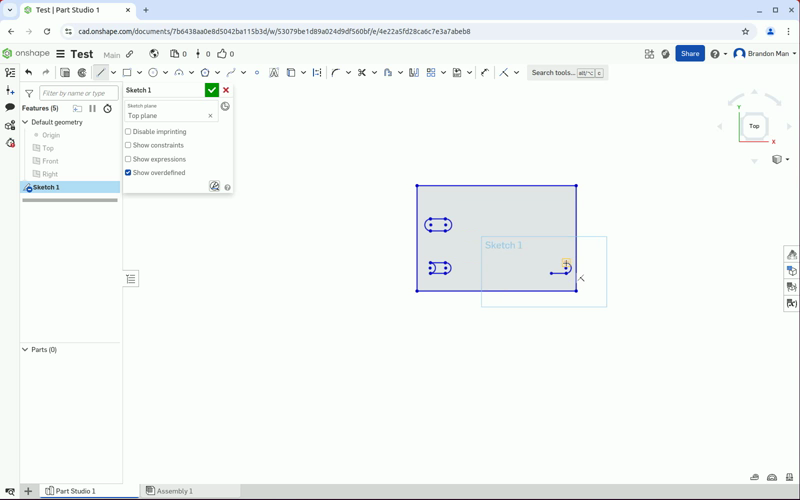
scroll(6)
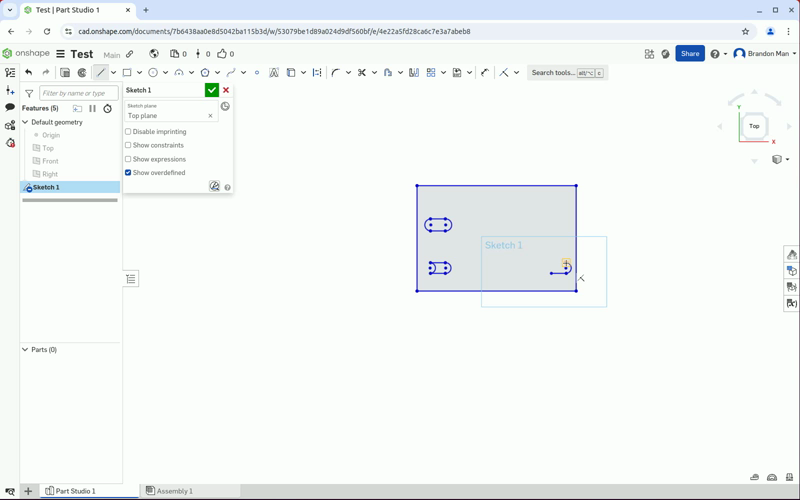
scroll(6)
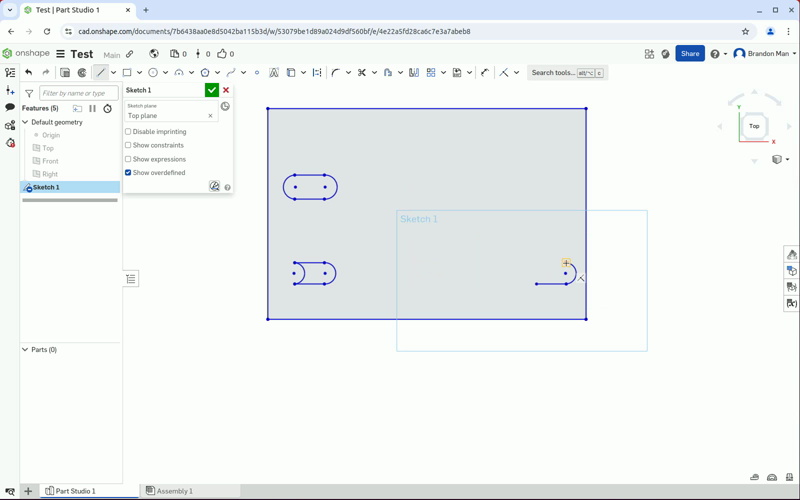
scroll(6)
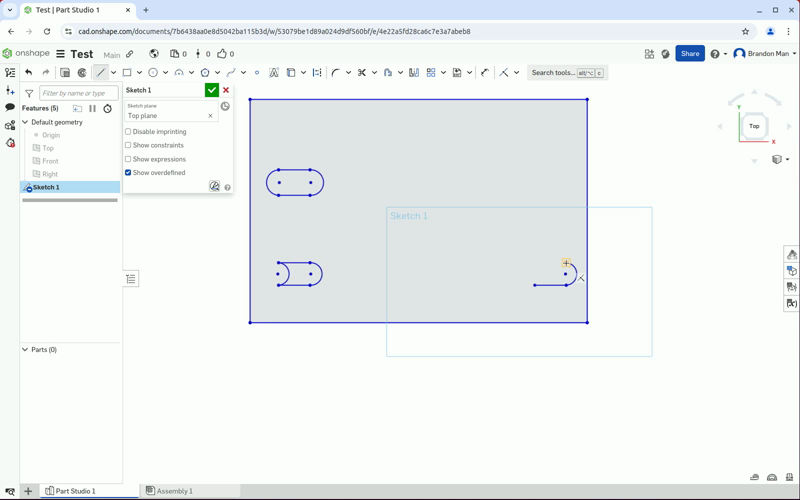
scroll(6)
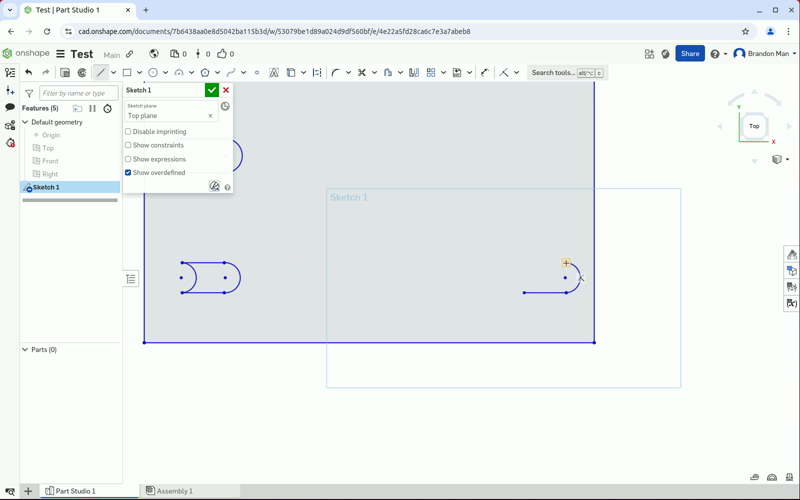
scroll(6)
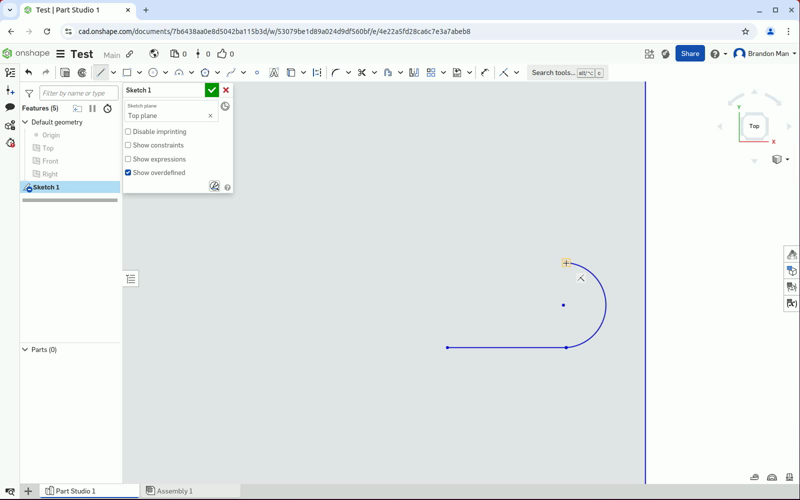
click(566, 262)
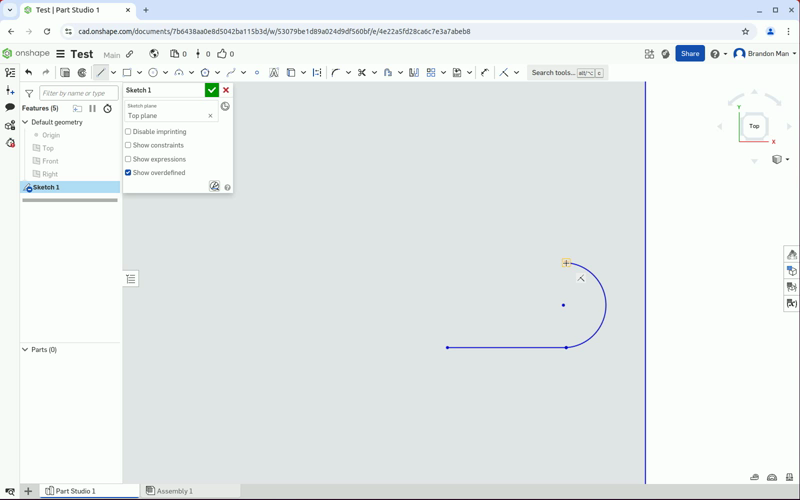
scroll(-6)
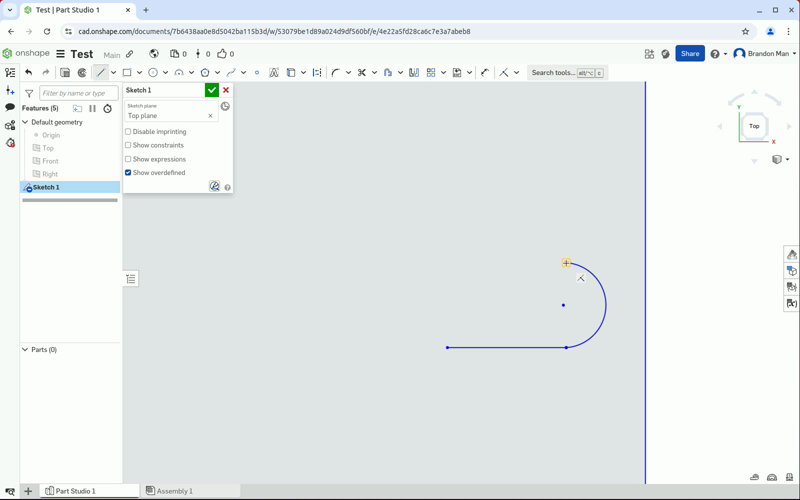
scroll(-6)
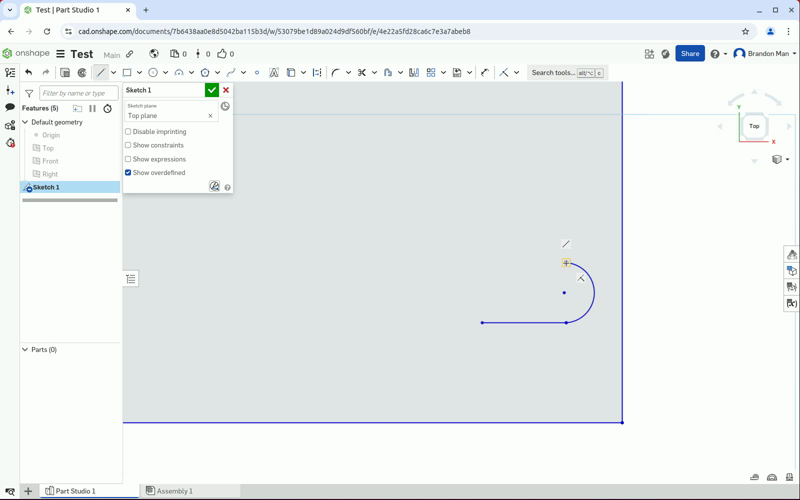
scroll(-6)
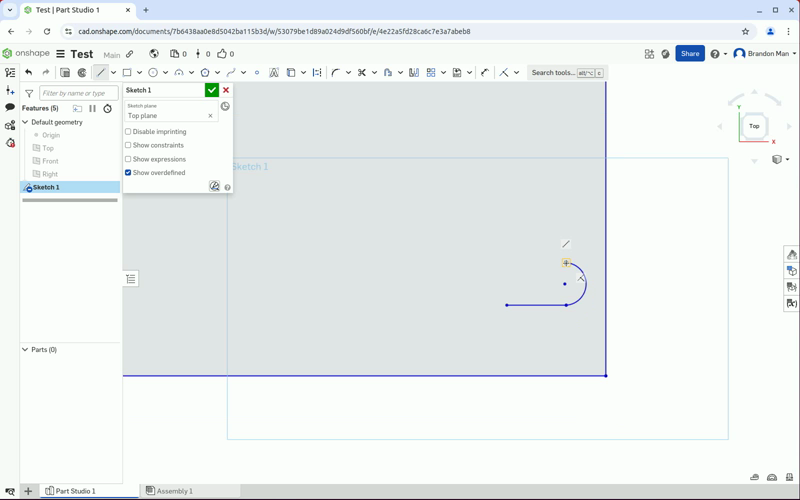
scroll(-6)
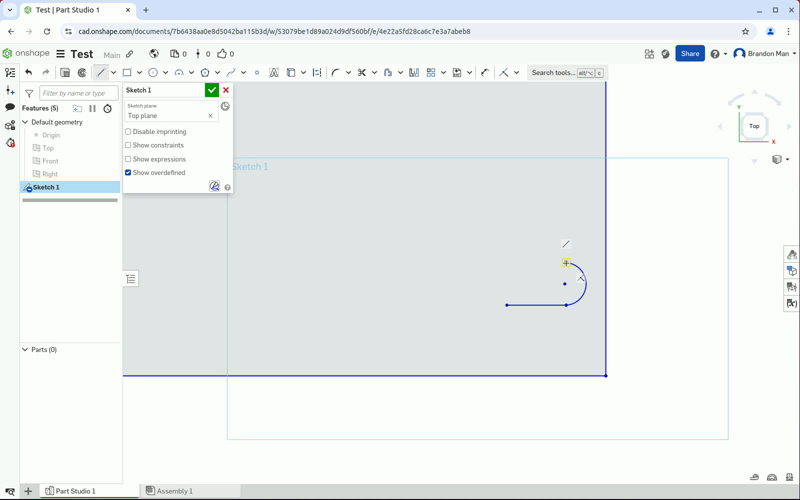
scroll(-6)
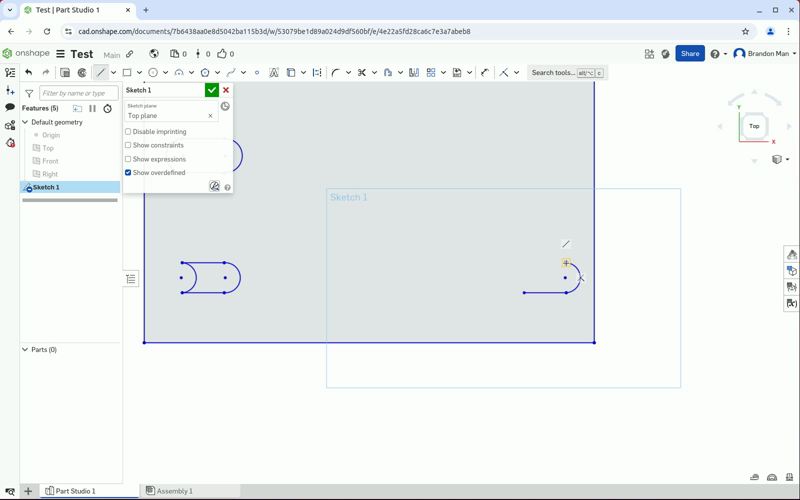
scroll(-6)
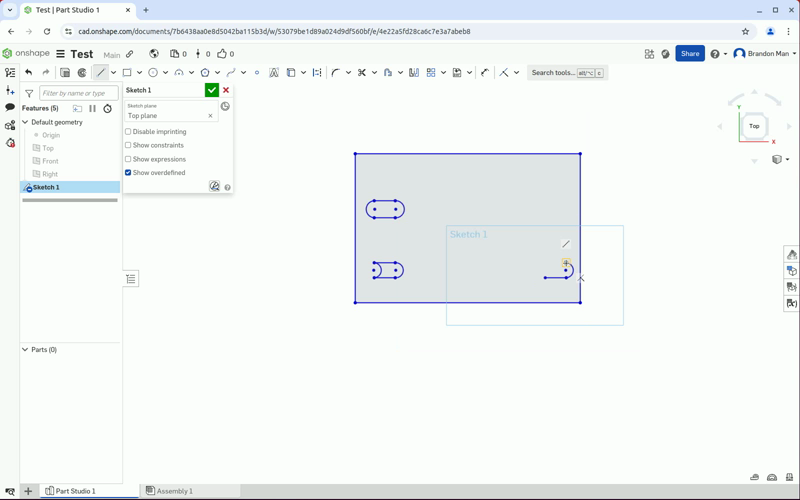
scroll(-6)
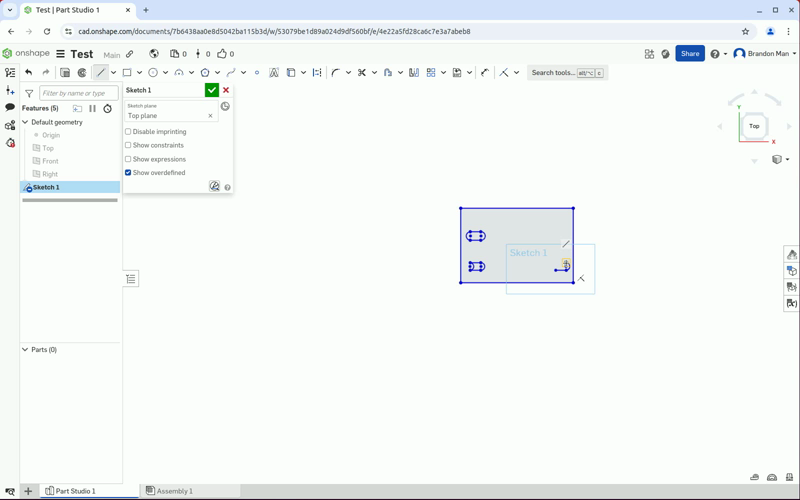
key_down(shift)
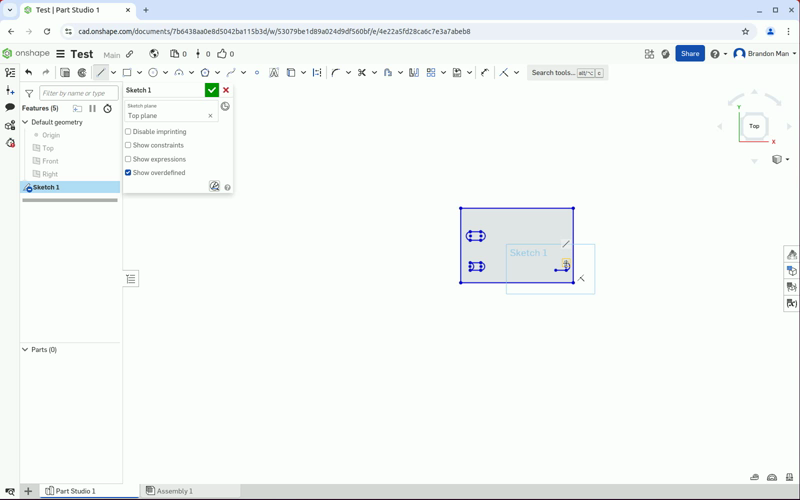
mouse_move(589, 262)
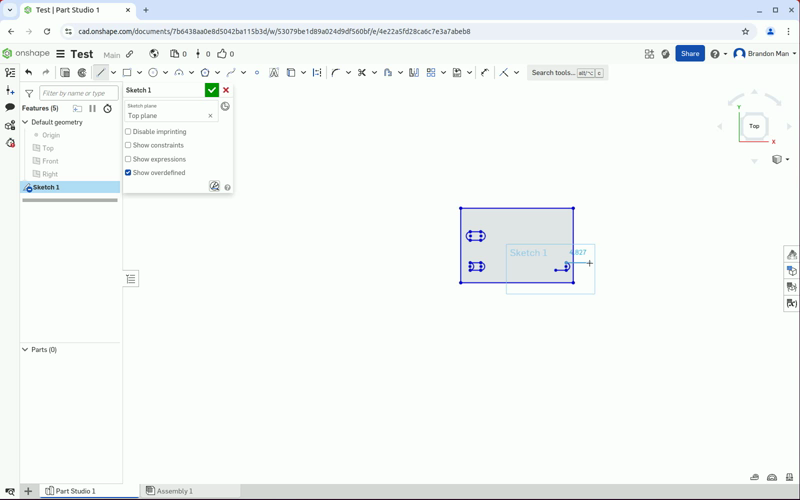
mouse_move(555, 262)
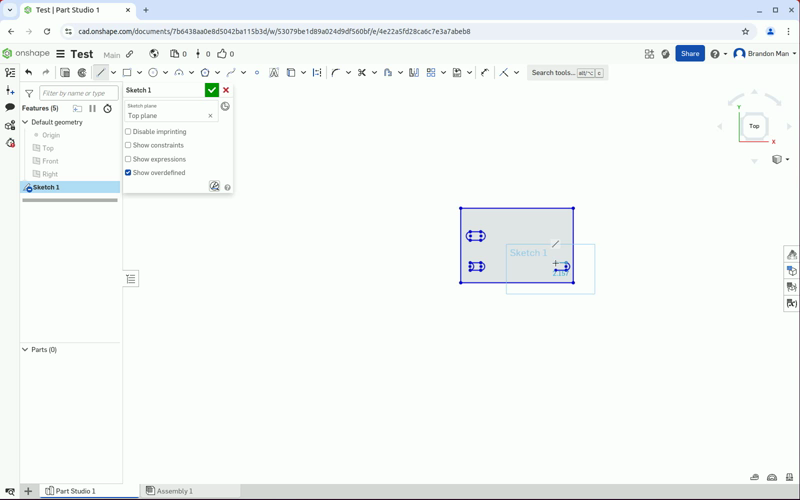
click(555, 262)
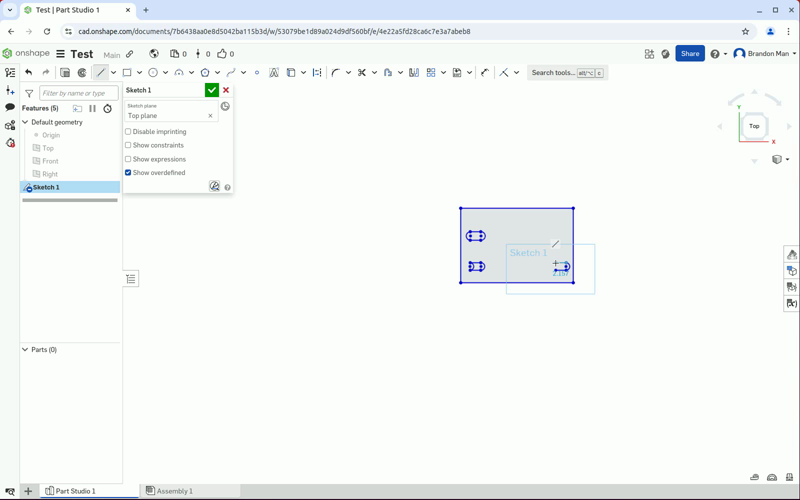
key_up(shift)
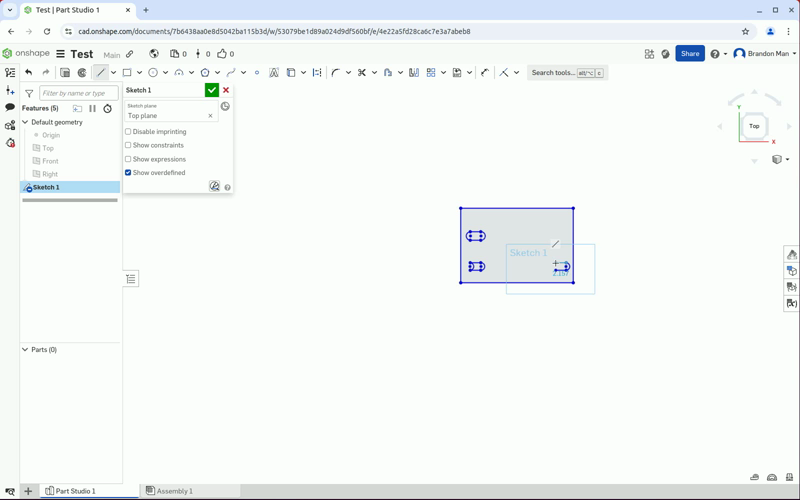
key(esc)
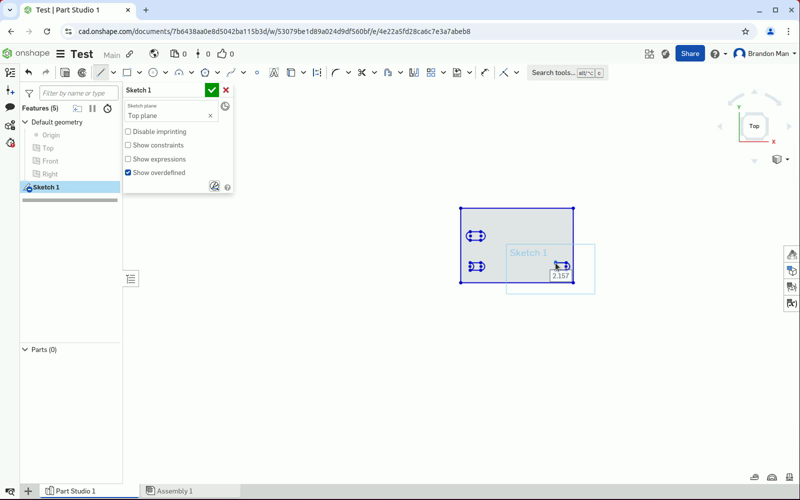
key(a)
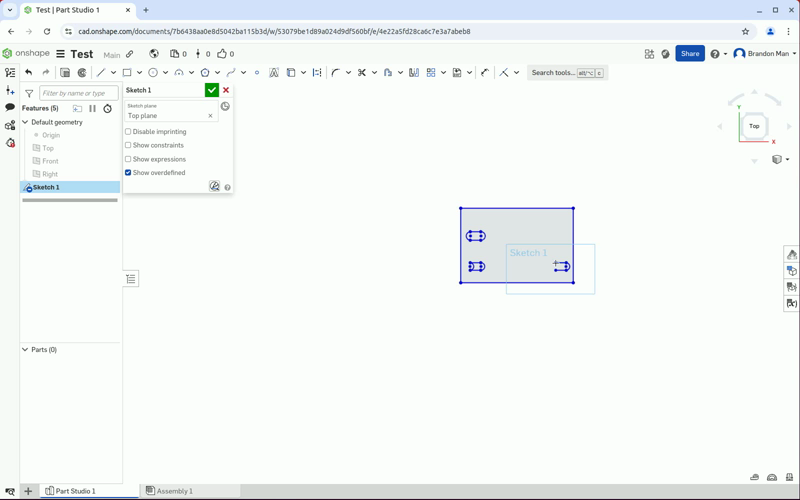
mouse_move(555, 262)
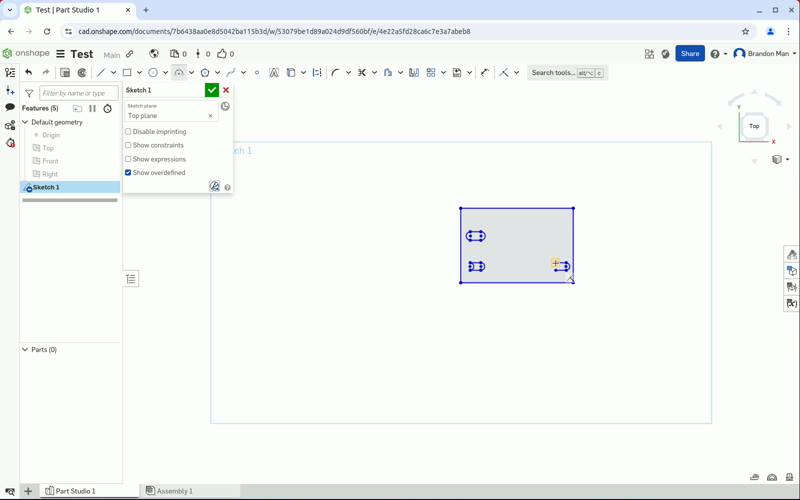
click(555, 262)
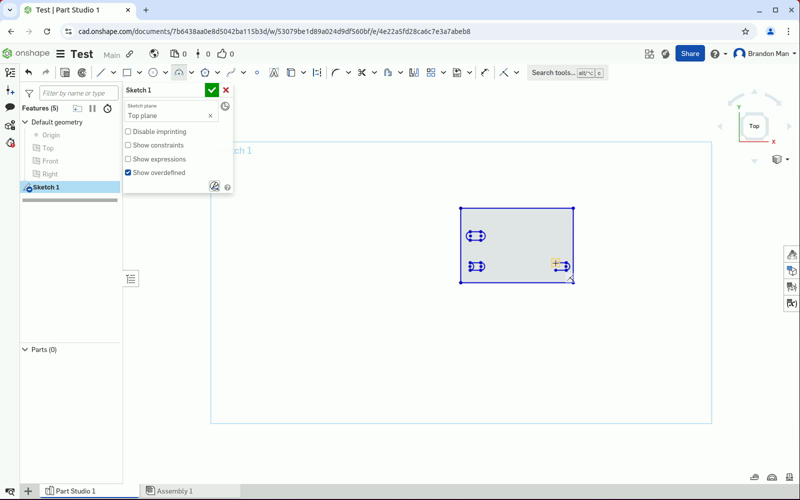
mouse_move(555, 270)
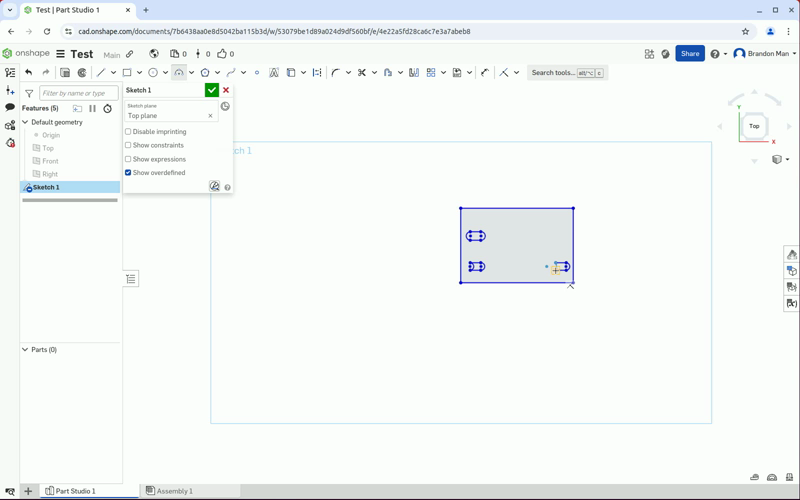
scroll(6)
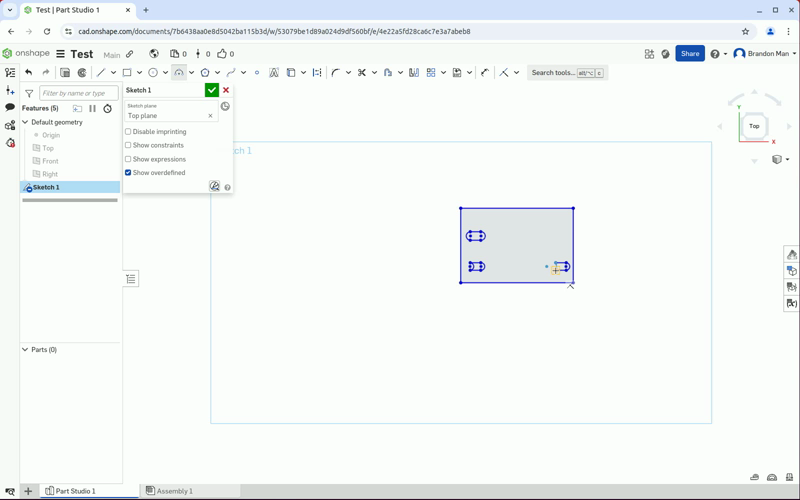
scroll(6)
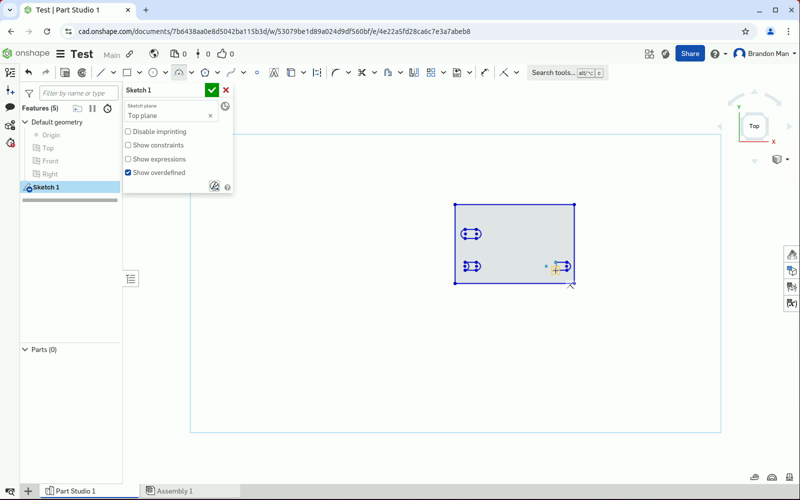
scroll(6)
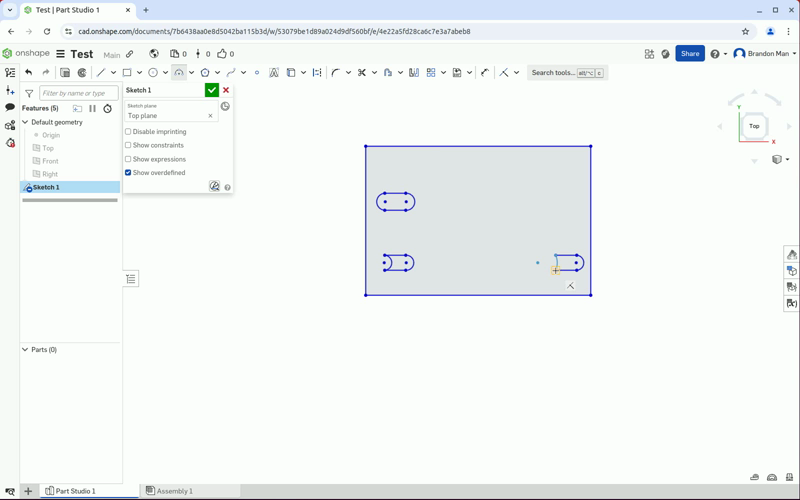
scroll(6)
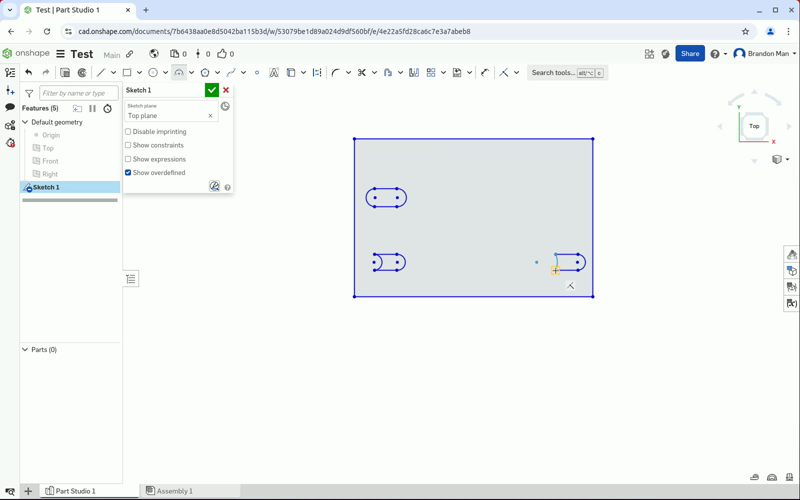
scroll(6)
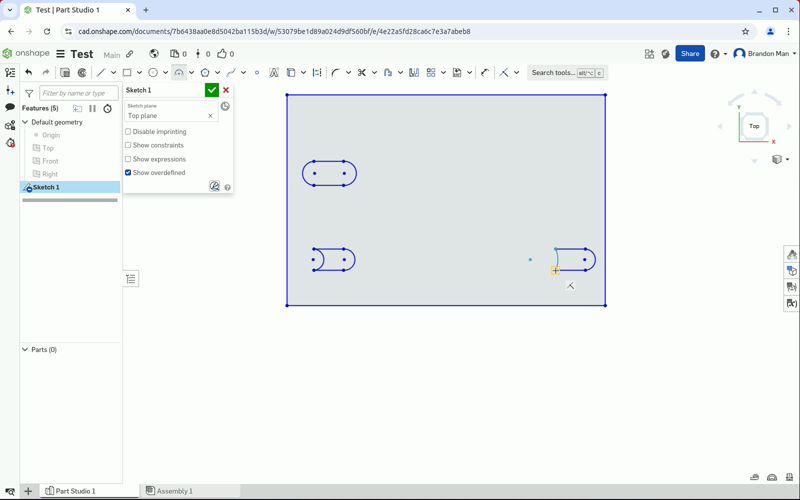
scroll(6)
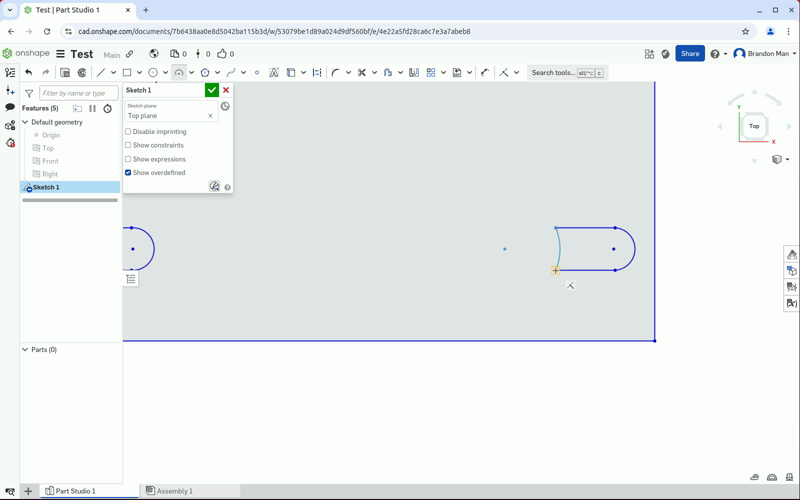
scroll(6)
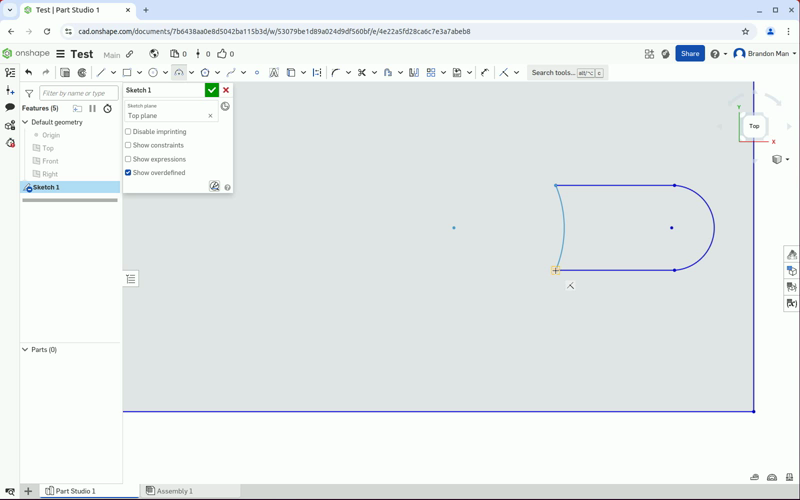
click(555, 270)
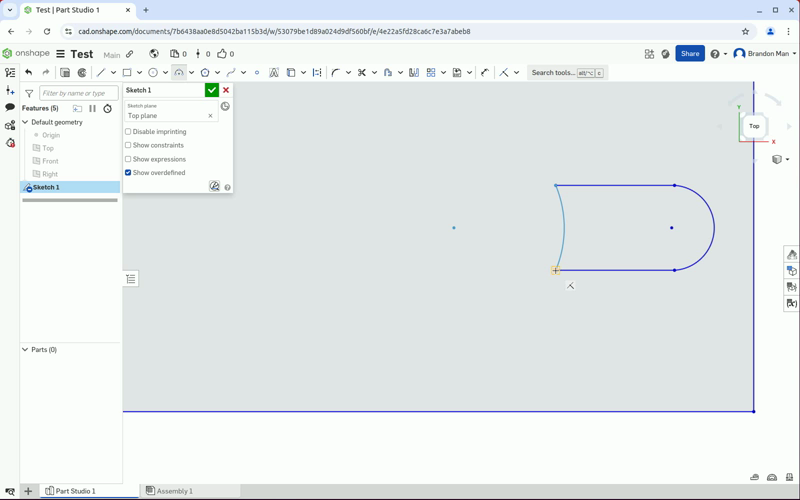
scroll(-6)
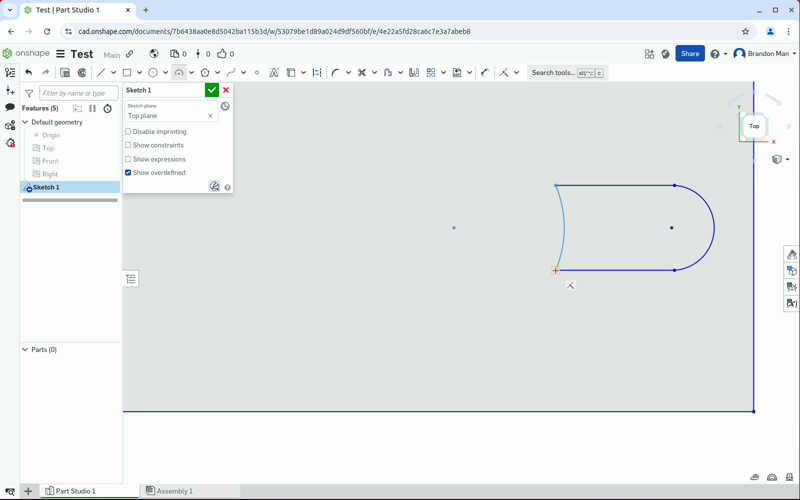
scroll(-6)
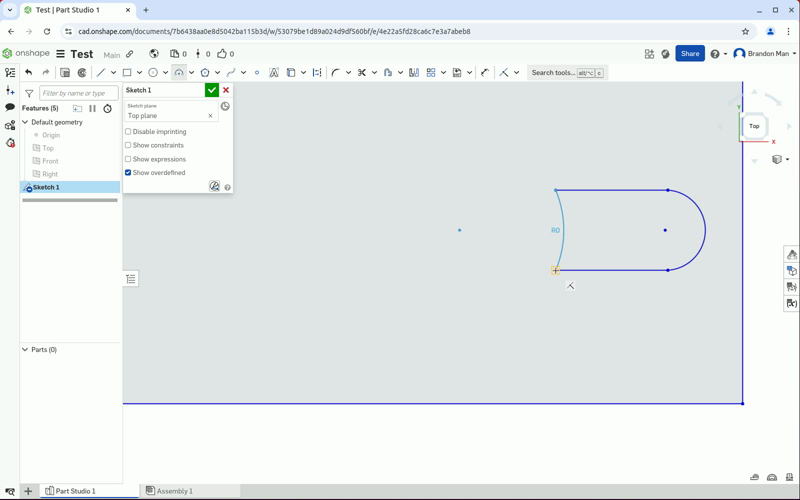
scroll(-6)
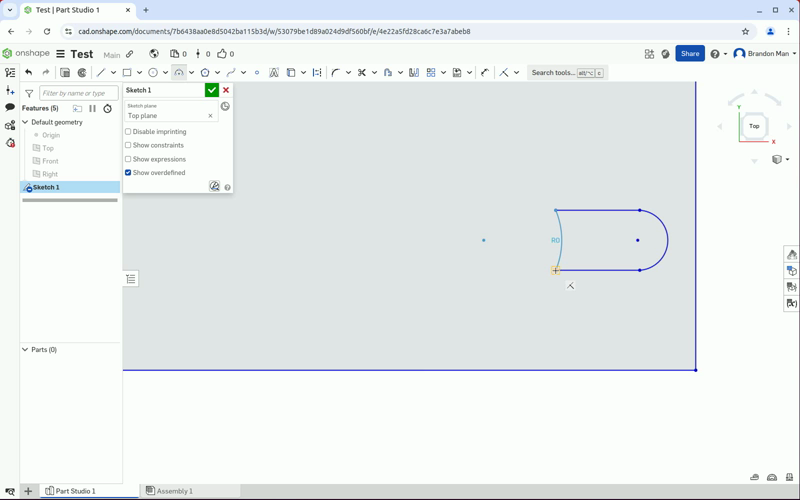
scroll(-6)
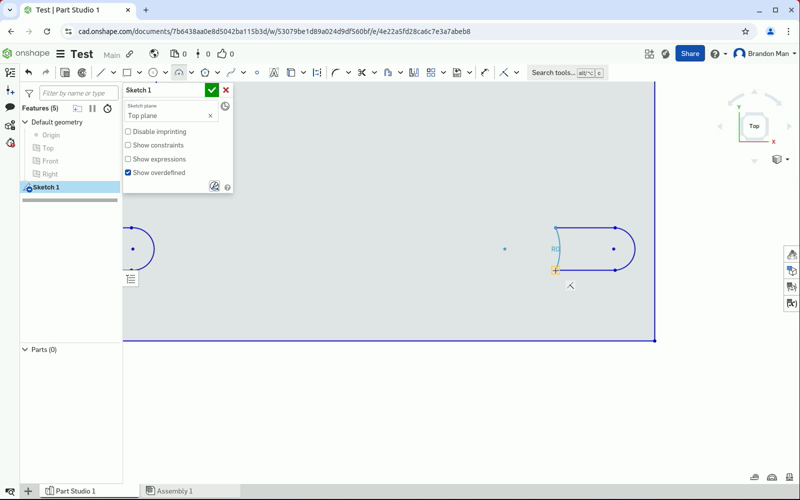
scroll(-6)
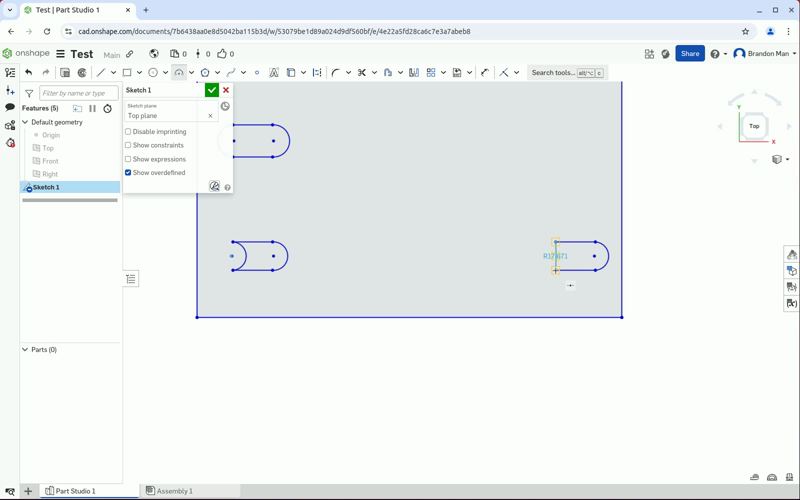
scroll(-6)
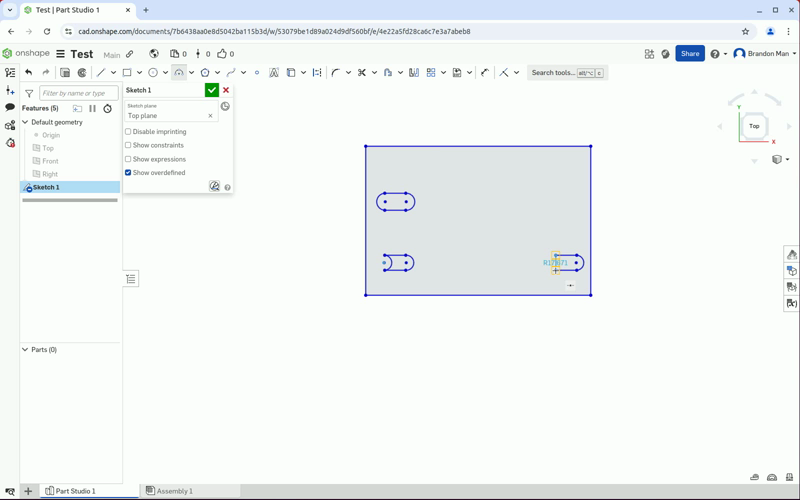
scroll(-6)
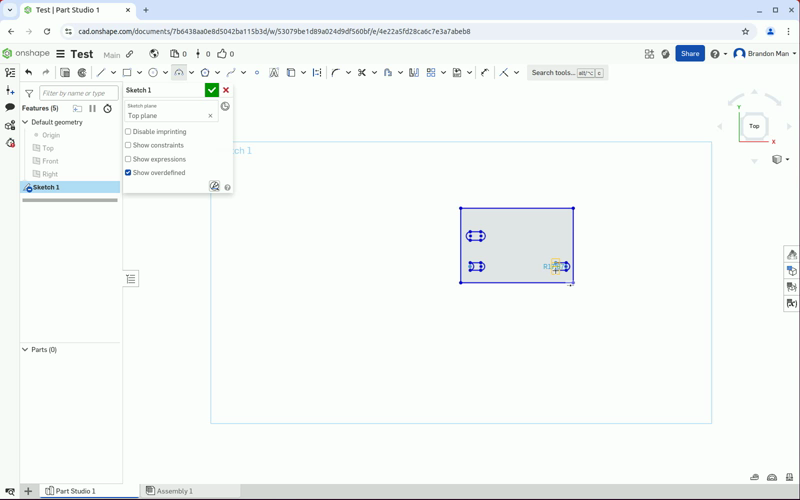
key_down(shift)
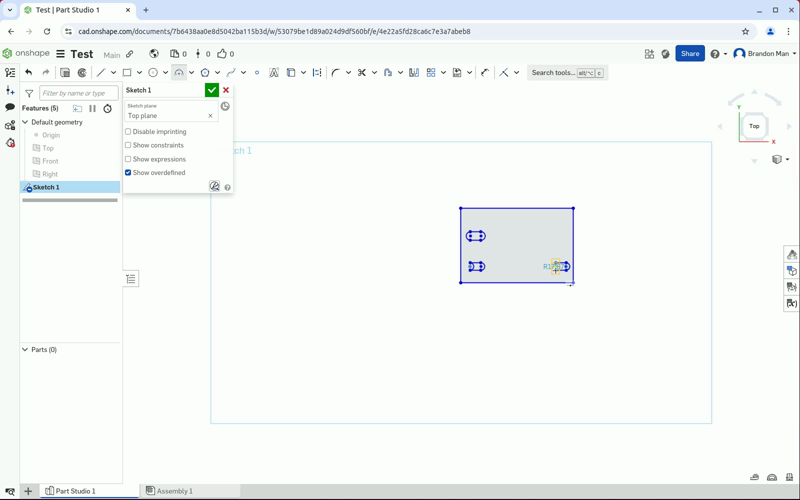
mouse_move(559, 266)
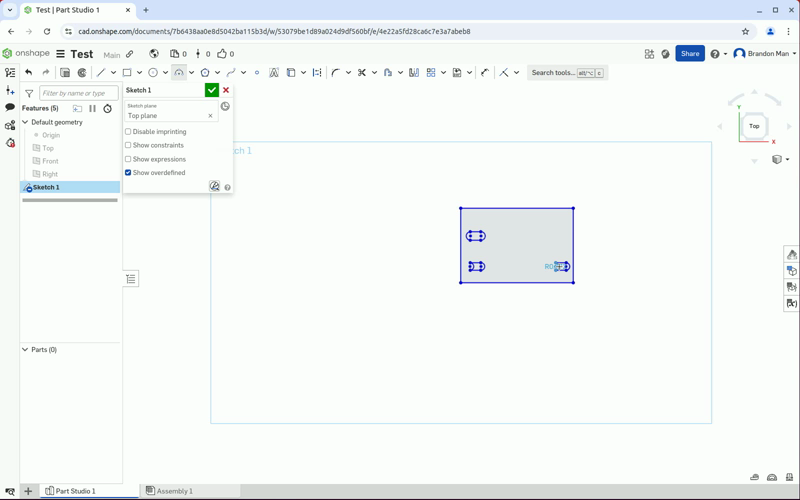
scroll(6)
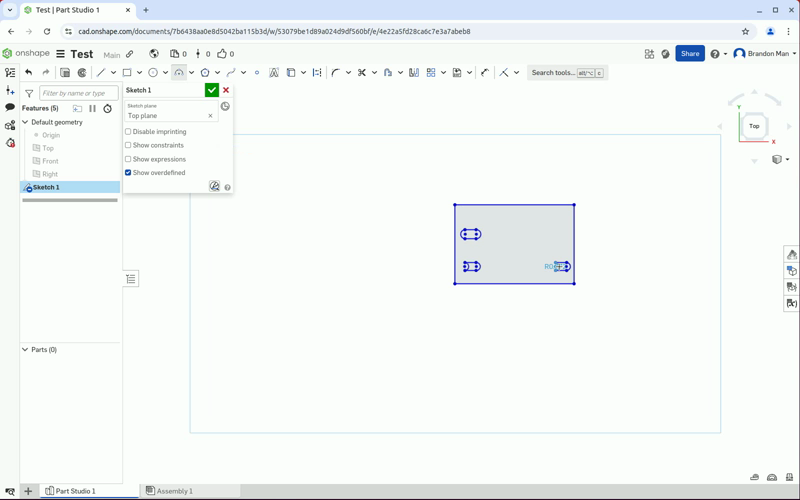
scroll(6)
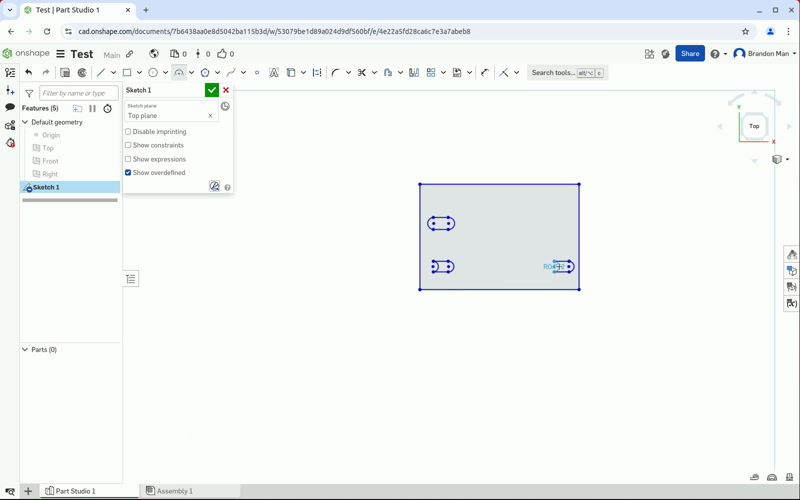
scroll(6)
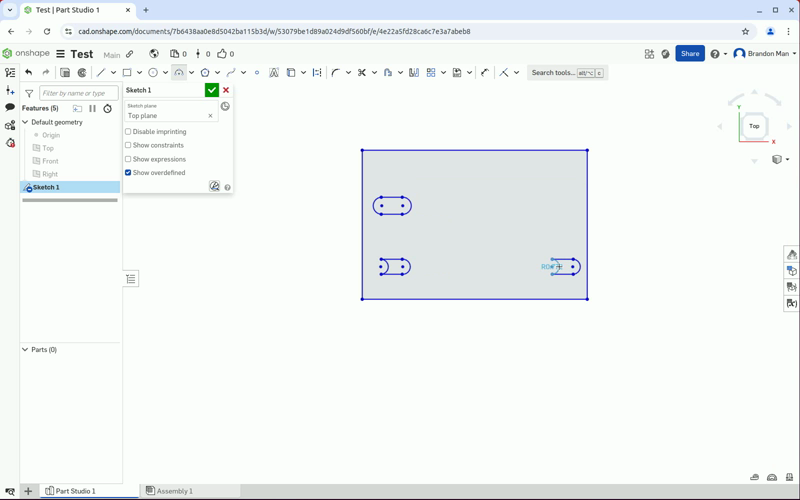
scroll(6)
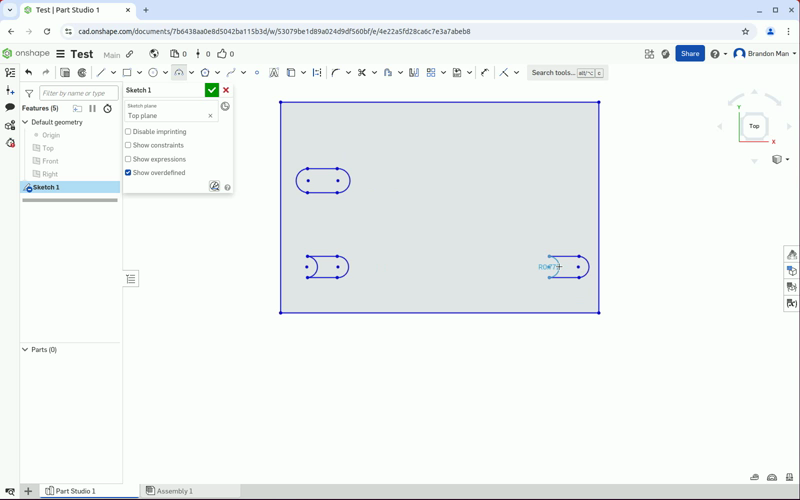
scroll(6)
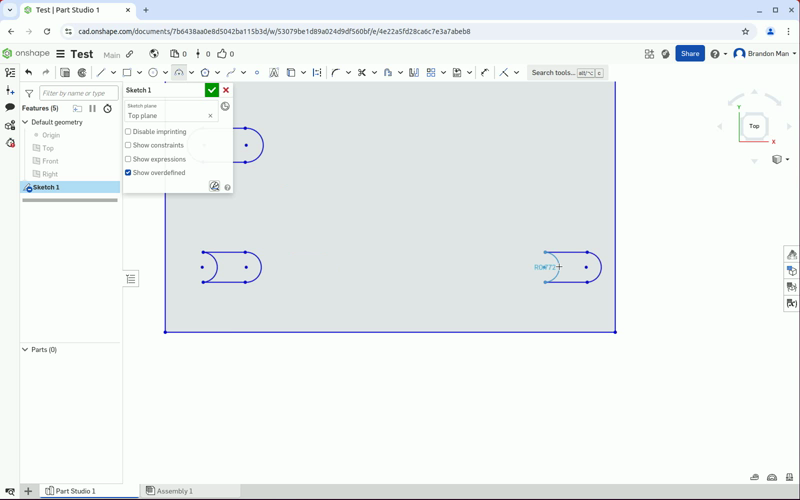
scroll(6)
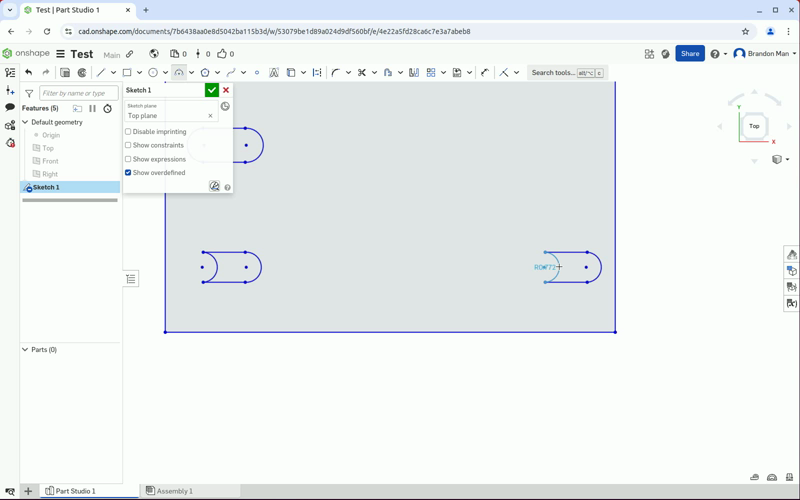
scroll(6)
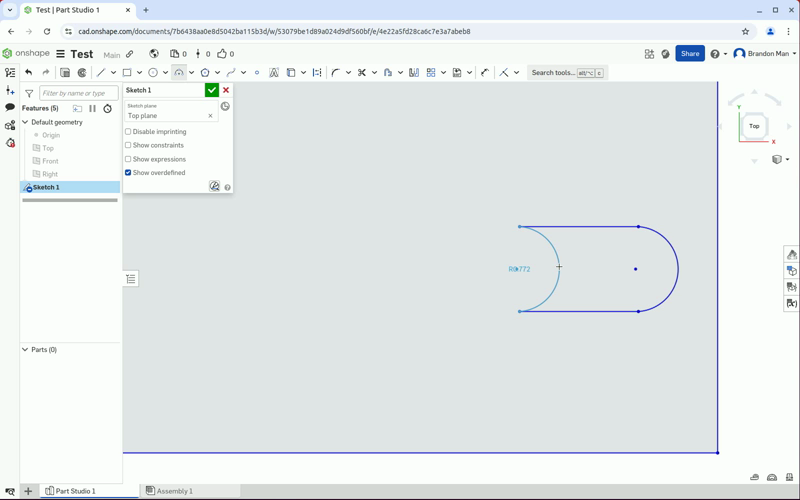
click(559, 266)
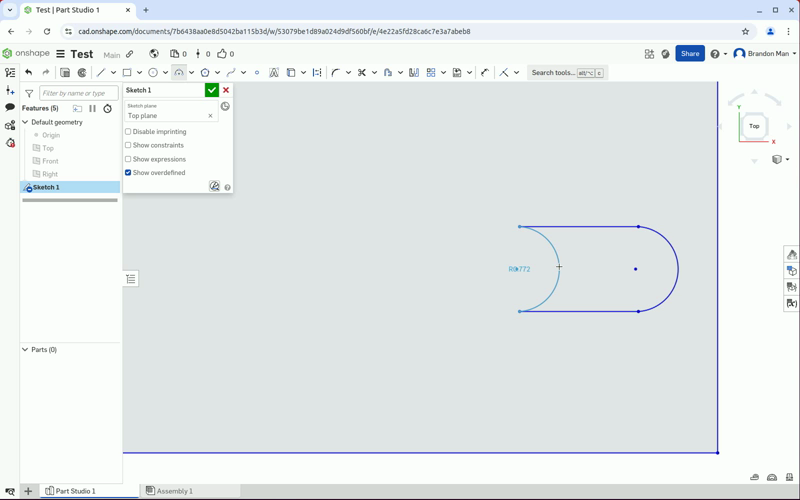
scroll(-6)
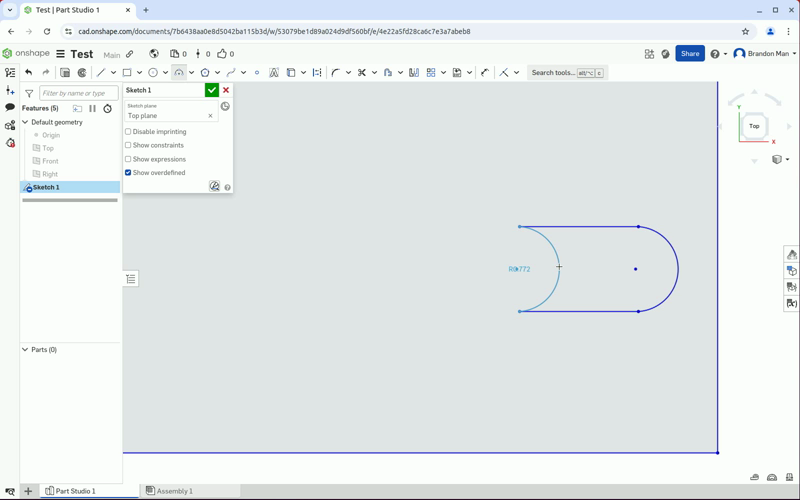
scroll(-6)
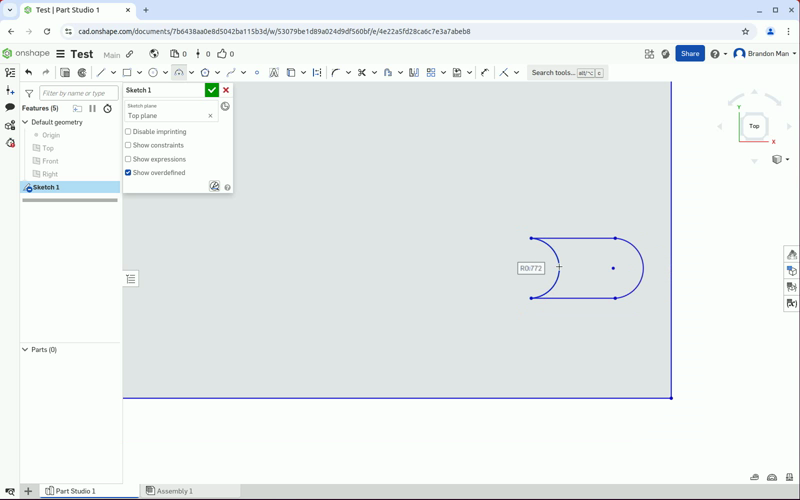
scroll(-6)
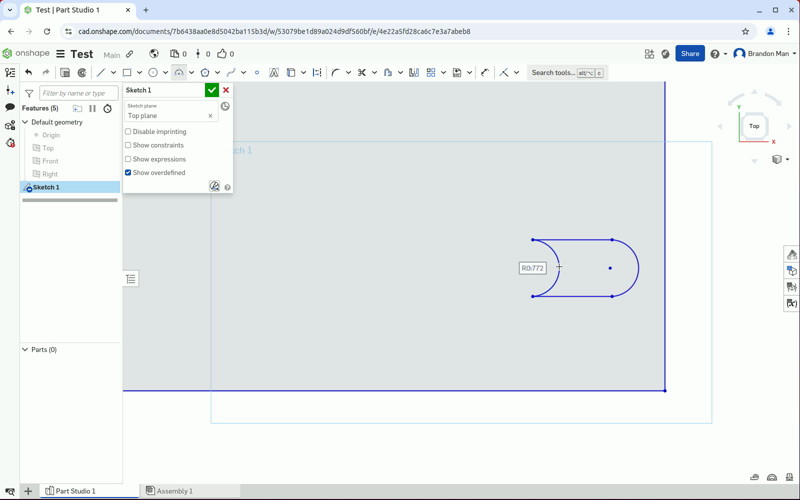
scroll(-6)
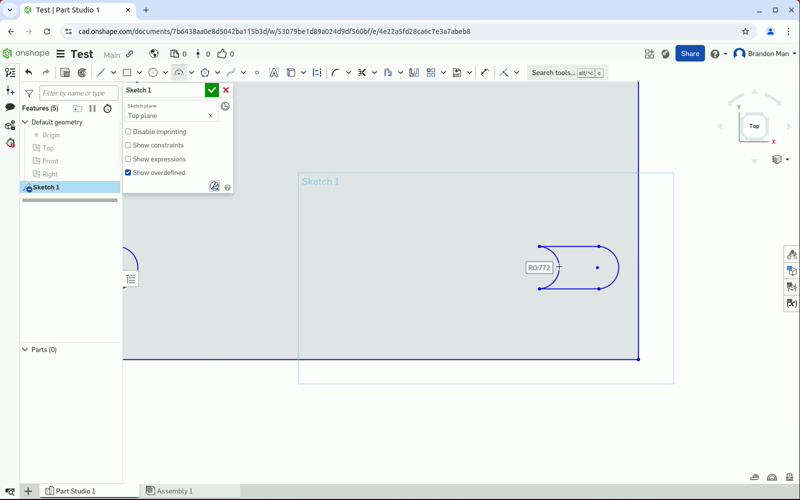
scroll(-6)
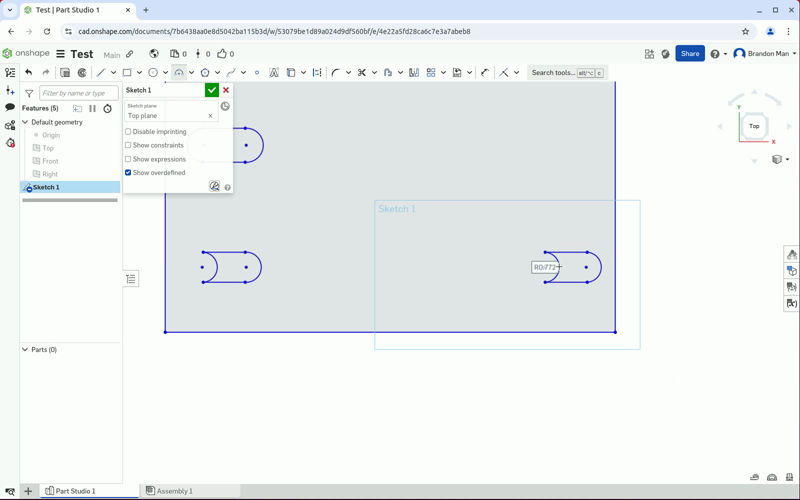
scroll(-6)
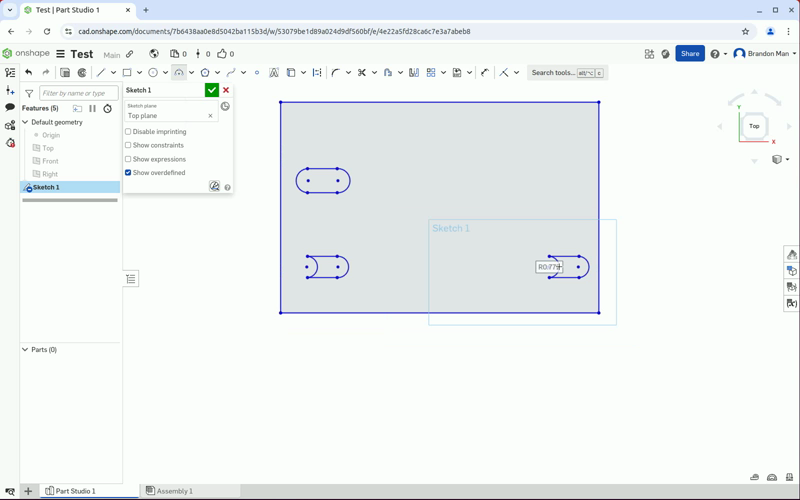
scroll(-6)
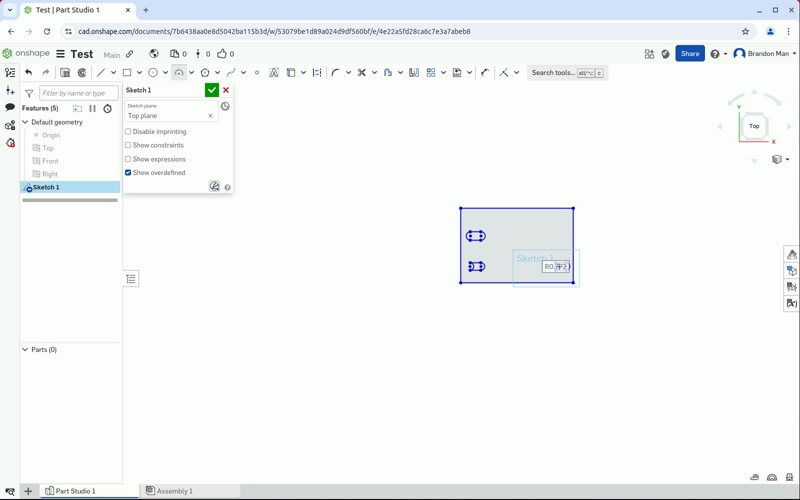
key_up(shift)
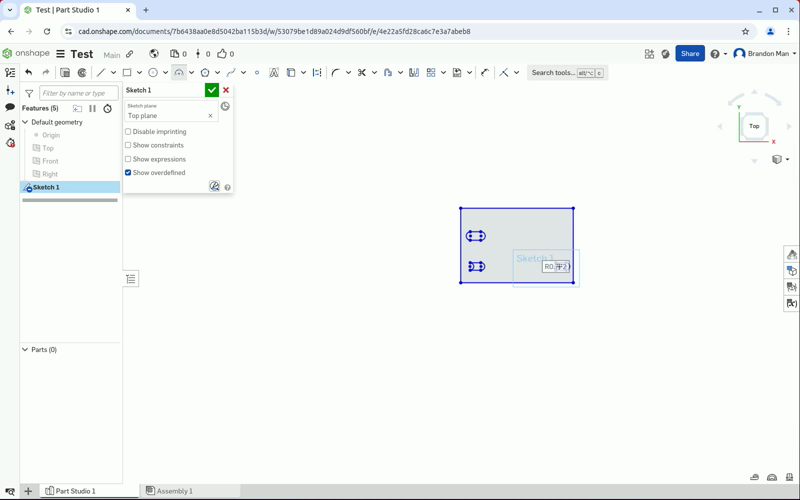
key(esc)
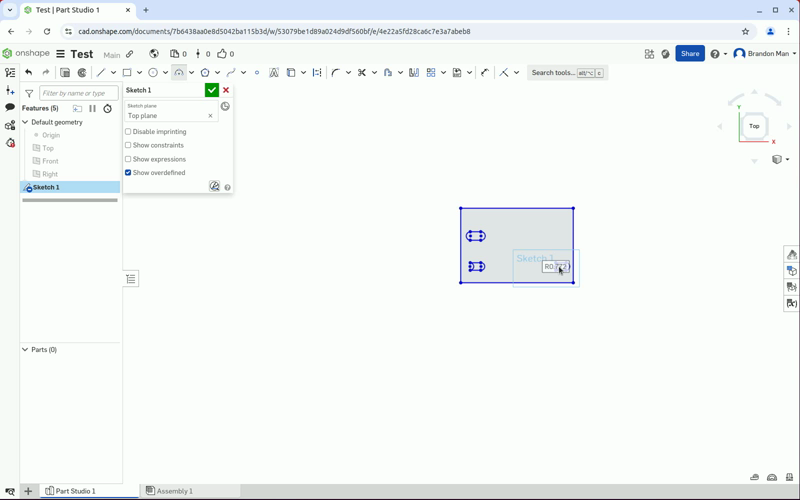
key(l)
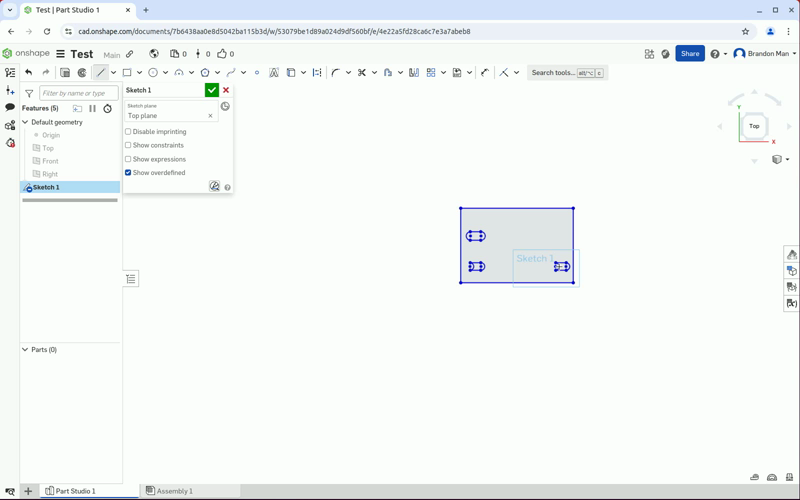
key_down(shift)
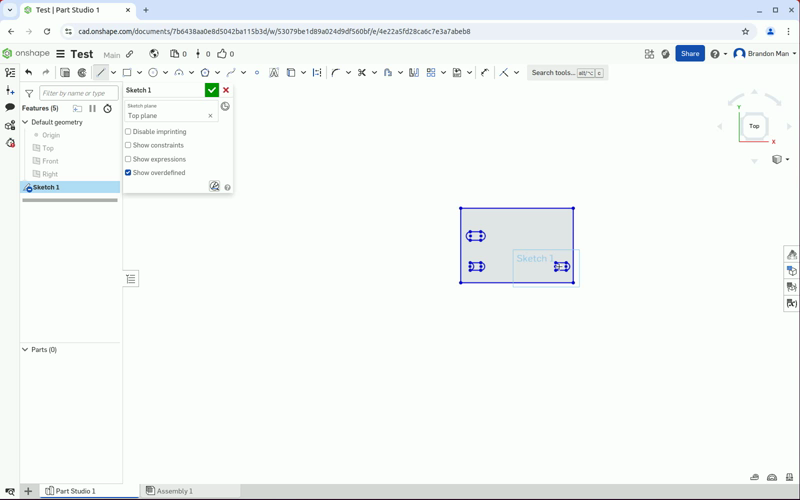
mouse_move(555, 240)
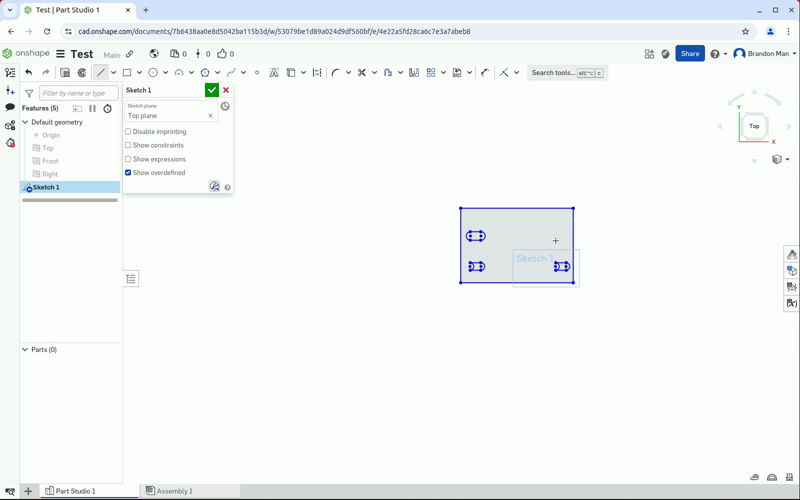
click(555, 240)
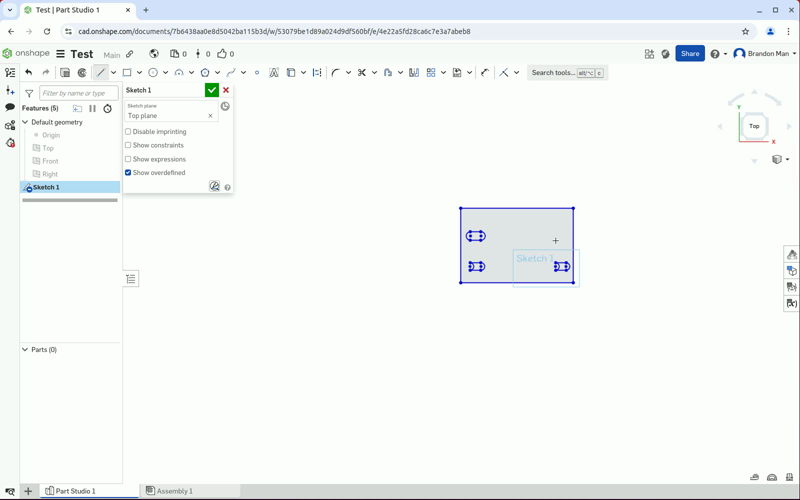
key_up(shift)
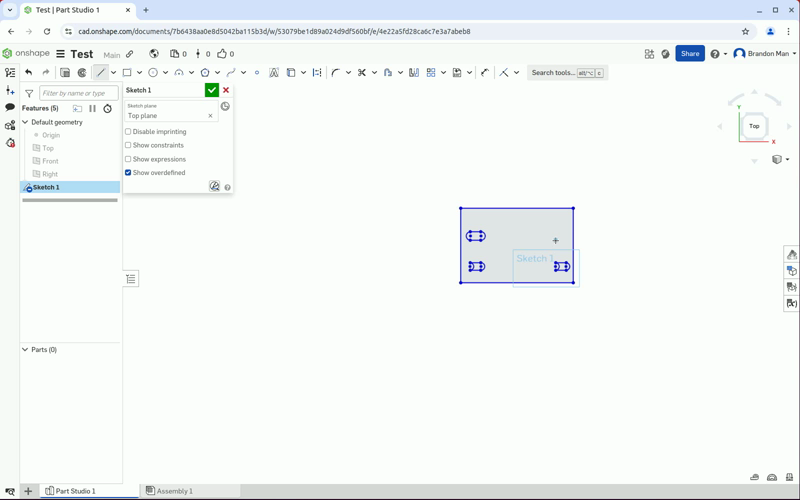
key_down(shift)
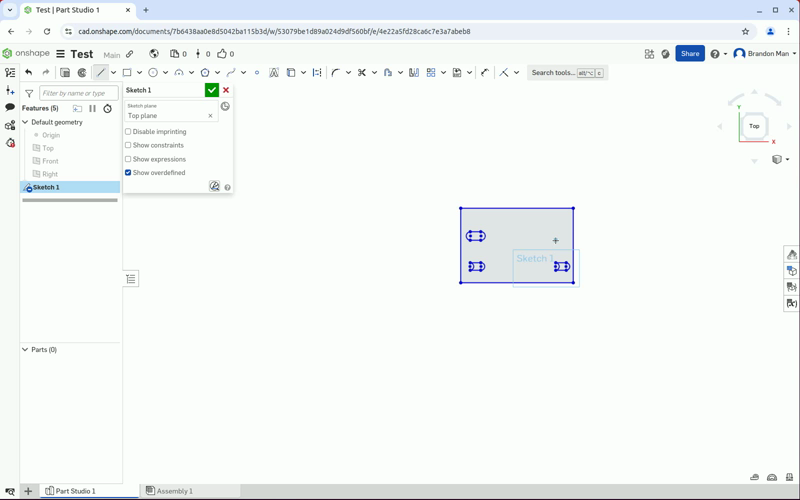
mouse_move(585, 240)
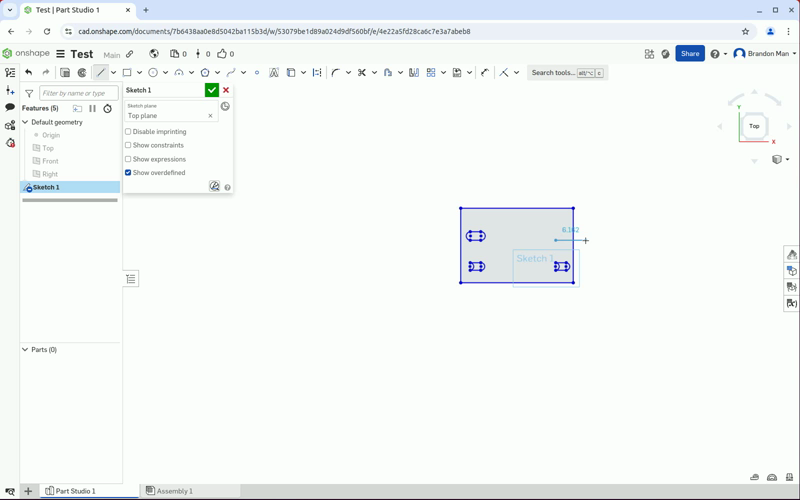
mouse_move(566, 240)
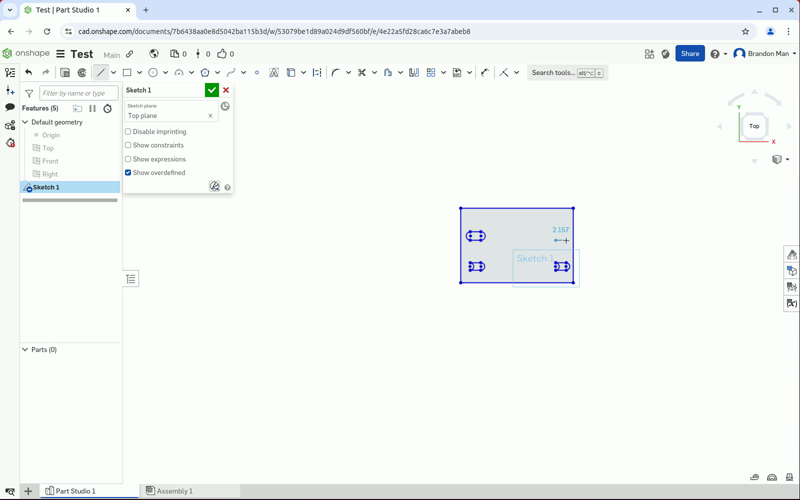
click(566, 240)
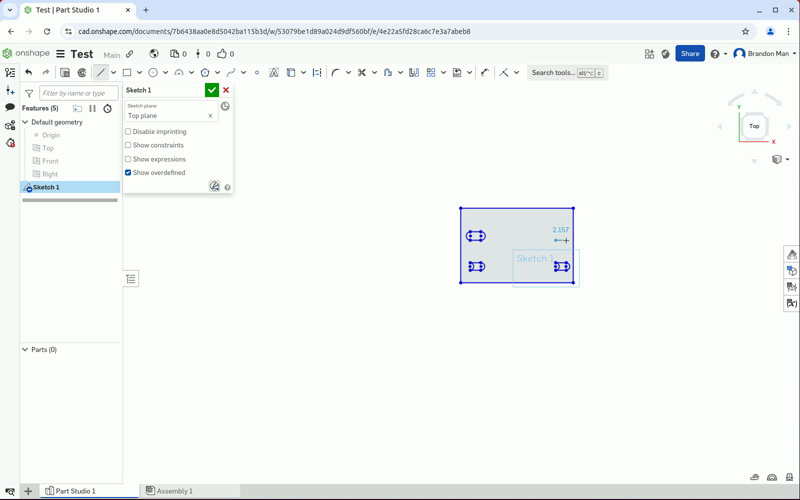
key_up(shift)
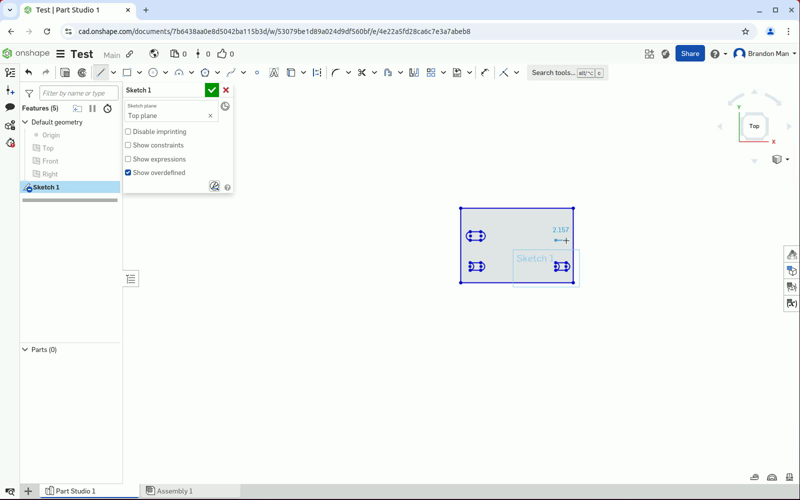
key(esc)
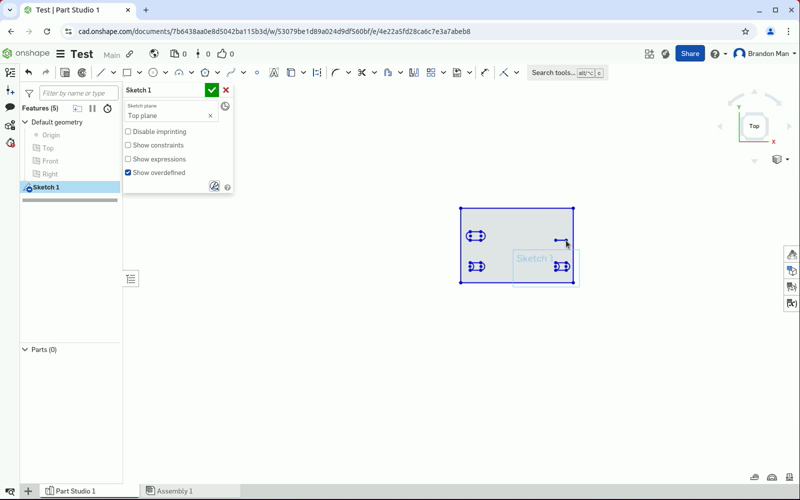
key(a)
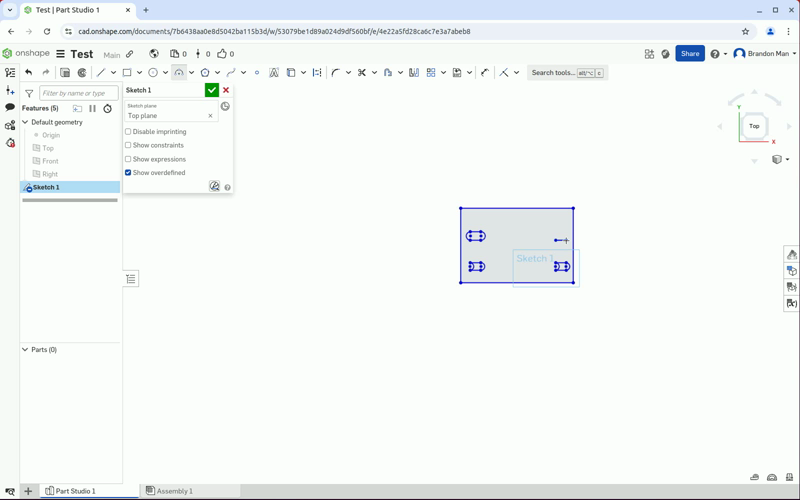
mouse_move(566, 240)
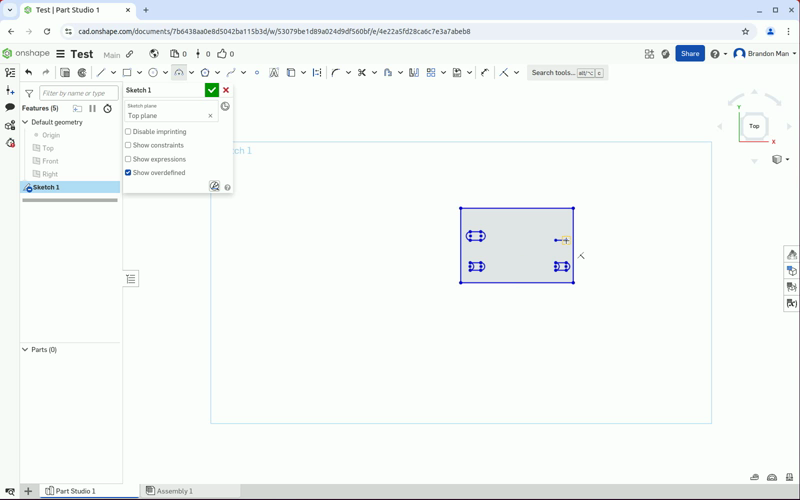
click(566, 240)
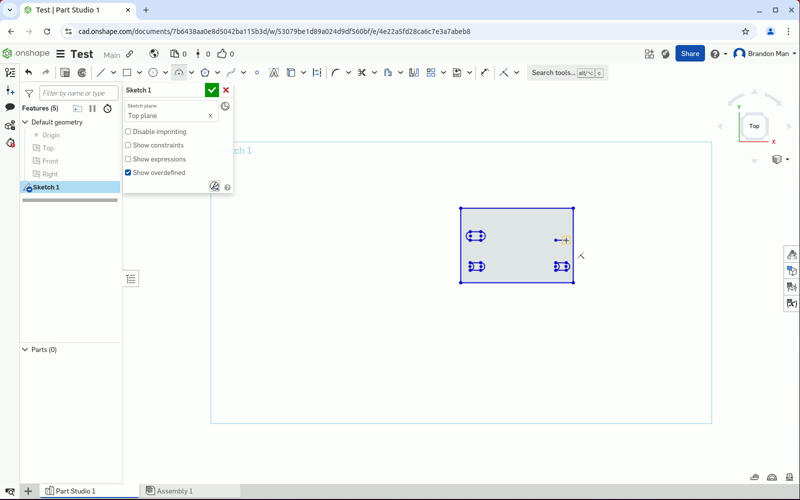
key_down(shift)
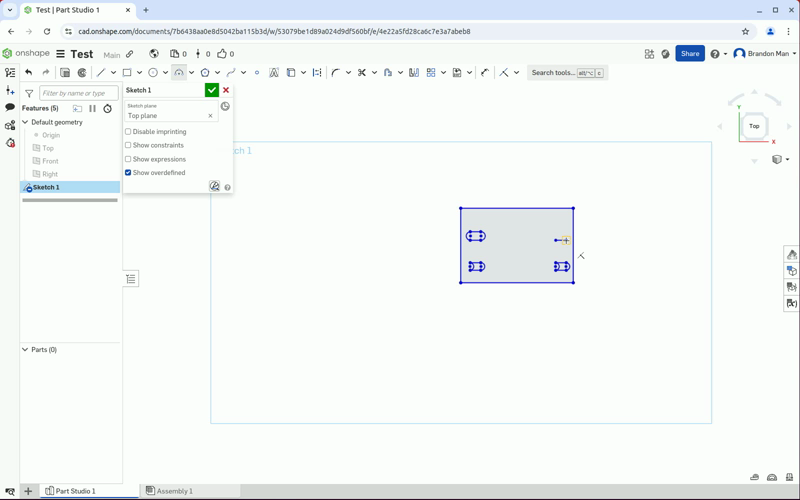
mouse_move(566, 231)
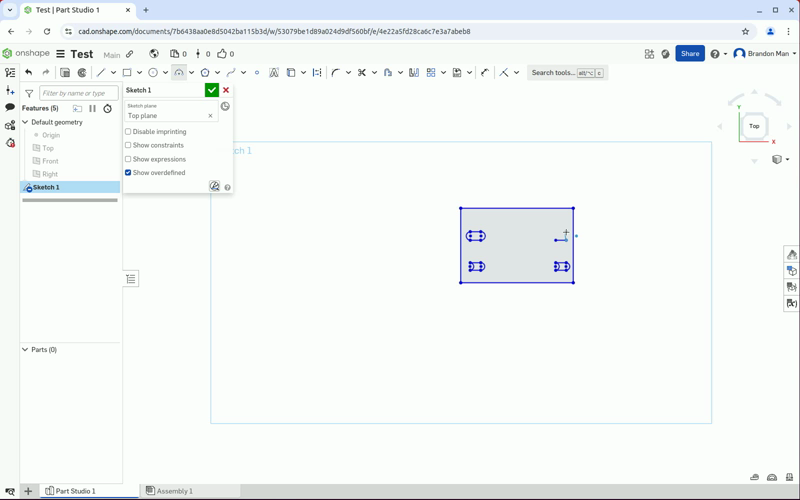
click(566, 231)
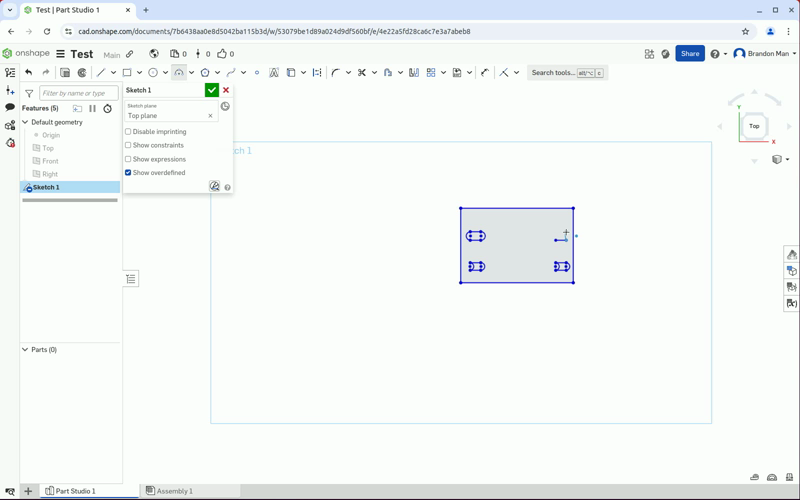
mouse_move(570, 236)
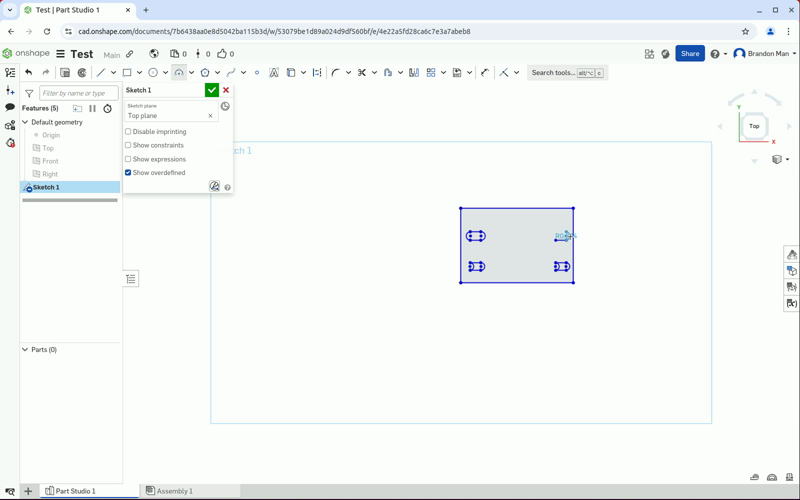
click(570, 236)
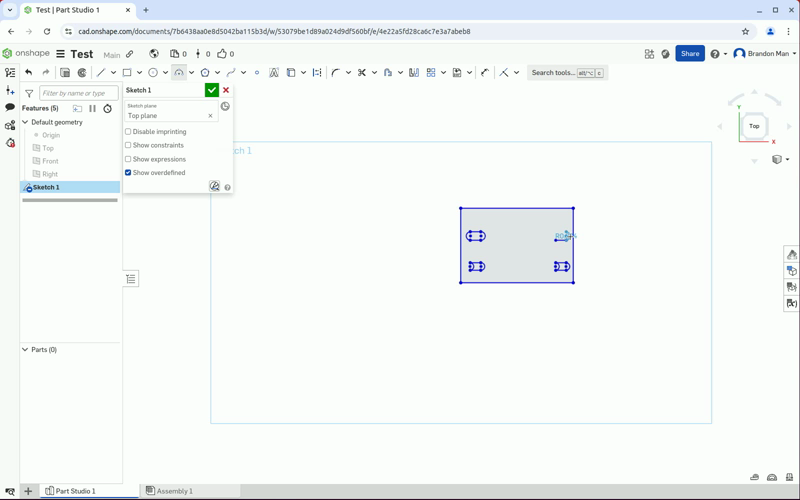
key_up(shift)
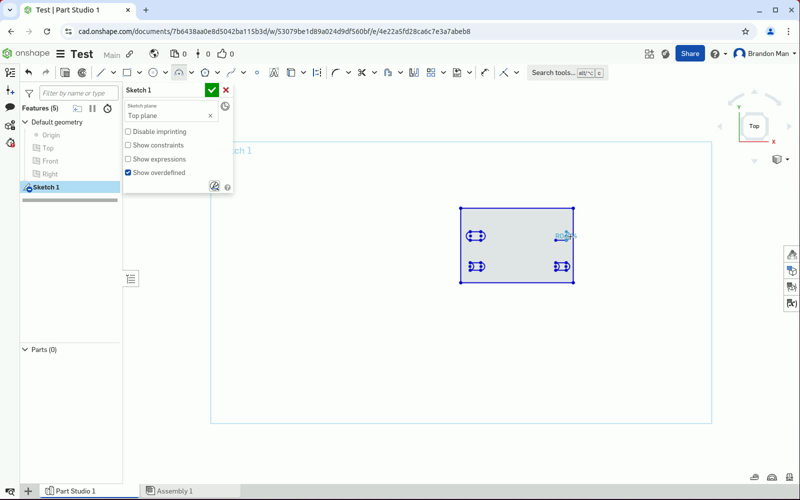
key(esc)
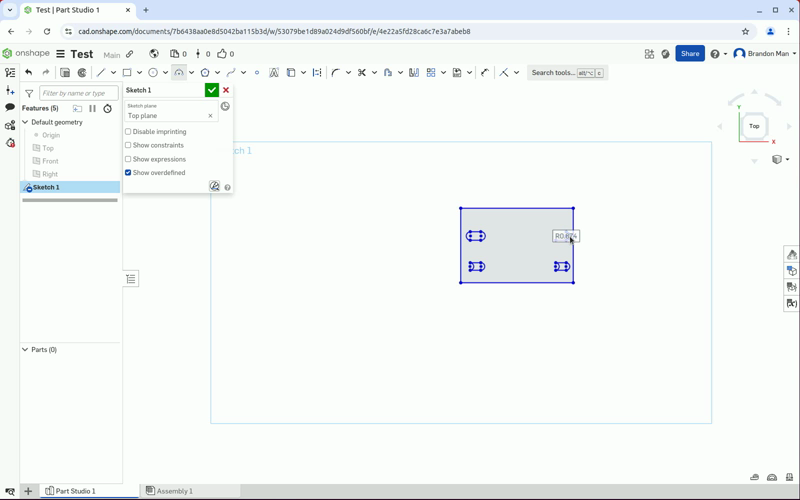
key(l)
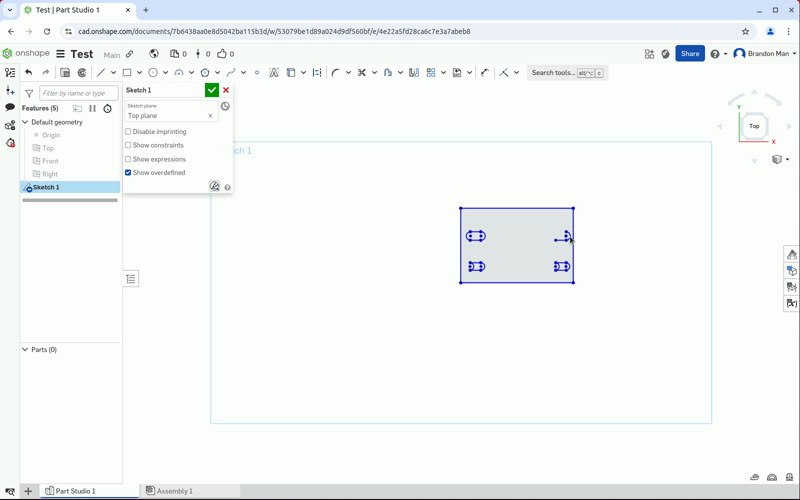
mouse_move(566, 231)
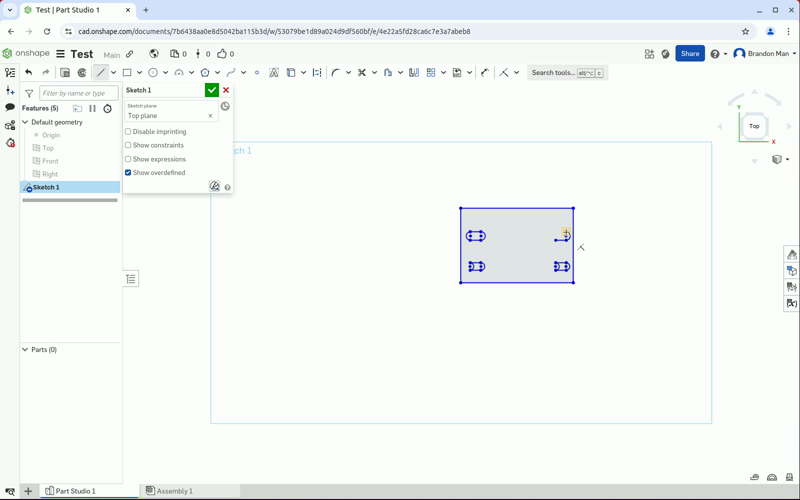
scroll(6)
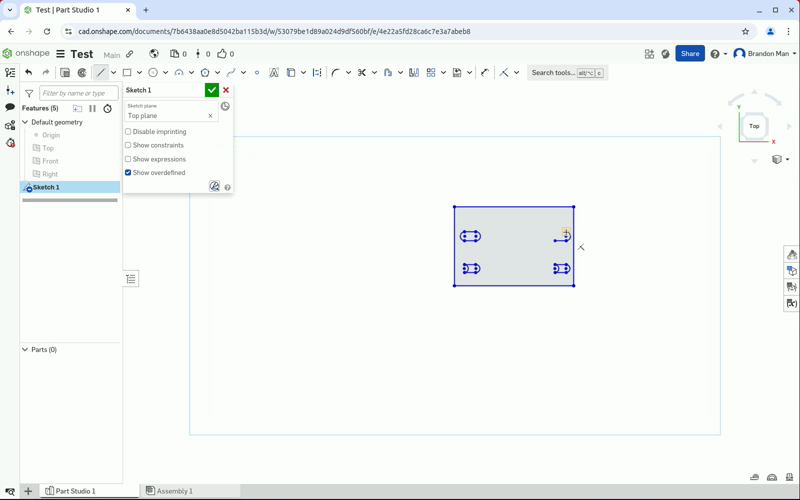
scroll(6)
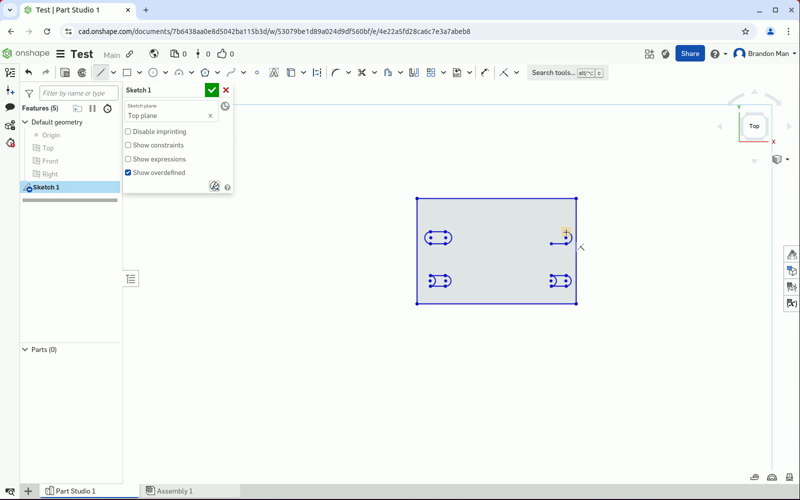
scroll(6)
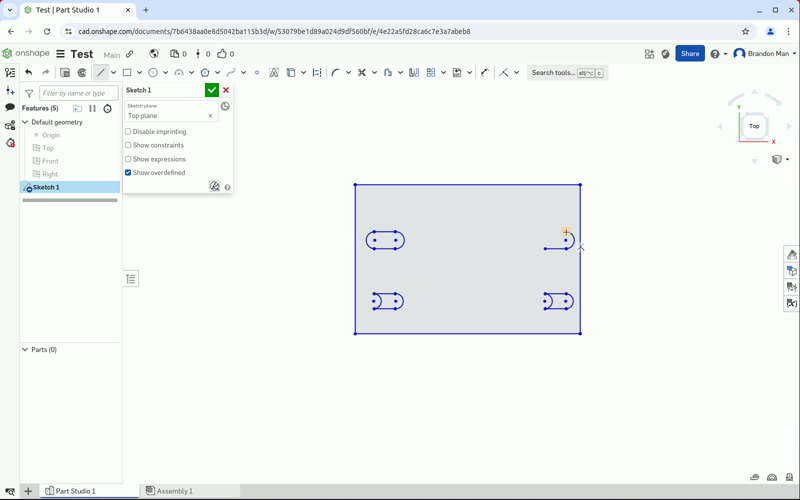
scroll(6)
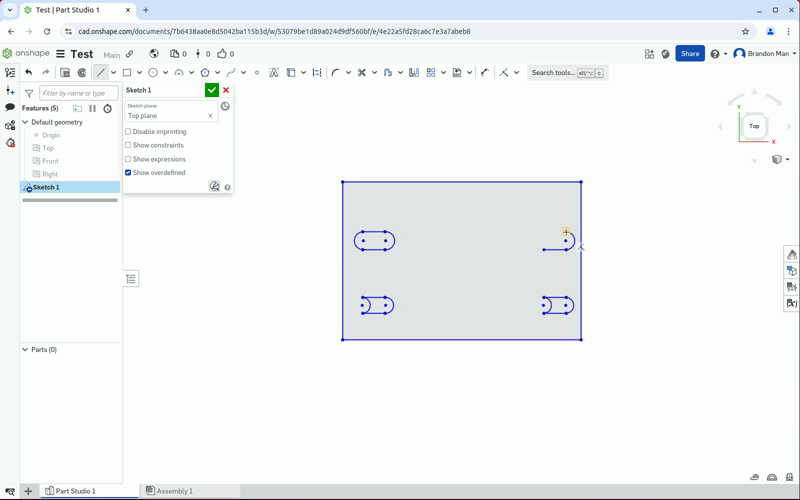
scroll(6)
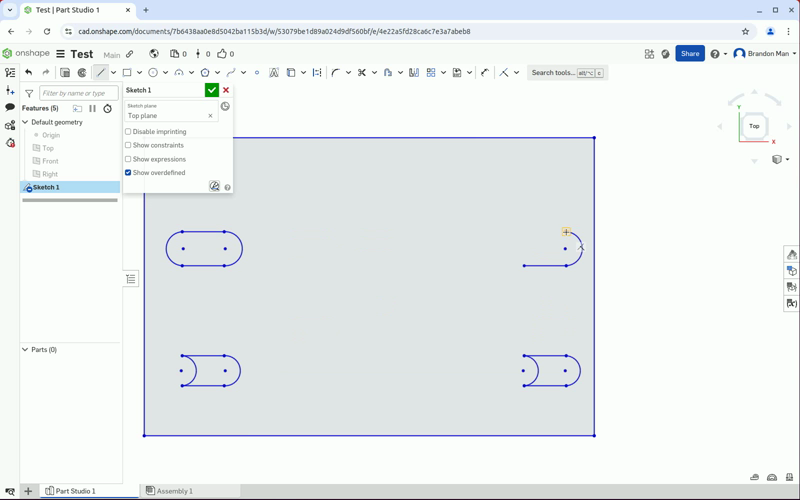
scroll(6)
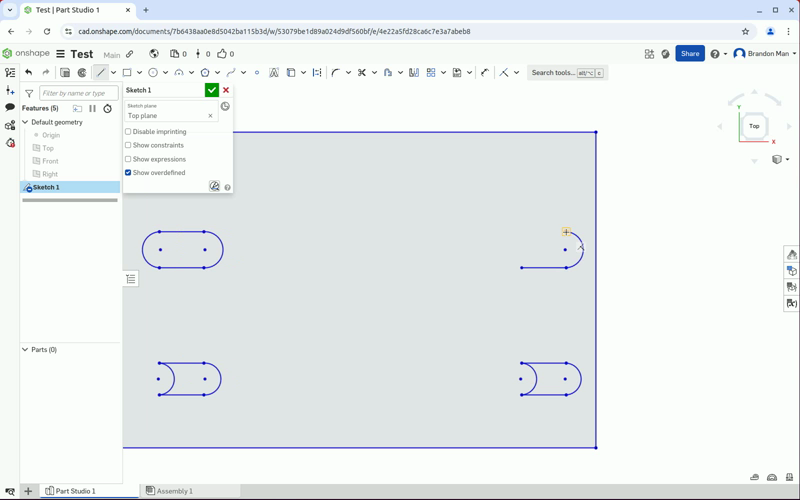
scroll(6)
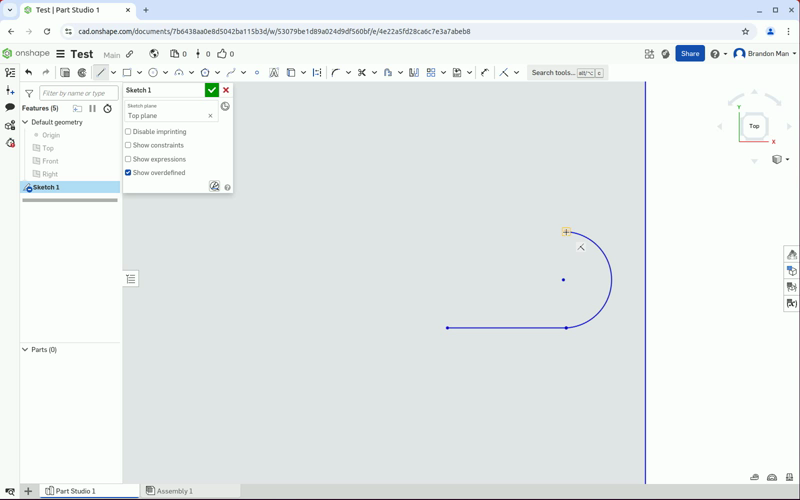
click(566, 231)
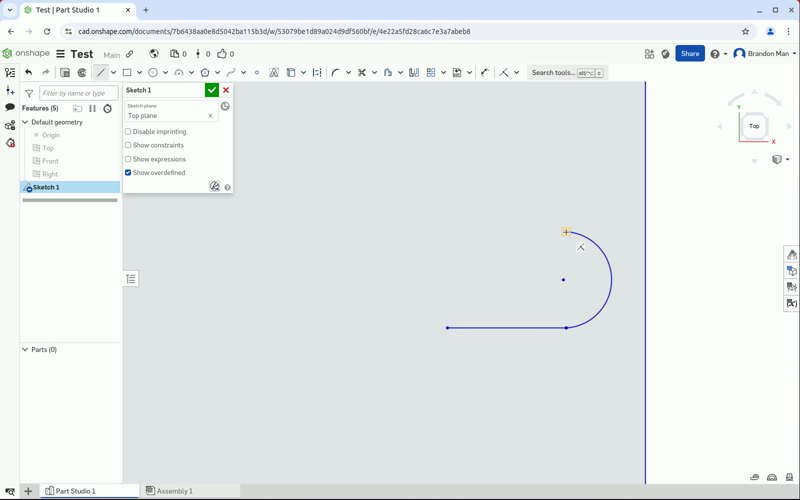
scroll(-6)
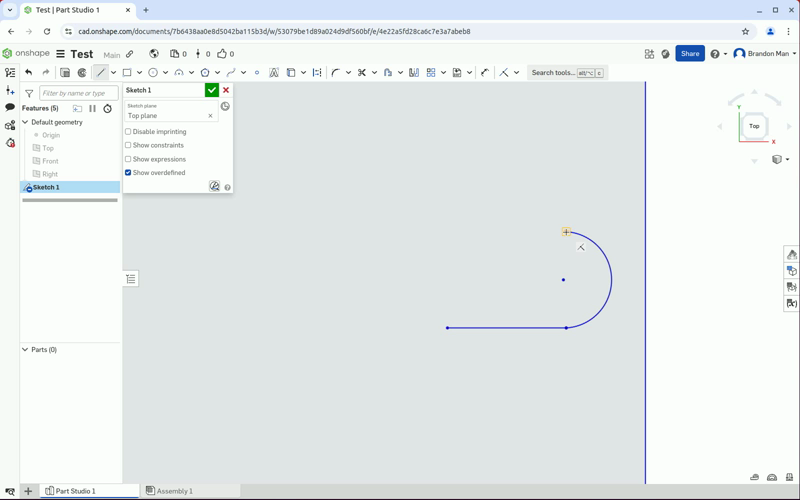
scroll(-6)
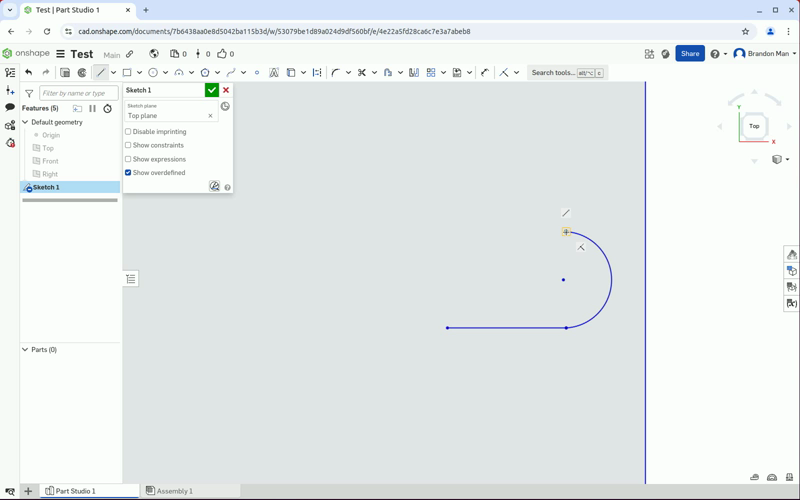
scroll(-6)
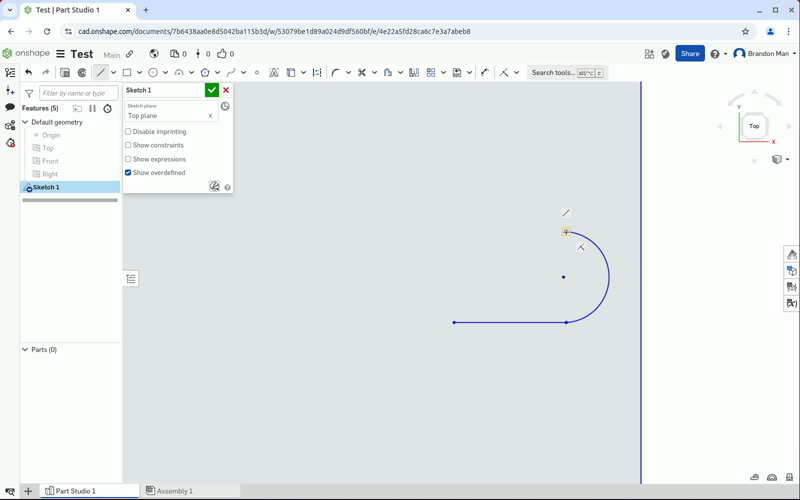
scroll(-6)
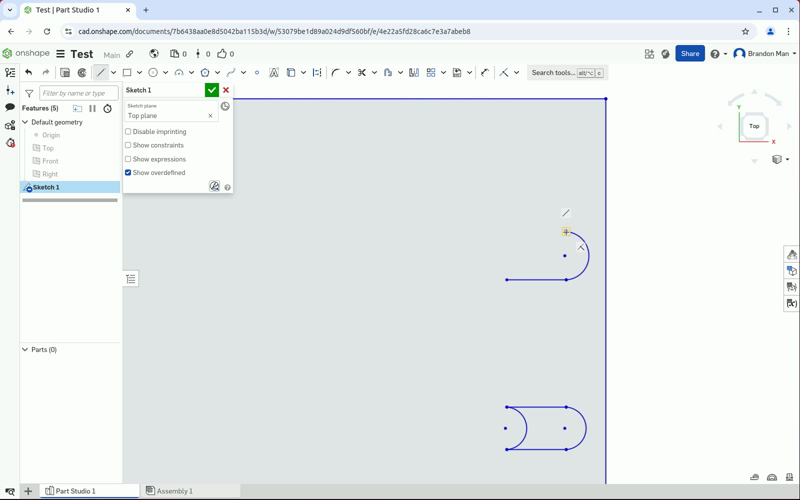
scroll(-6)
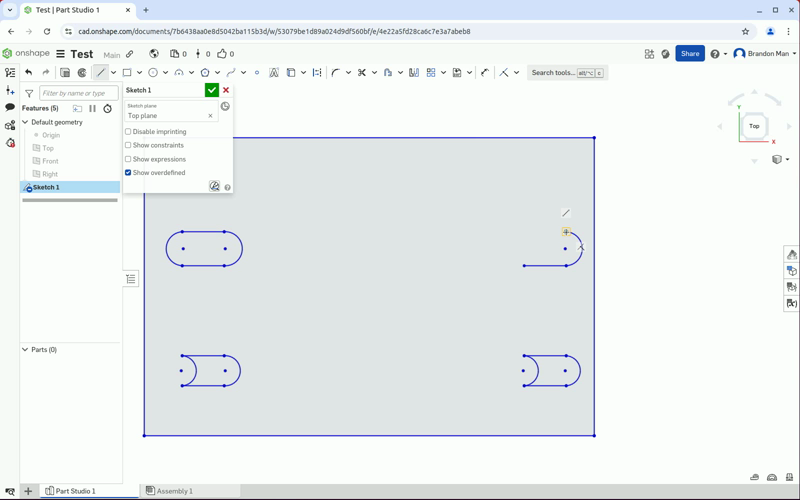
scroll(-6)
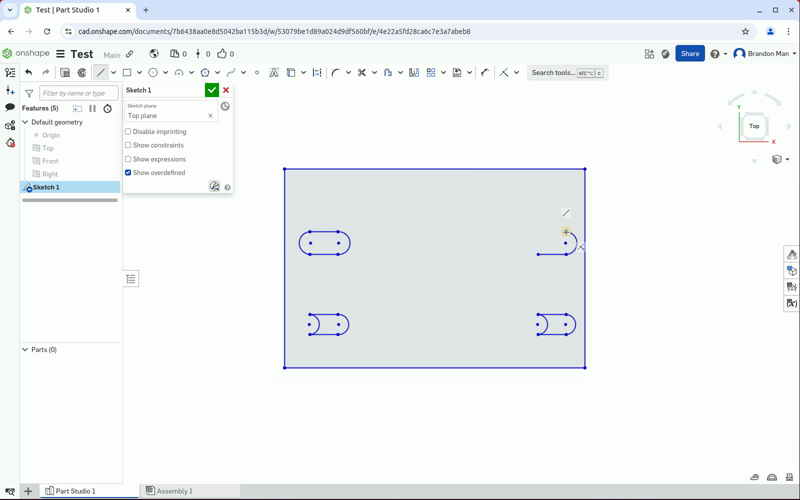
scroll(-6)
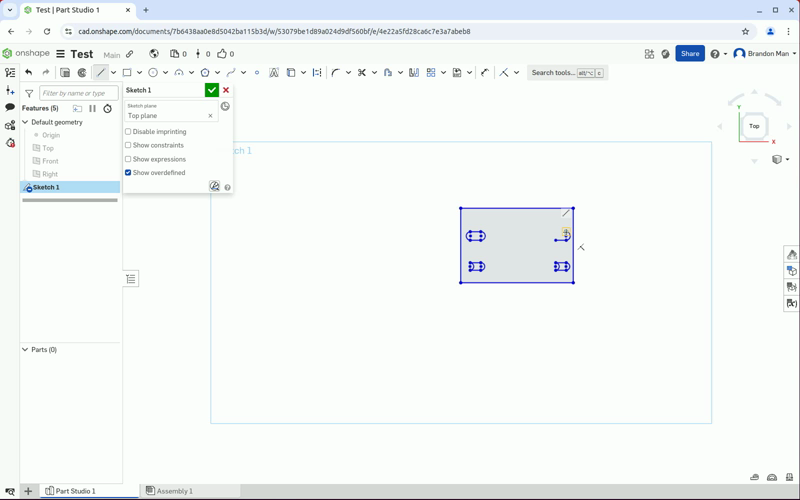
key_down(shift)
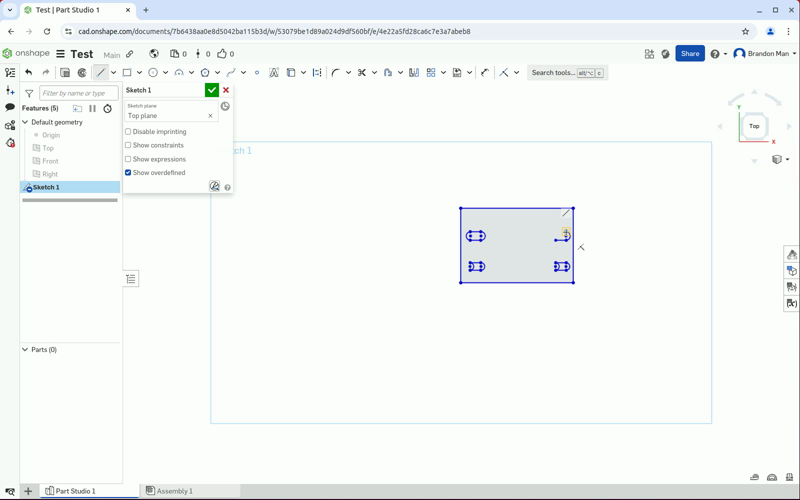
mouse_move(589, 231)
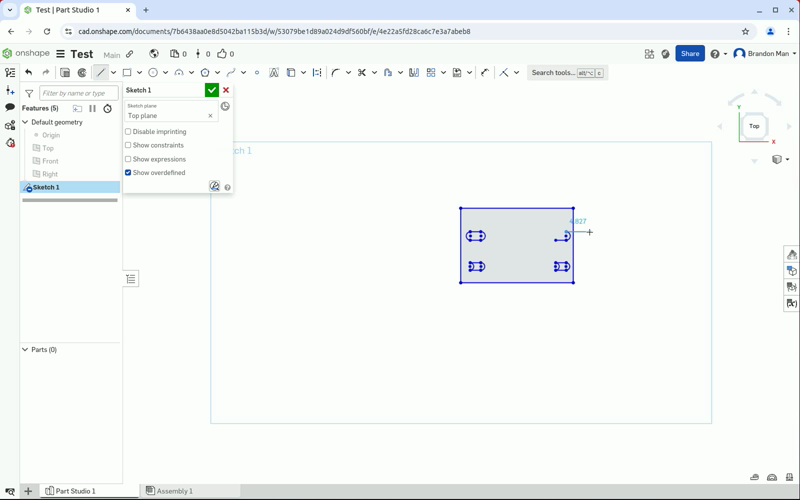
mouse_move(555, 231)
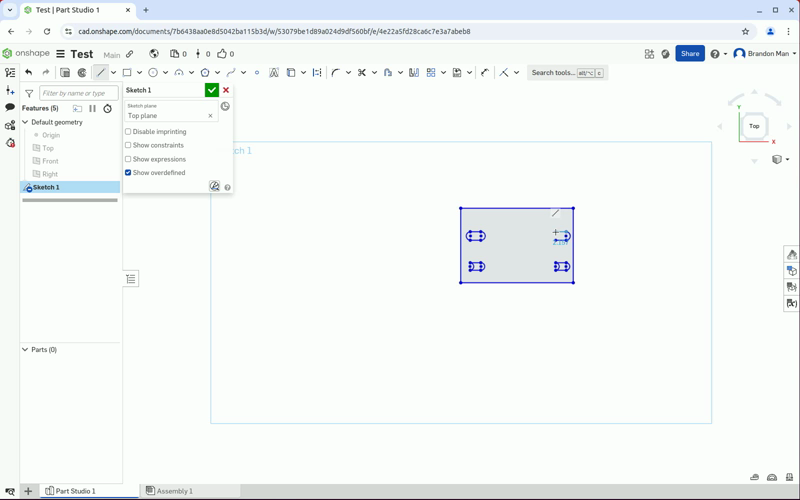
click(555, 231)
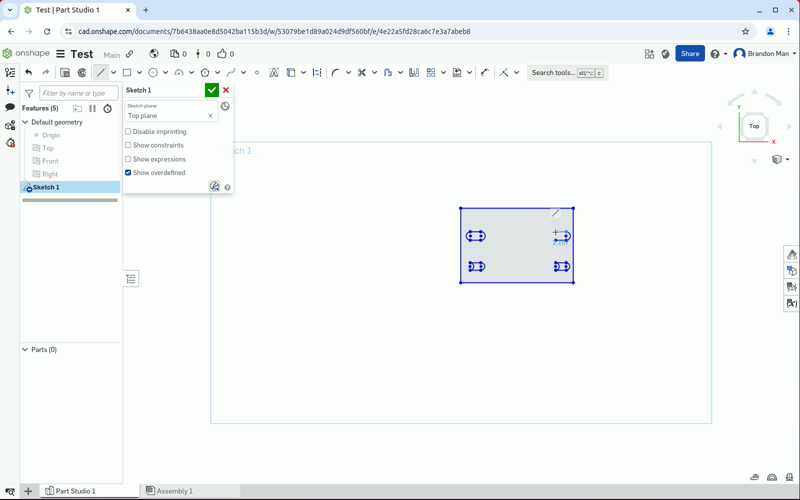
key_up(shift)
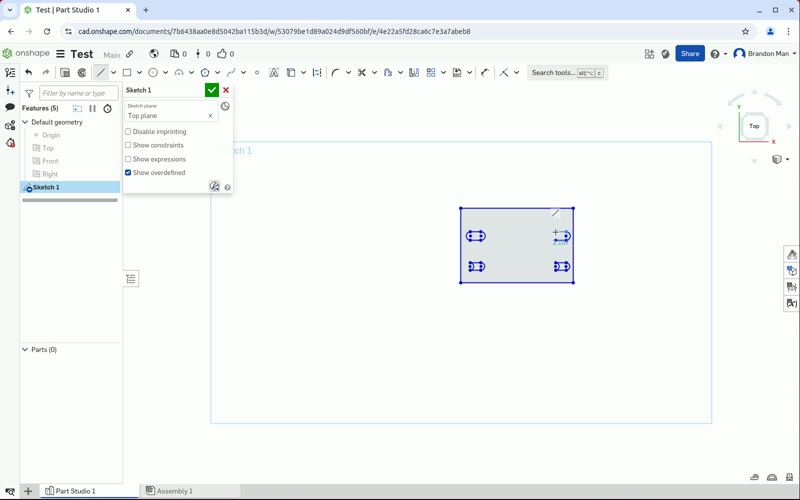
key(esc)
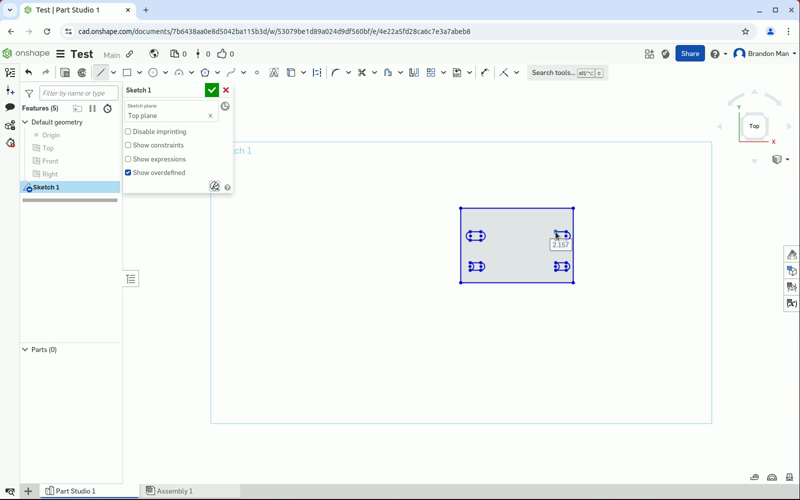
key(a)
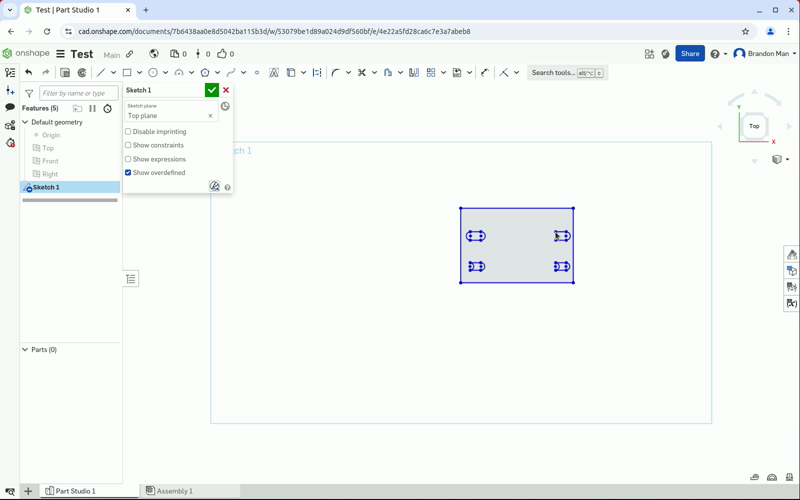
mouse_move(555, 231)
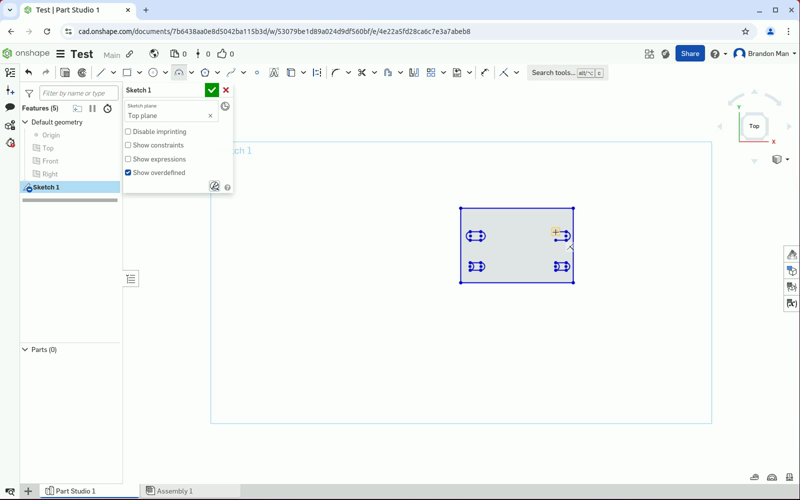
click(555, 231)
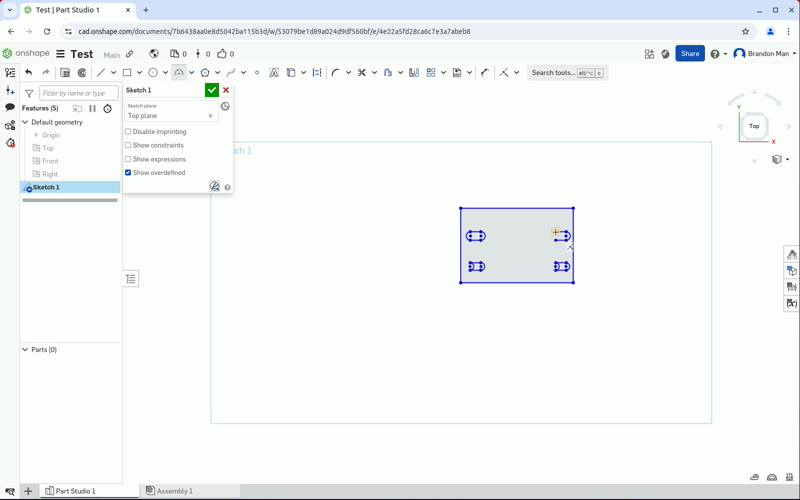
mouse_move(555, 240)
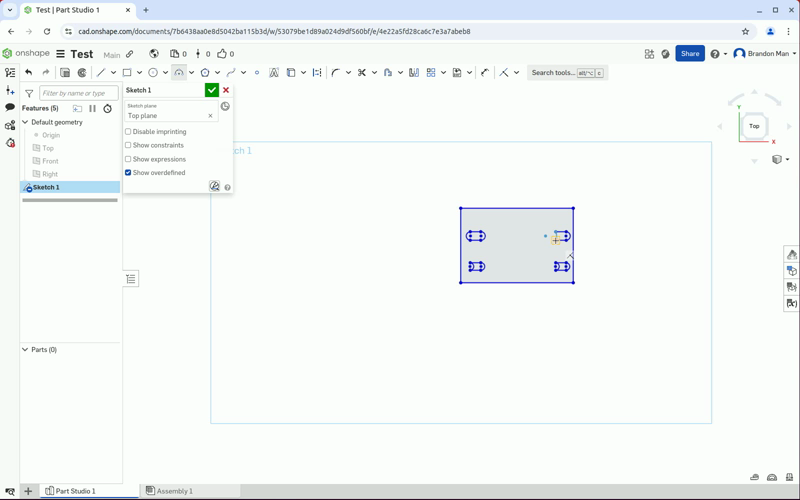
click(555, 240)
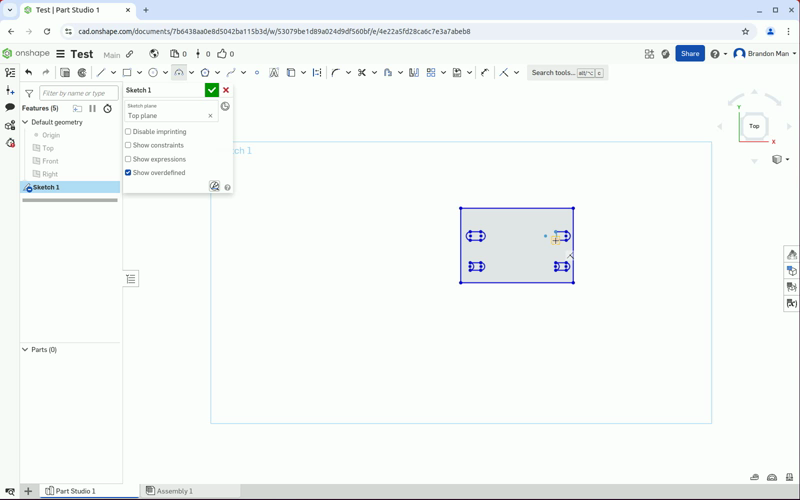
key_down(shift)
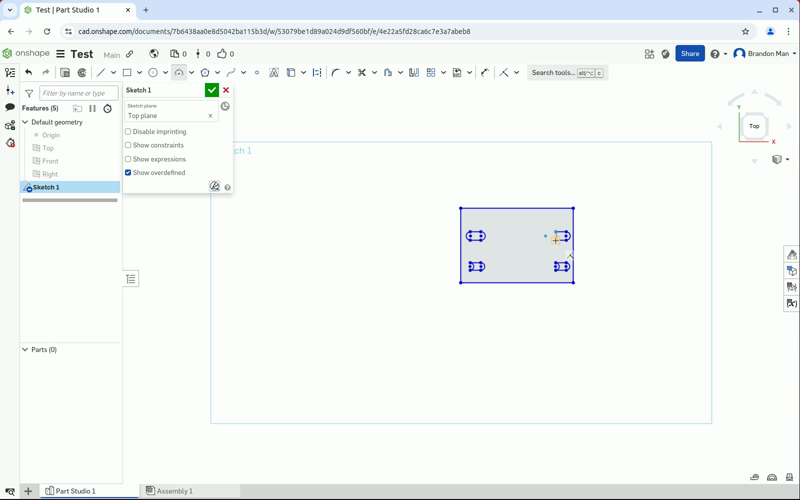
mouse_move(559, 236)
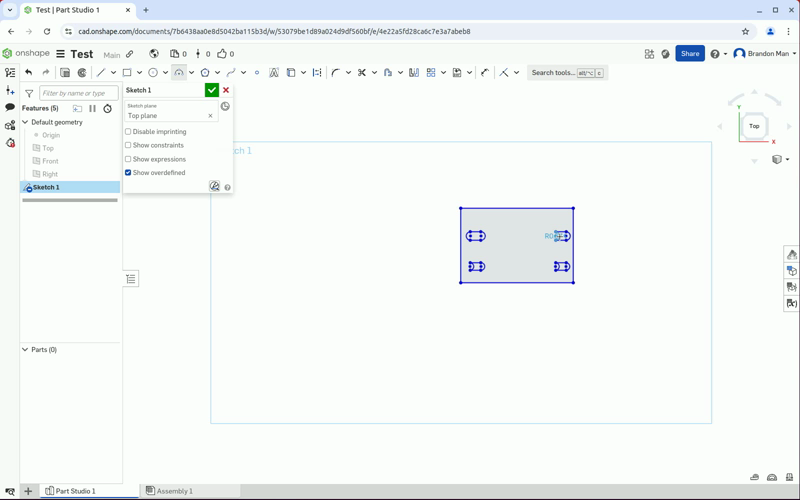
click(559, 236)
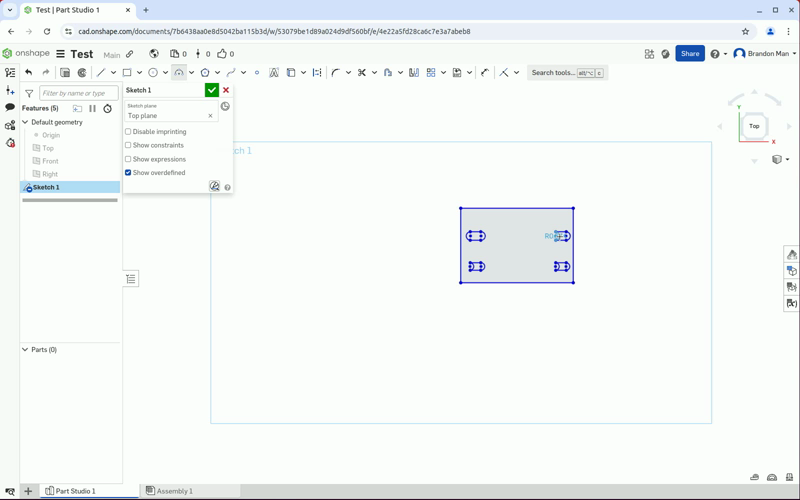
key_up(shift)
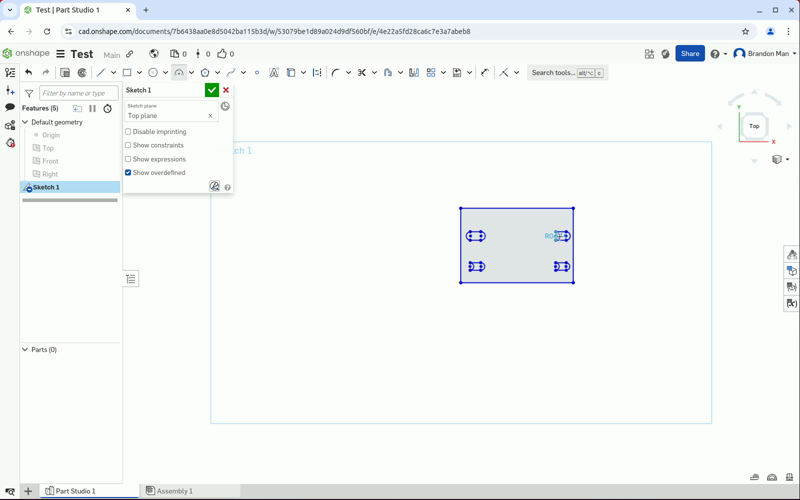
key(esc)
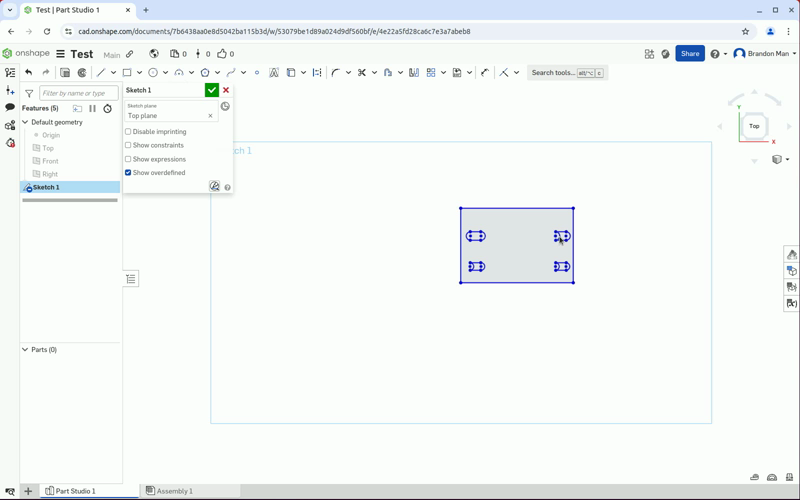
mouse_move(496, 221)
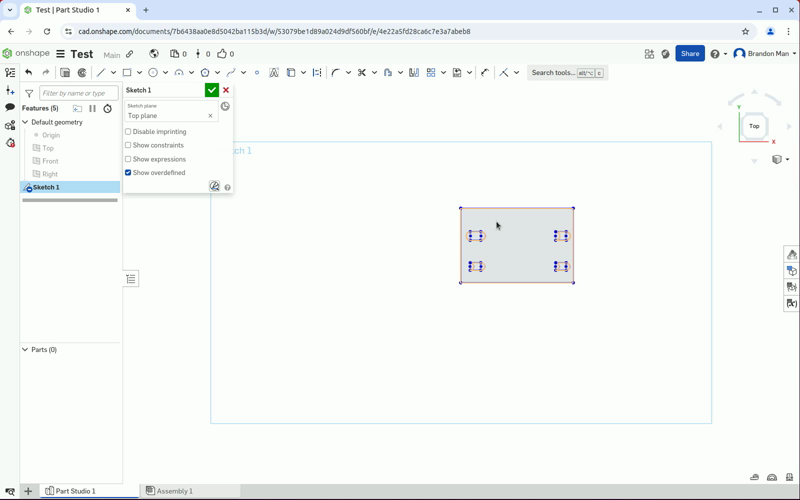
click(496, 221)
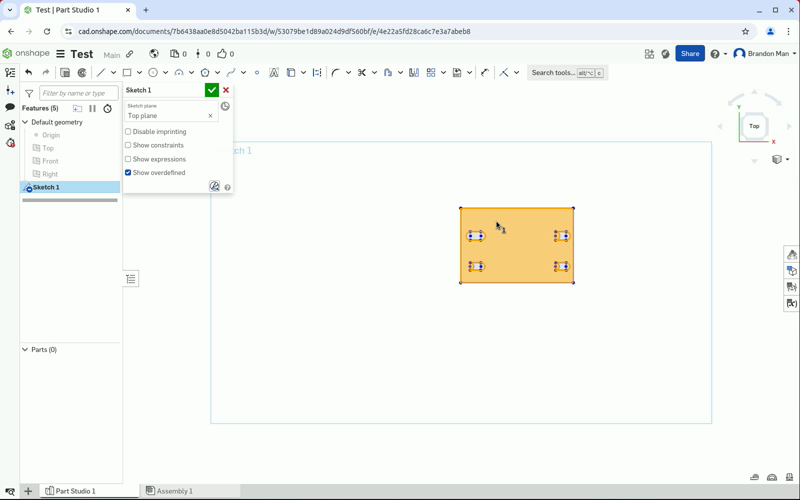
mouse_move(73, 352)
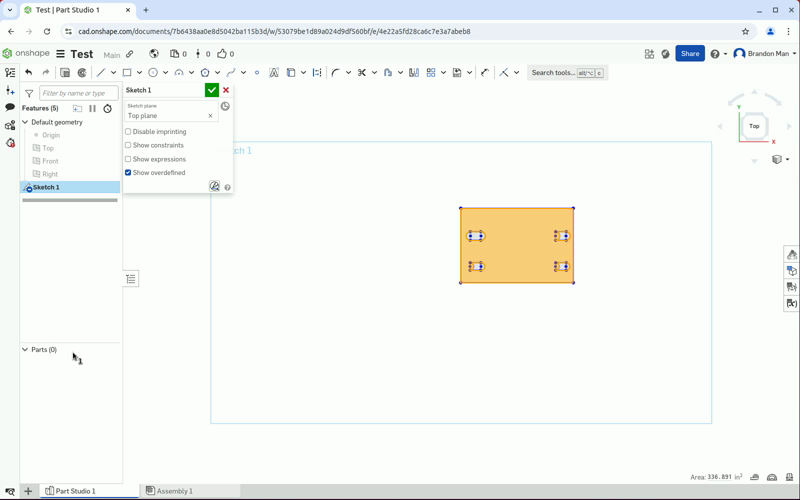
key(shift+y)
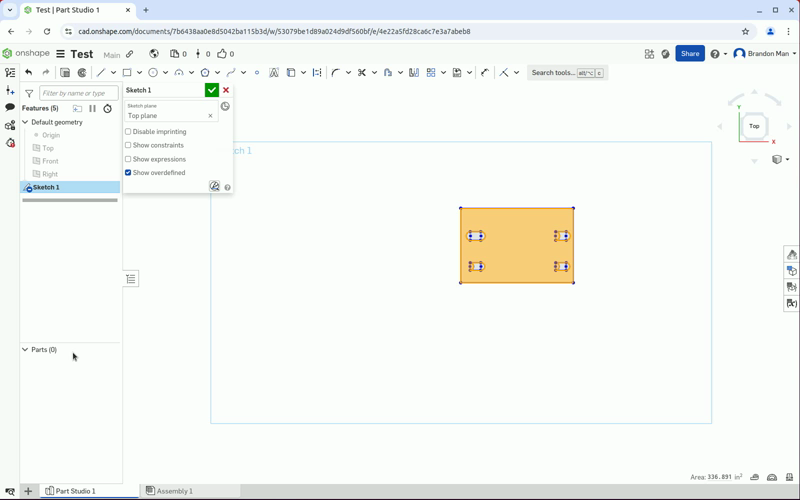
key(shift+e)
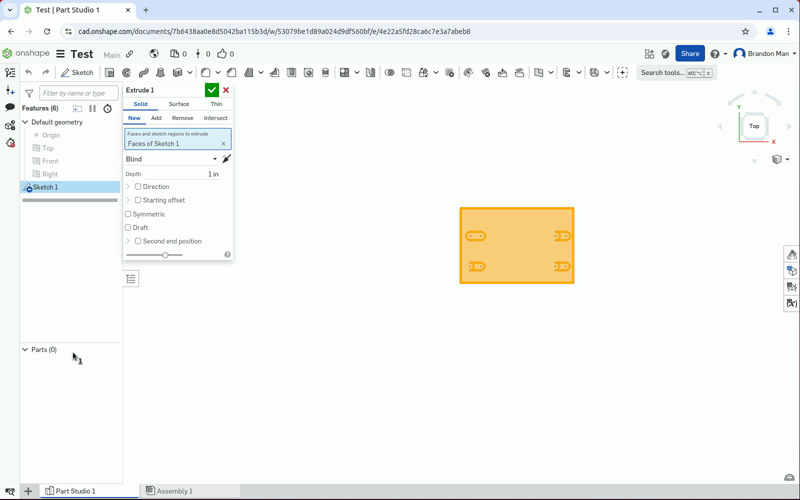
mouse_move(143, 106)
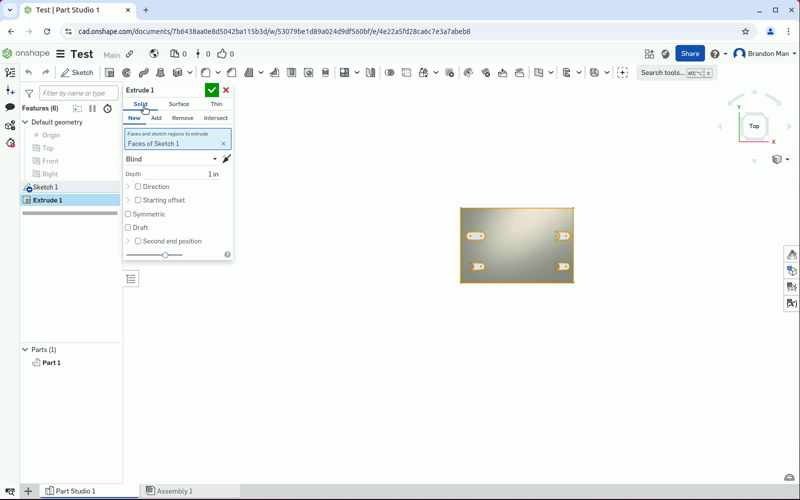
click(143, 106)
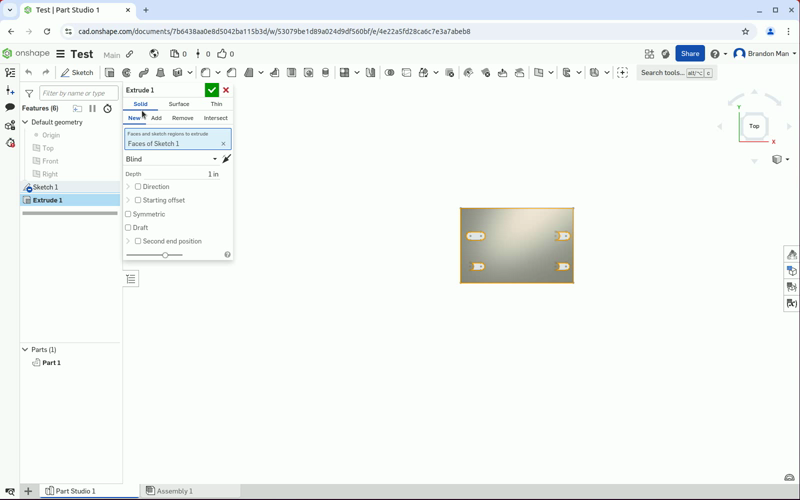
mouse_move(137, 120)
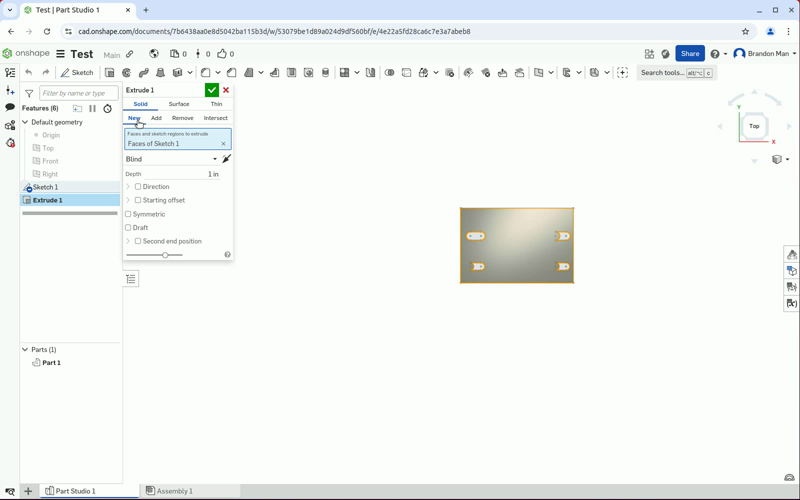
click(137, 120)
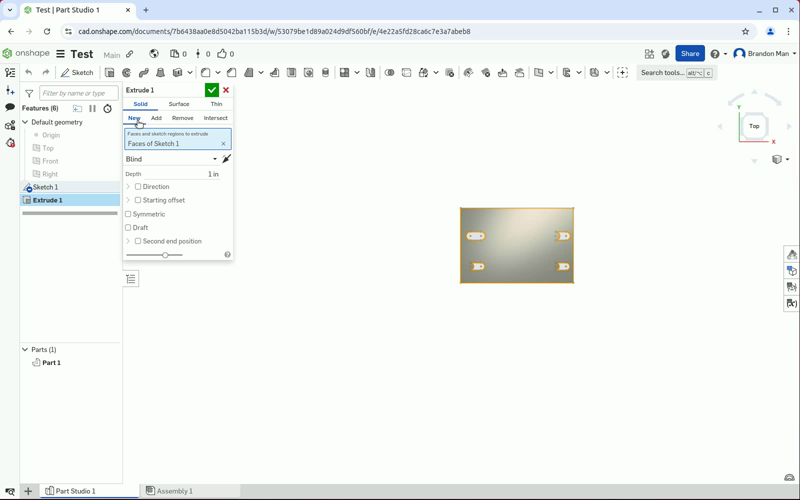
key(tab, 4)
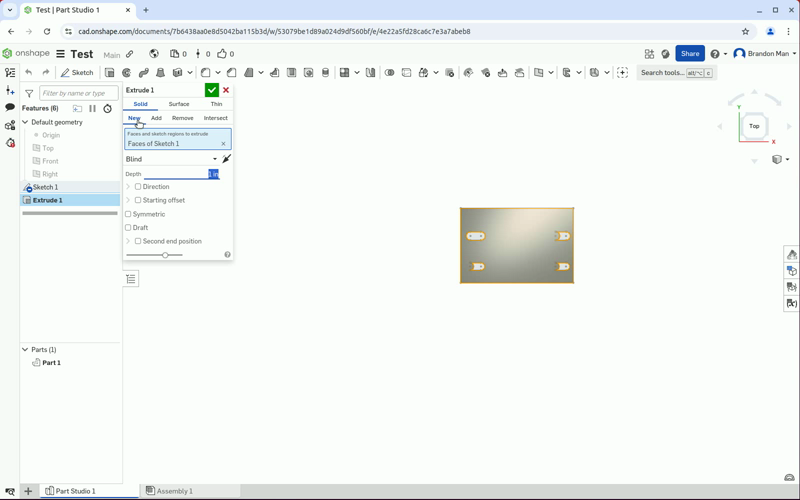
text(1.685)
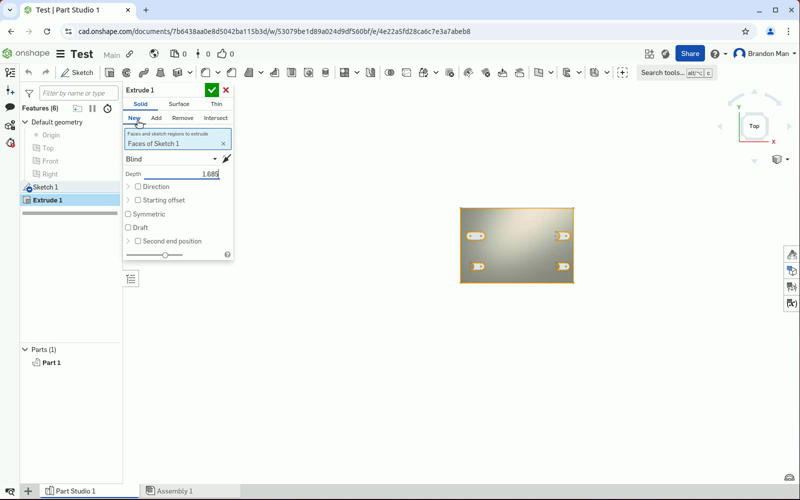
key(enter)
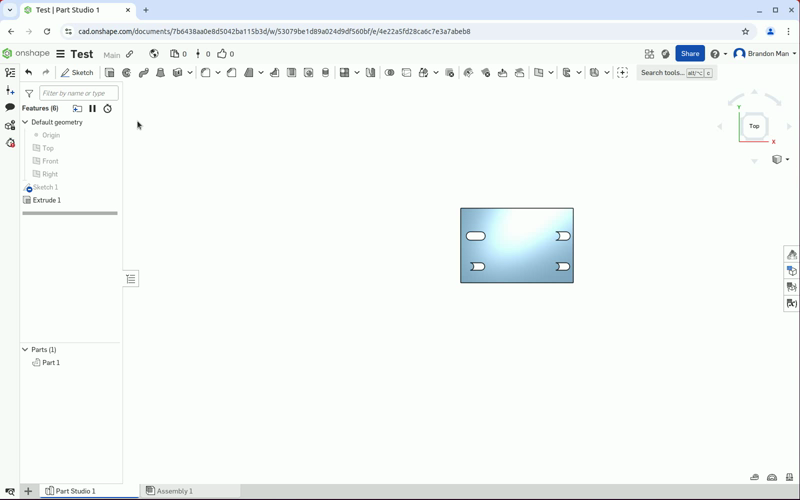
key(shift+h)
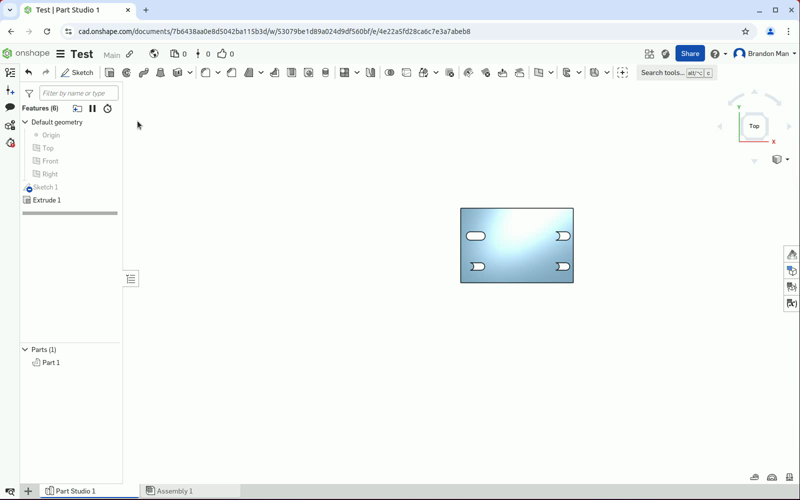
key(shift+h)
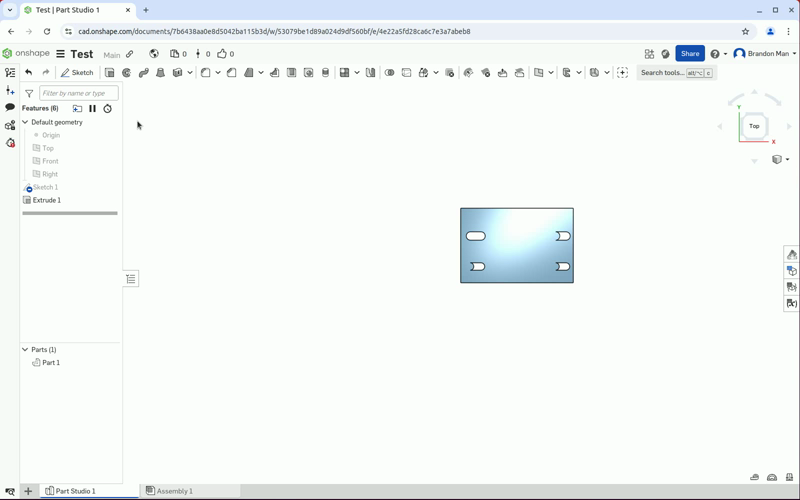
mouse_move(73, 189)
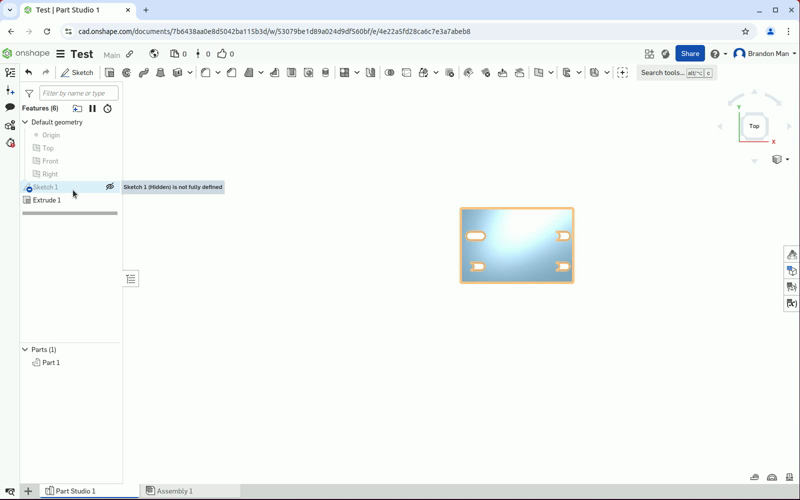
click(73, 189)
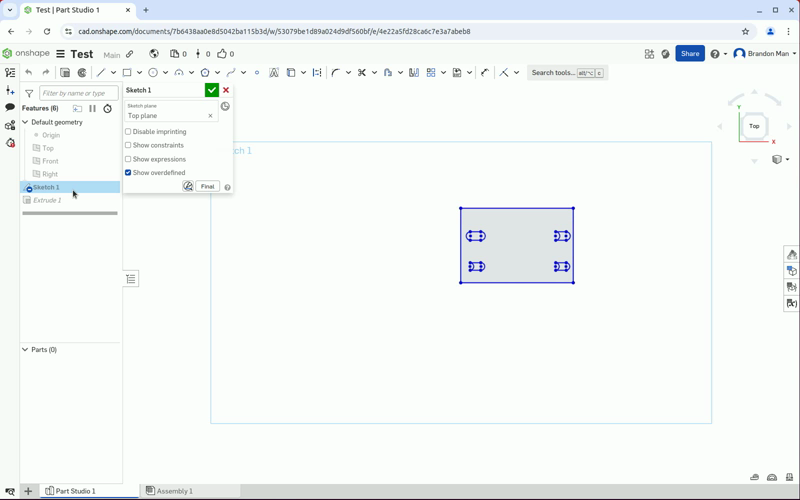
mouse_move(229, 92)
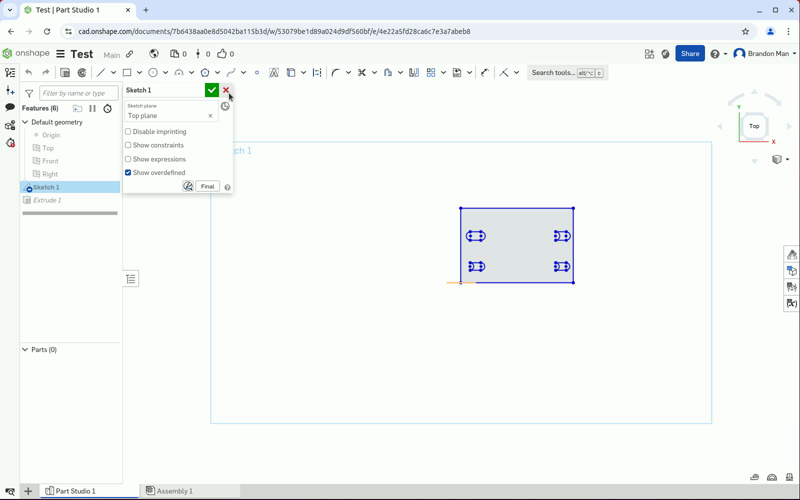
click(229, 92)
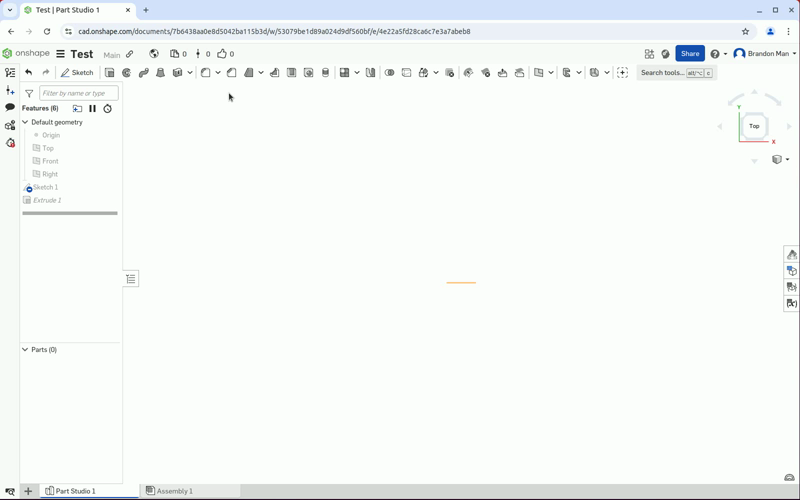
mouse_move(541, 75)
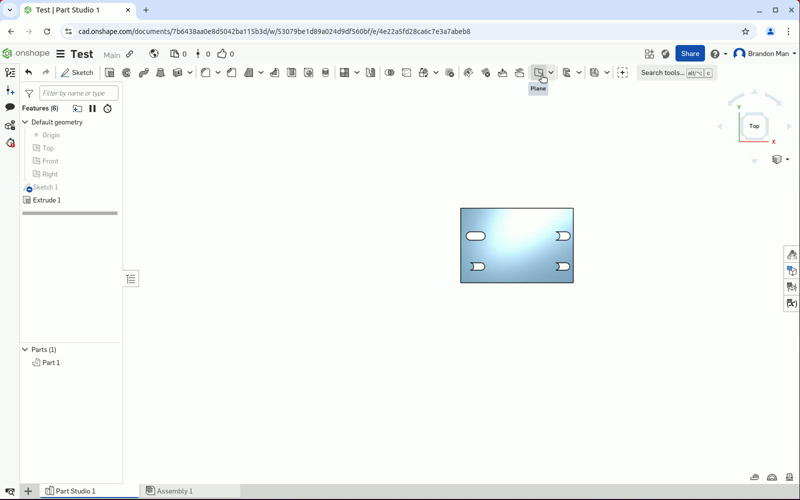
click(541, 75)
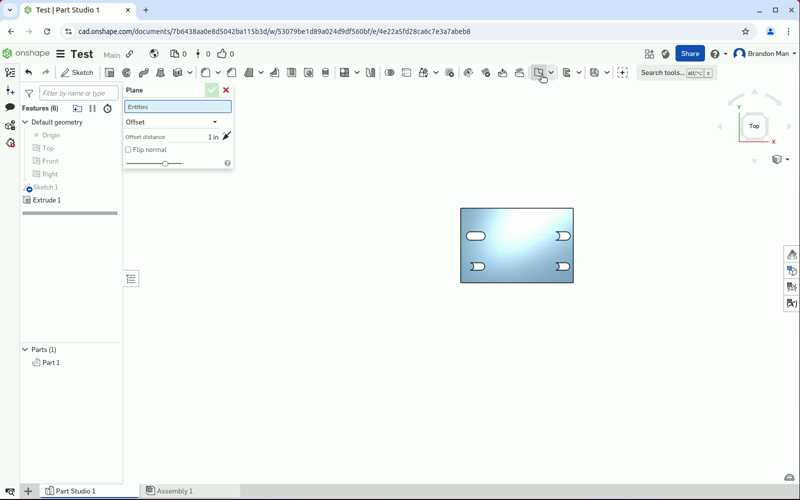
mouse_move(73, 150)
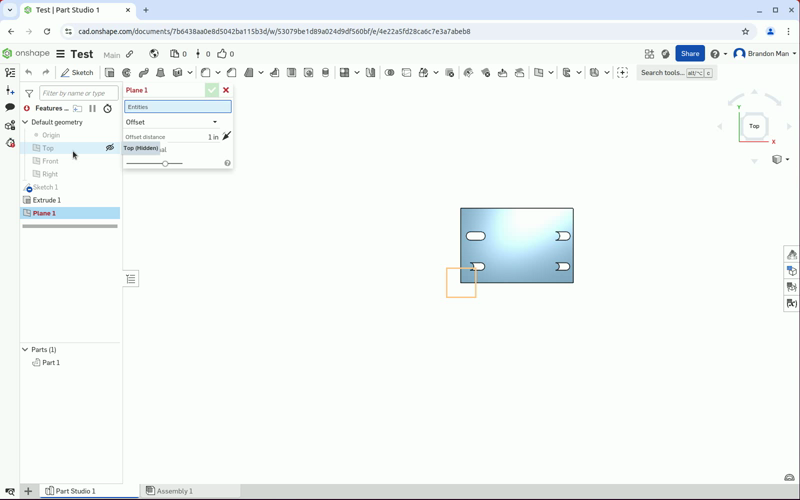
click(73, 150)
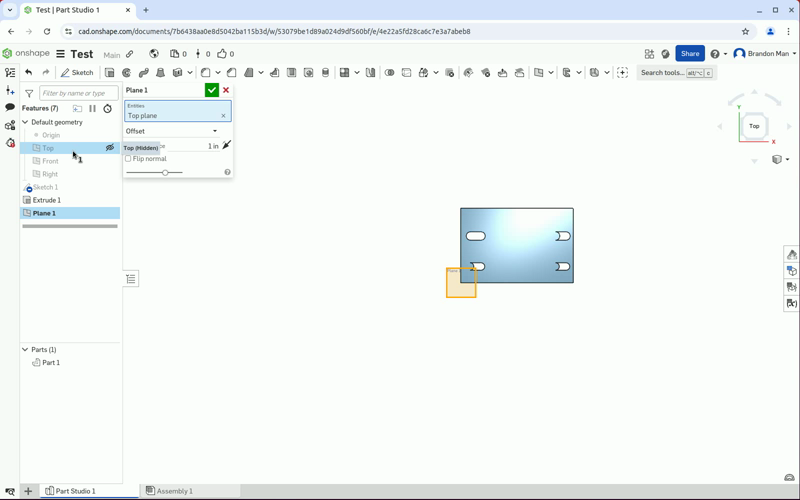
key(tab, 2)
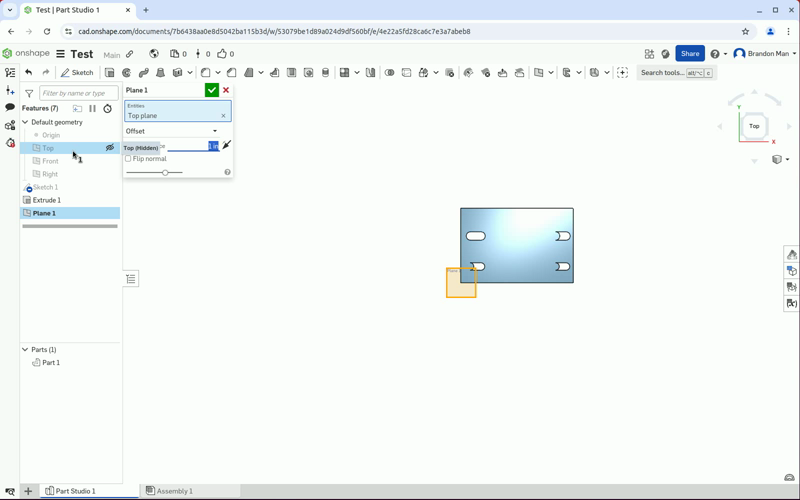
text(1.695)
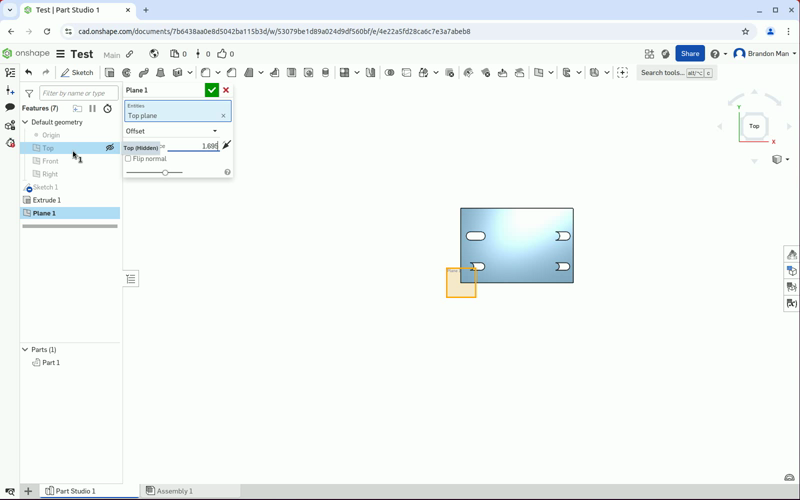
key(enter, 2)
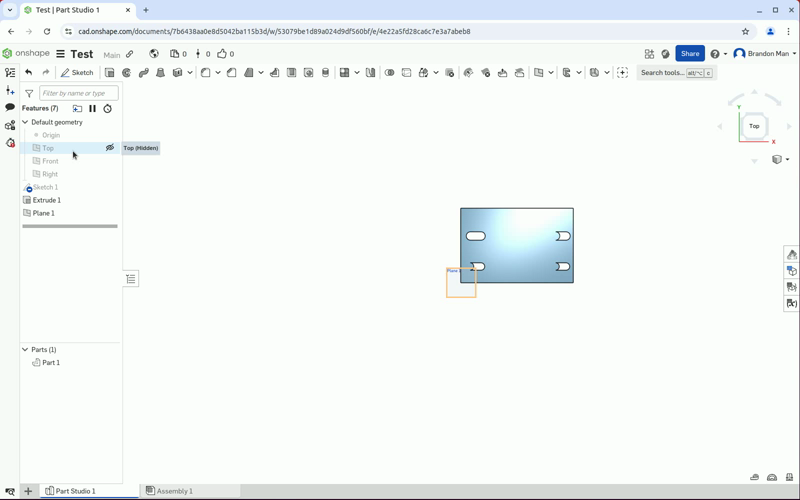
key(shift+s)
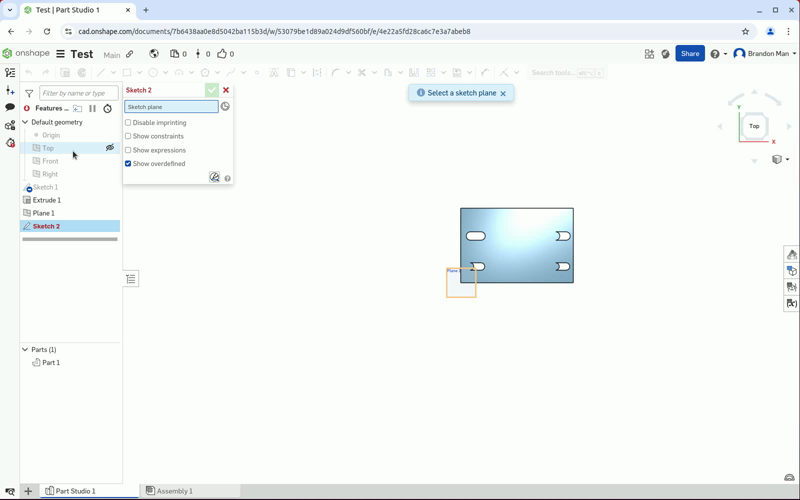
mouse_move(73, 215)
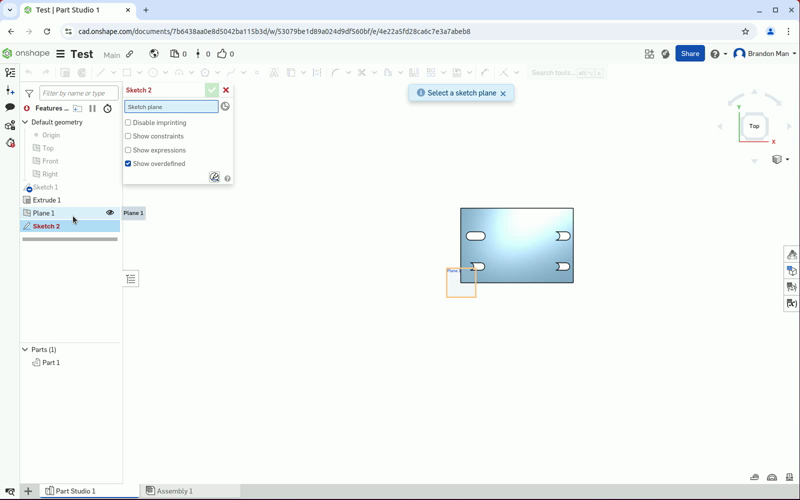
click(73, 215)
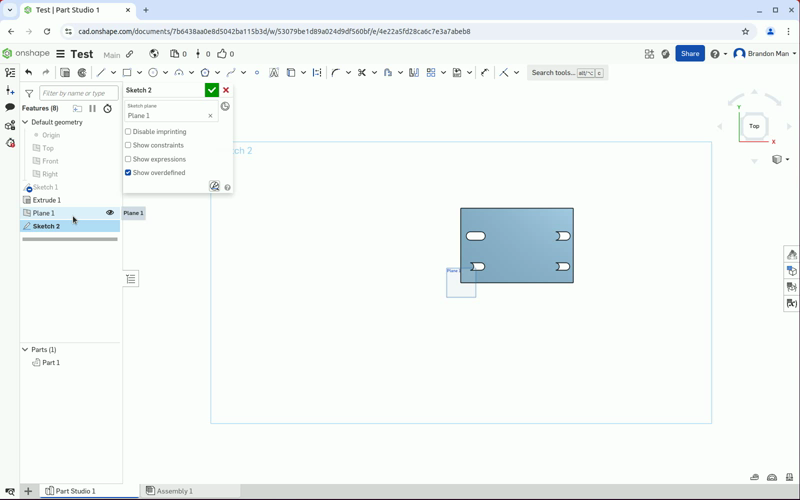
mouse_move(73, 352)
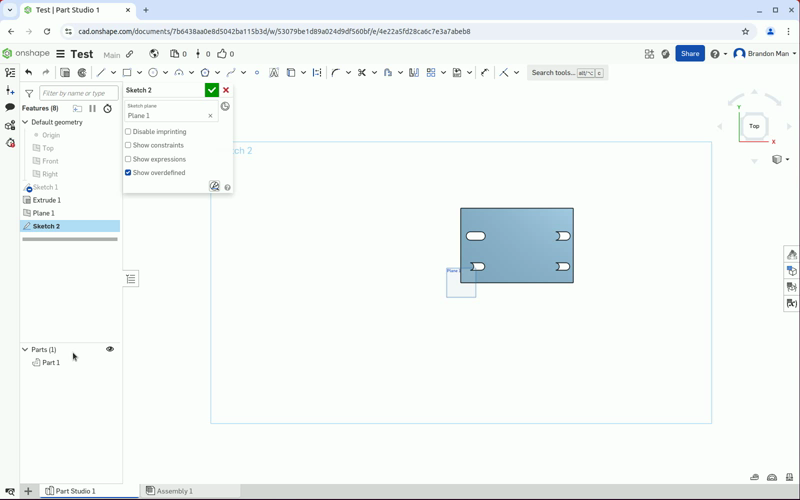
key(y)
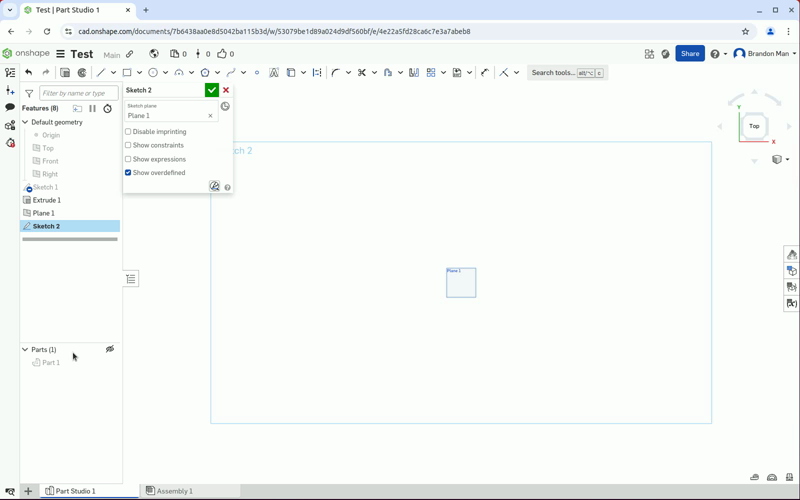
key(c)
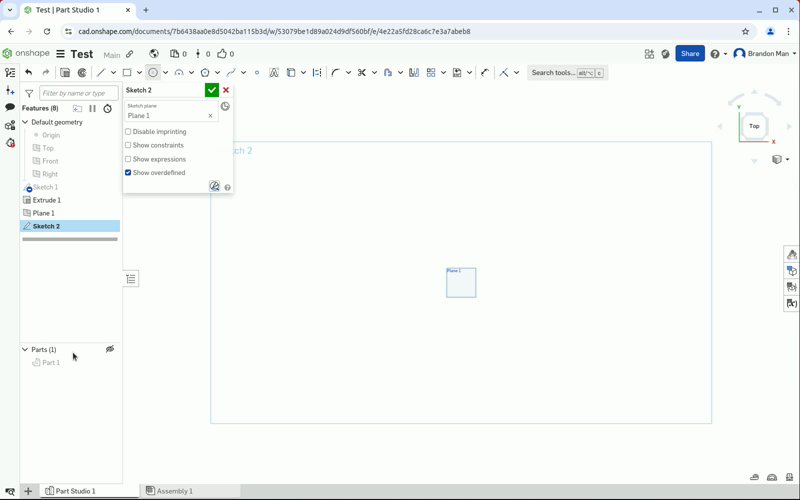
key_down(shift)
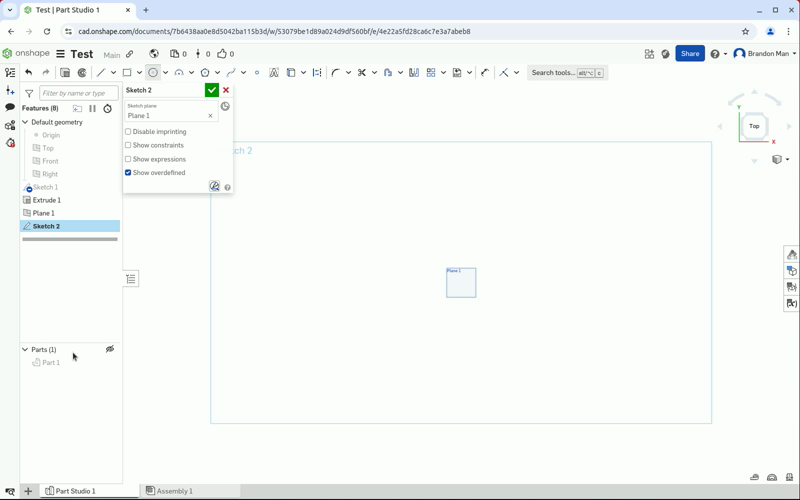
mouse_move(470, 216)
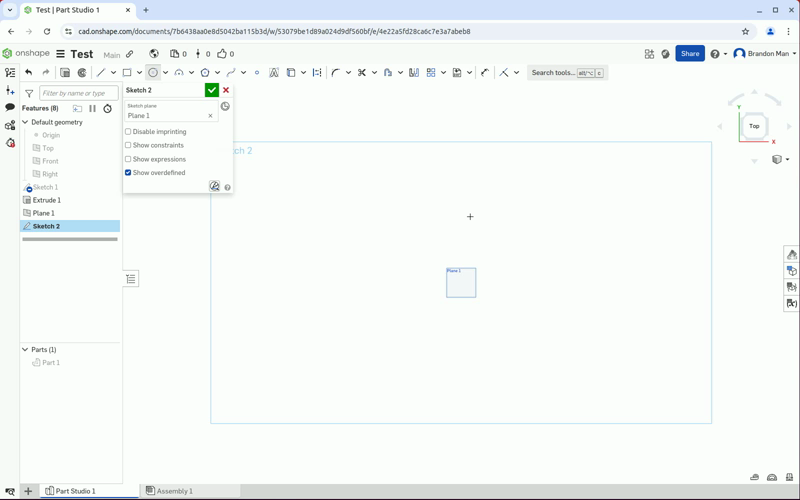
click(470, 216)
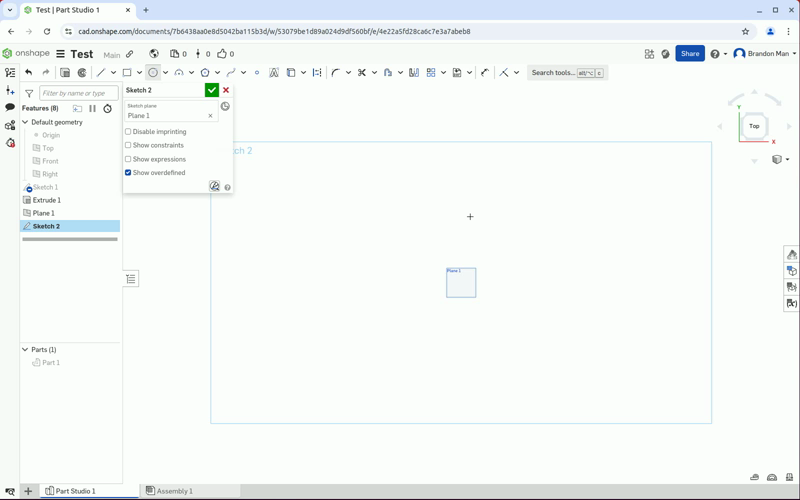
key_up(shift)
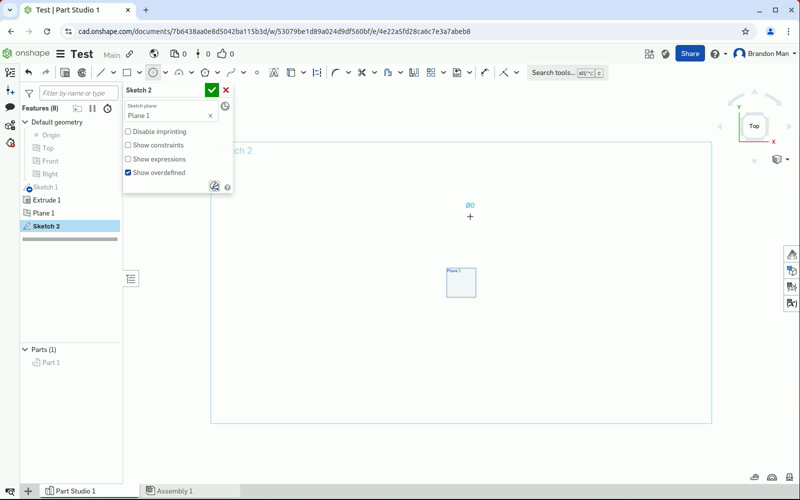
mouse_move(473, 216)
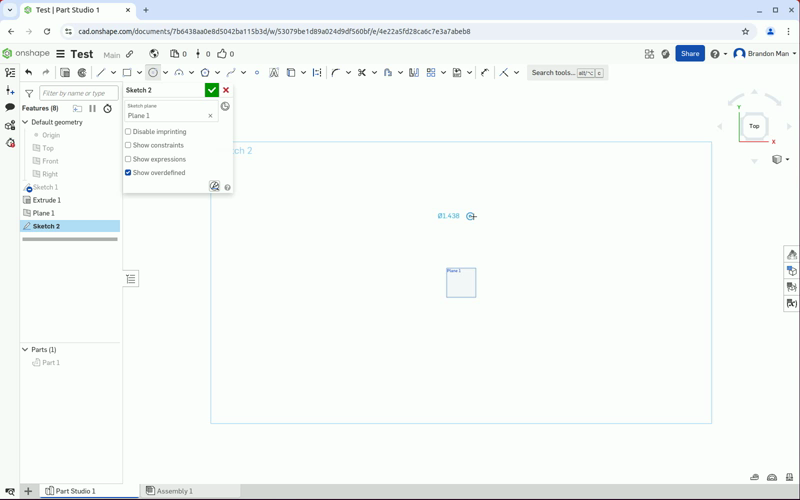
click(473, 216)
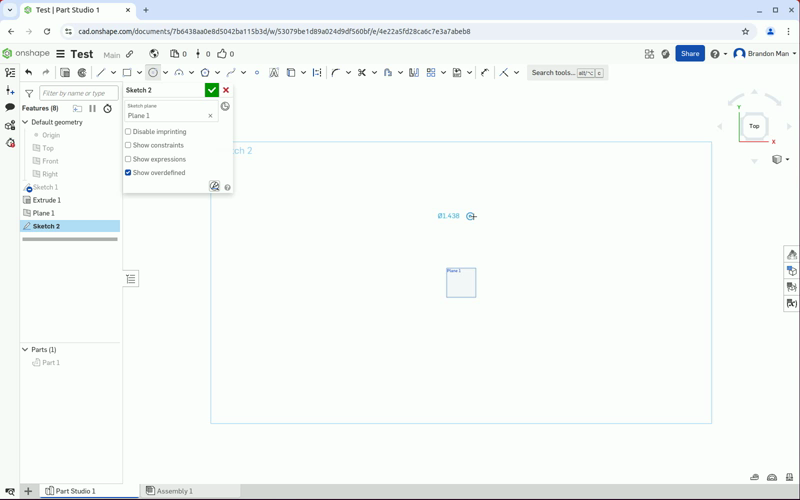
key(esc)
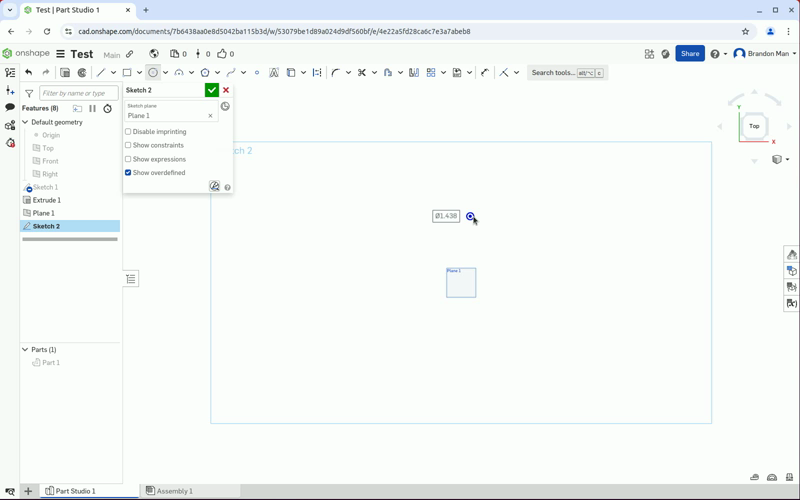
mouse_move(470, 218)
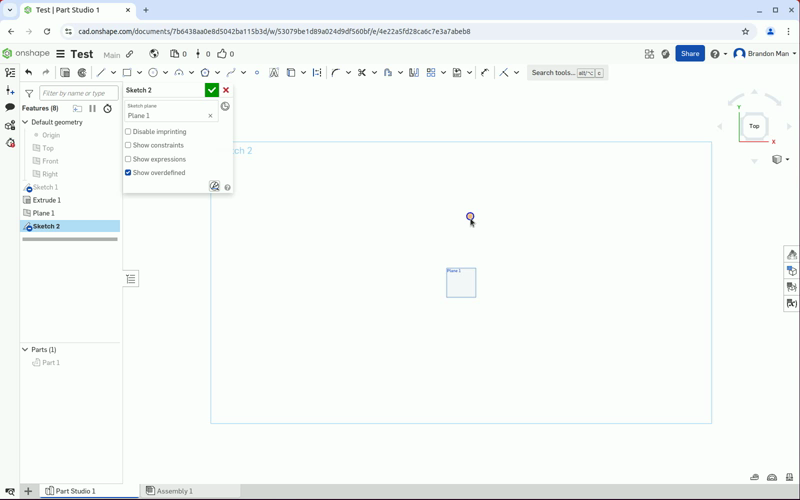
scroll(6)
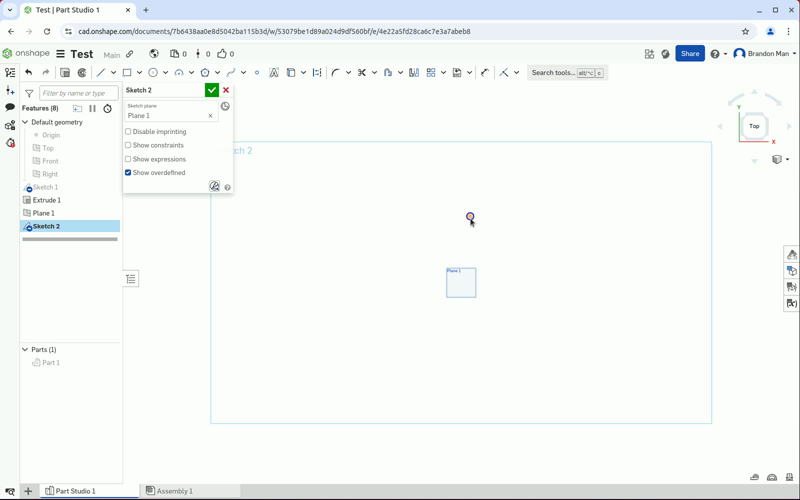
scroll(6)
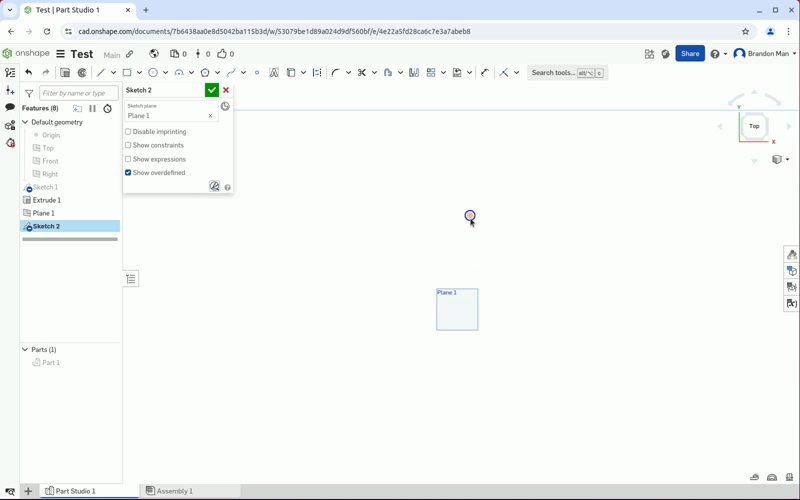
scroll(6)
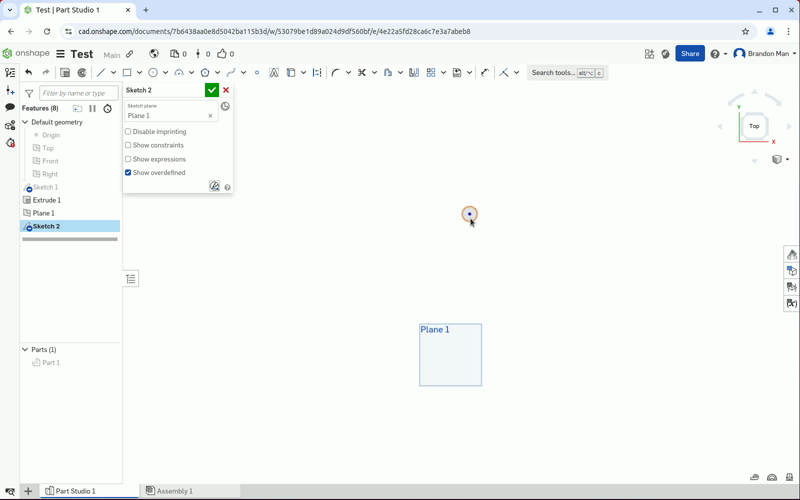
scroll(6)
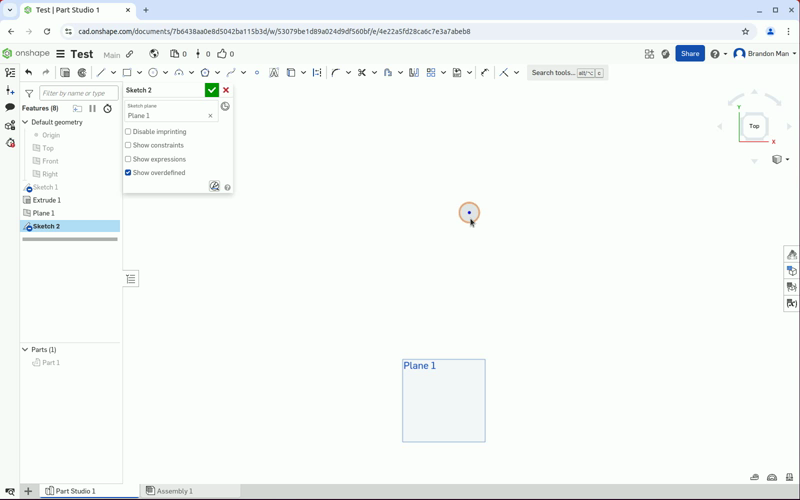
scroll(6)
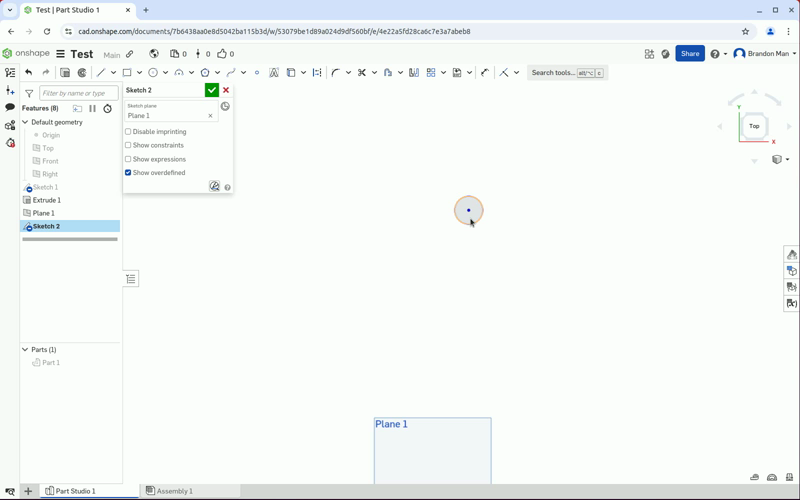
scroll(6)
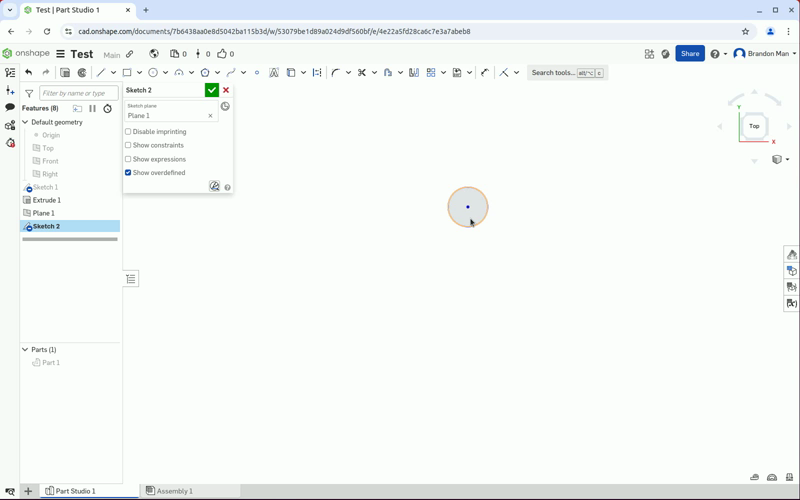
scroll(6)
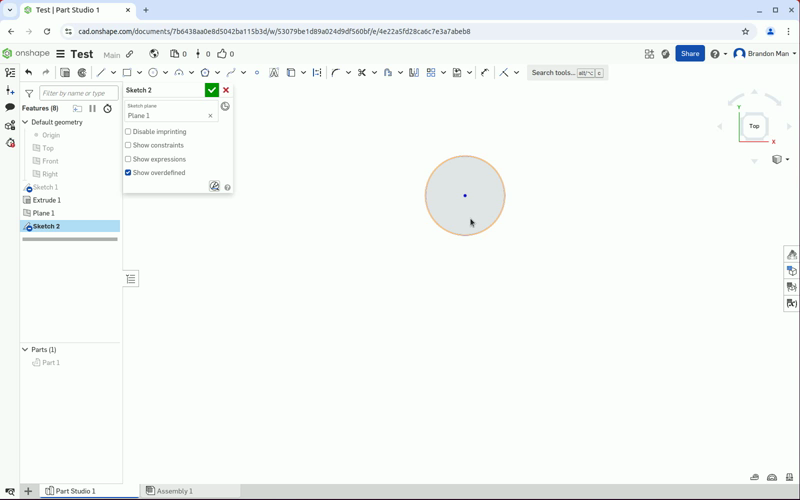
click(470, 218)
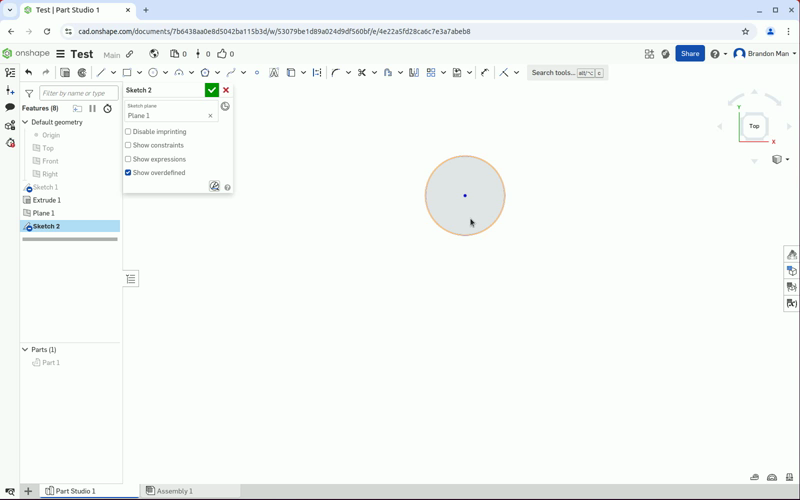
scroll(-6)
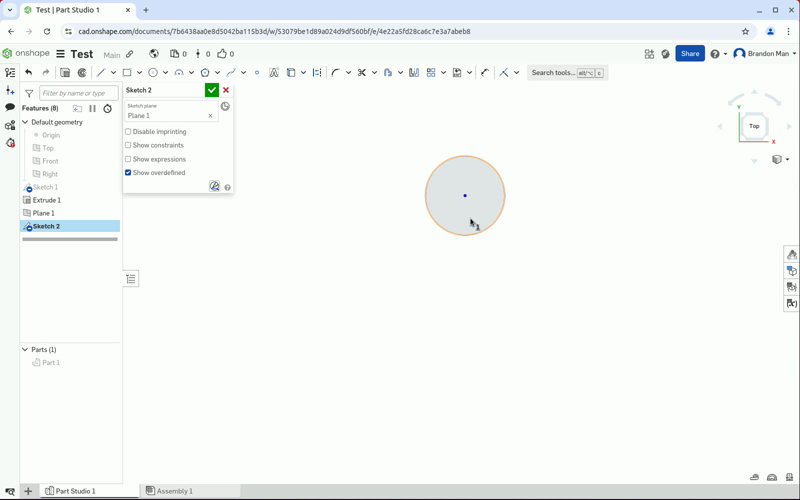
scroll(-6)
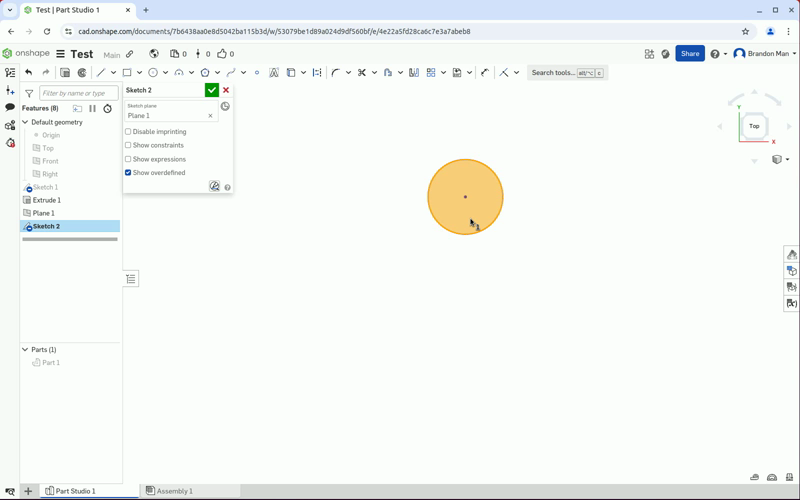
scroll(-6)
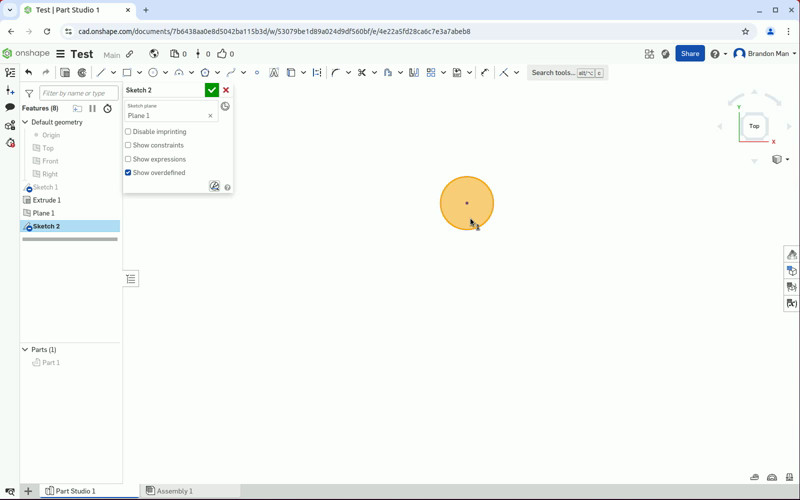
scroll(-6)
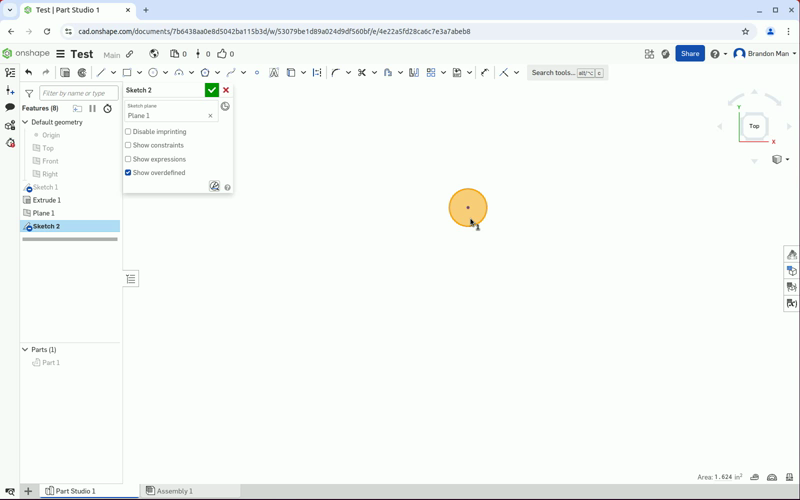
scroll(-6)
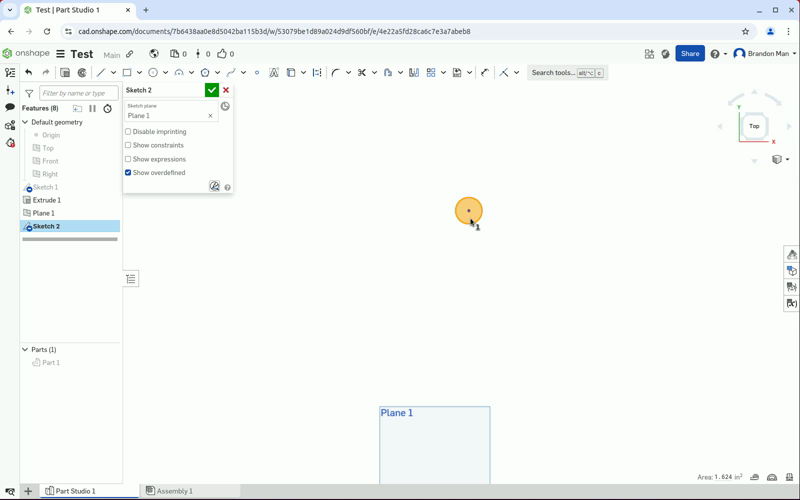
scroll(-6)
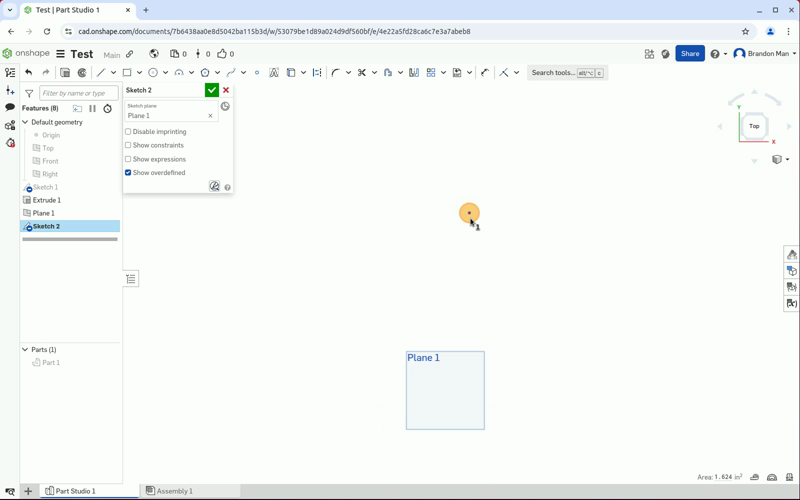
scroll(-6)
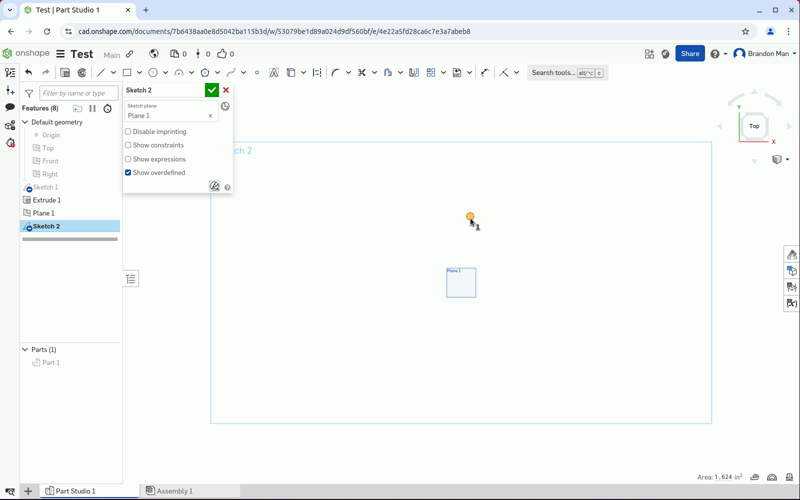
mouse_move(73, 352)
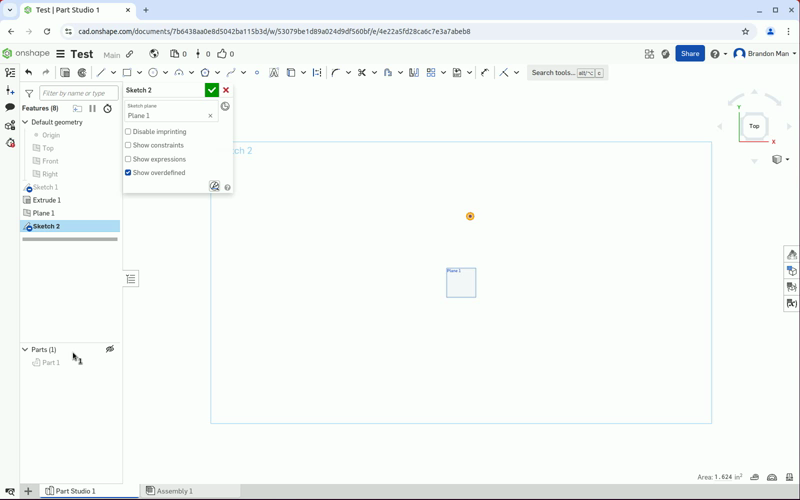
key(shift+y)
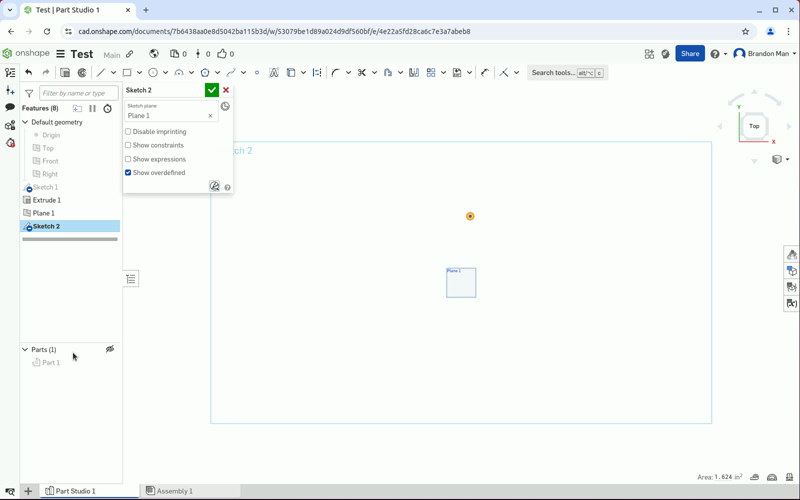
key(shift+e)
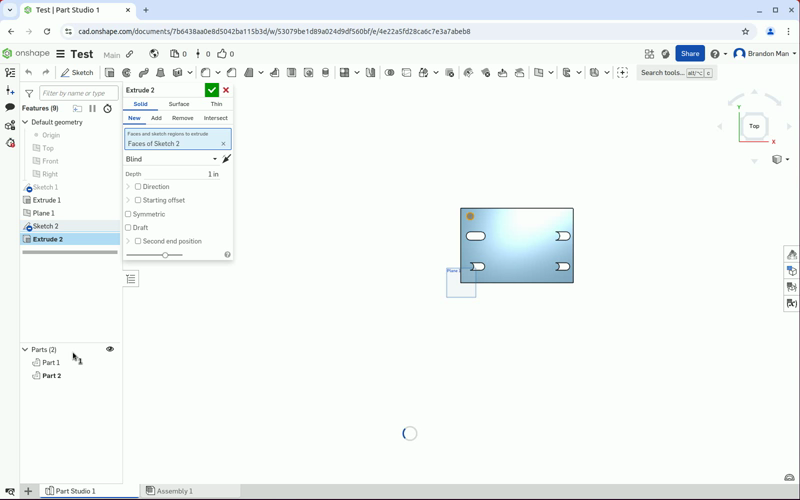
mouse_move(143, 106)
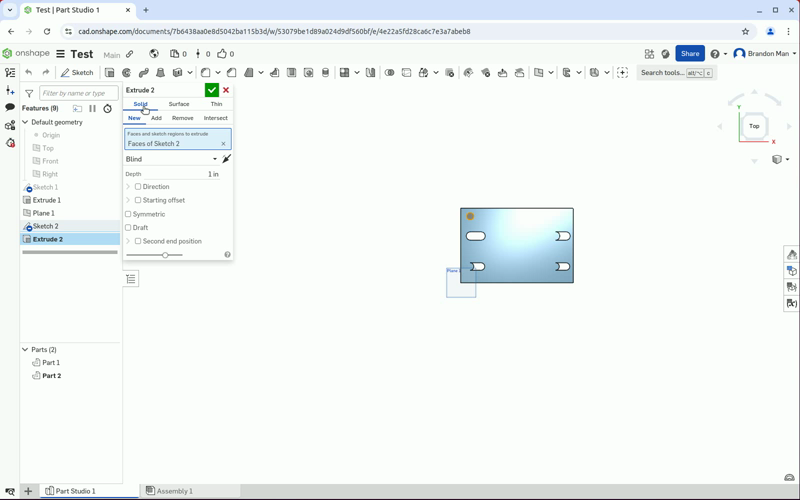
click(143, 106)
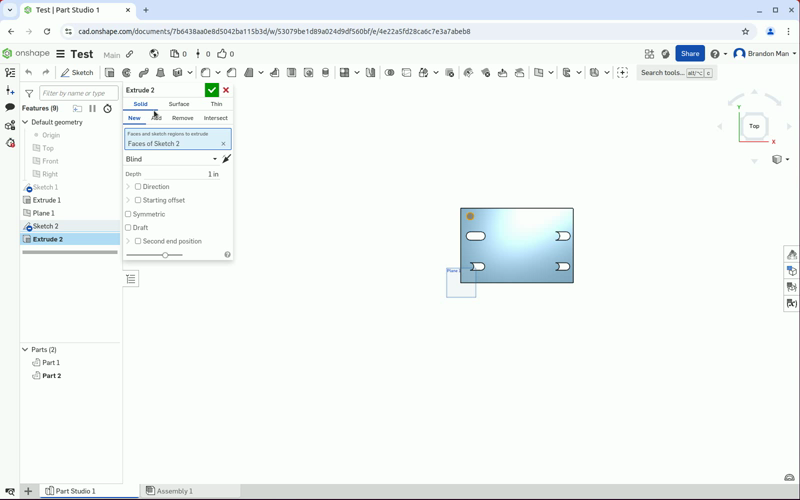
mouse_move(186, 120)
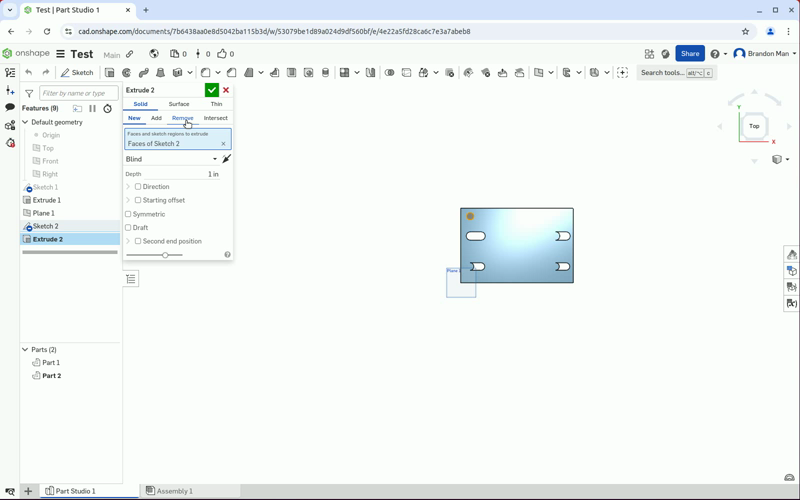
click(186, 120)
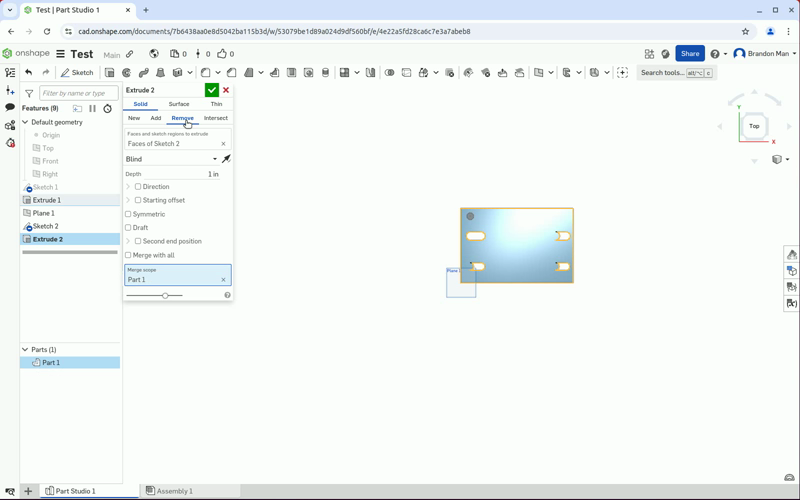
key(tab, 4)
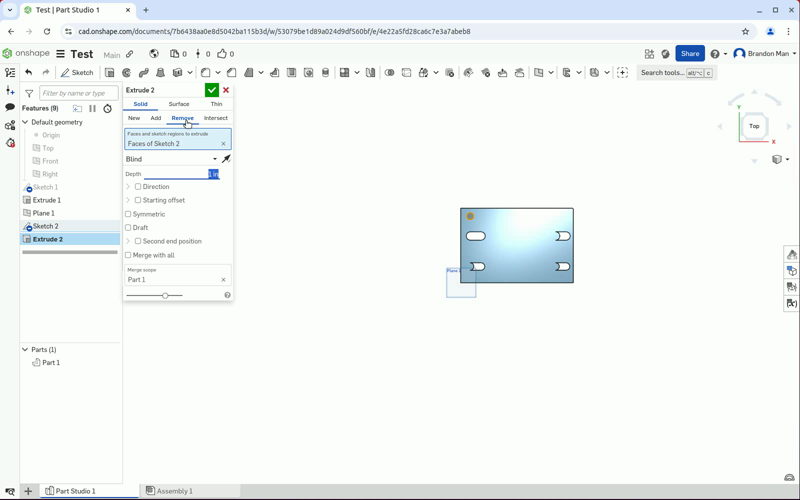
text(10.832)
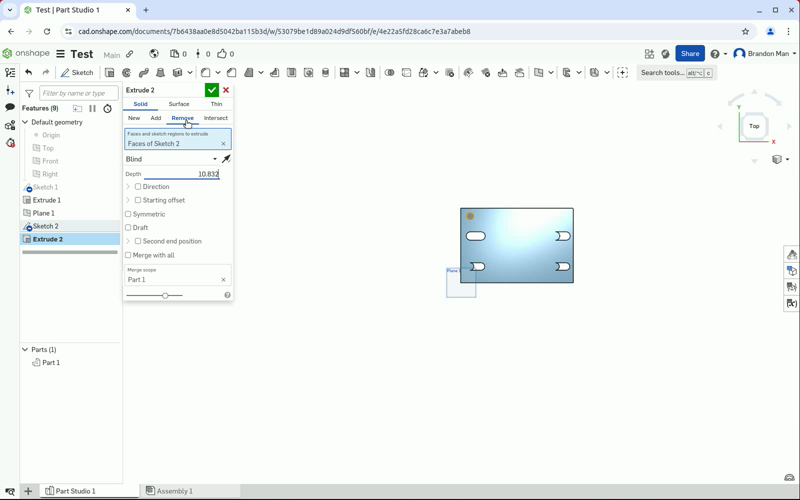
key(tab, 6)
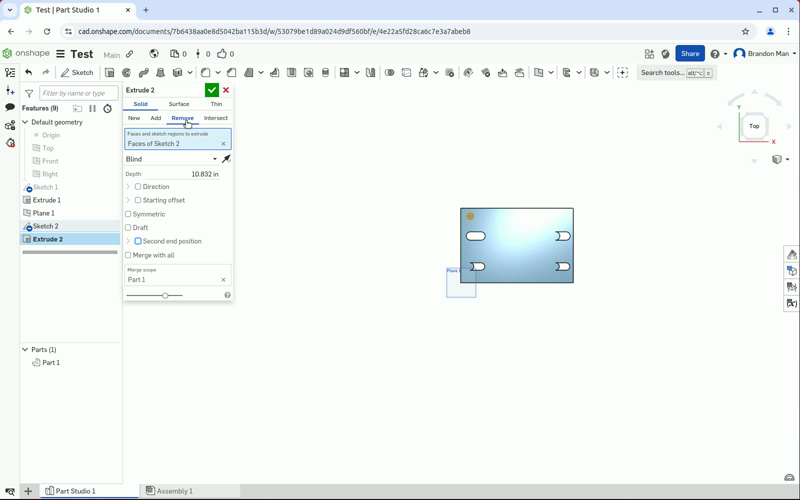
key(space)
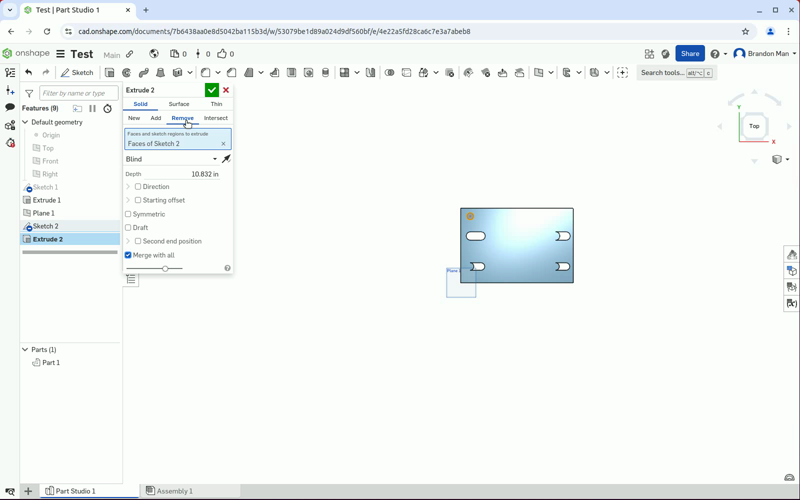
key(enter)
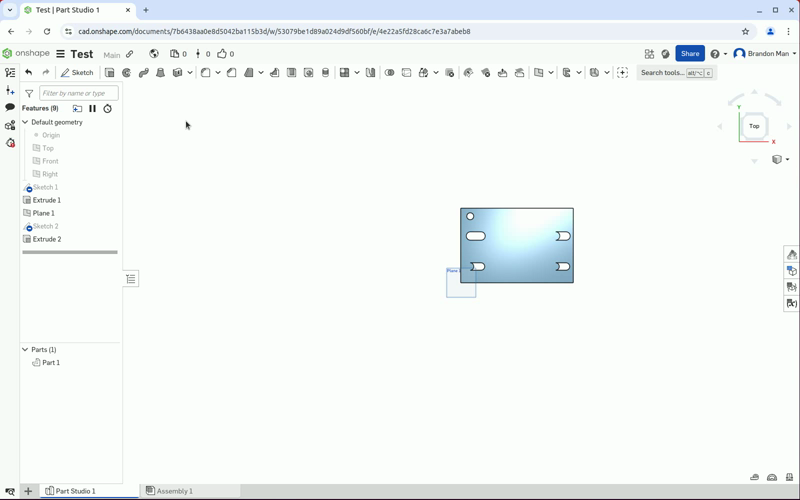
key(shift+h)
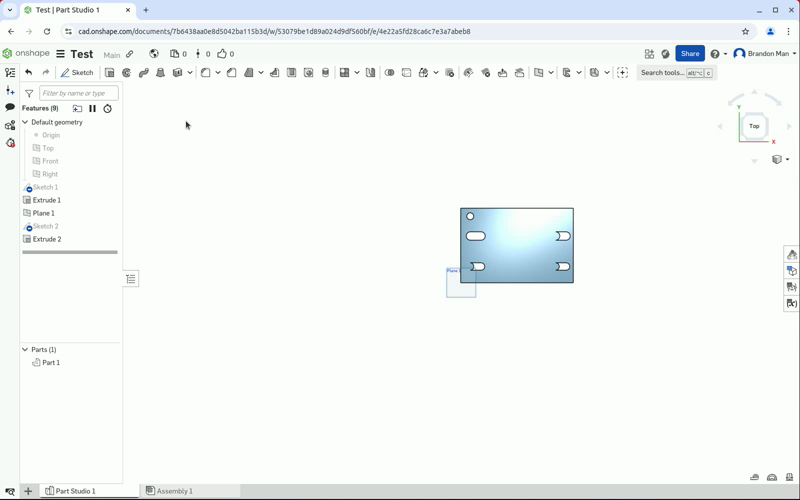
key(shift+h)
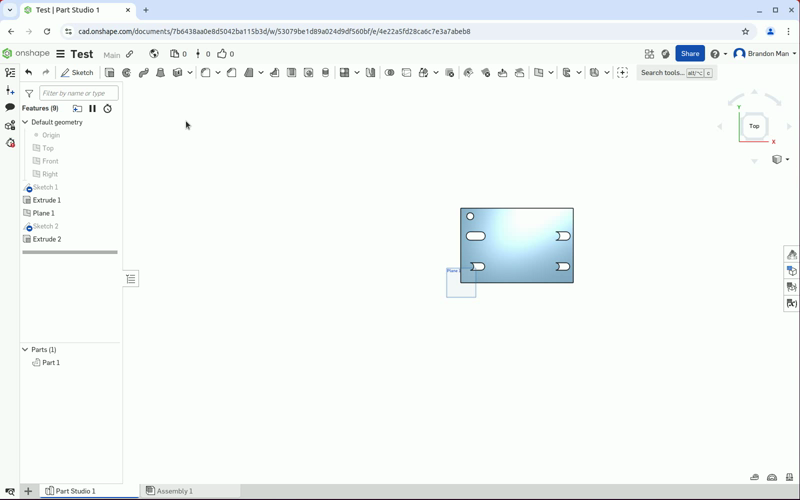
mouse_move(73, 189)
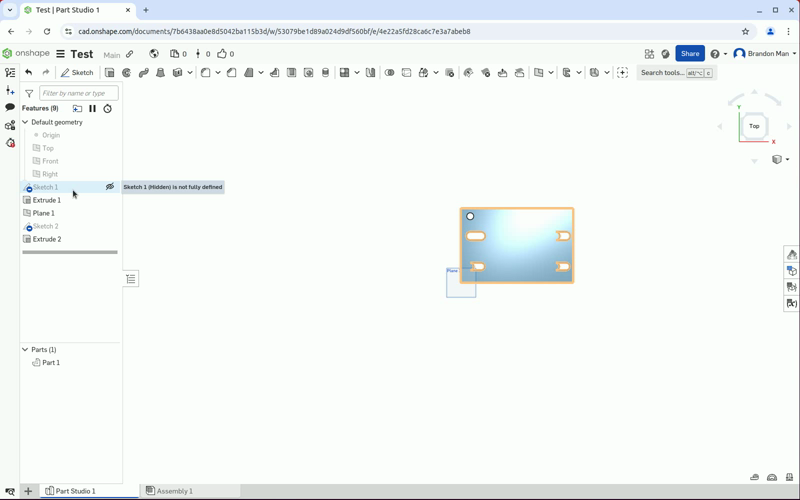
click(73, 189)
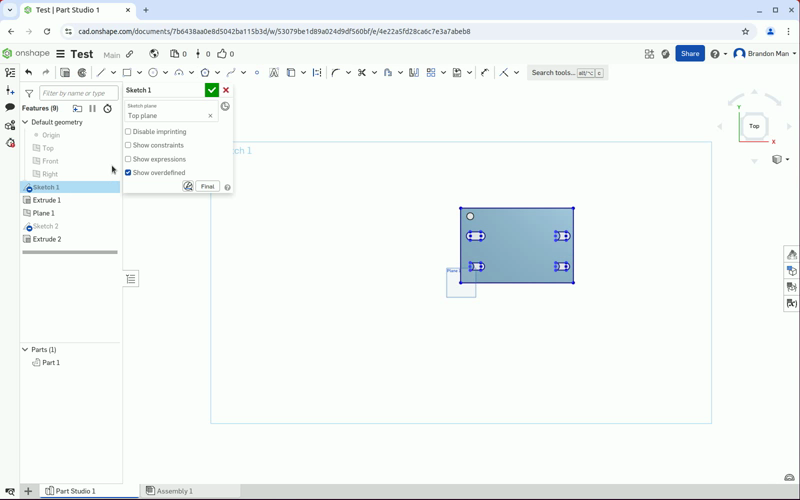
mouse_move(229, 92)
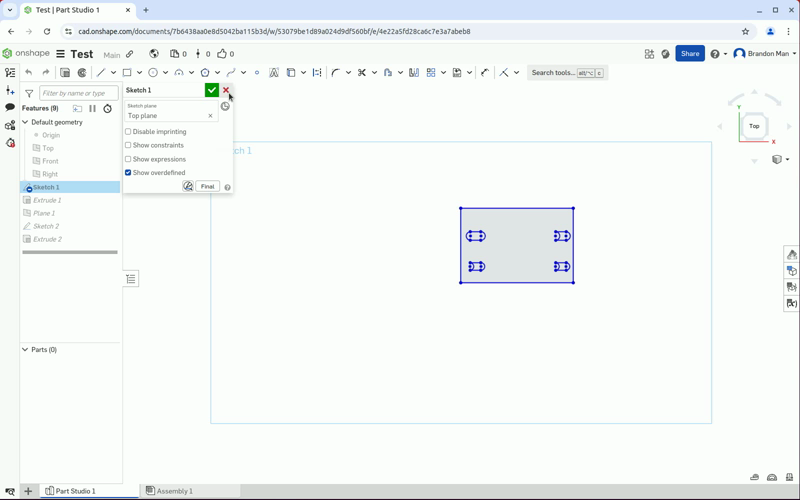
click(229, 92)
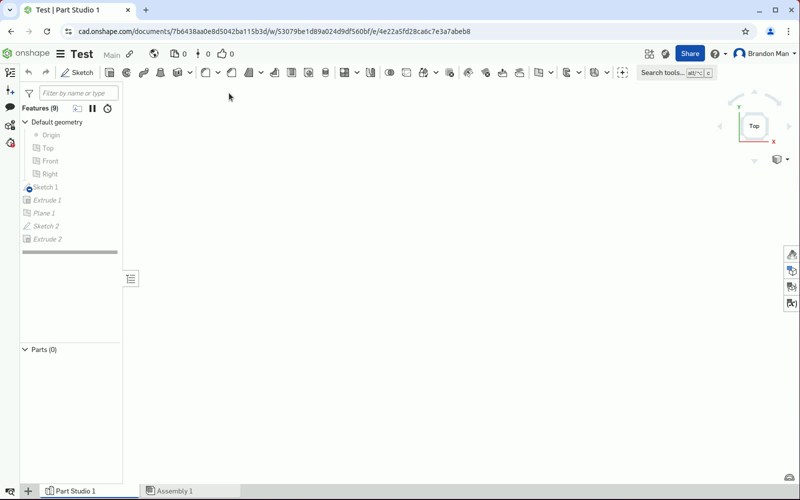
key(shift+s)
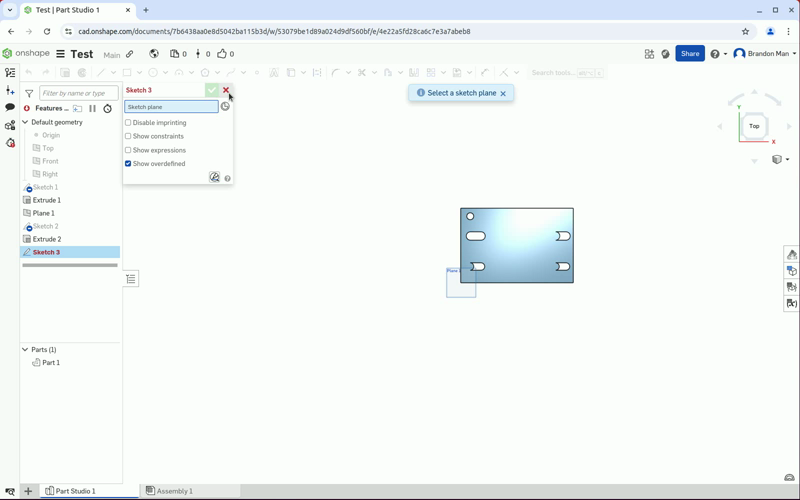
mouse_move(73, 215)
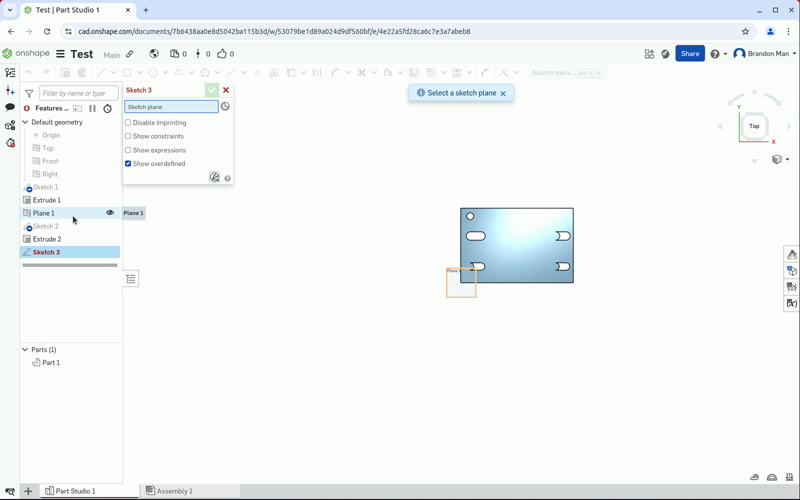
click(73, 215)
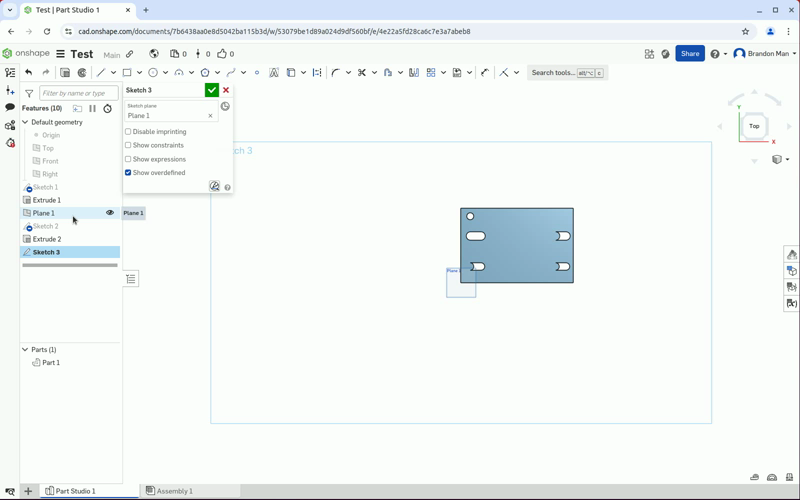
mouse_move(73, 352)
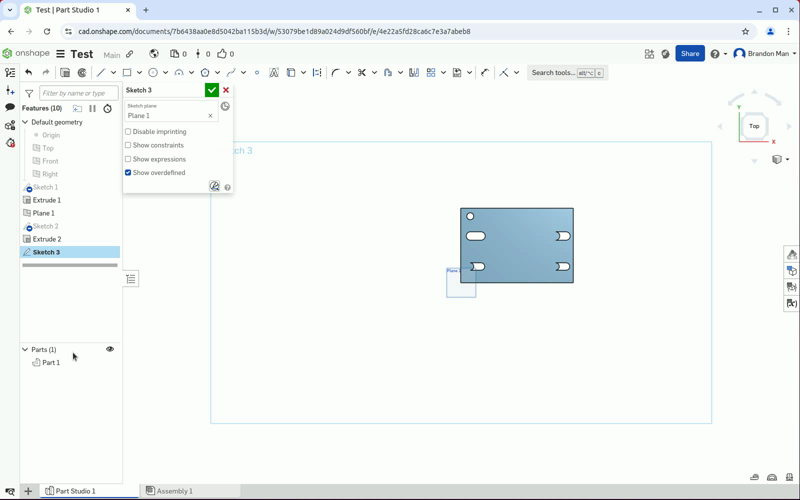
key(y)
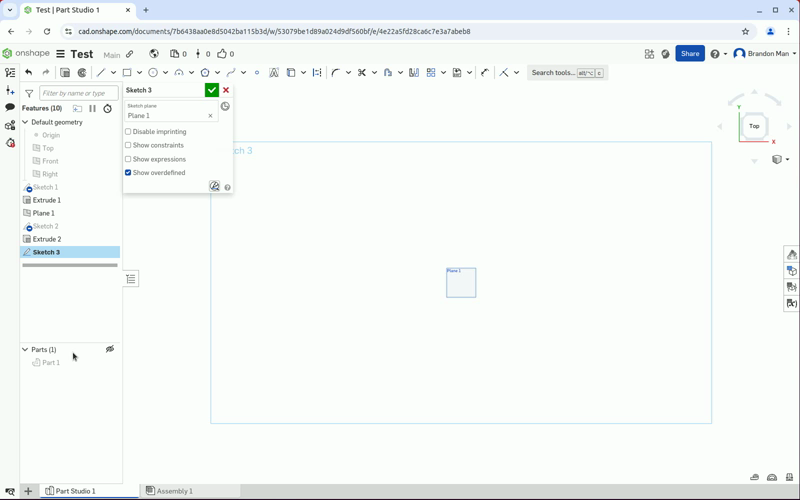
key(c)
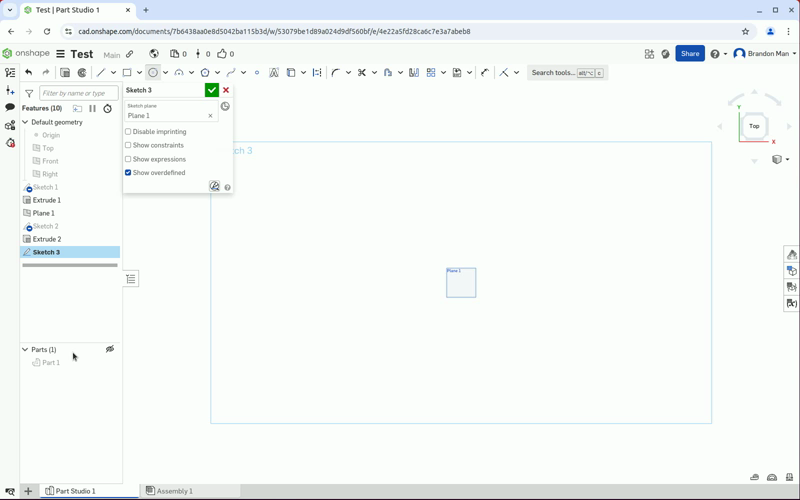
key_down(shift)
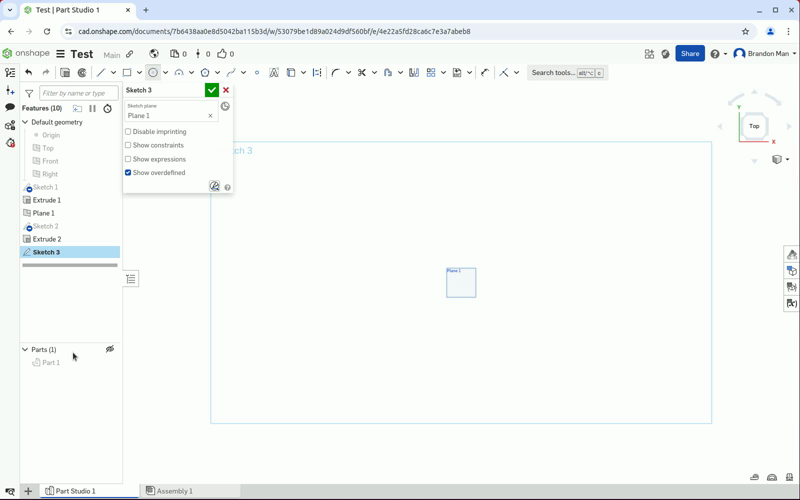
mouse_move(470, 255)
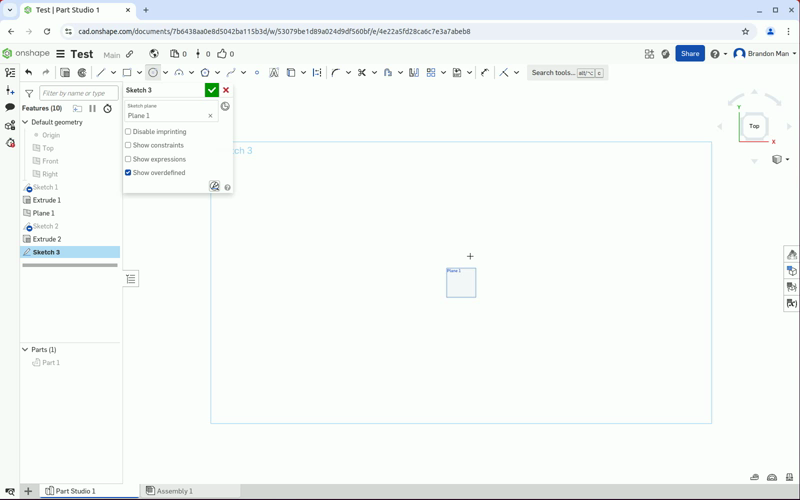
click(470, 255)
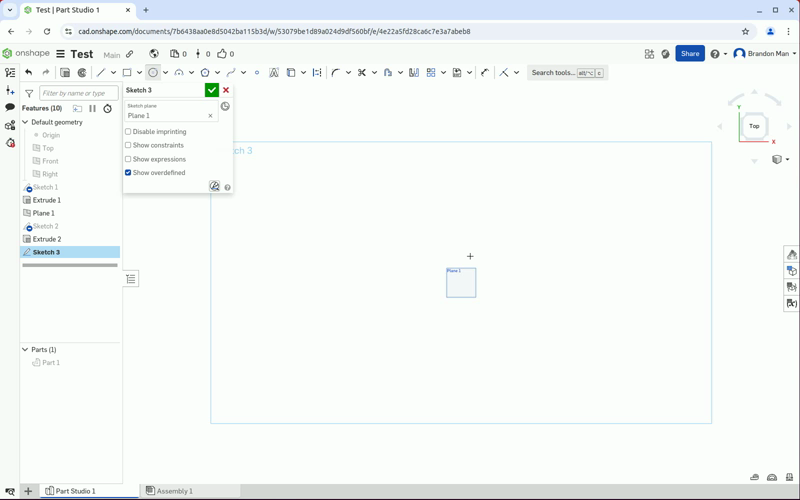
key_up(shift)
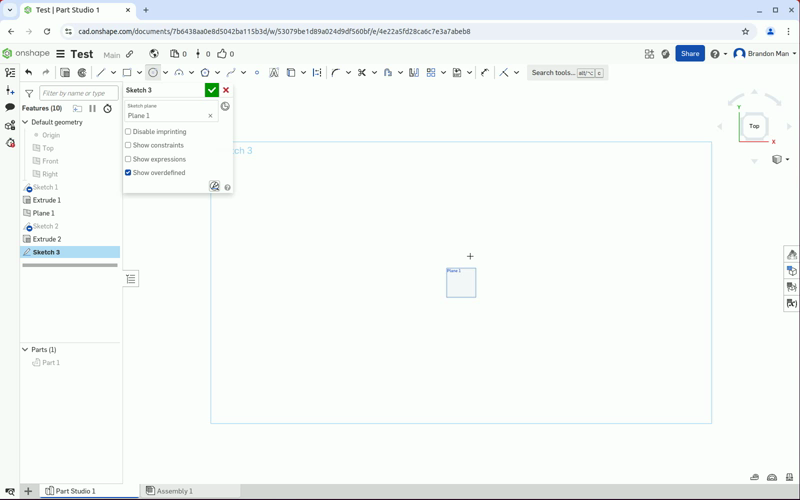
mouse_move(473, 255)
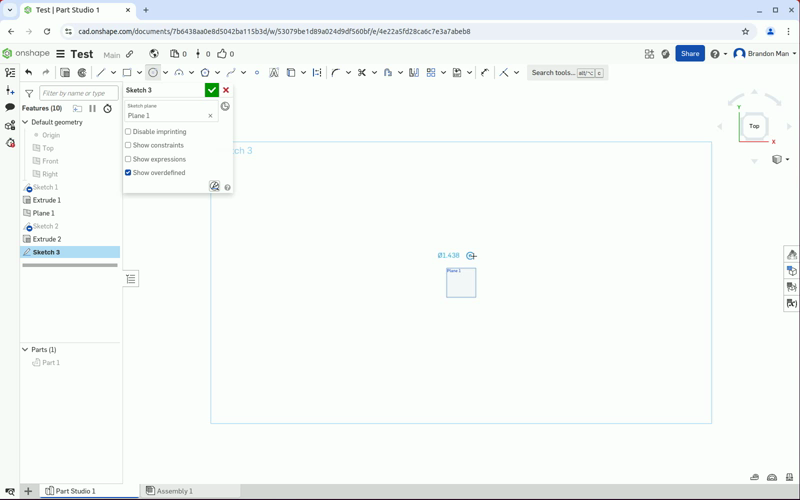
click(473, 255)
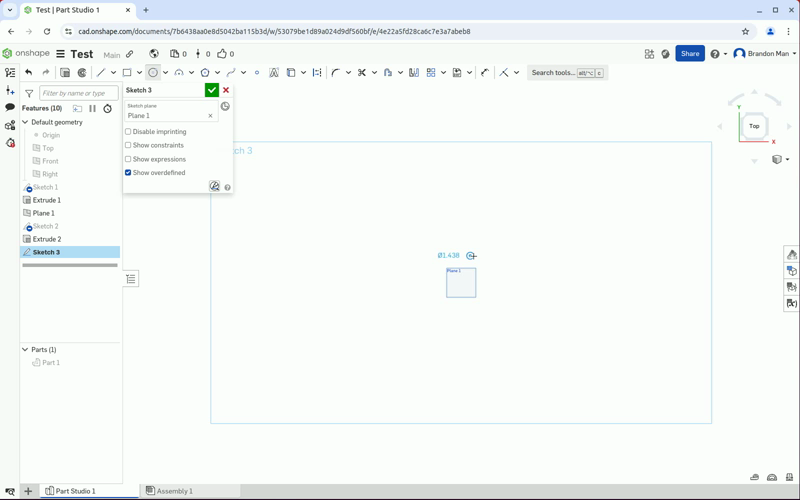
key(esc)
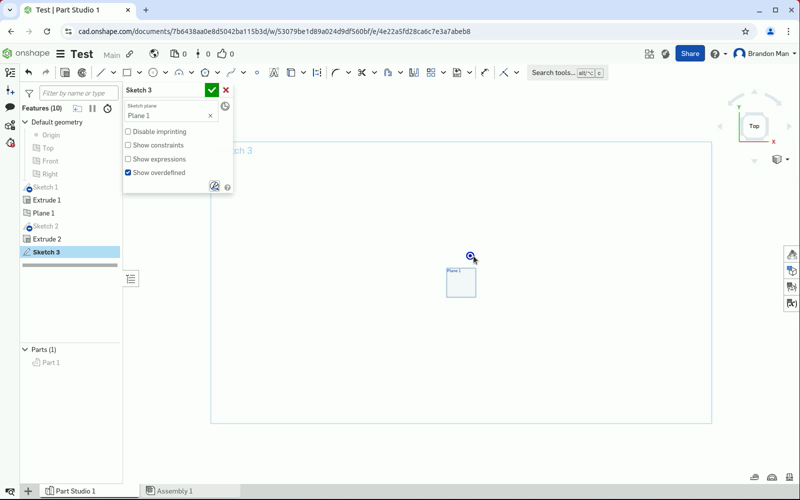
mouse_move(467, 255)
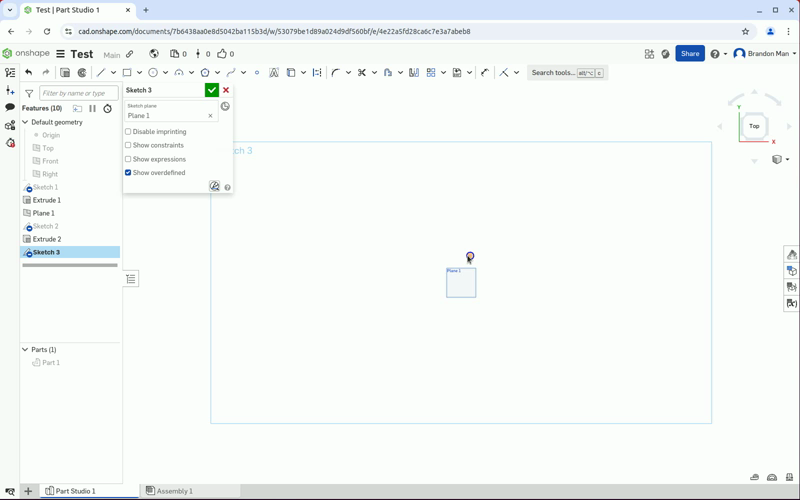
scroll(6)
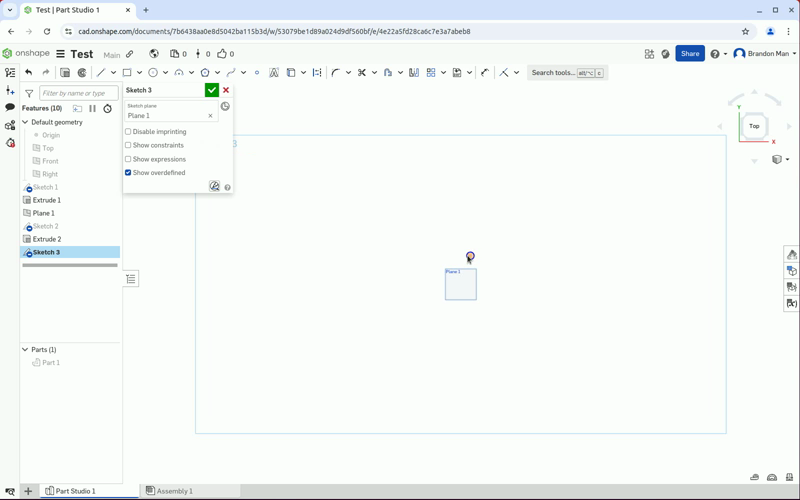
scroll(6)
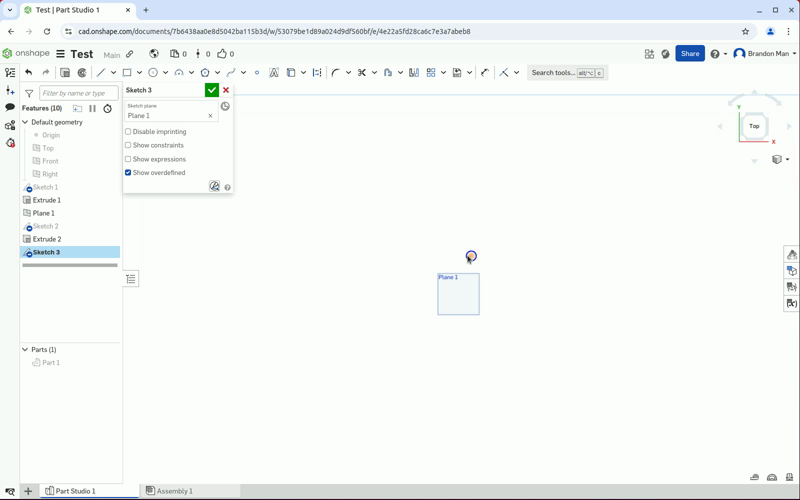
scroll(6)
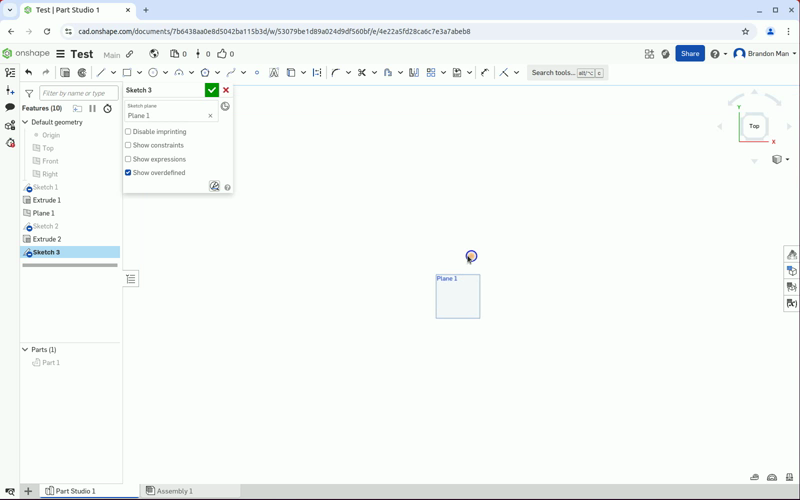
scroll(6)
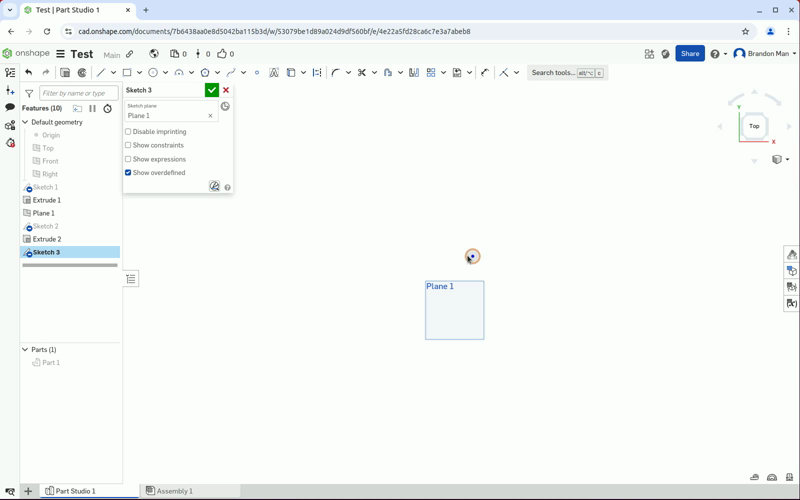
scroll(6)
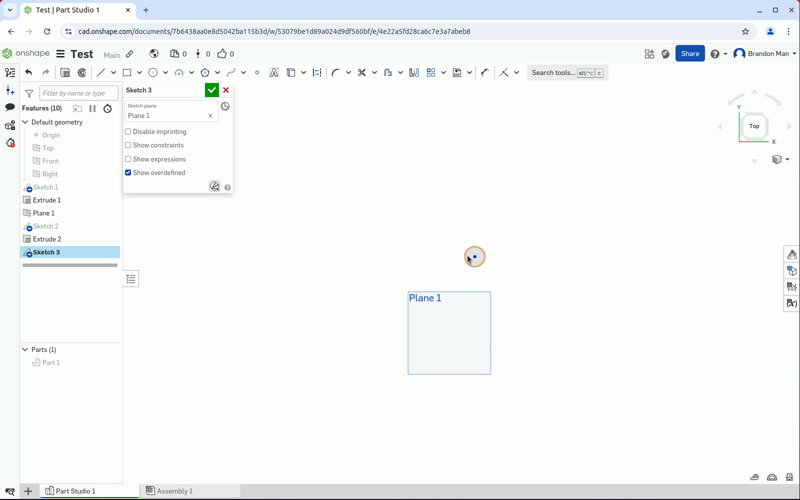
scroll(6)
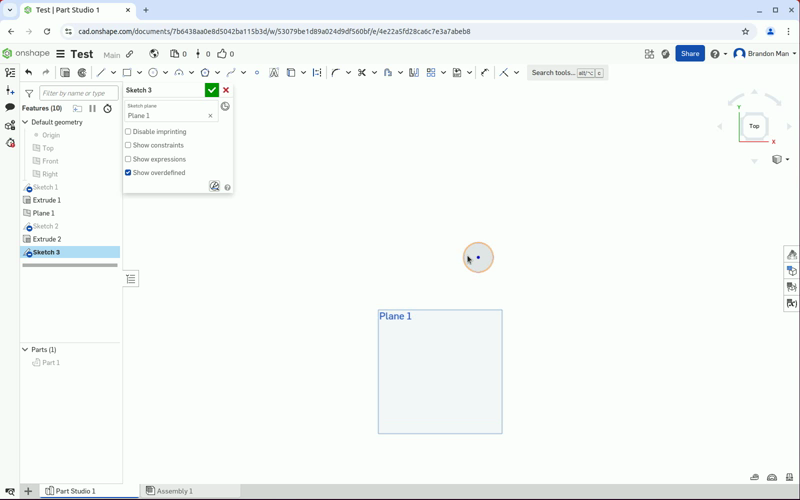
scroll(6)
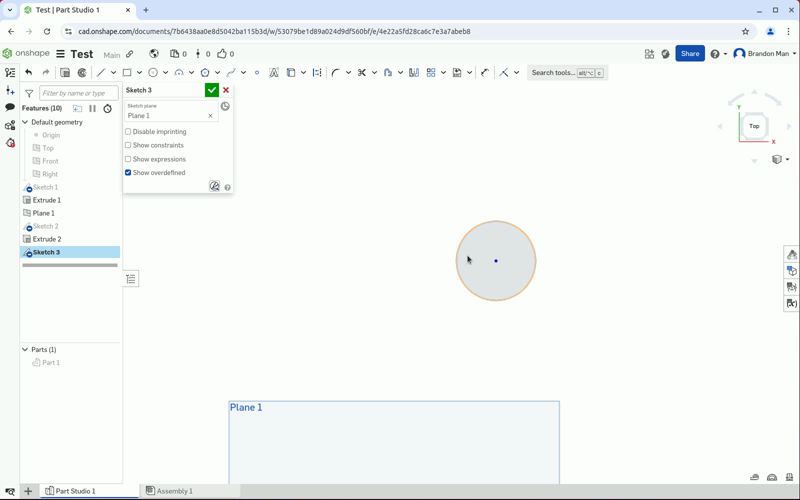
click(467, 255)
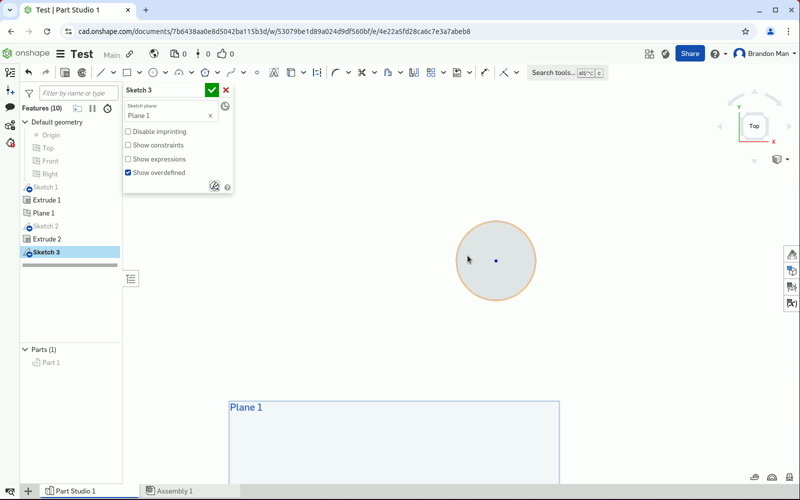
scroll(-6)
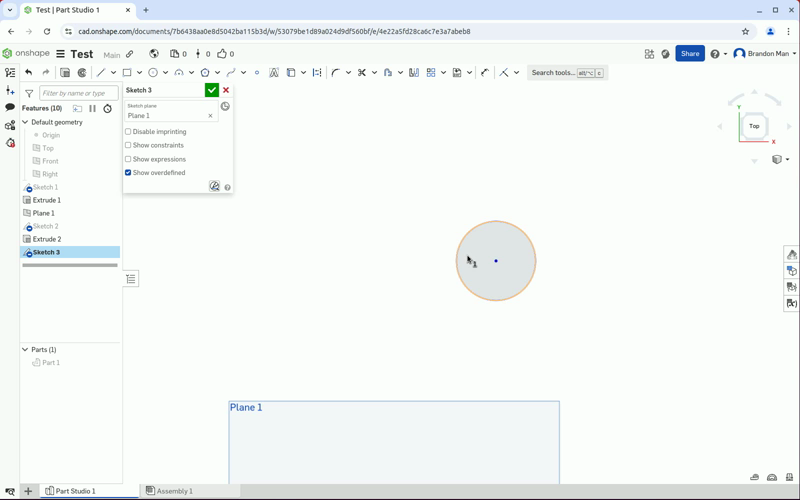
scroll(-6)
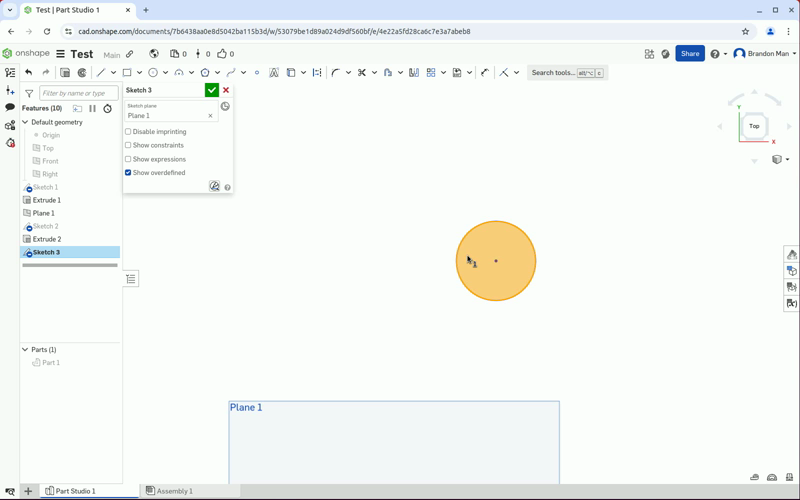
scroll(-6)
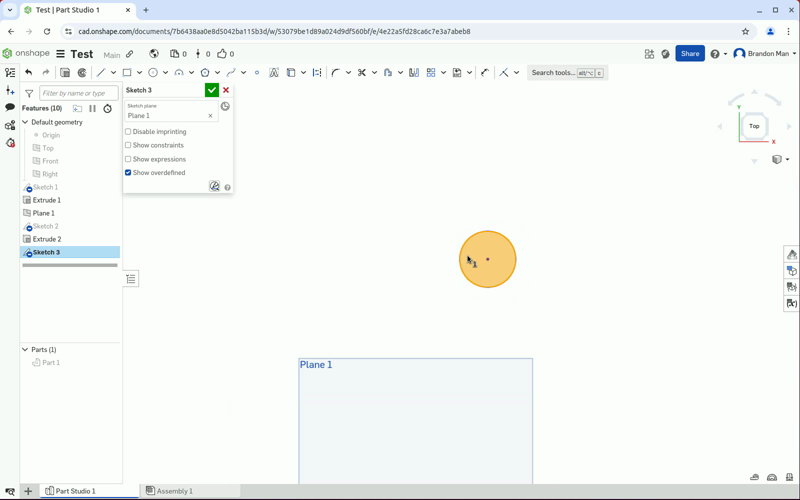
scroll(-6)
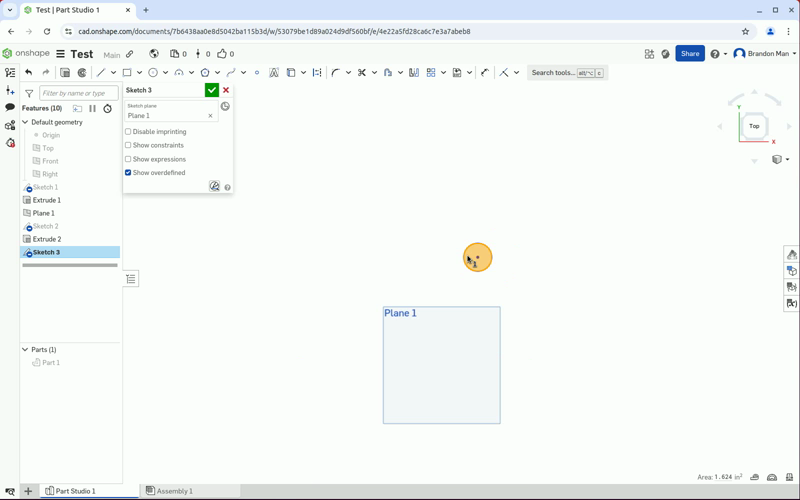
scroll(-6)
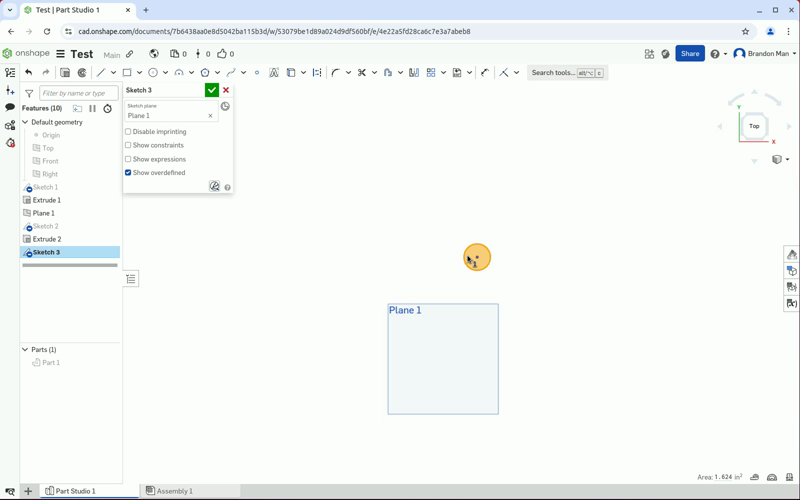
scroll(-6)
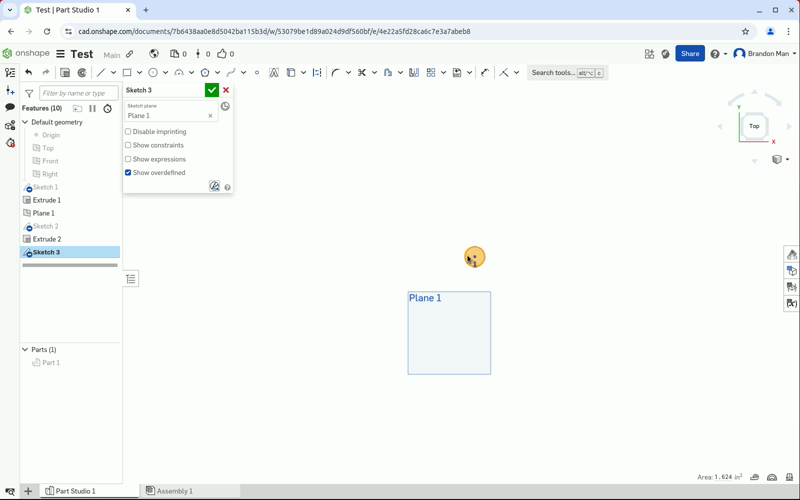
scroll(-6)
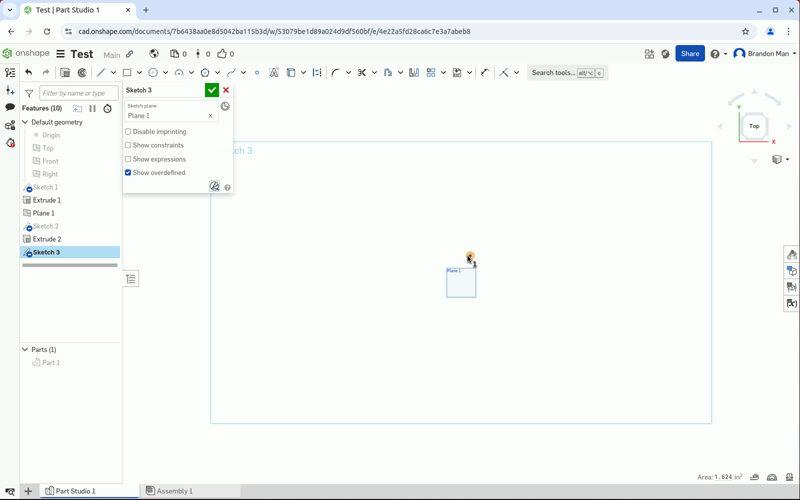
mouse_move(73, 352)
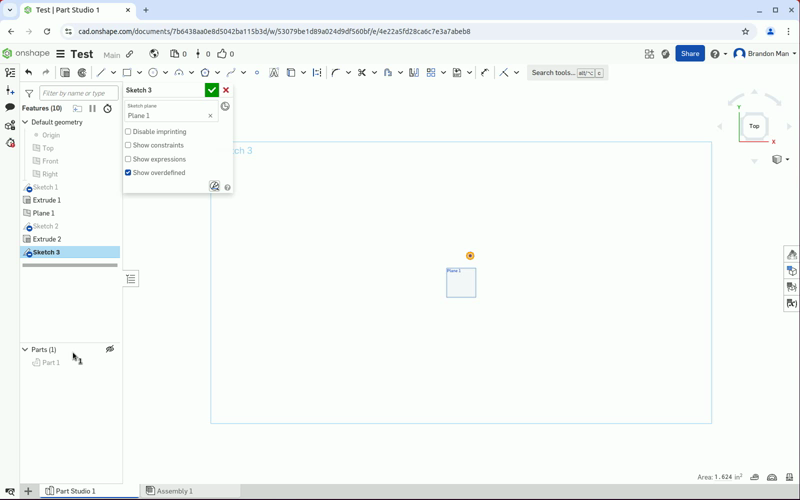
key(shift+y)
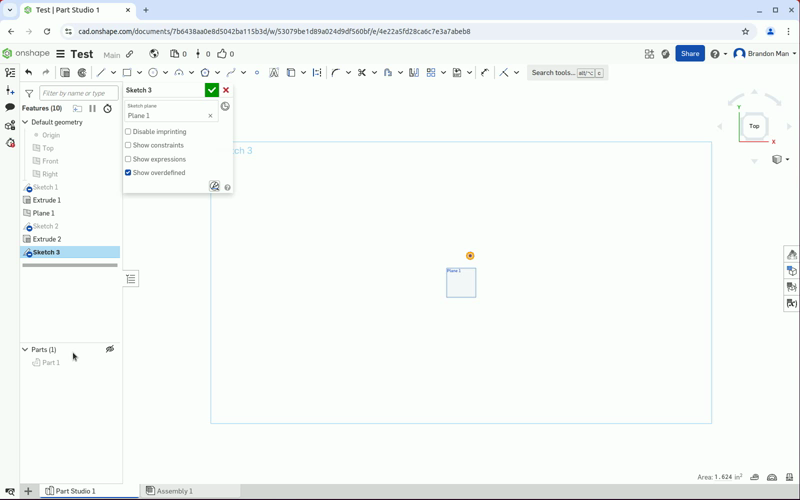
key(shift+e)
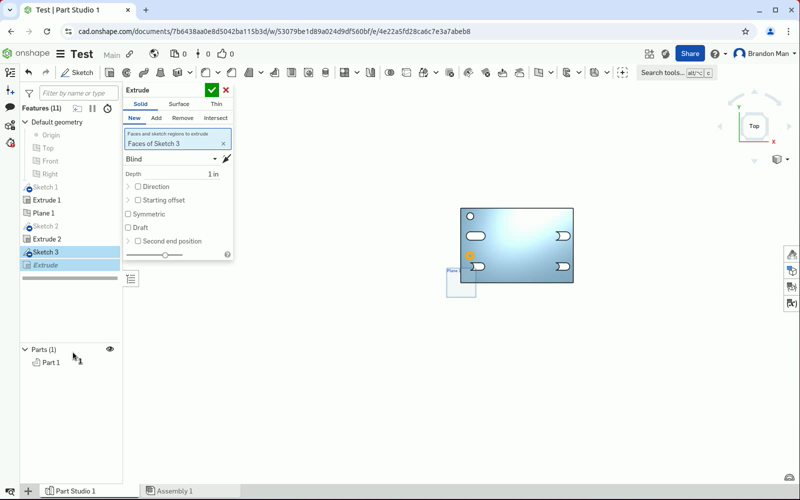
mouse_move(143, 106)
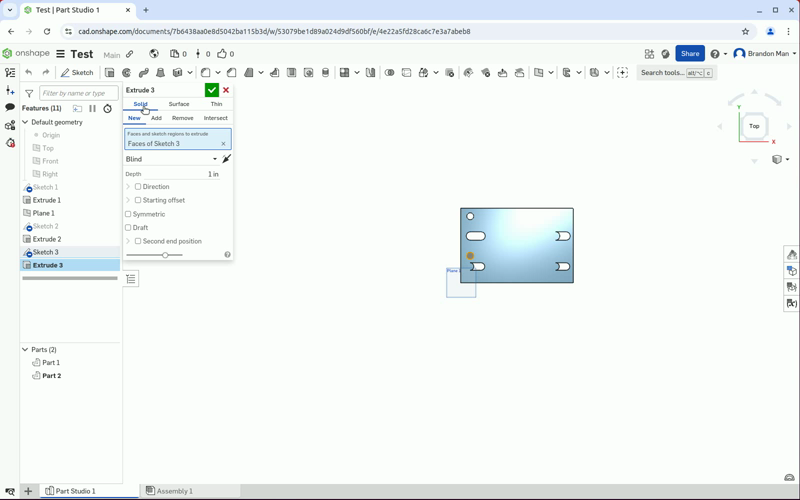
click(143, 106)
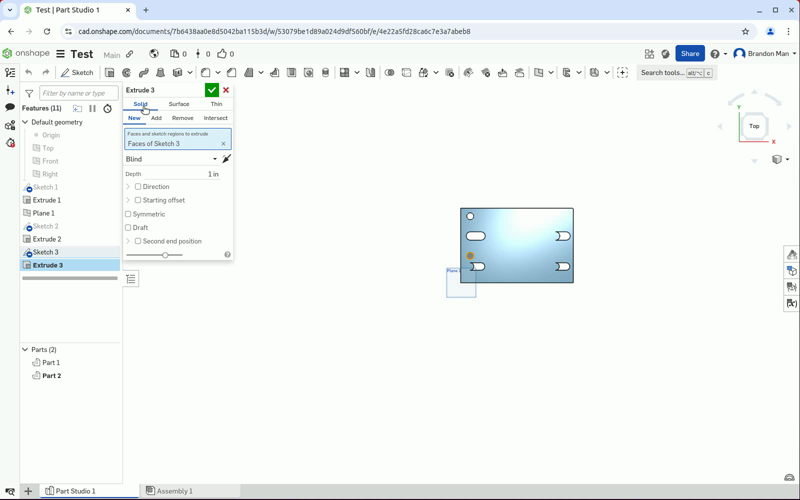
mouse_move(186, 120)
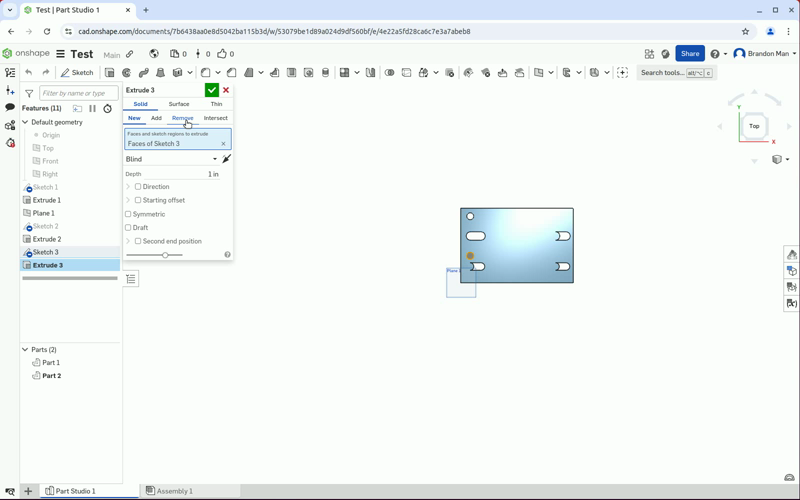
click(186, 120)
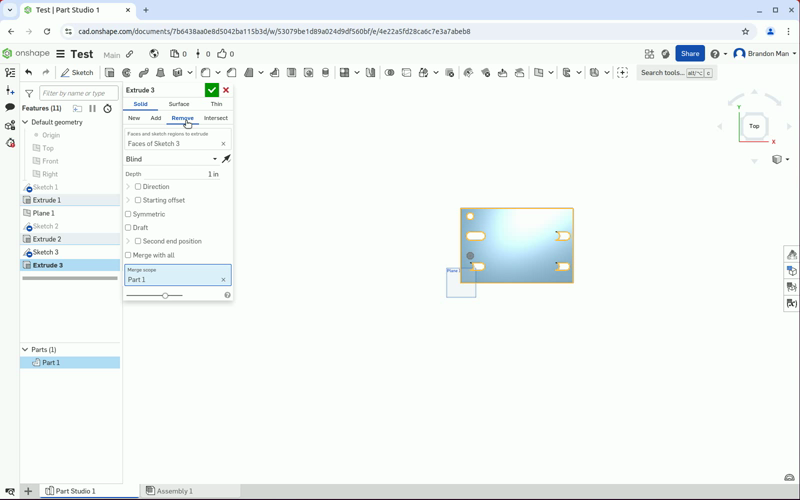
key(tab, 4)
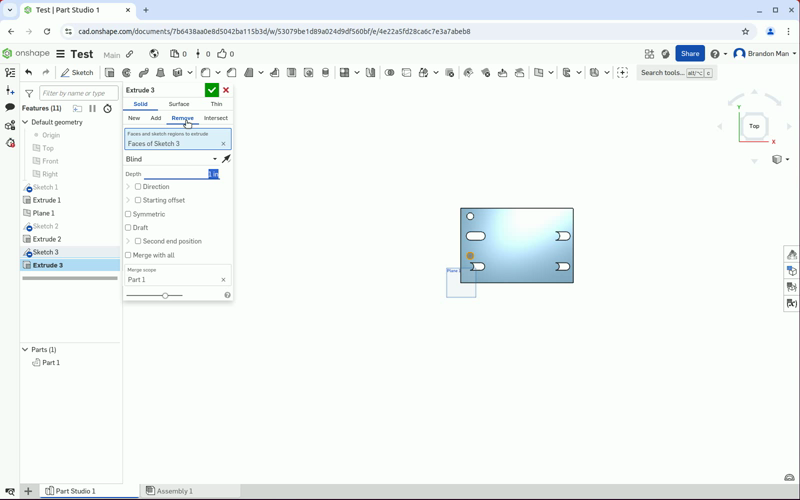
text(10.832)
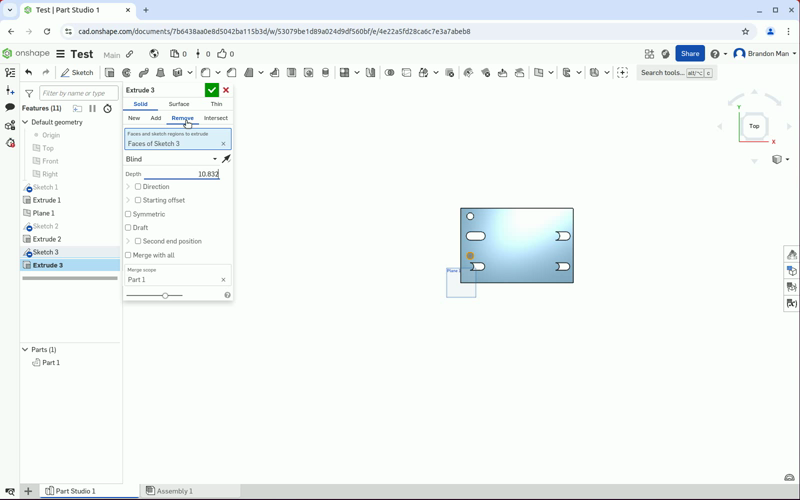
key(tab, 6)
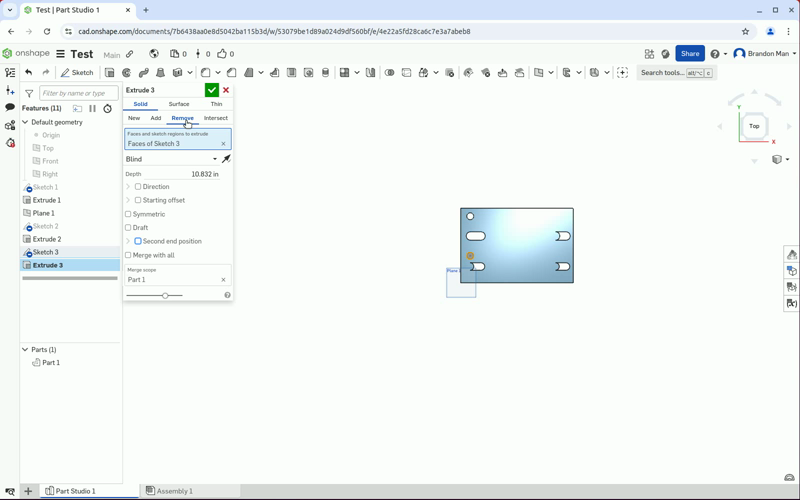
key(space)
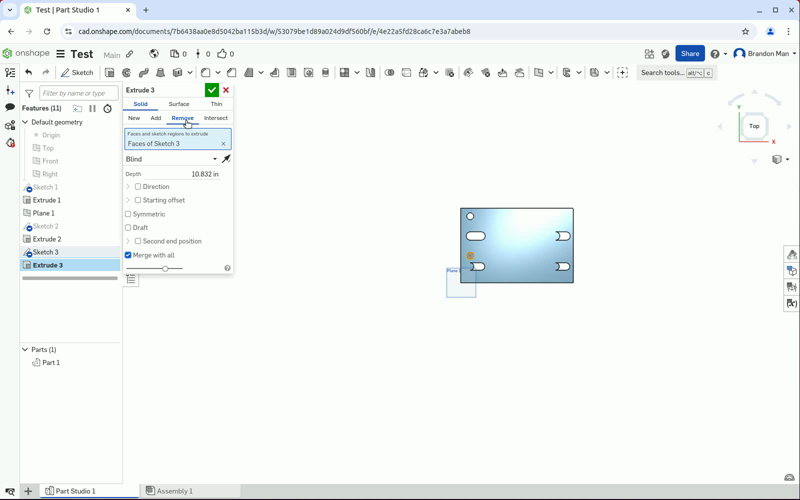
key(enter)
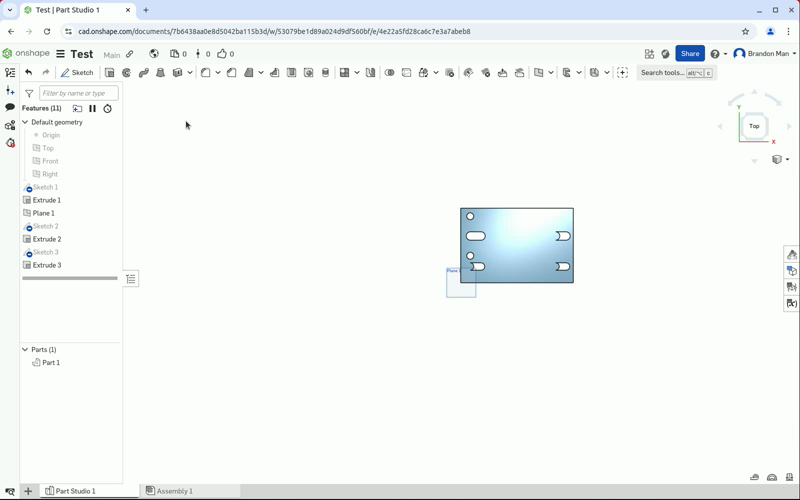
key(shift+h)
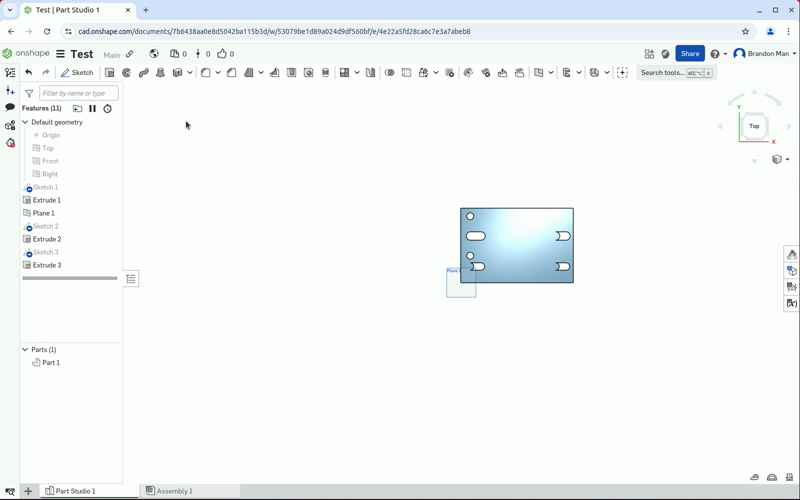
key(shift+h)
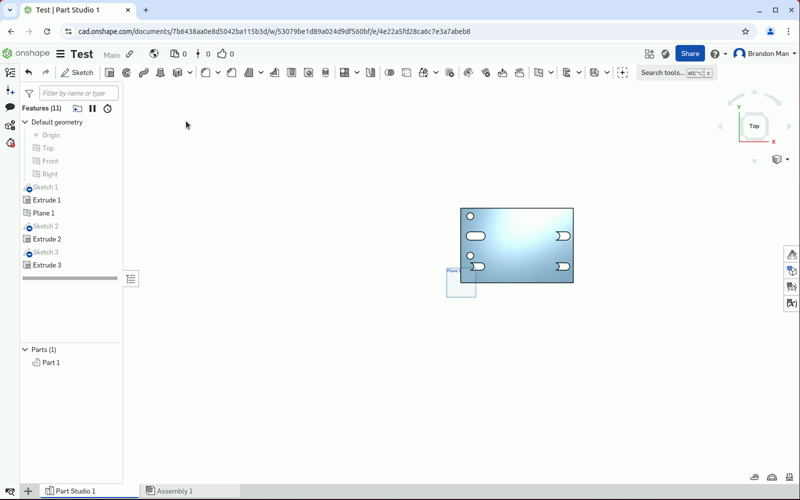
key(shift+7)
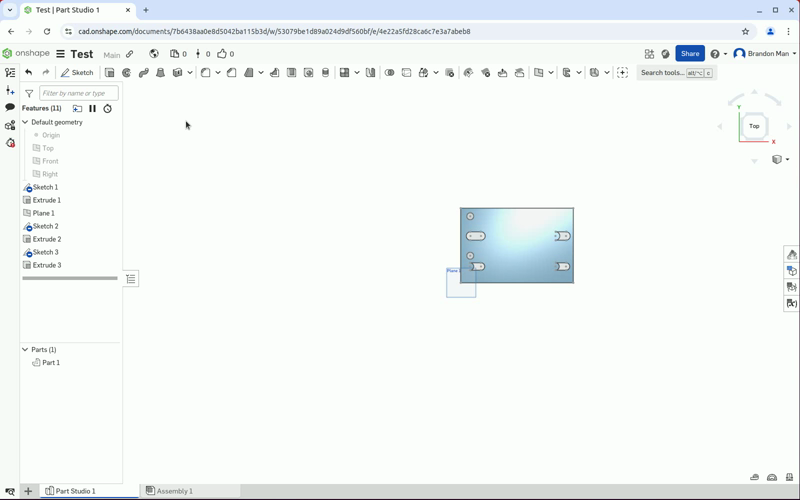
key(up, 3)
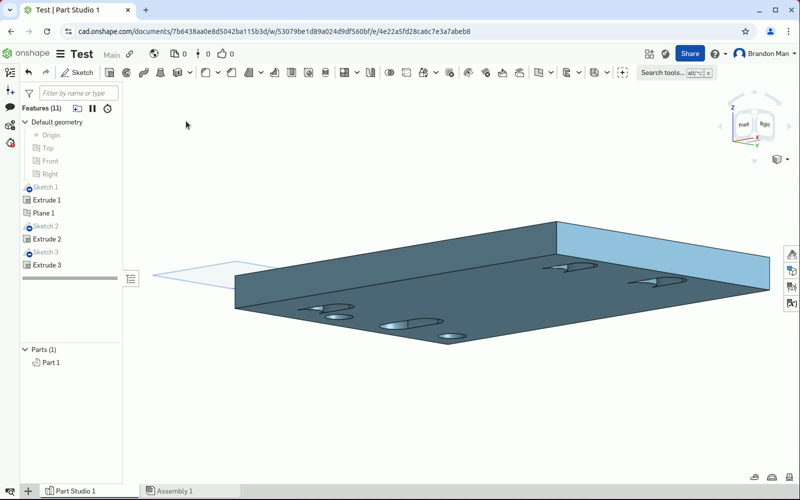
key(left, 3)
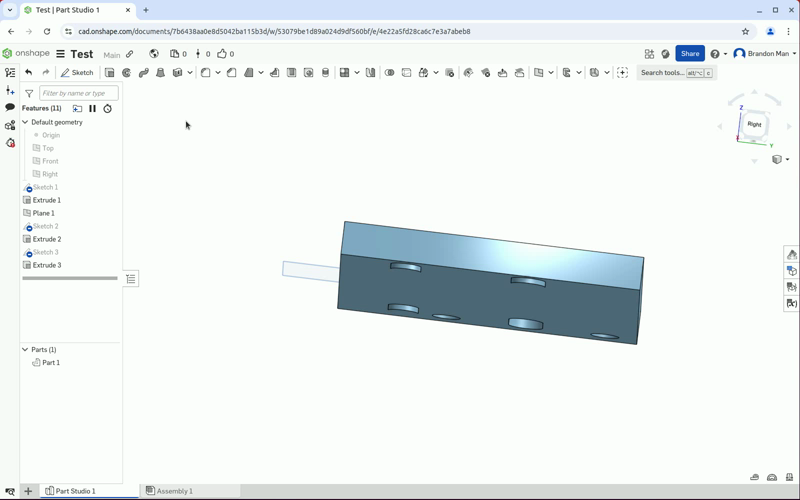
key(right, 3)
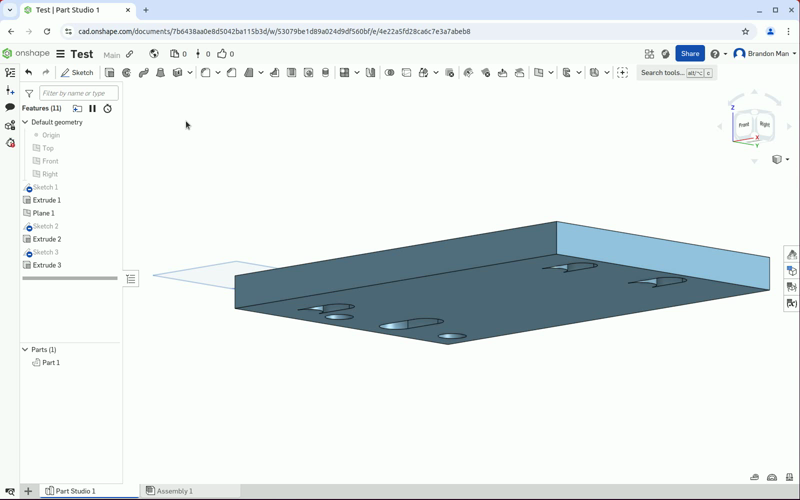
key(down, 3)
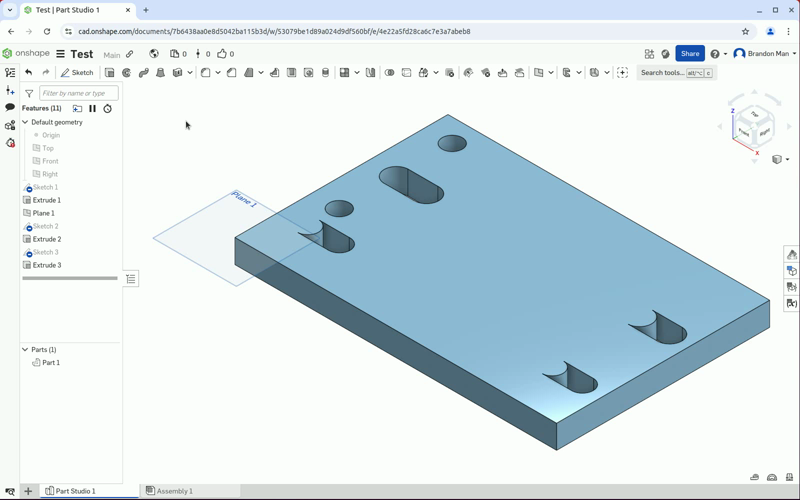
mouse_move(73, 189)
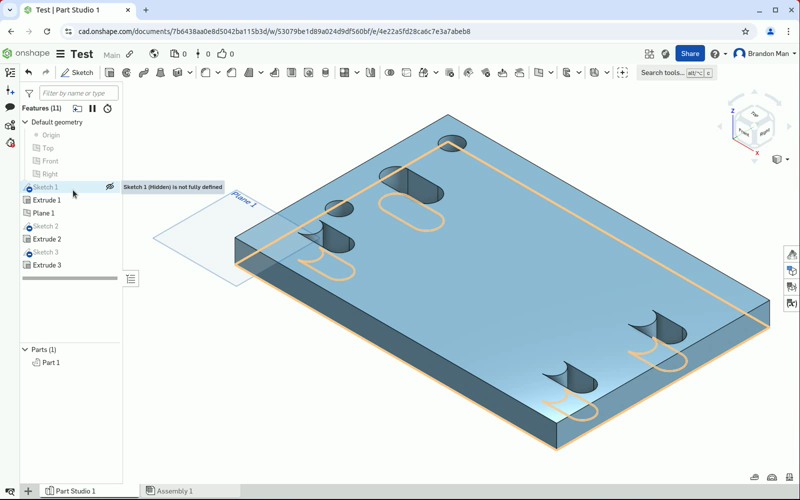
click(73, 189)